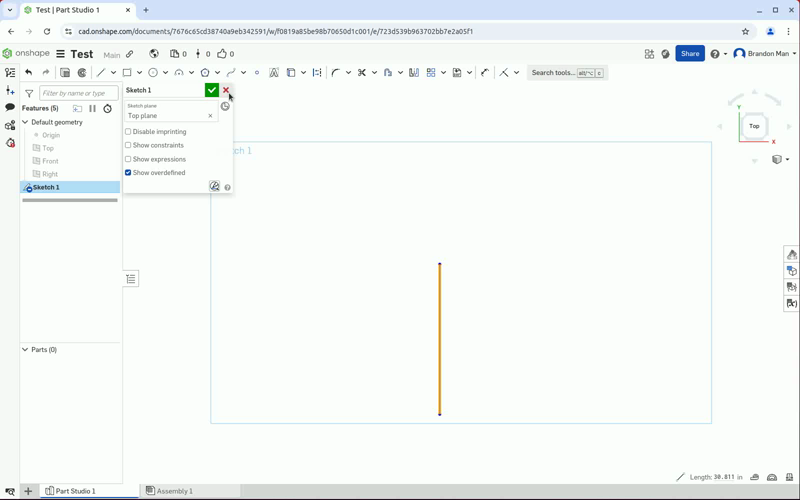
key(shift+h)
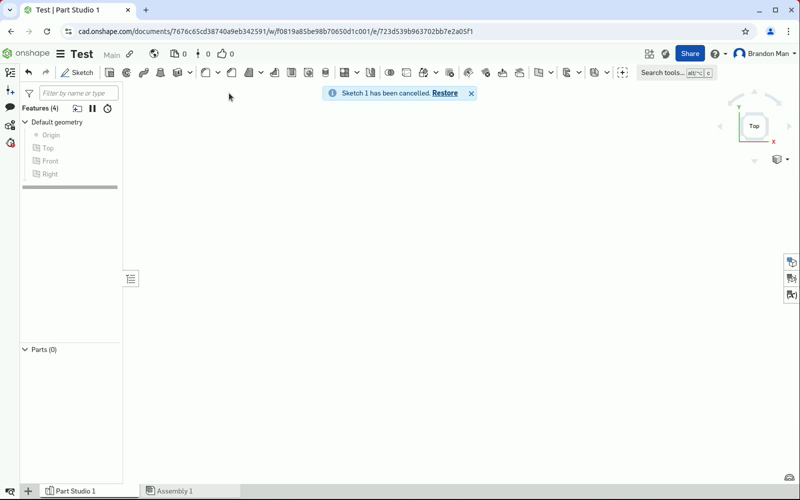
mouse_move(73, 352)
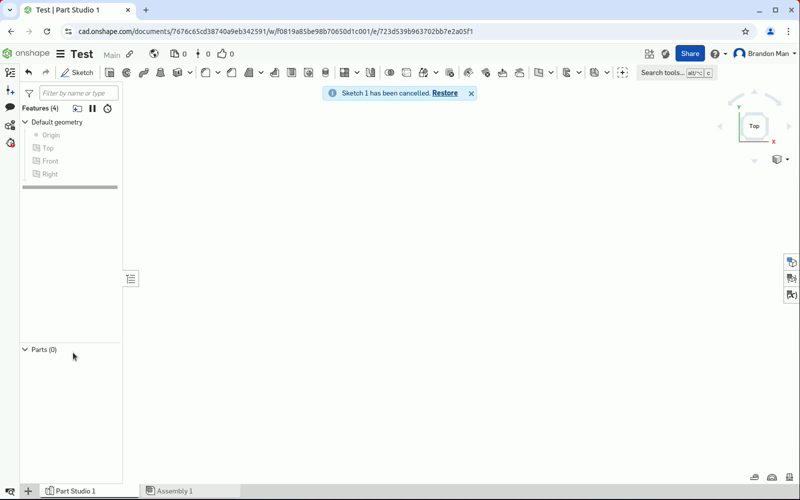
key(y)
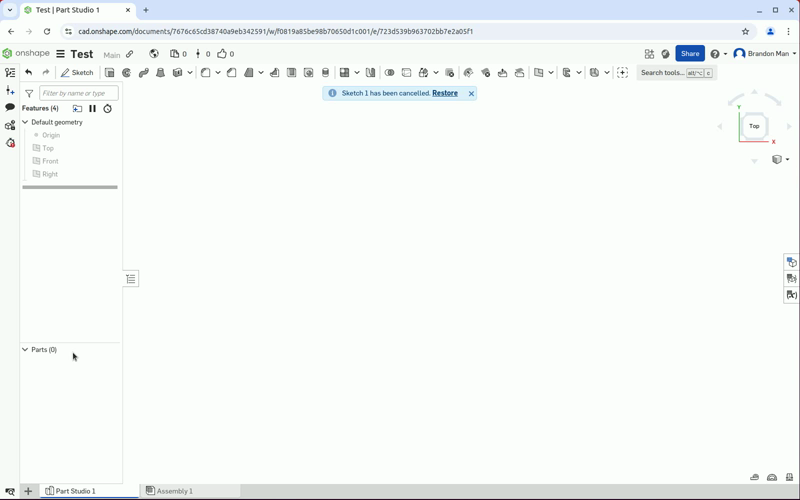
key(shift+p)
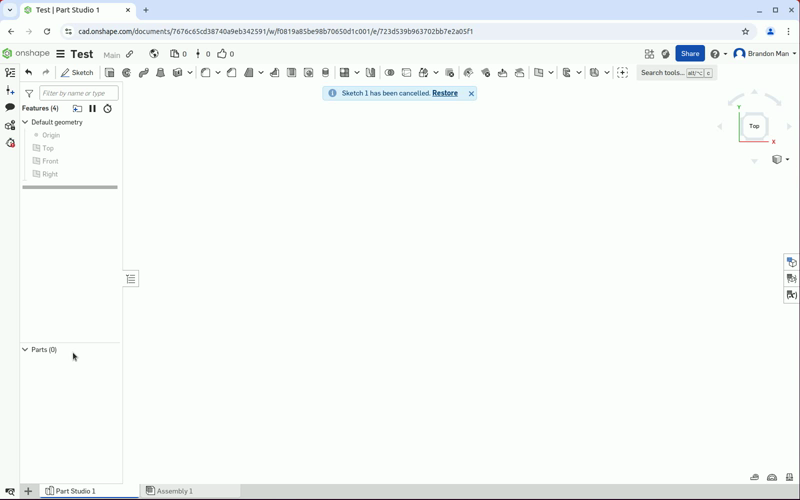
key(space)
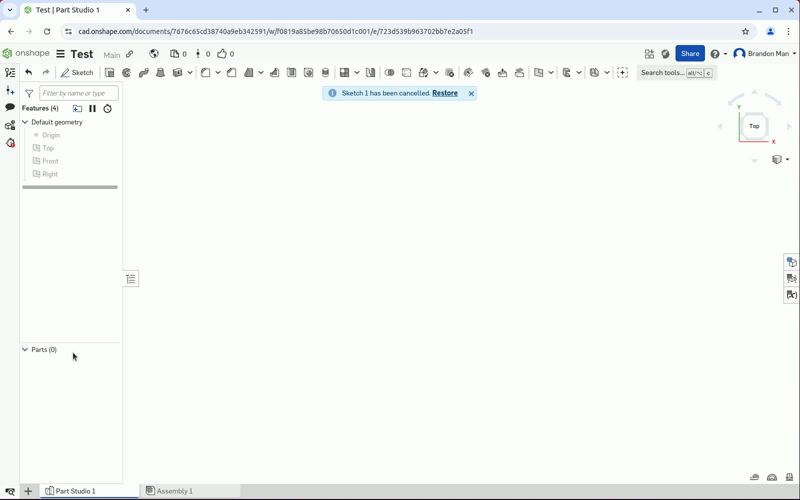
key_down(shift)
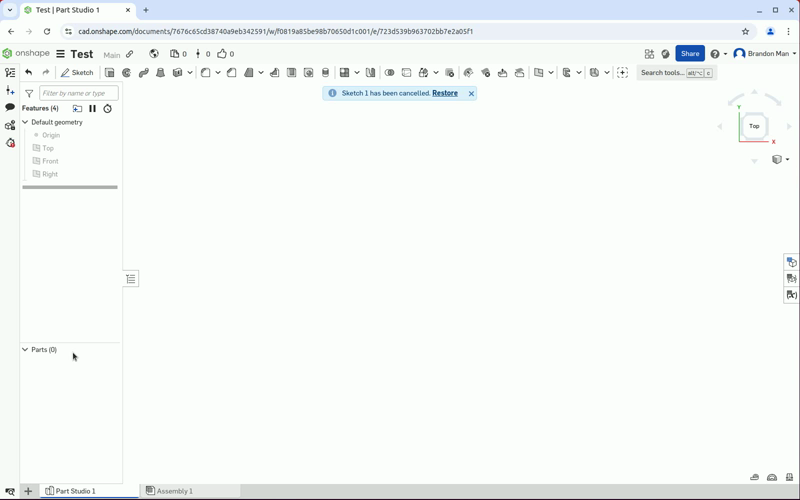
key(up)
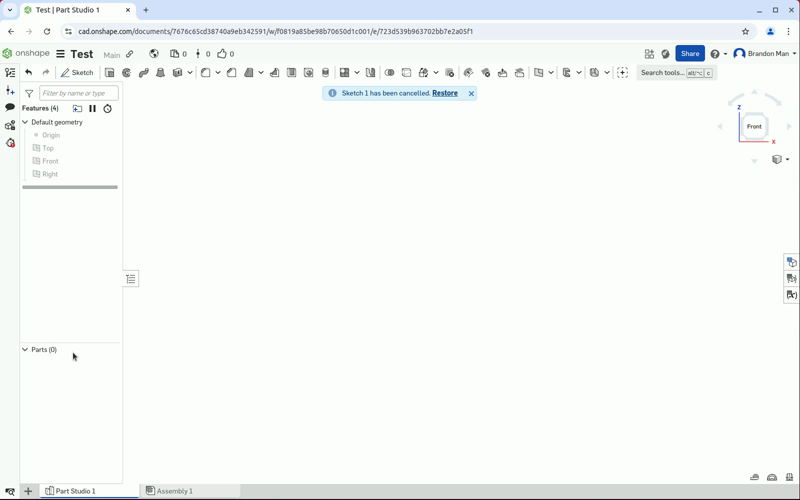
key_up(shift)
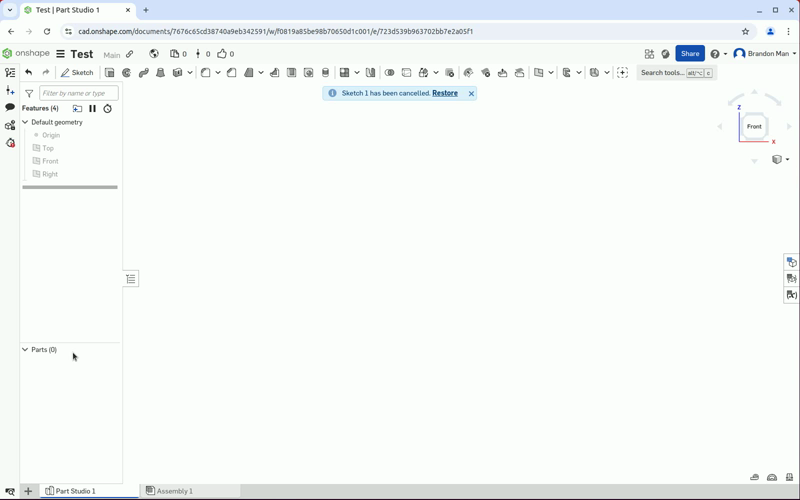
mouse_move(73, 352)
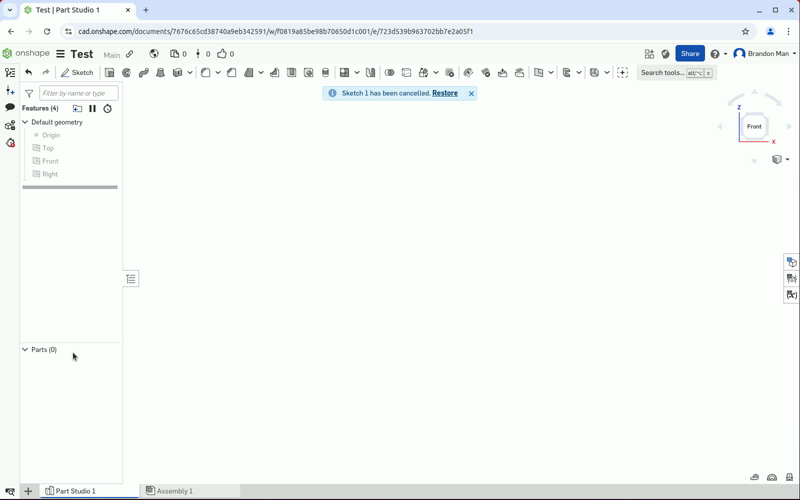
key(shift+y)
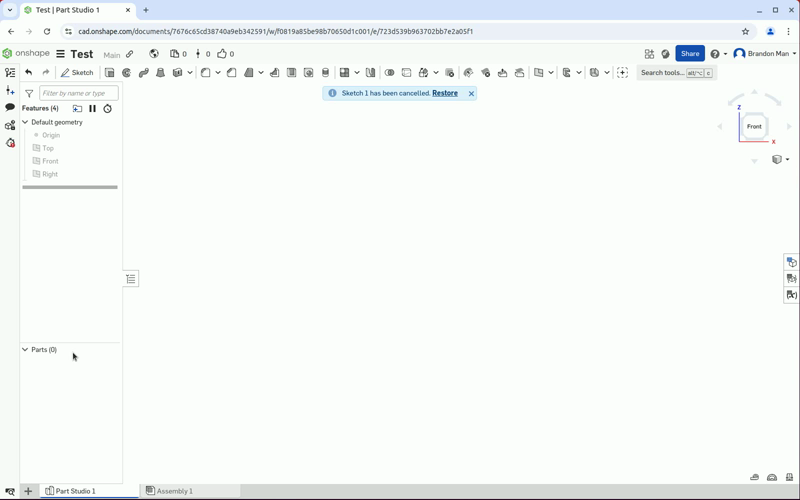
key(shift+s)
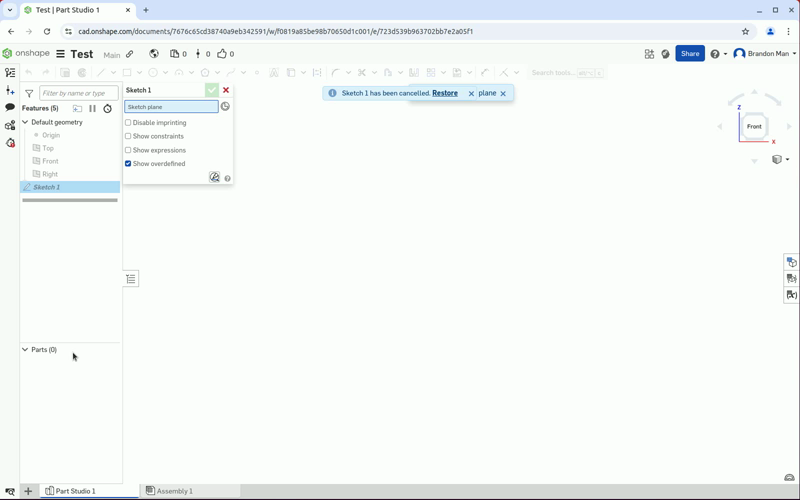
mouse_move(73, 163)
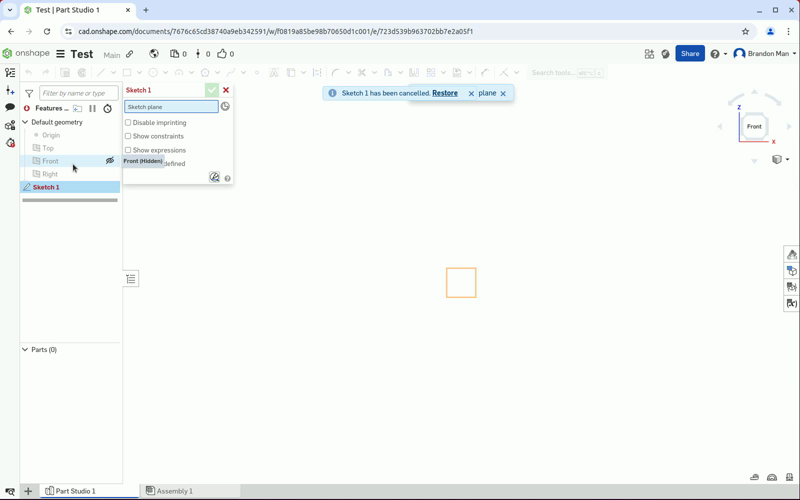
click(73, 163)
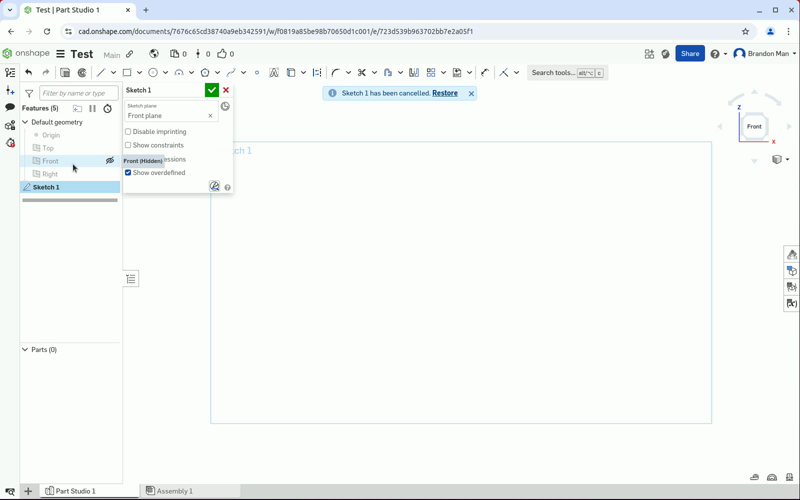
mouse_move(73, 352)
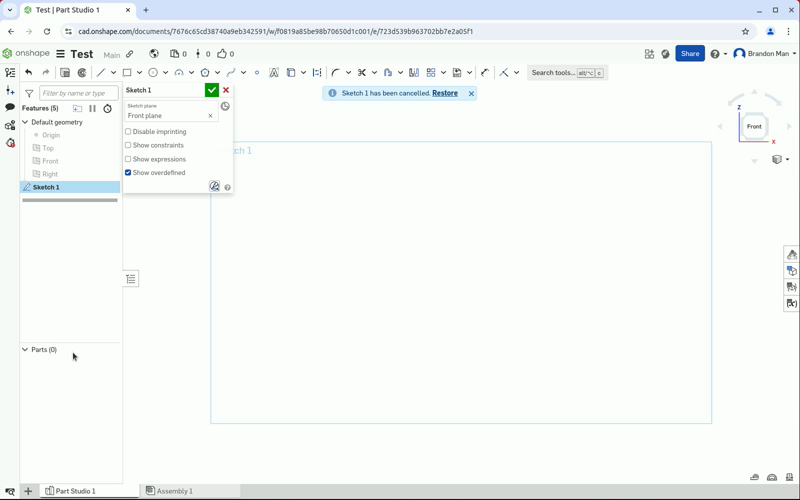
key(y)
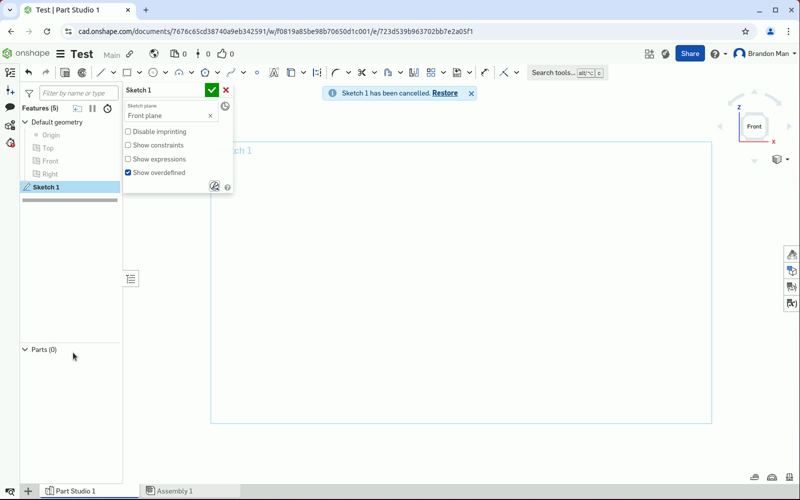
key(l)
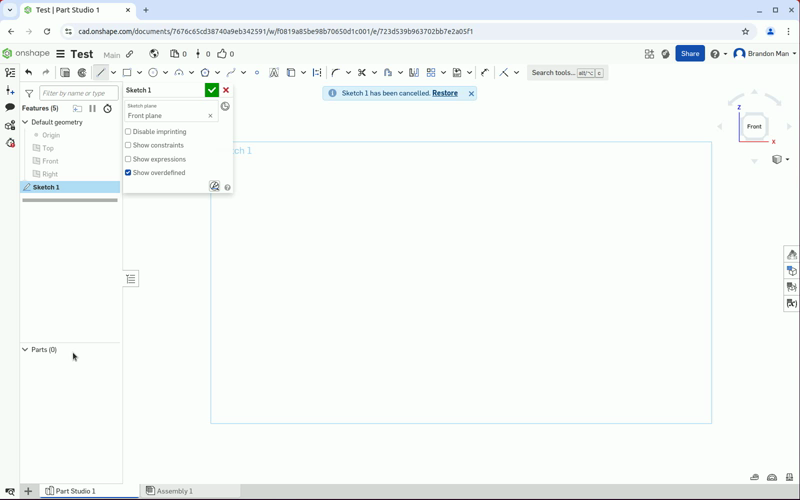
key_down(shift)
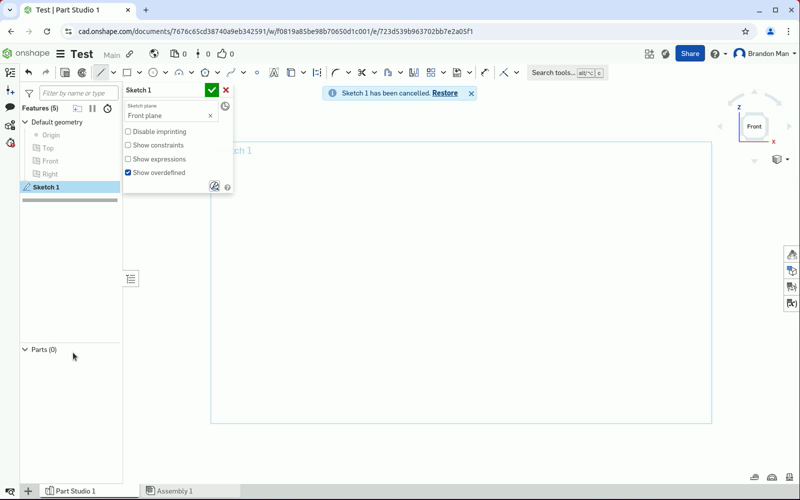
mouse_move(348, 282)
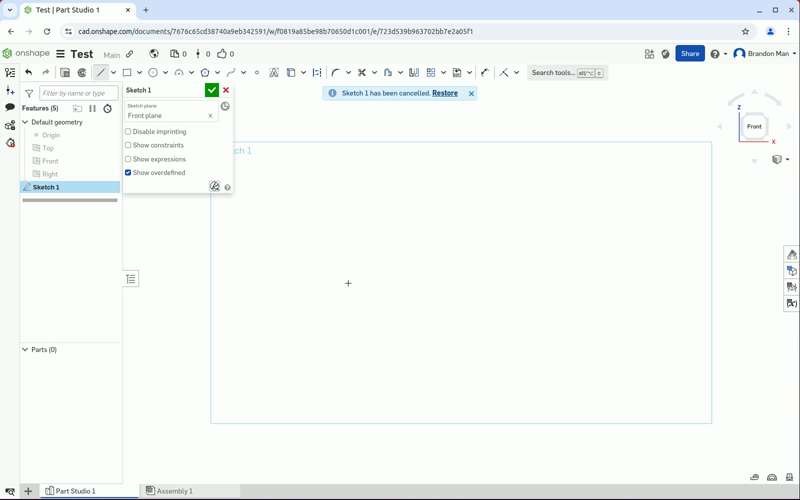
click(348, 282)
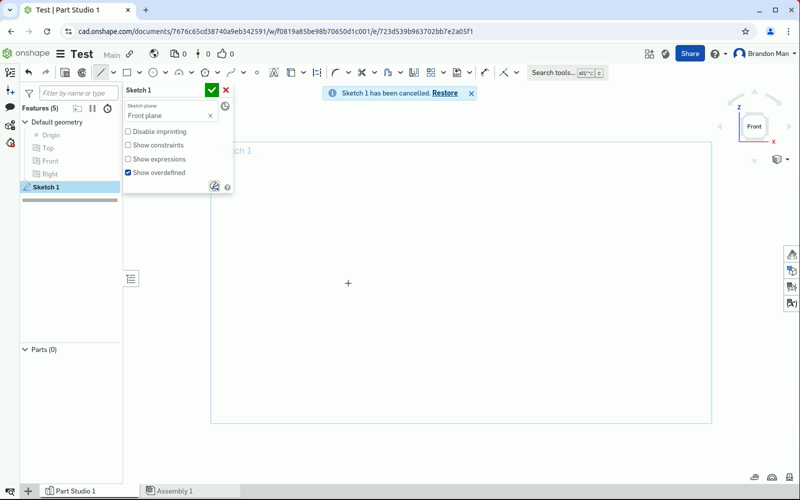
key_up(shift)
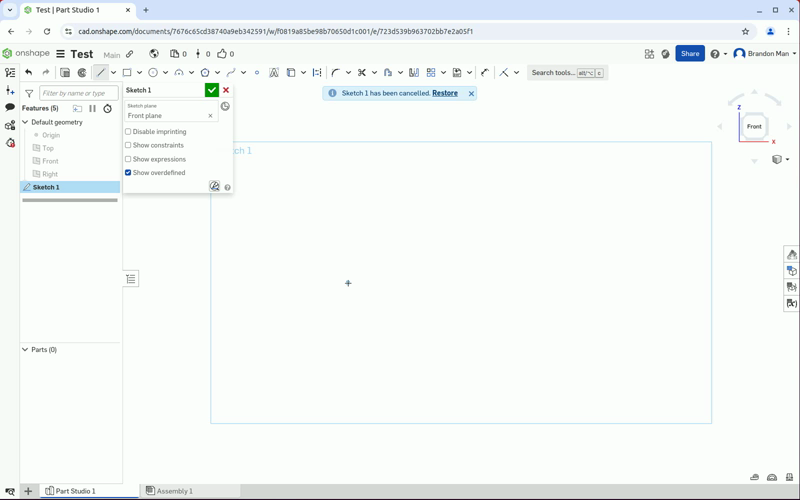
key_down(shift)
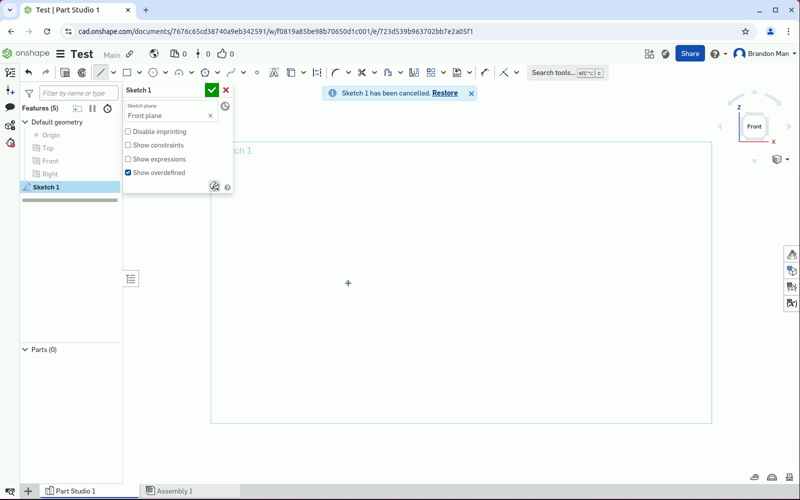
mouse_move(378, 282)
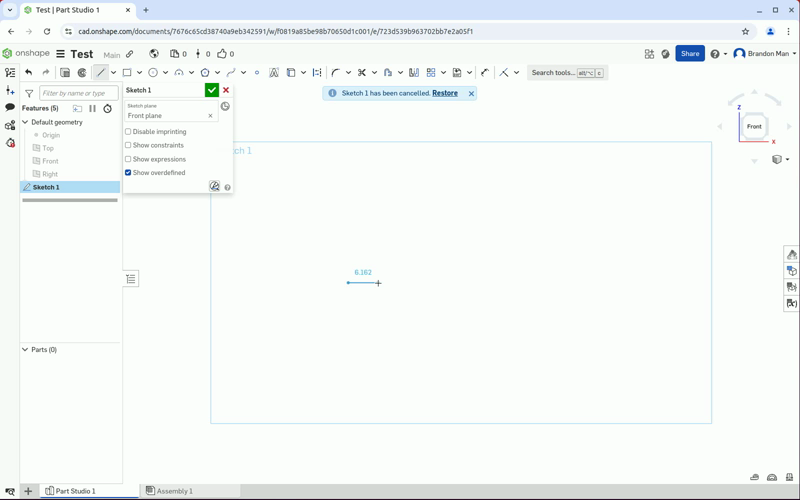
mouse_move(369, 282)
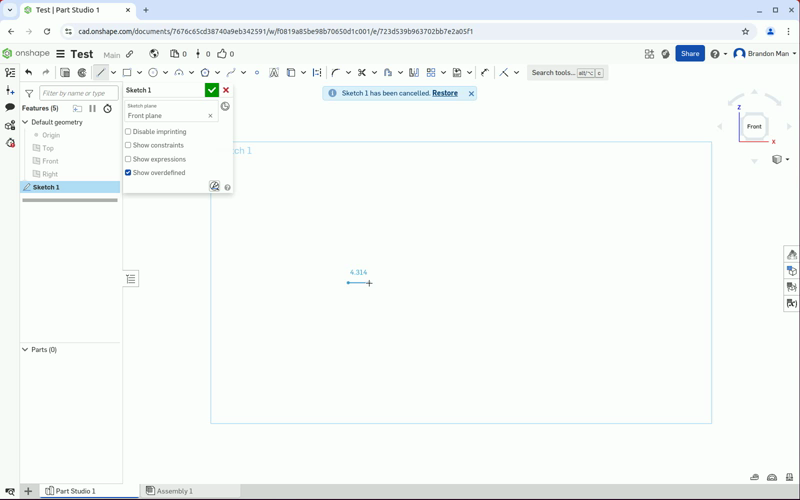
click(369, 282)
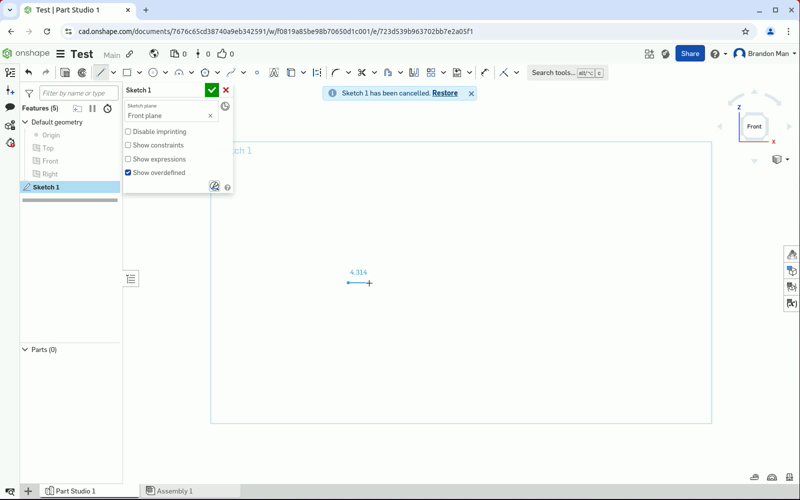
key_up(shift)
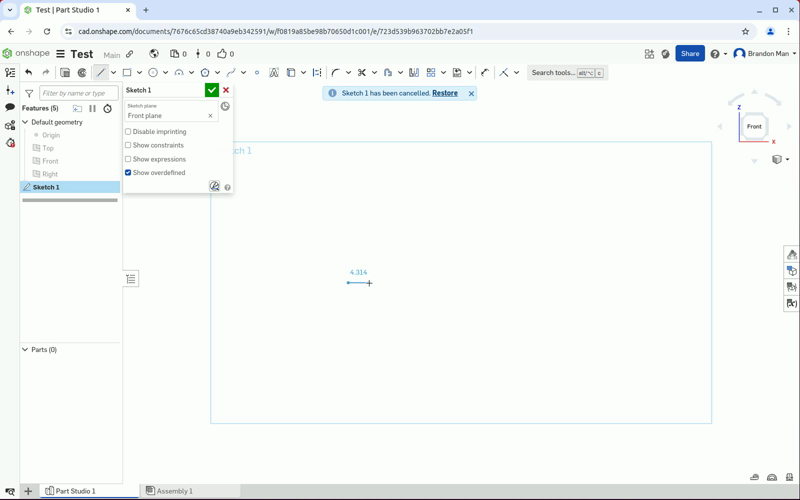
key_down(shift)
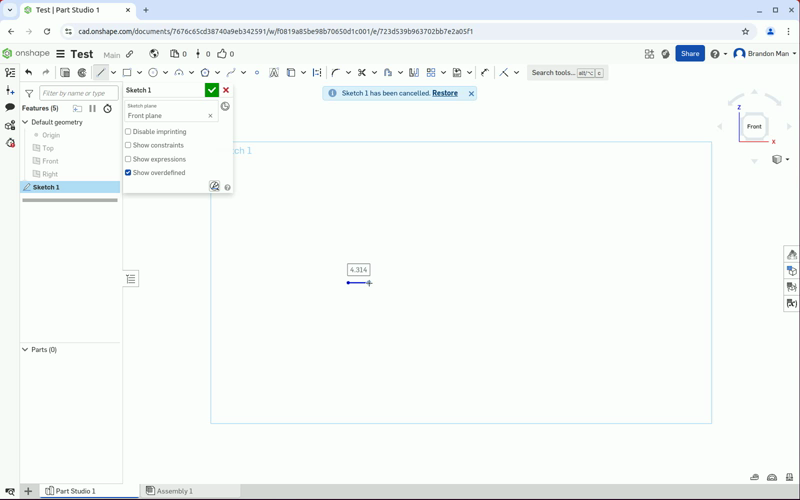
mouse_move(399, 282)
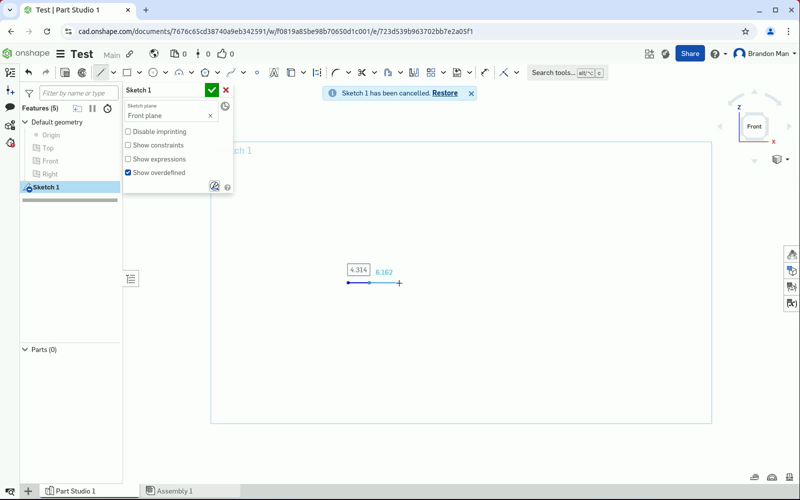
mouse_move(369, 261)
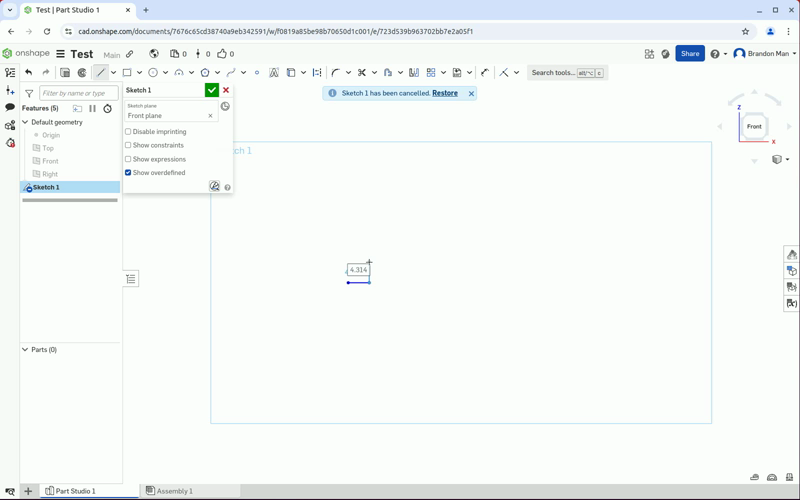
click(369, 261)
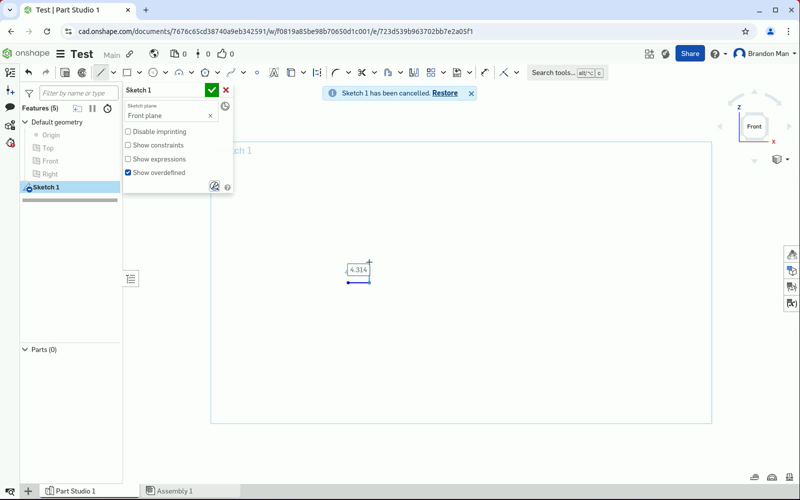
key_up(shift)
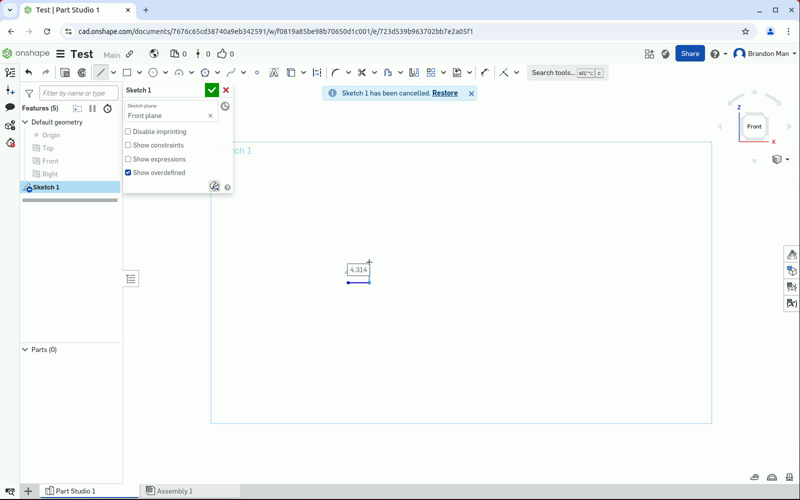
key_down(shift)
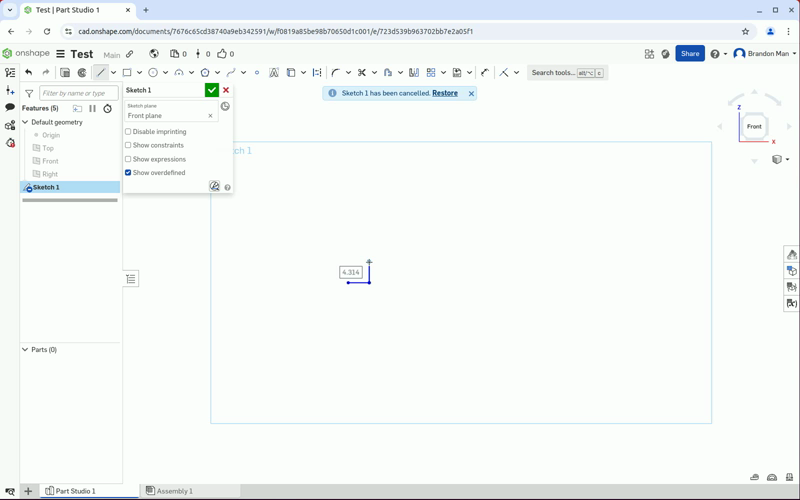
mouse_move(399, 261)
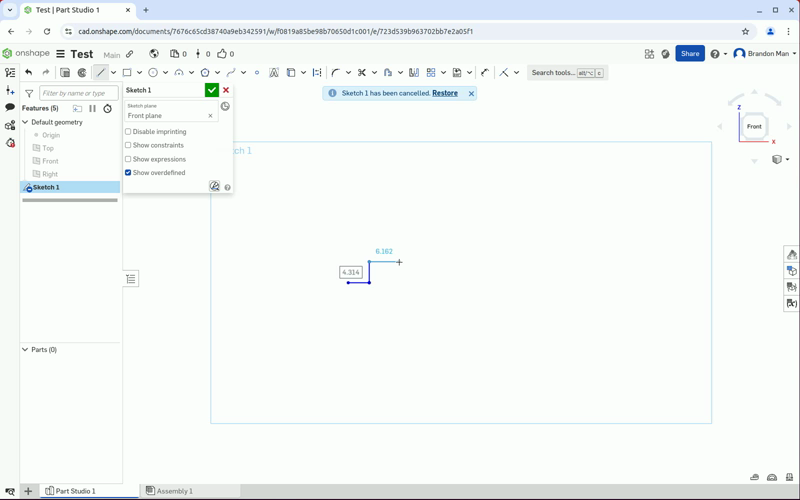
mouse_move(348, 261)
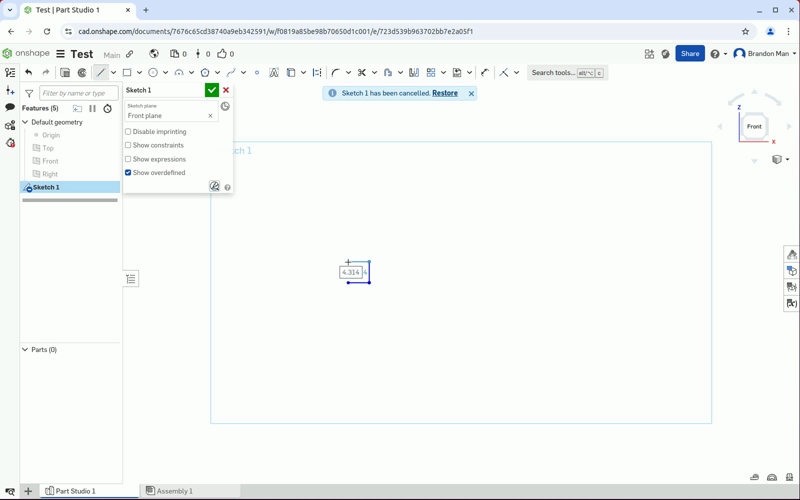
click(348, 261)
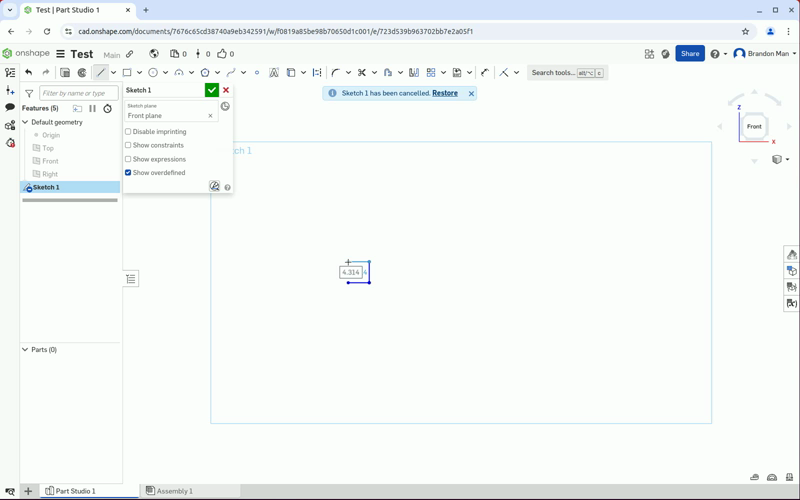
key_up(shift)
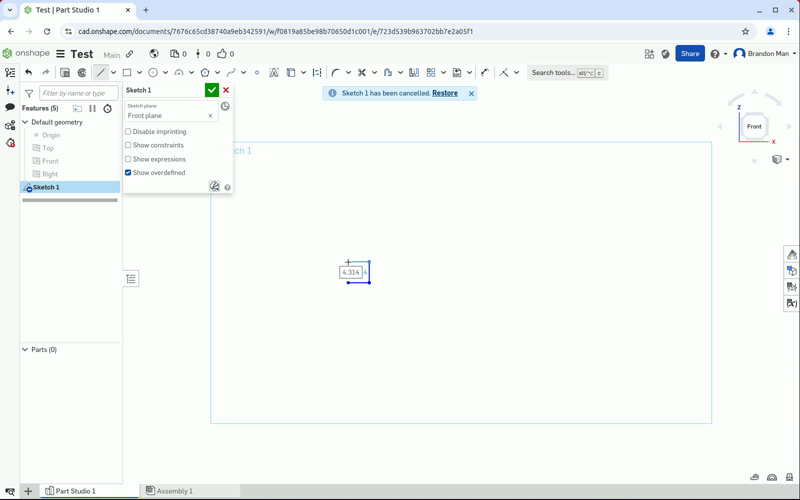
mouse_move(378, 261)
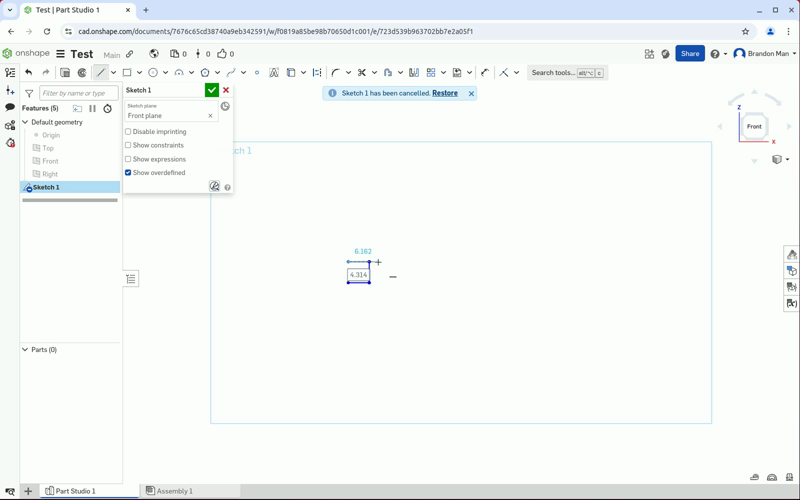
key_down(shift)
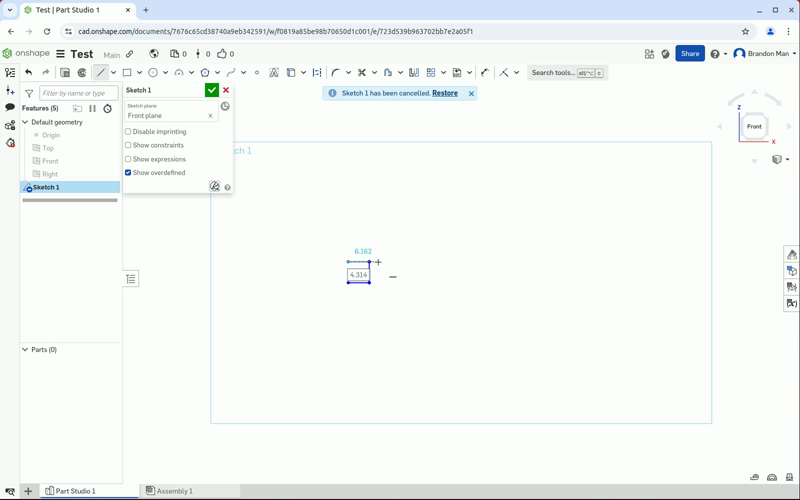
mouse_move(348, 282)
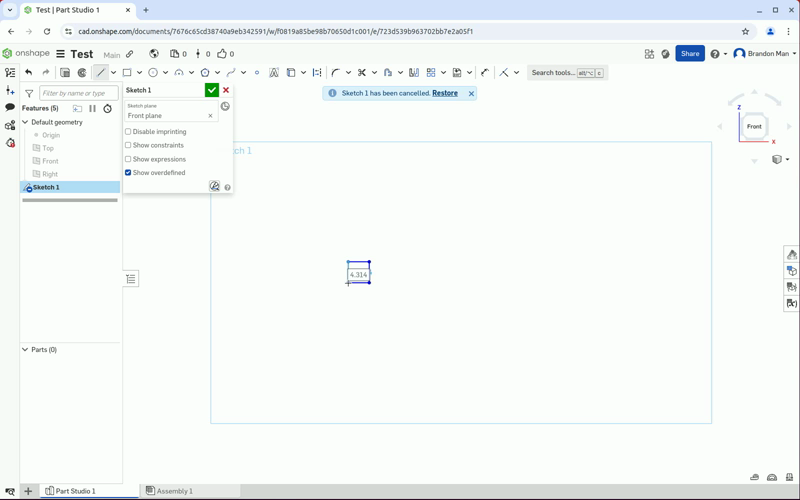
key_up(shift)
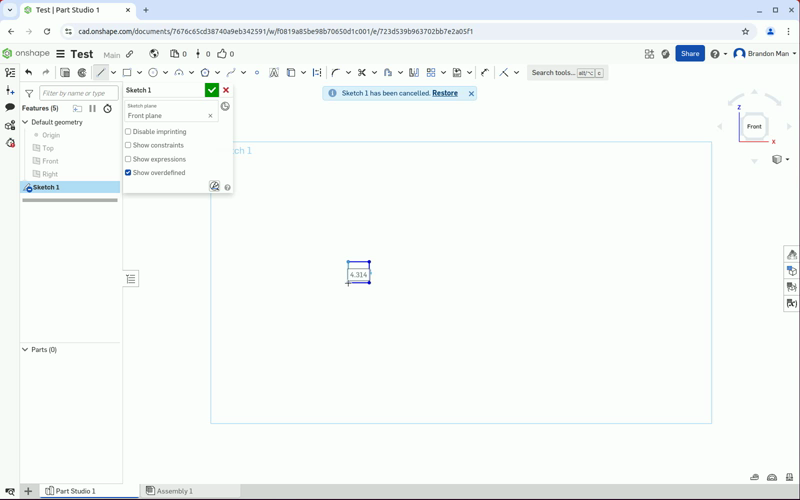
click(348, 282)
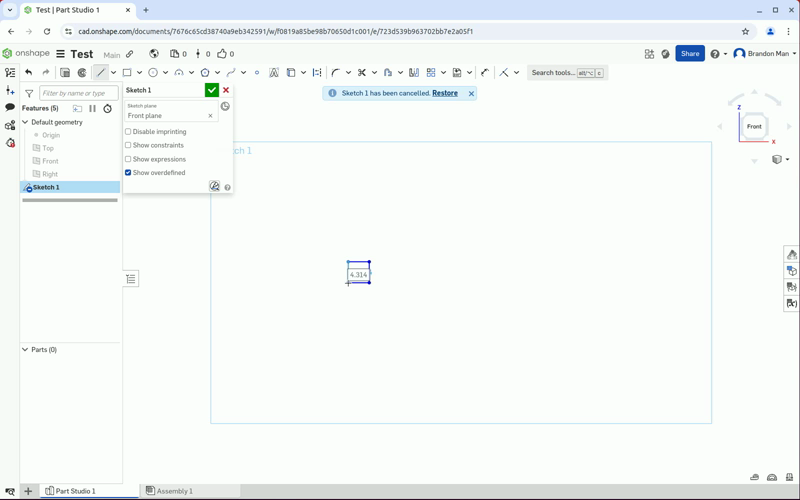
key(esc)
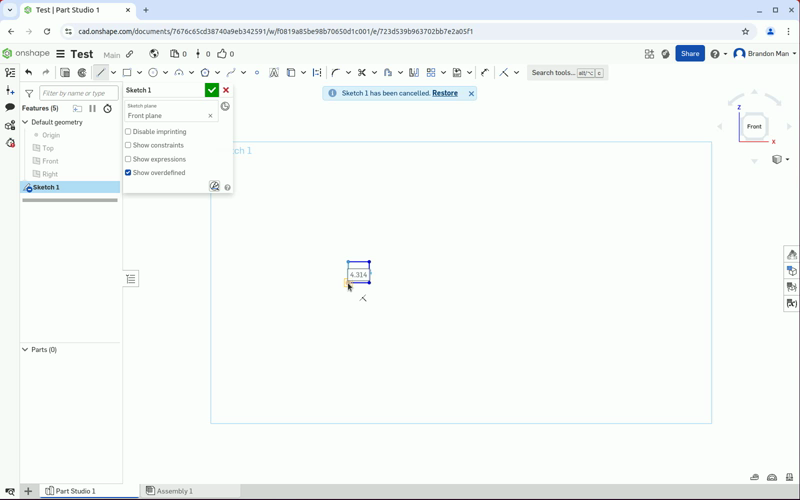
mouse_move(361, 280)
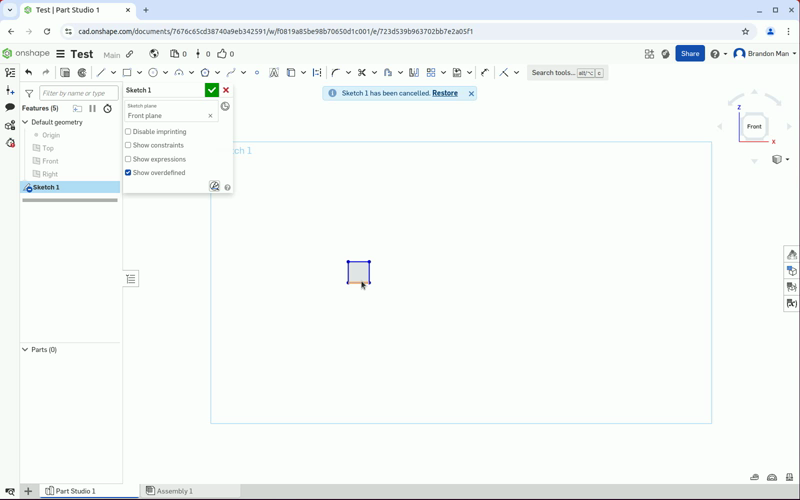
scroll(6)
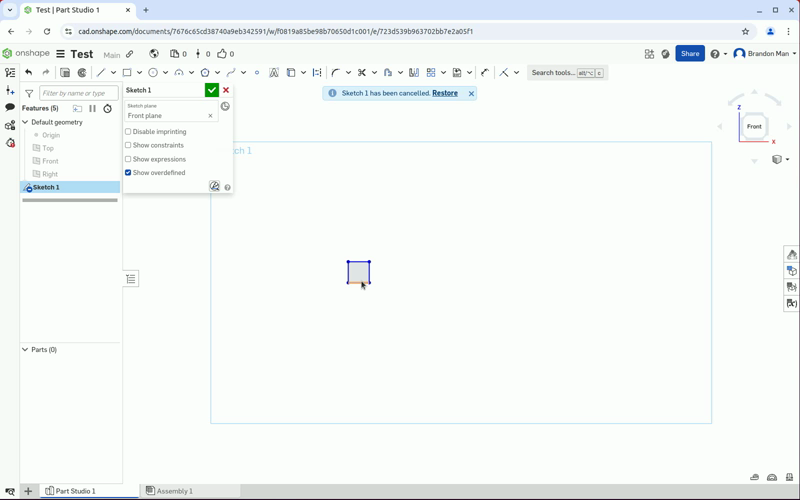
scroll(6)
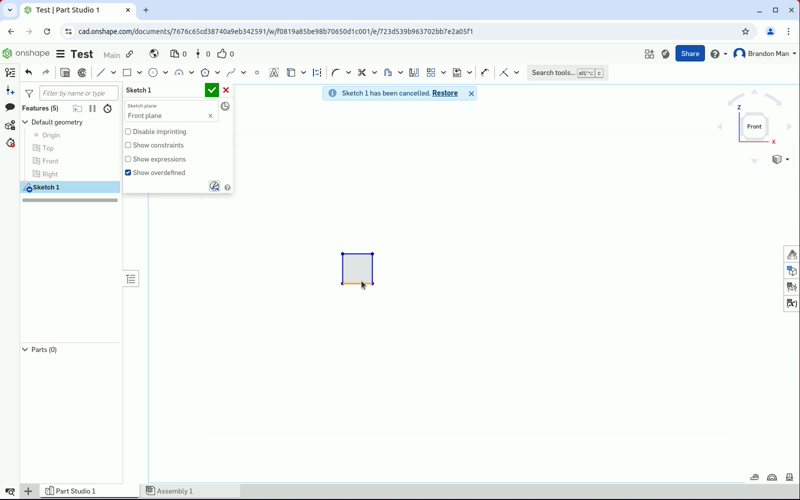
scroll(6)
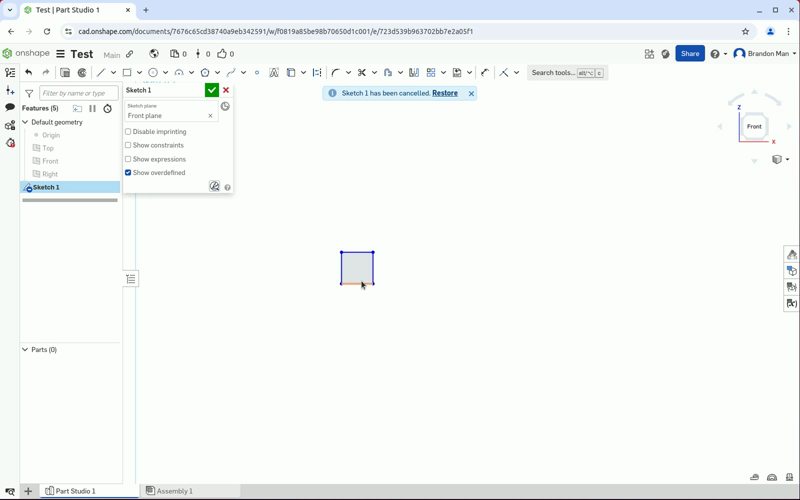
scroll(6)
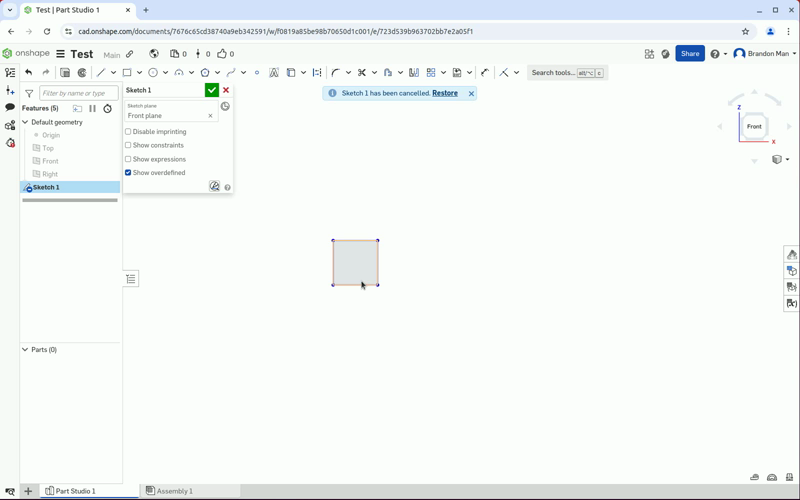
scroll(6)
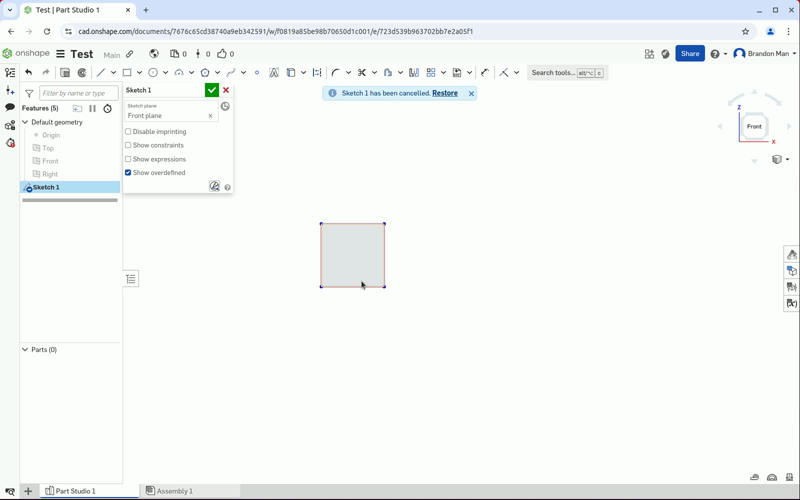
scroll(6)
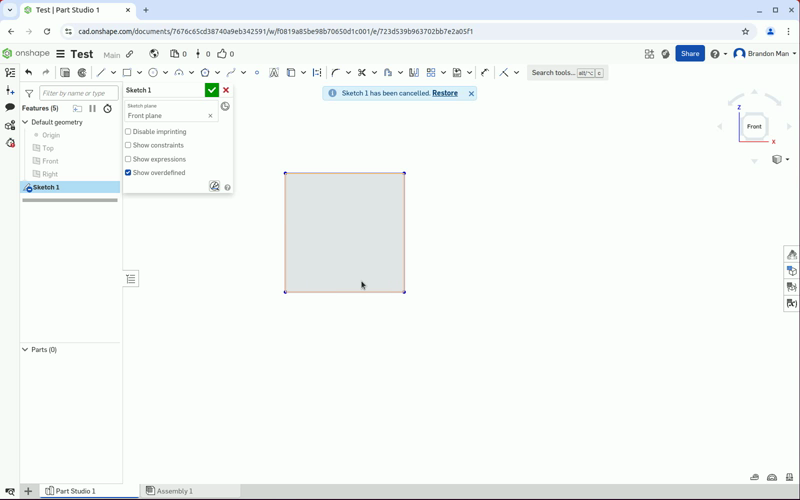
scroll(6)
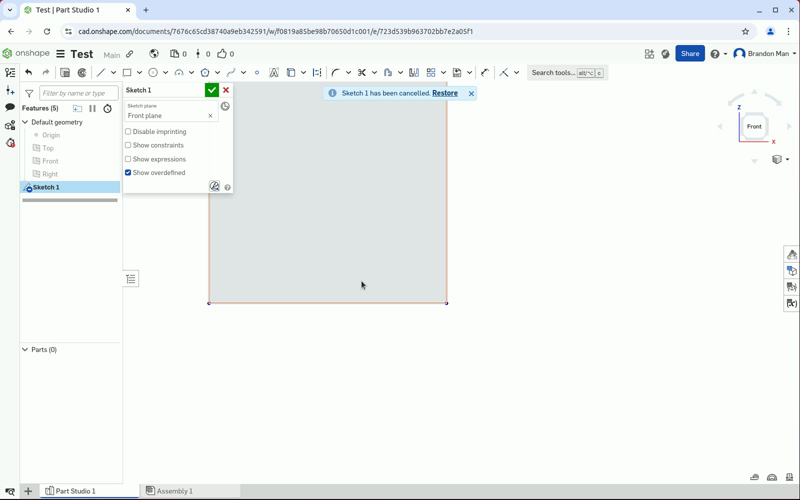
click(361, 280)
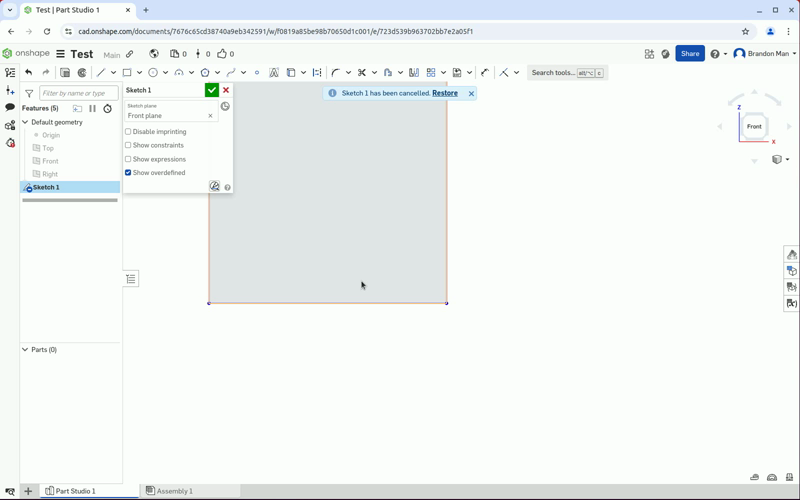
scroll(-6)
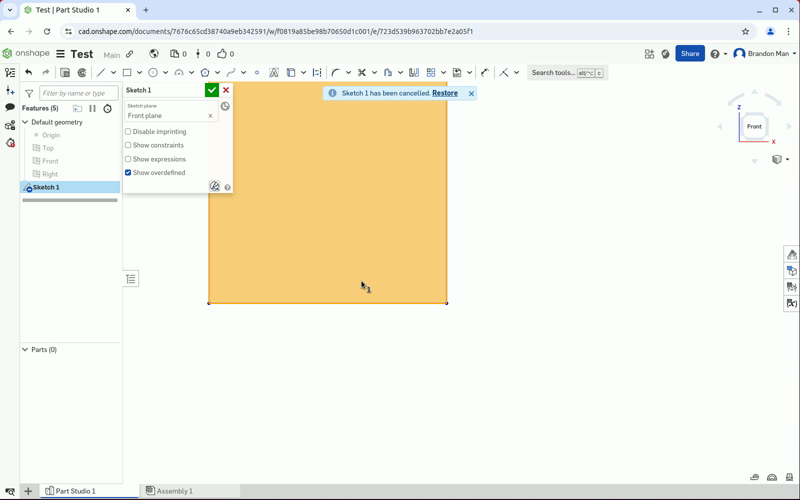
scroll(-6)
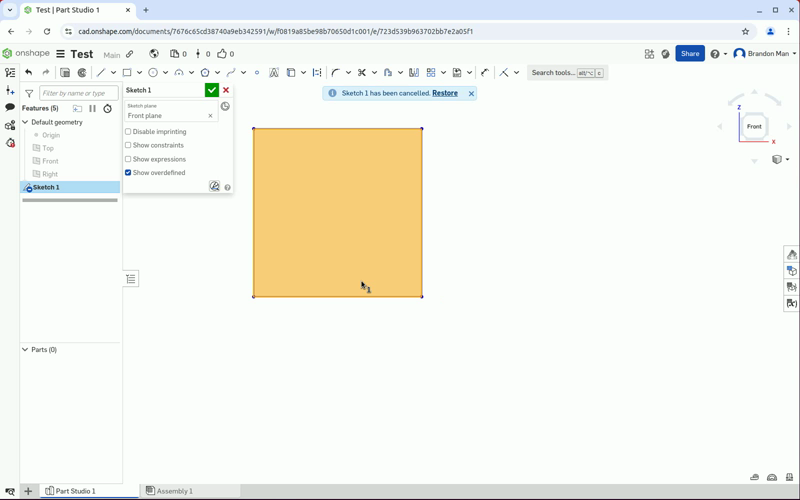
scroll(-6)
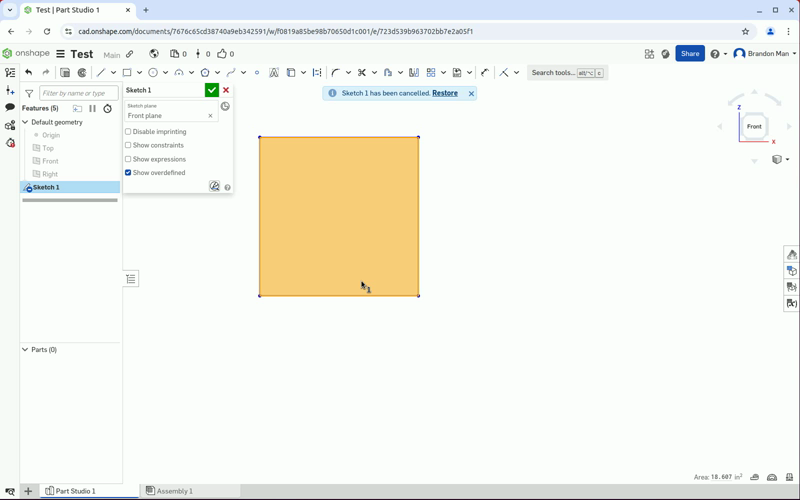
scroll(-6)
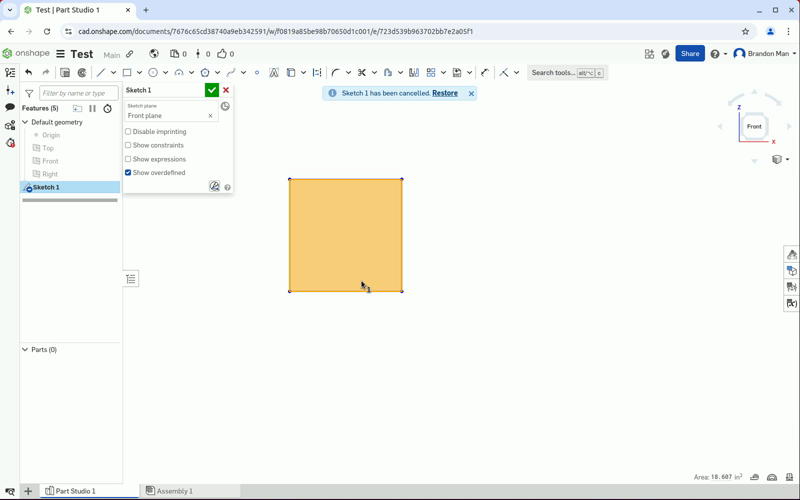
scroll(-6)
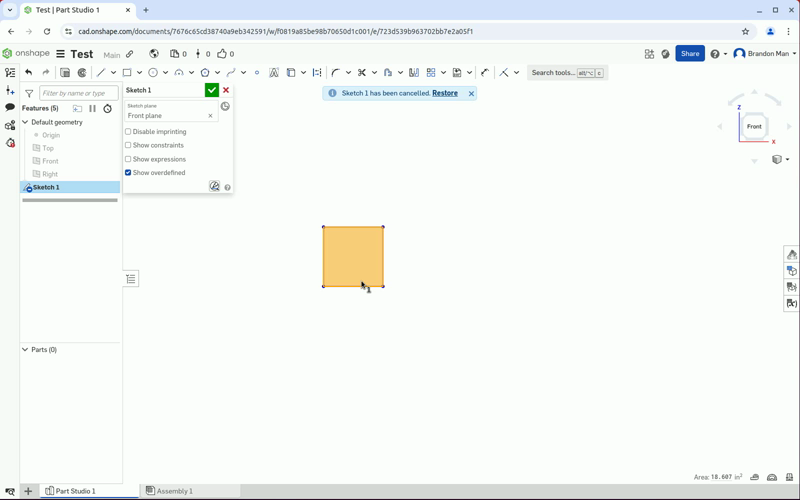
scroll(-6)
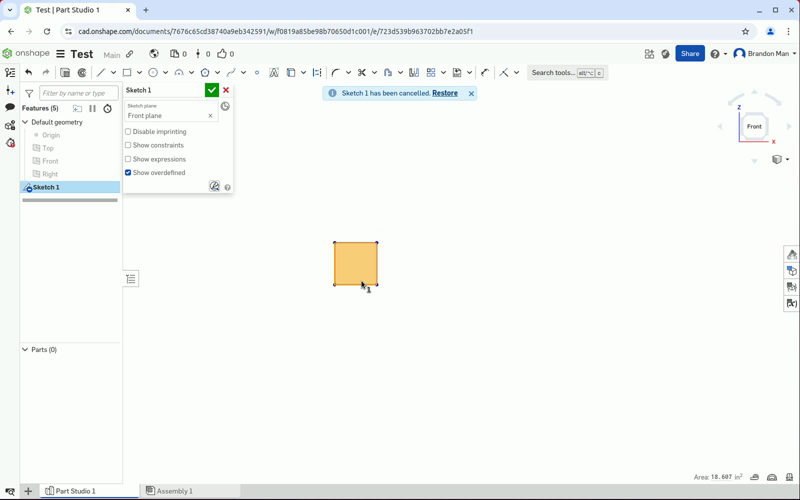
scroll(-6)
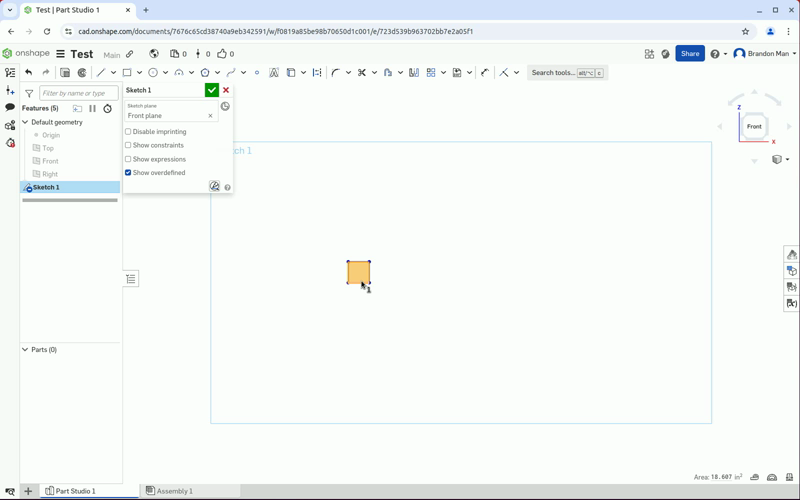
mouse_move(73, 352)
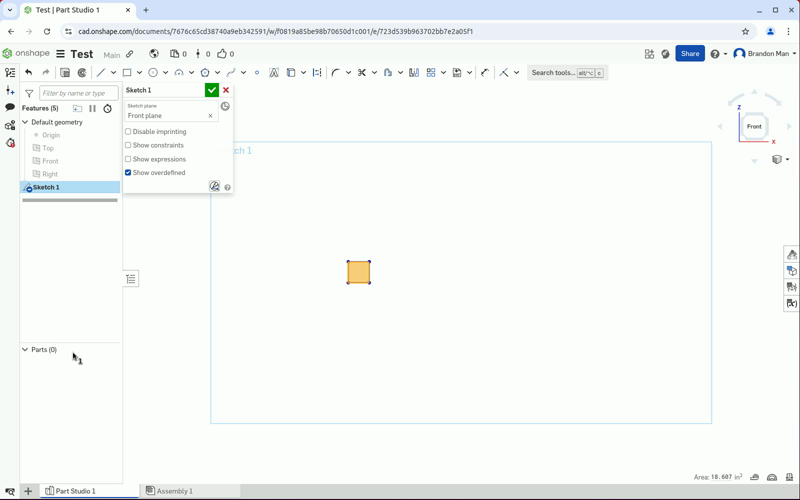
key(shift+y)
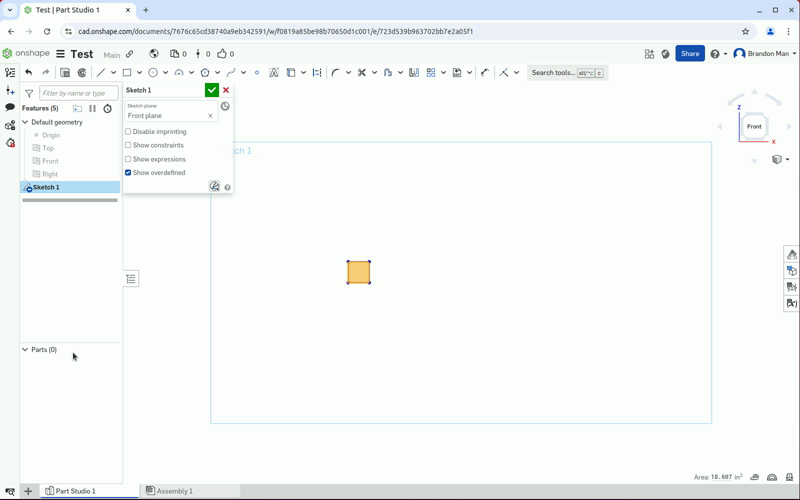
key(shift+e)
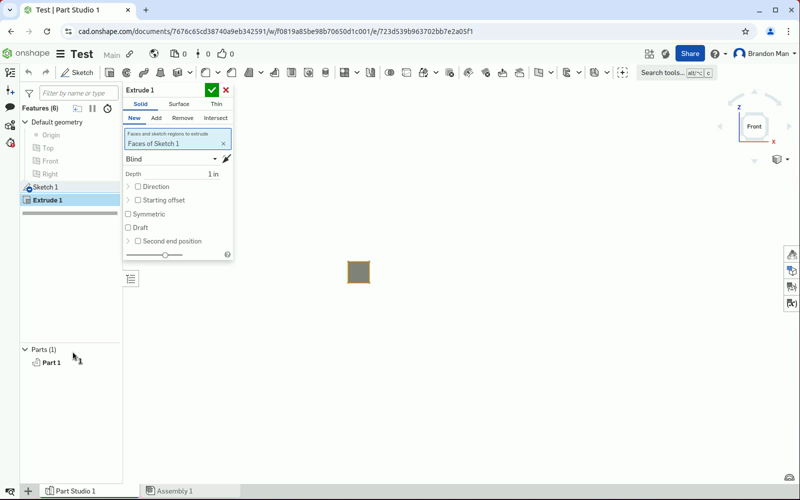
mouse_move(143, 106)
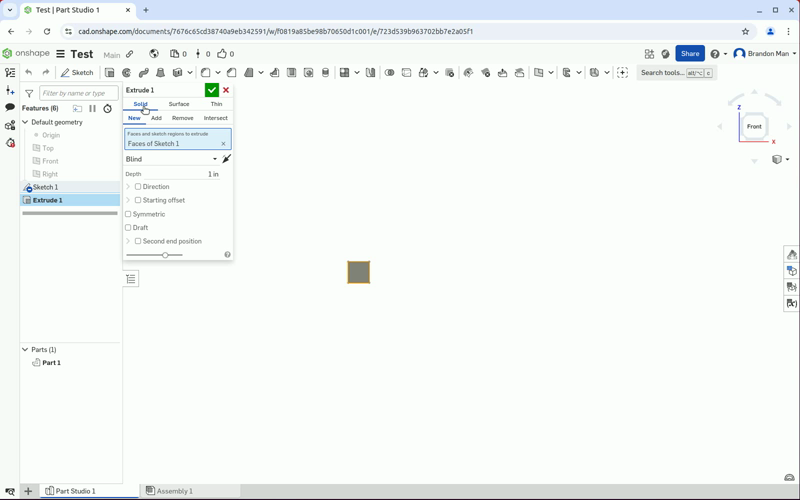
click(143, 106)
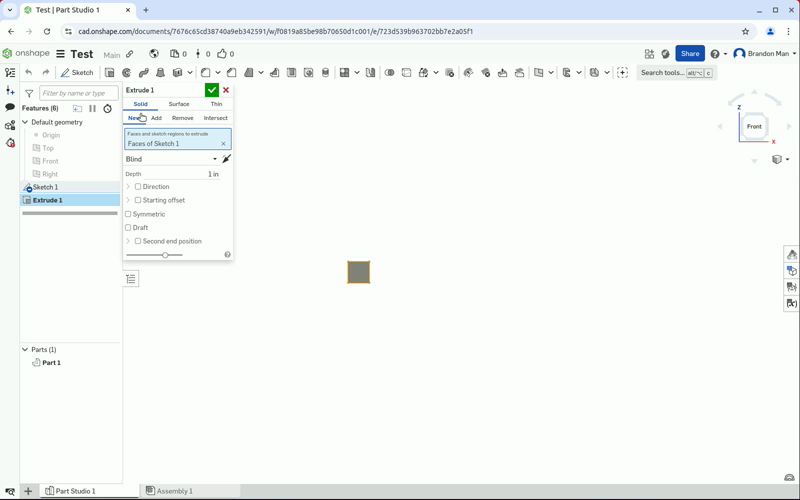
mouse_move(137, 120)
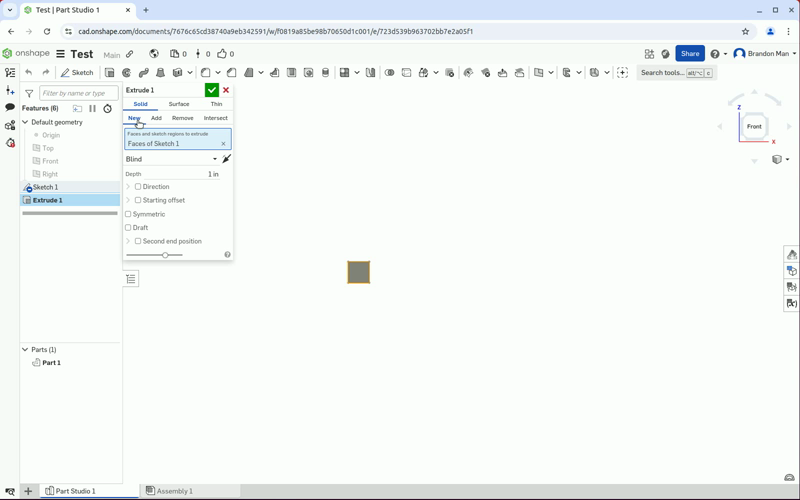
click(137, 120)
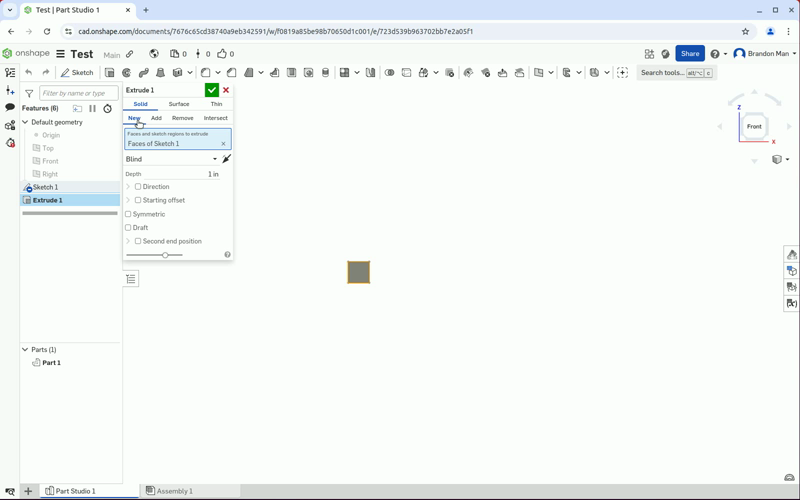
key(tab, 4)
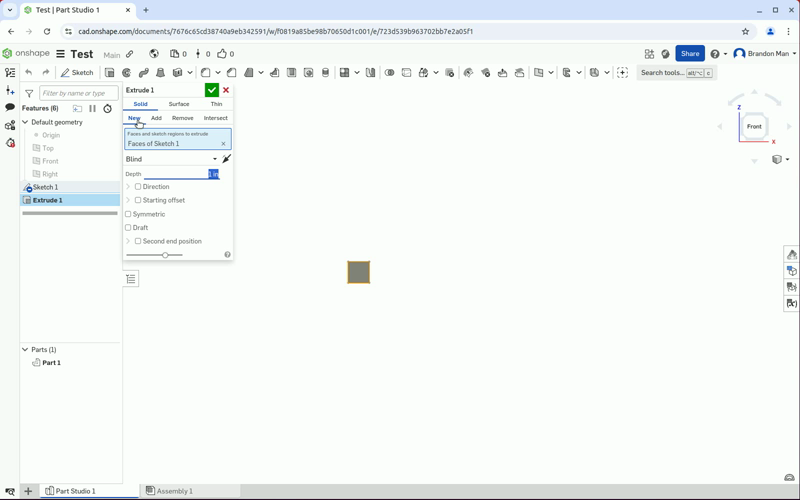
text(-0.241)
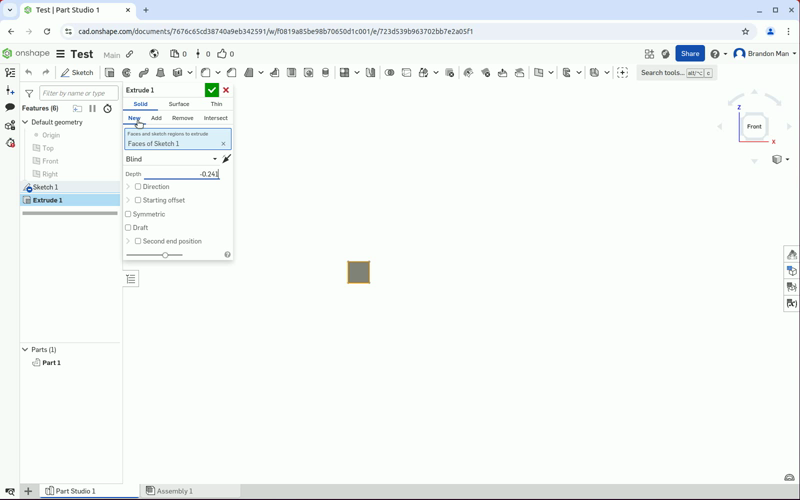
key(enter)
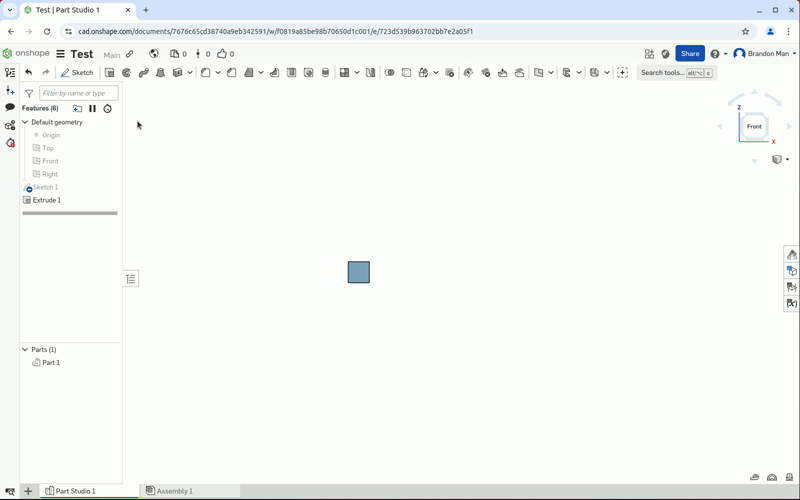
key(shift+h)
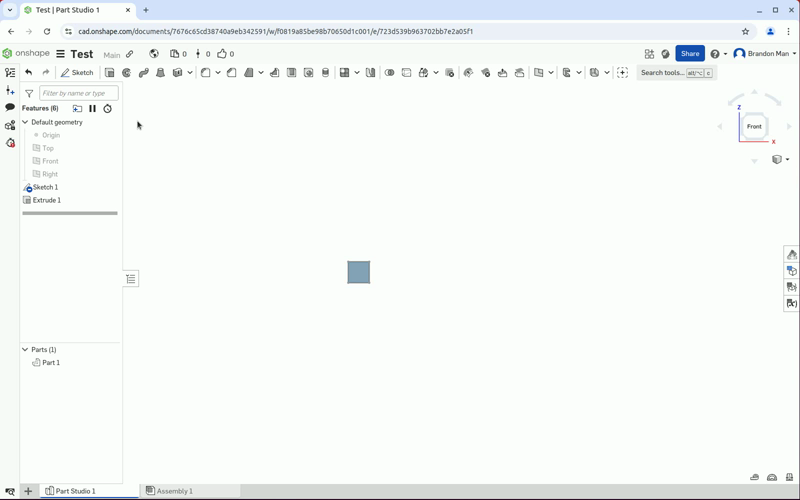
key(shift+h)
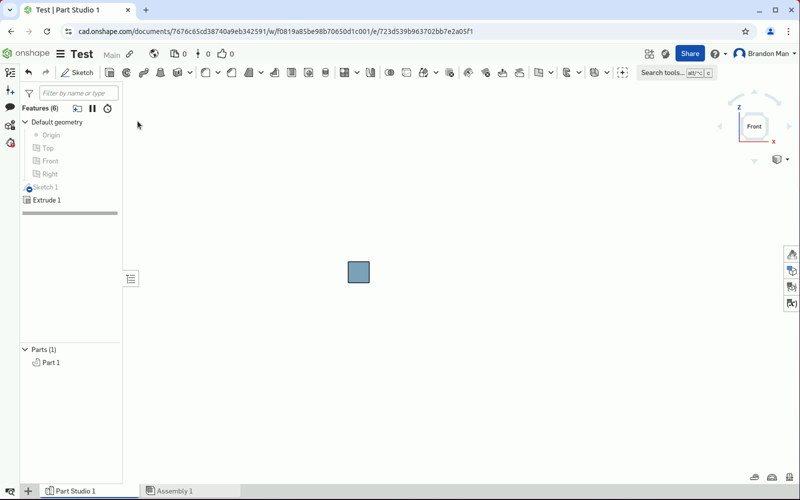
mouse_move(73, 189)
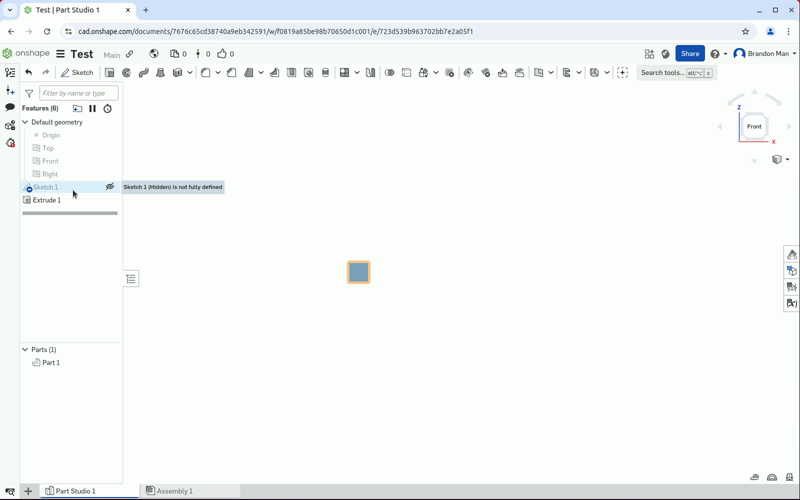
click(73, 189)
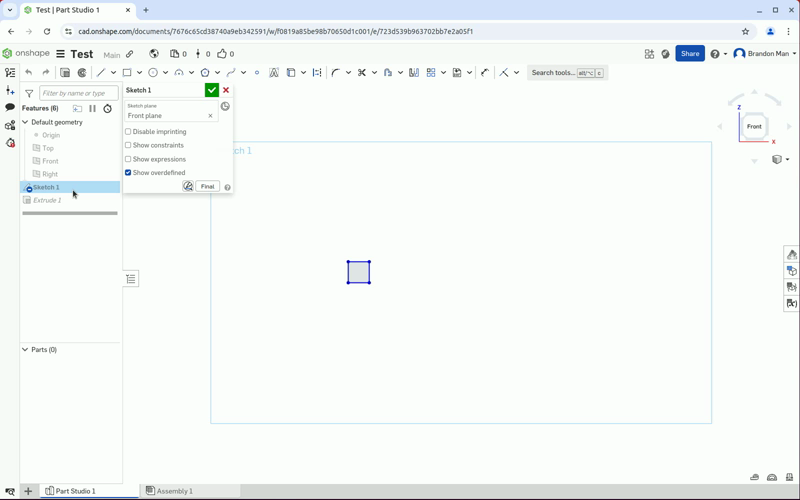
mouse_move(229, 92)
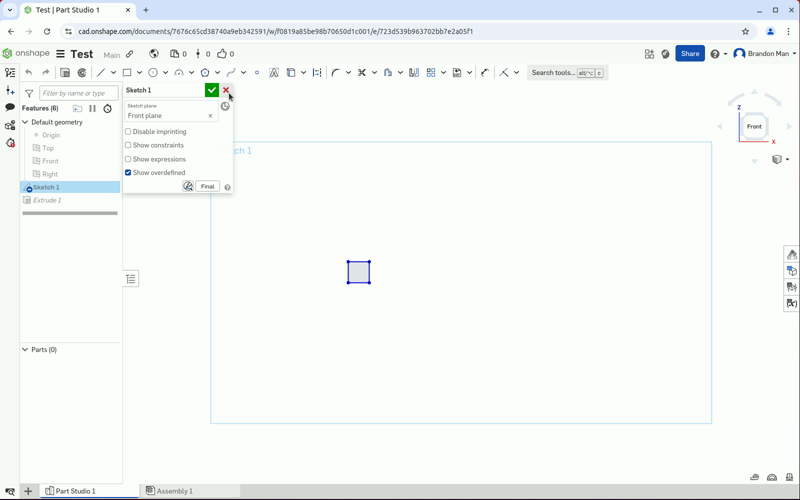
click(229, 92)
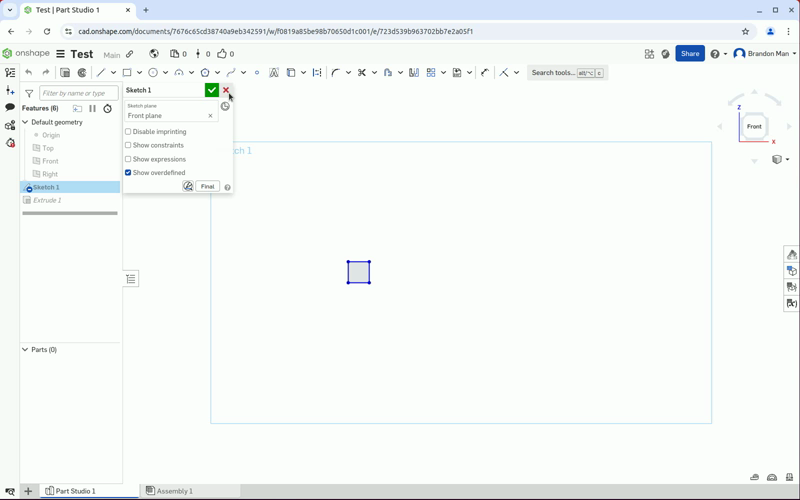
key(shift+s)
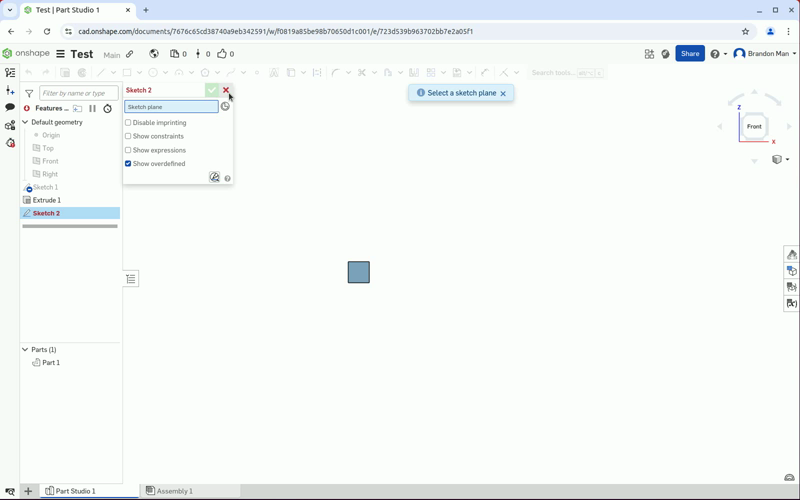
mouse_move(73, 163)
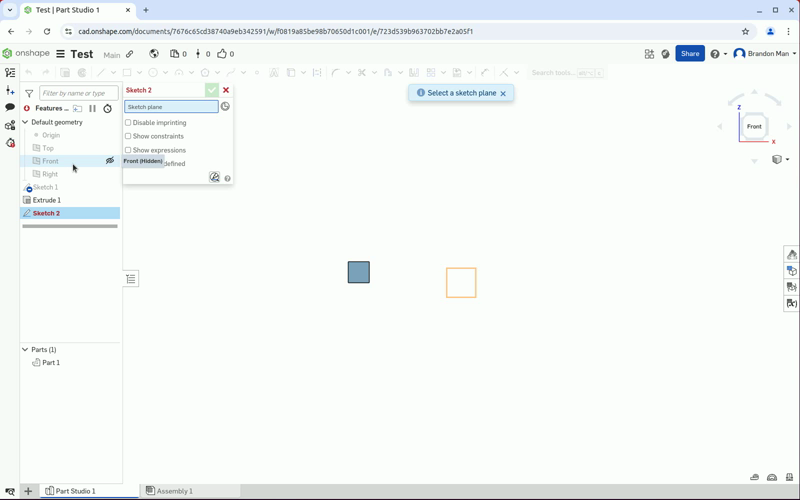
click(73, 163)
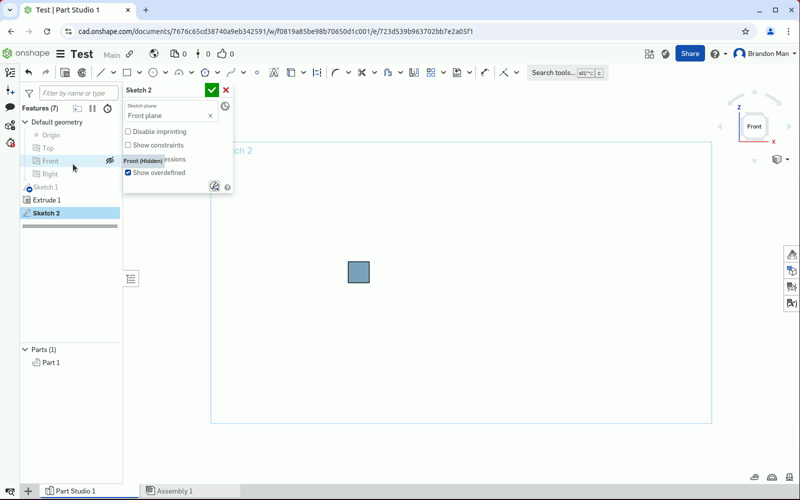
mouse_move(73, 352)
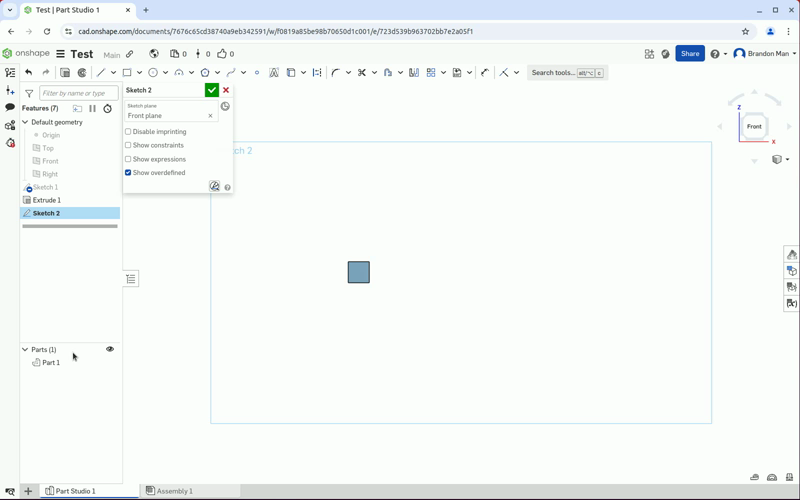
key(y)
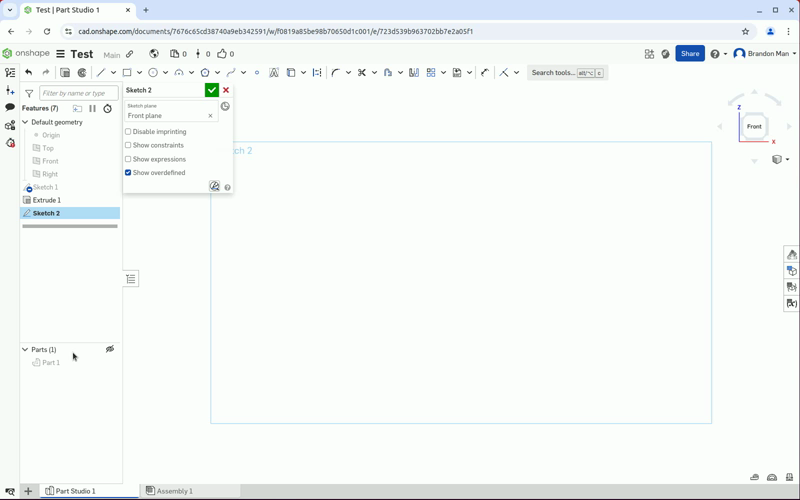
key(l)
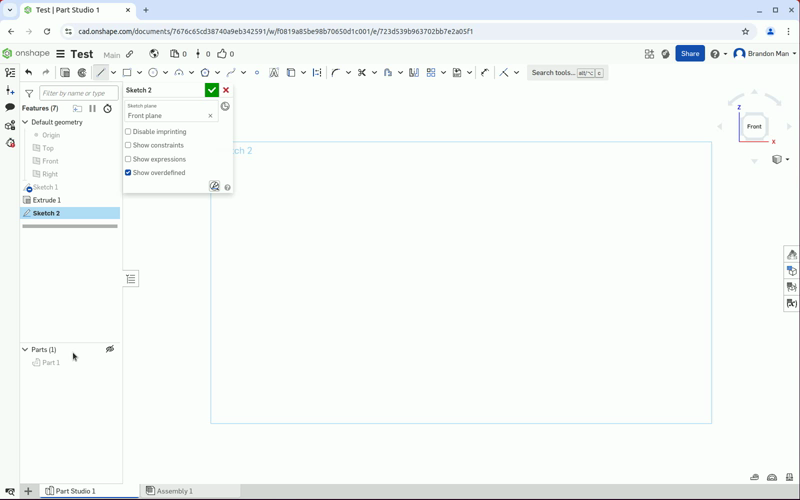
key_down(shift)
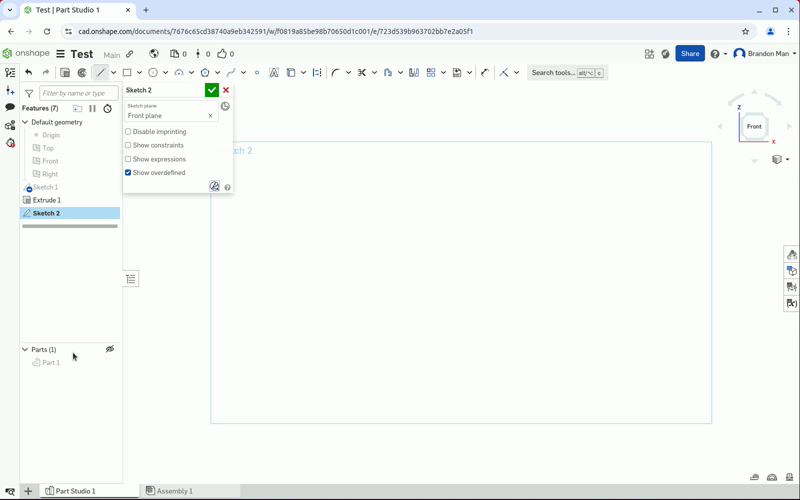
mouse_move(450, 282)
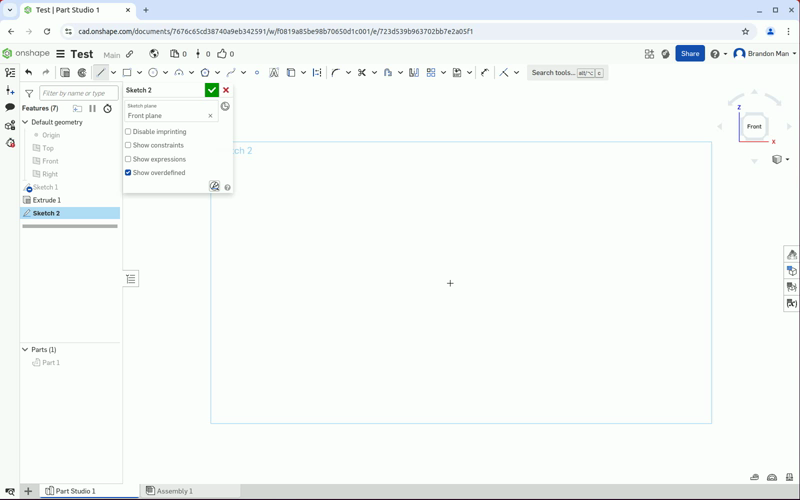
click(450, 282)
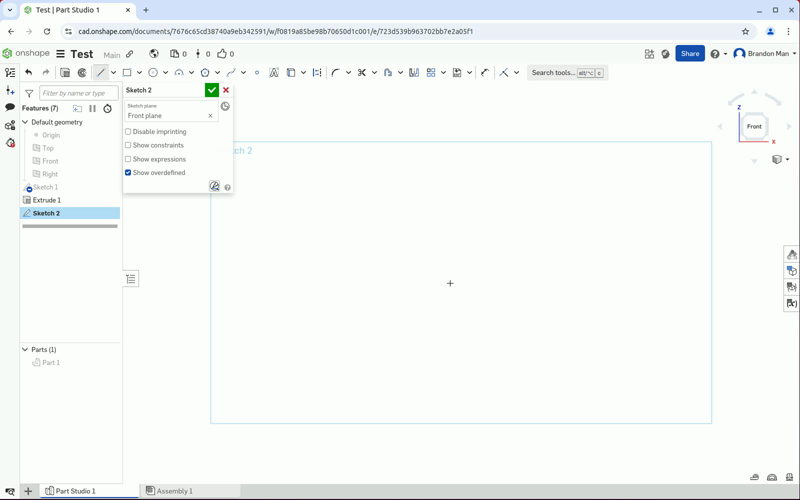
key_up(shift)
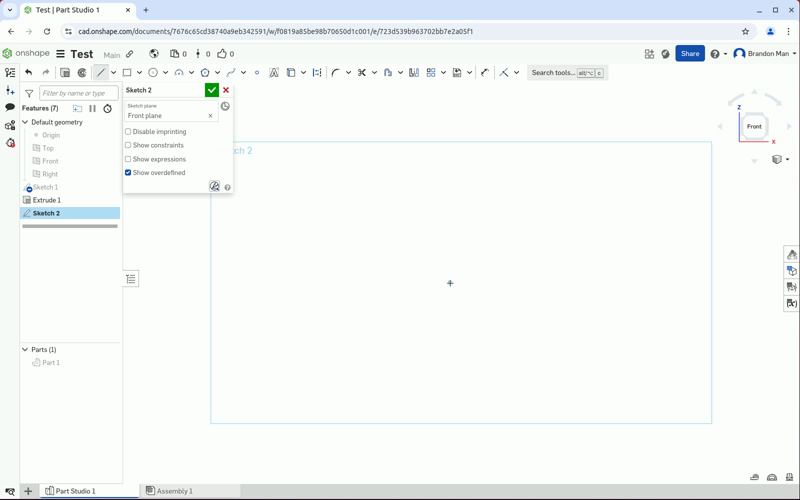
key_down(shift)
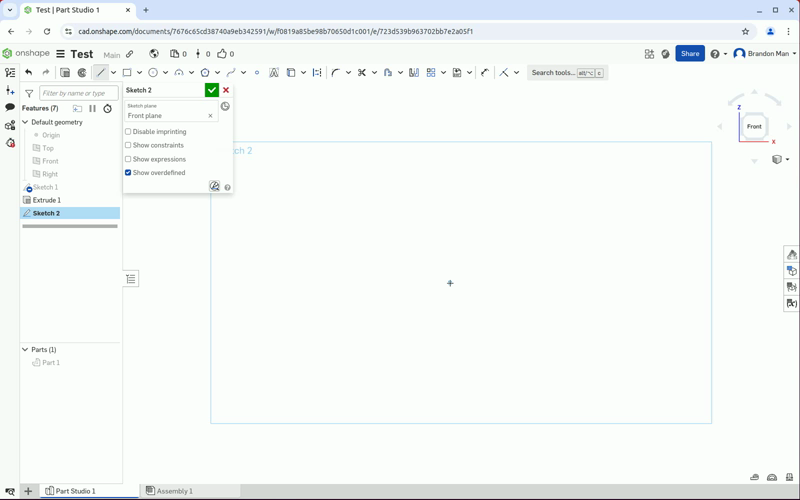
mouse_move(480, 282)
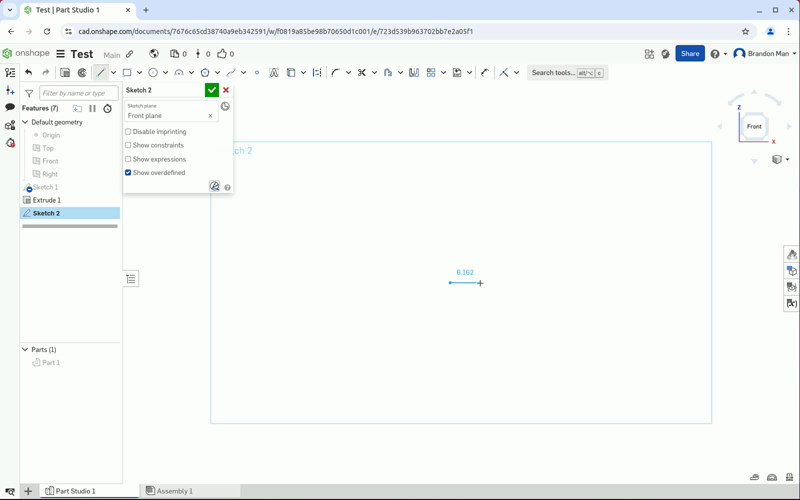
mouse_move(471, 282)
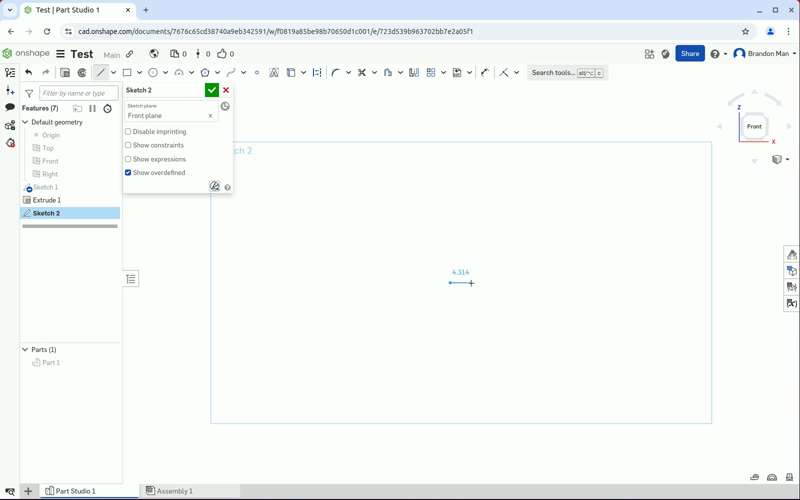
click(471, 282)
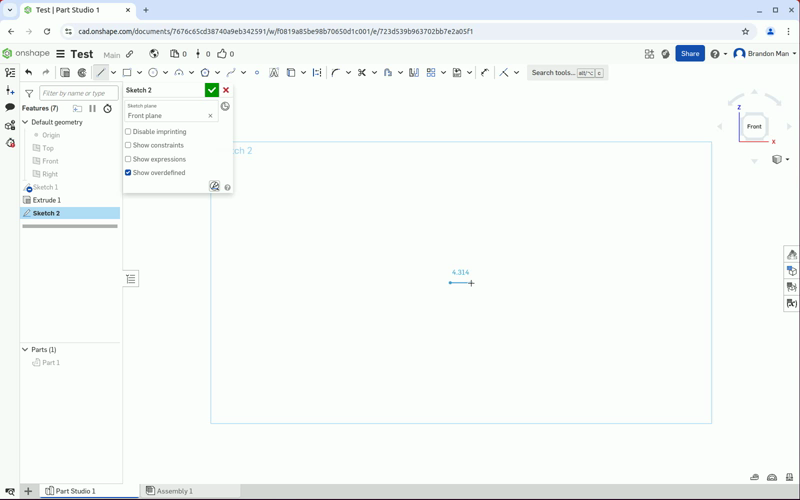
key_up(shift)
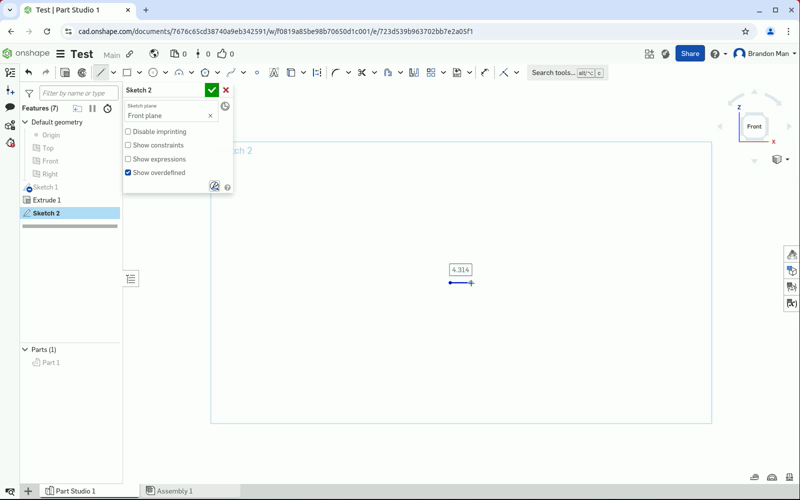
key_down(shift)
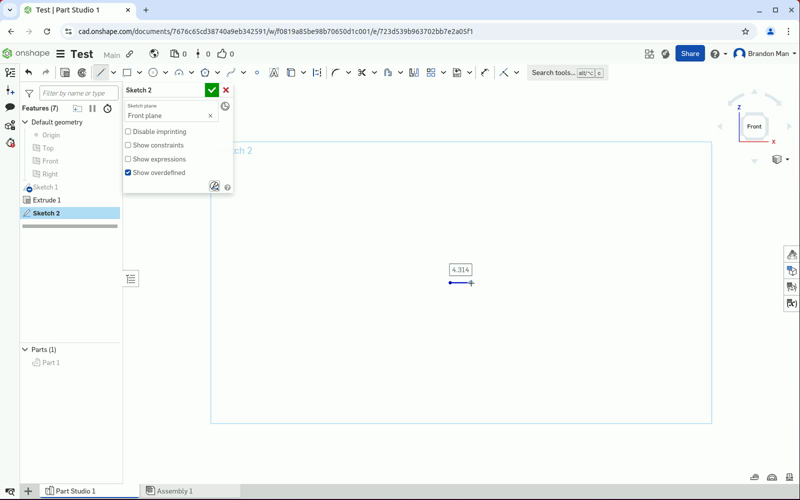
mouse_move(501, 282)
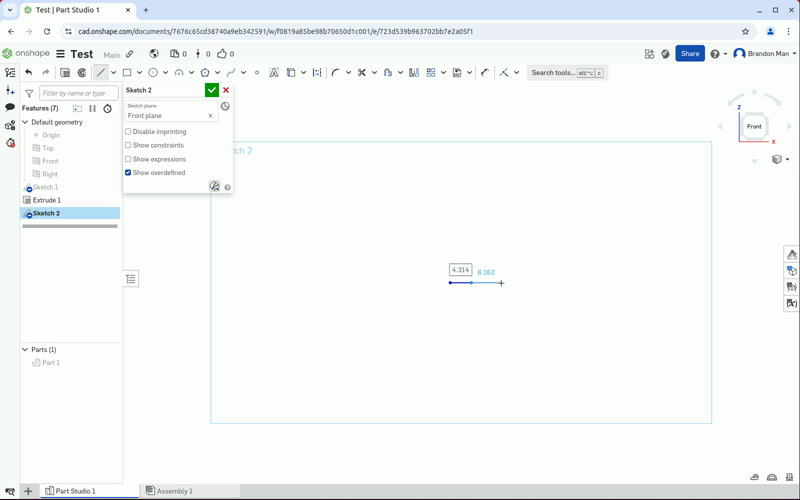
mouse_move(471, 261)
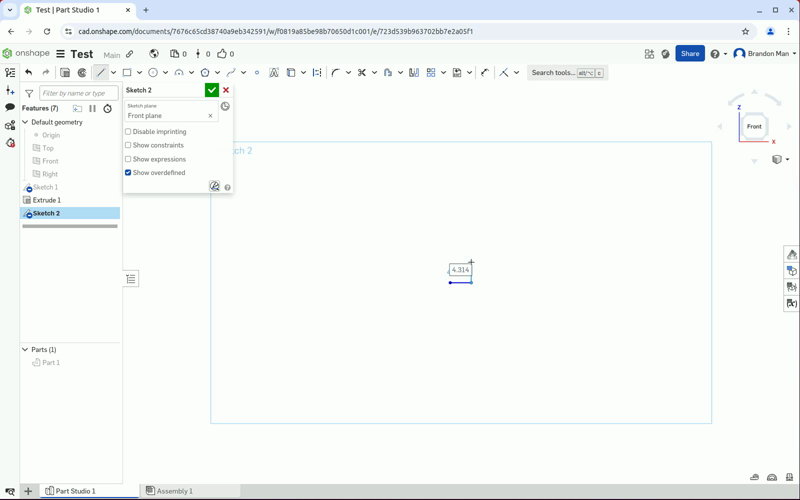
click(471, 261)
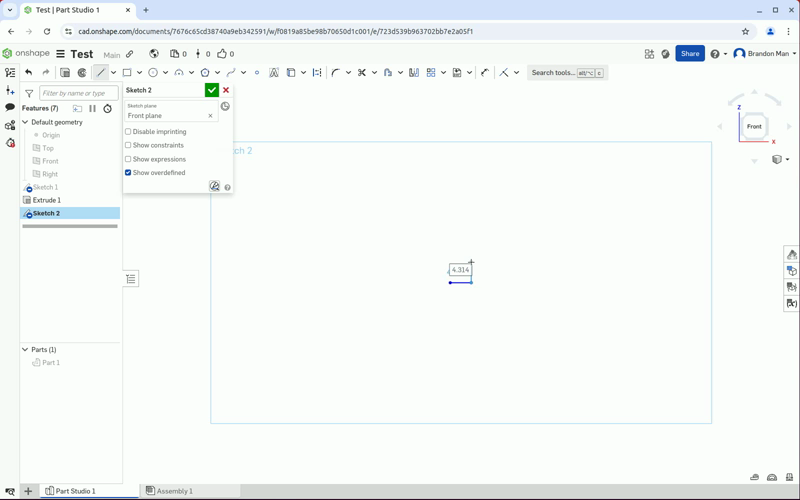
key_up(shift)
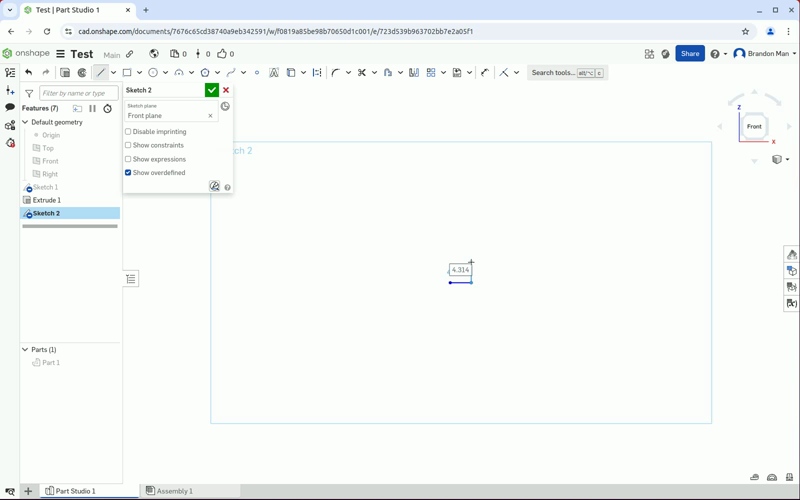
key_down(shift)
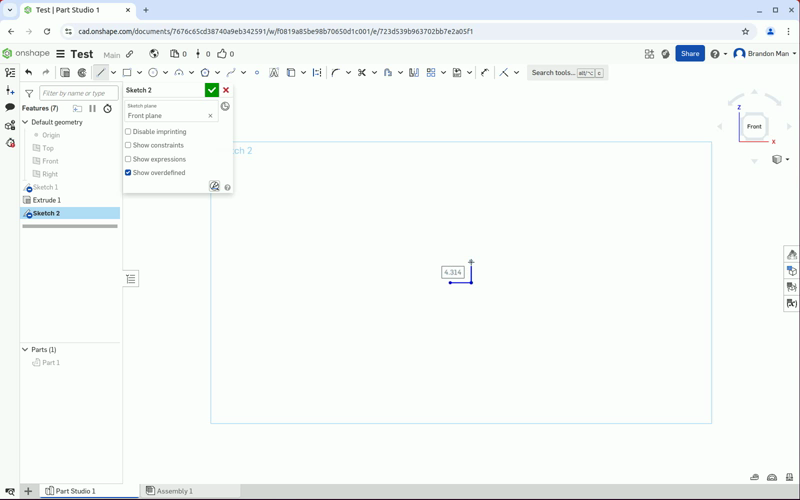
mouse_move(501, 261)
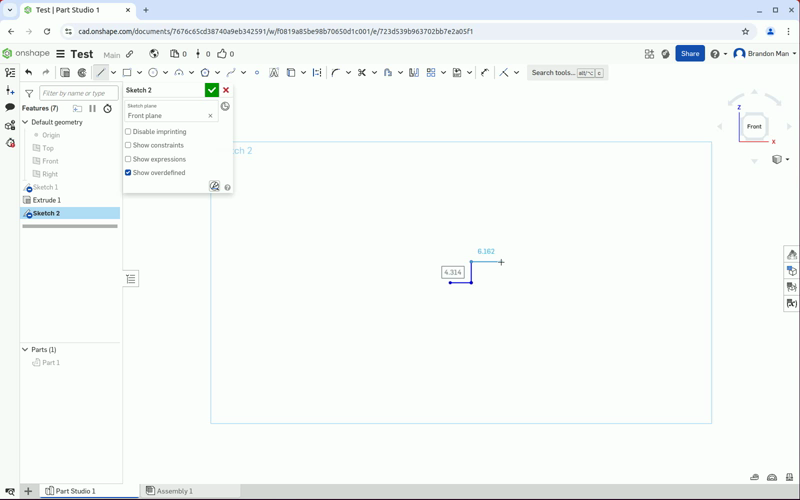
mouse_move(450, 261)
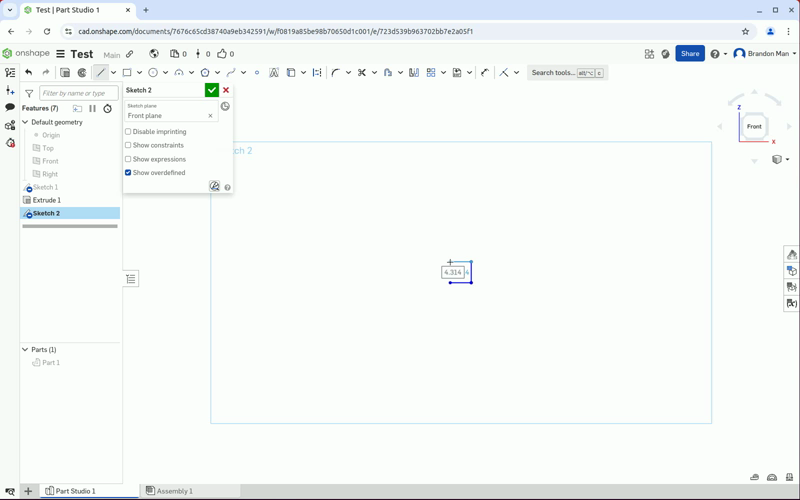
click(450, 261)
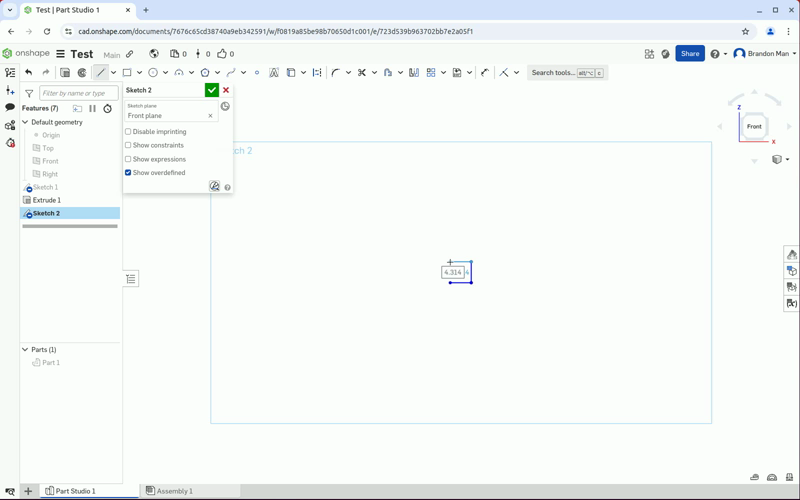
key_up(shift)
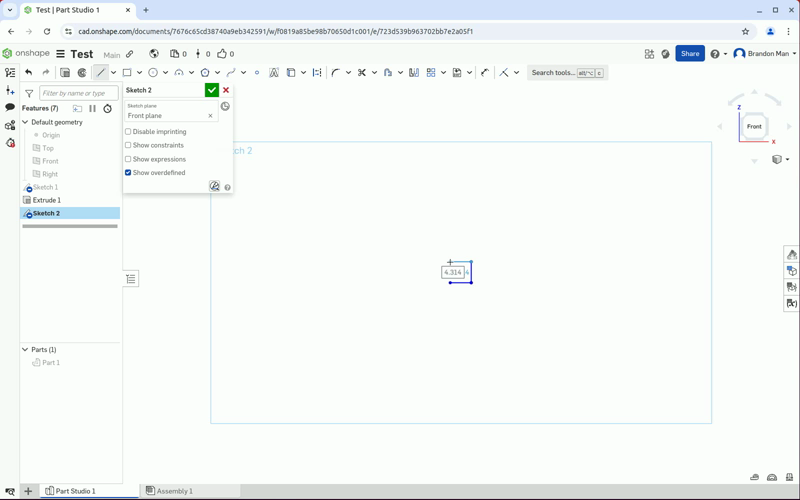
mouse_move(480, 261)
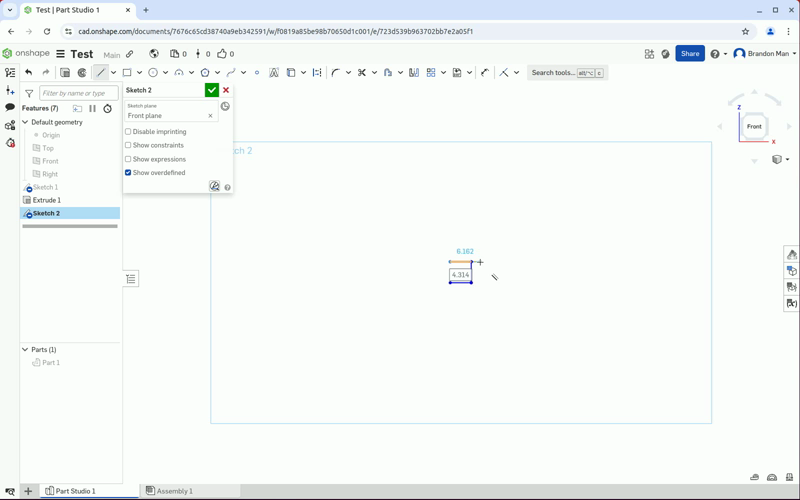
key_down(shift)
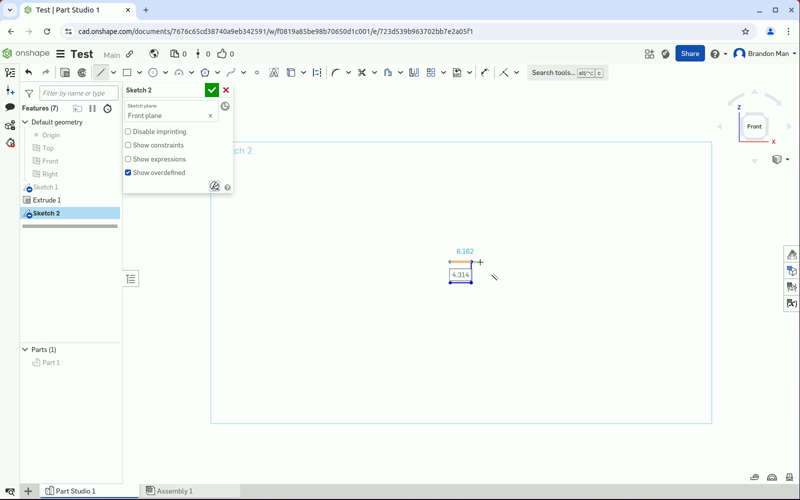
mouse_move(450, 282)
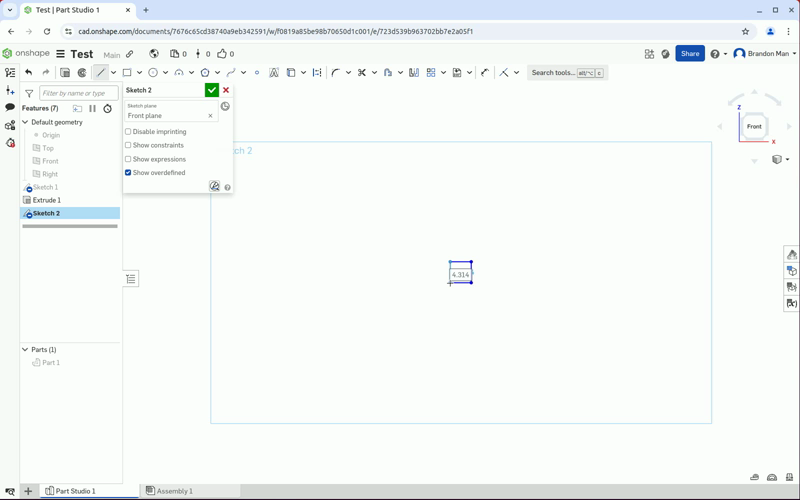
key_up(shift)
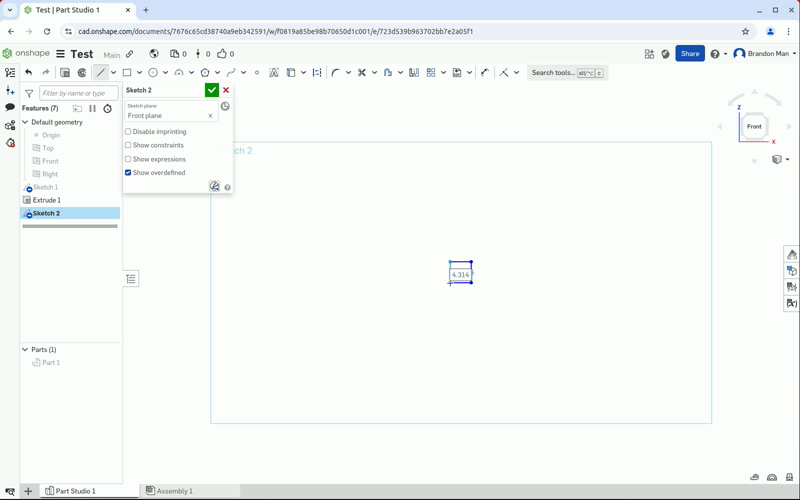
click(450, 282)
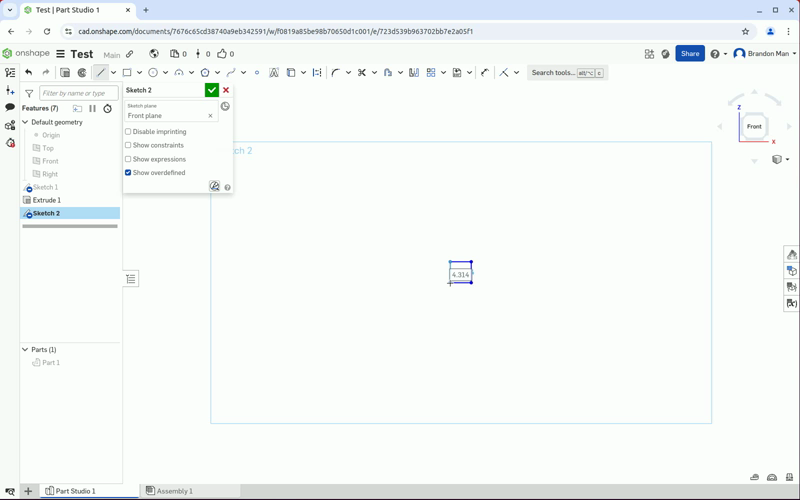
key(esc)
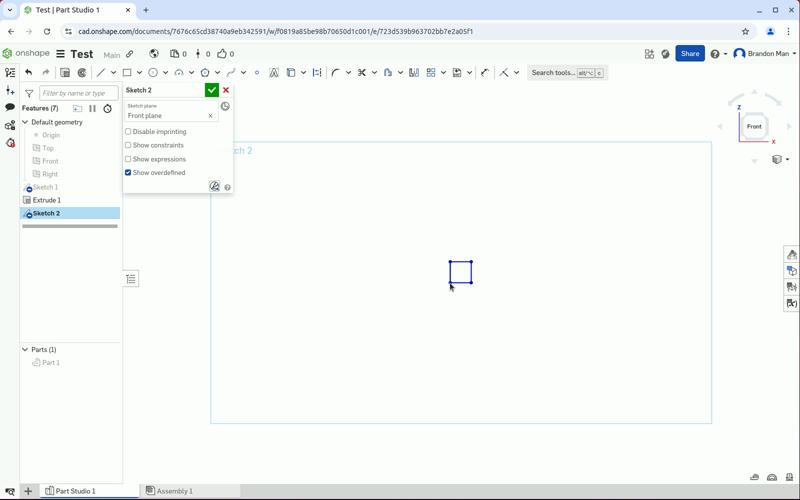
mouse_move(460, 278)
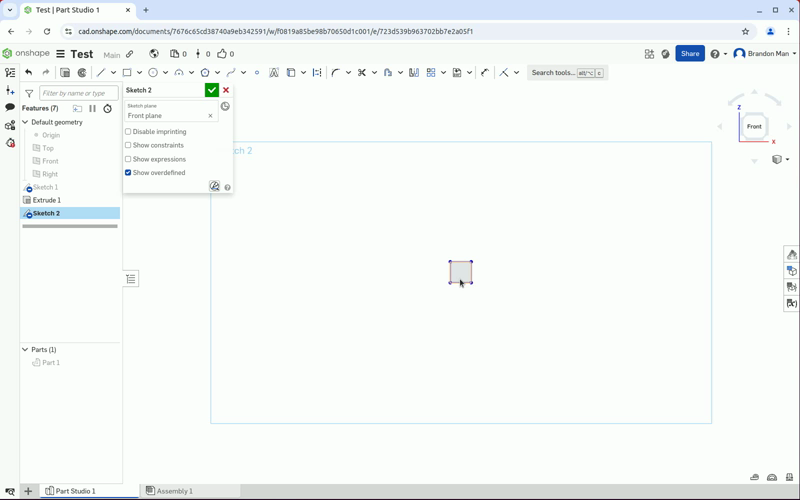
scroll(6)
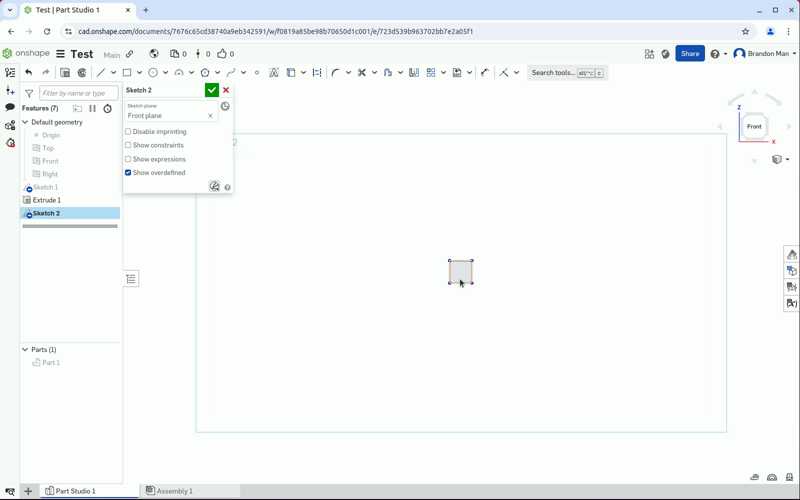
scroll(6)
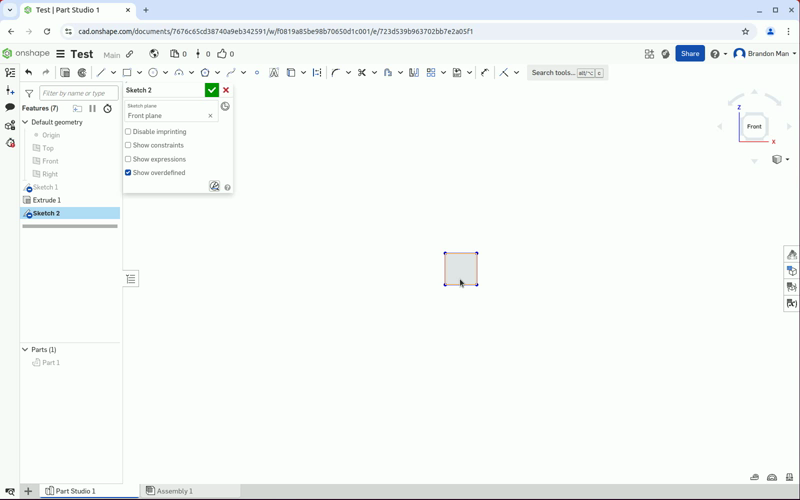
scroll(6)
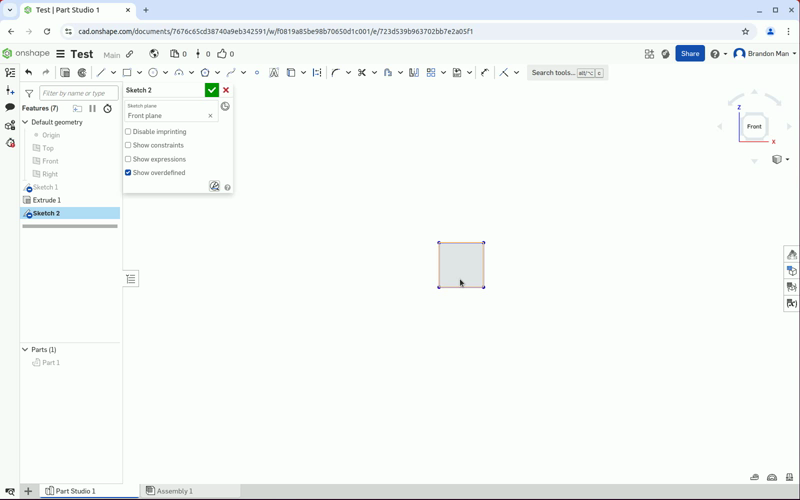
scroll(6)
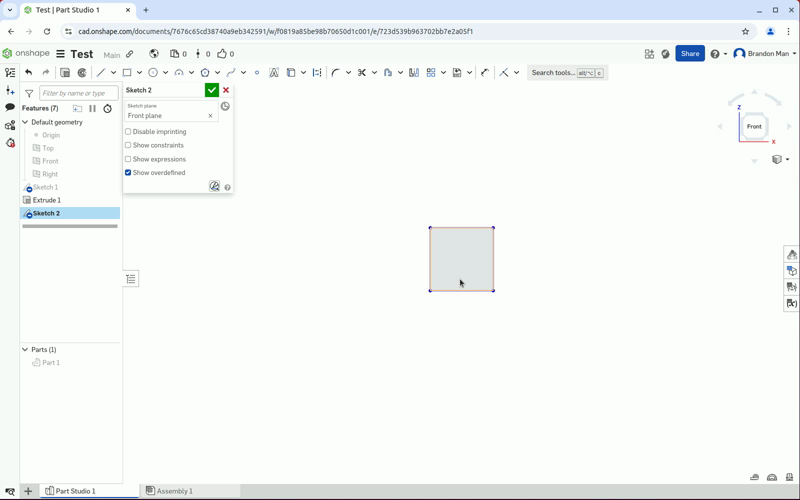
scroll(6)
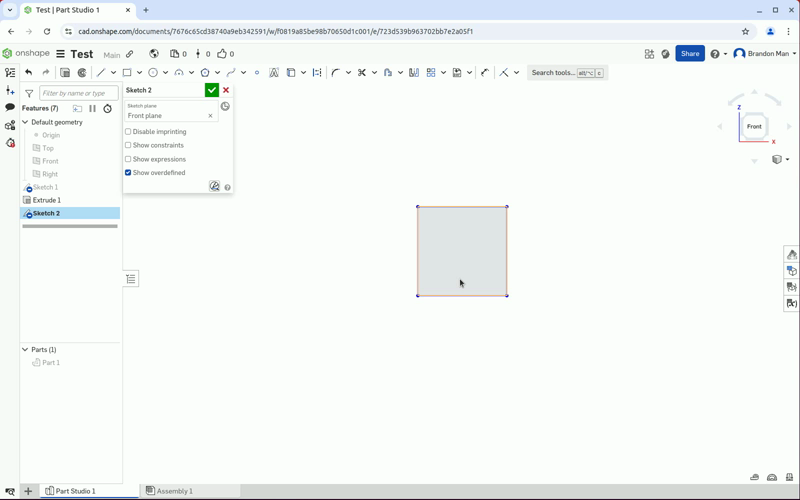
scroll(6)
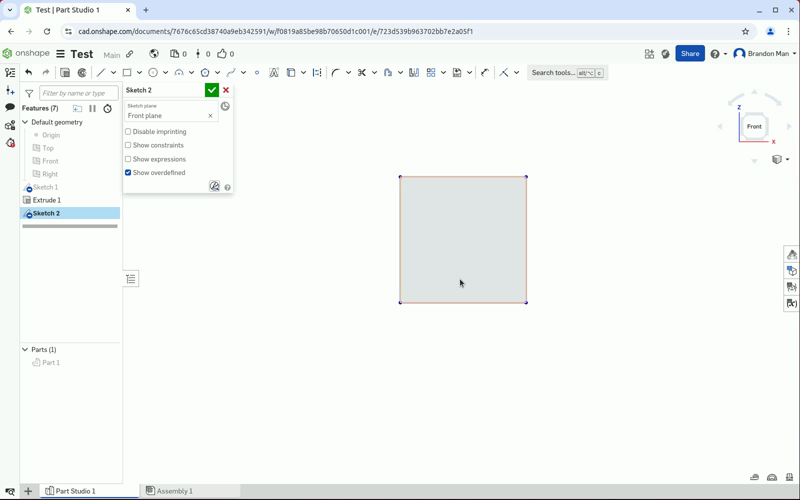
scroll(6)
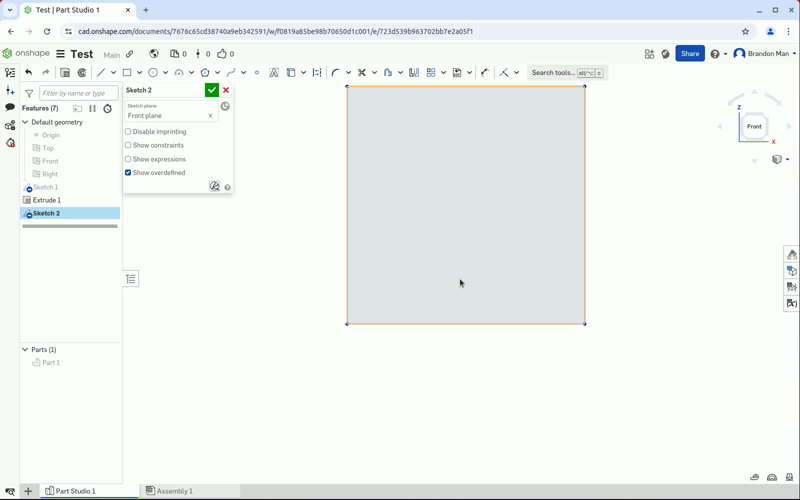
click(460, 278)
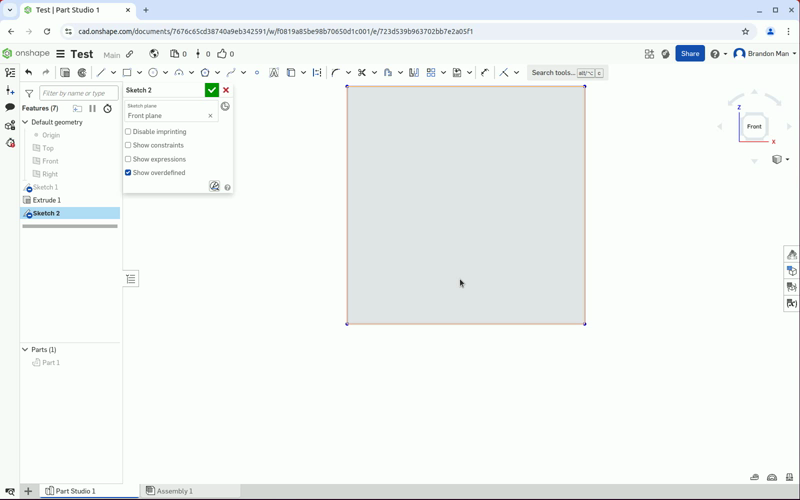
scroll(-6)
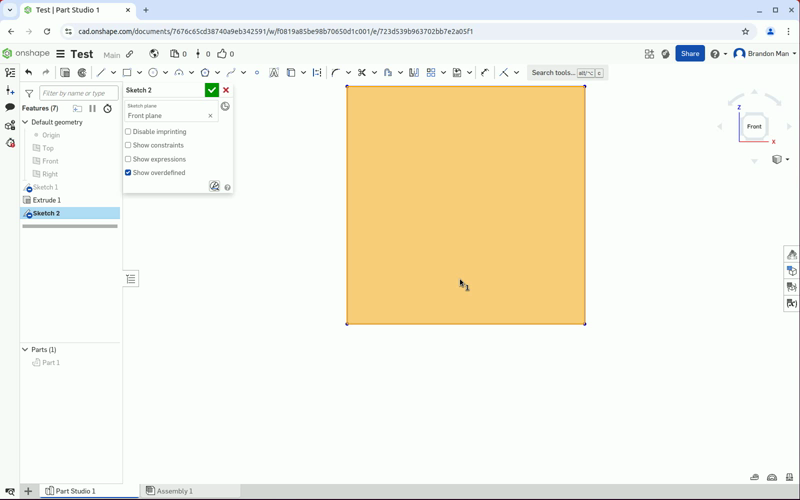
scroll(-6)
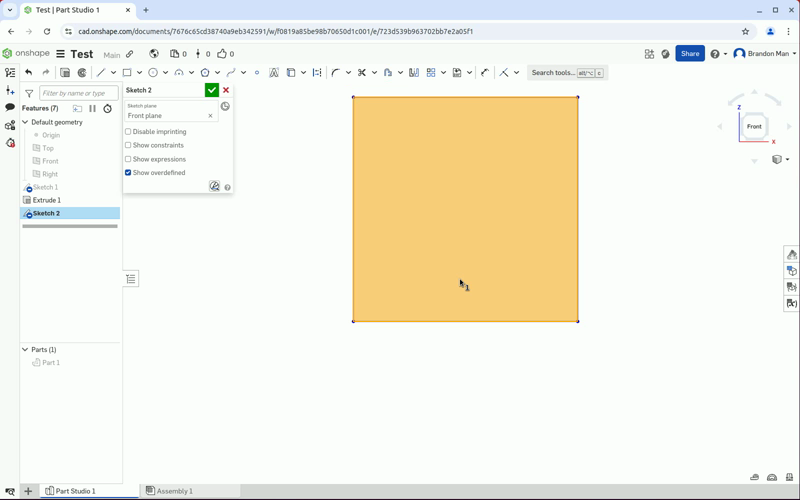
scroll(-6)
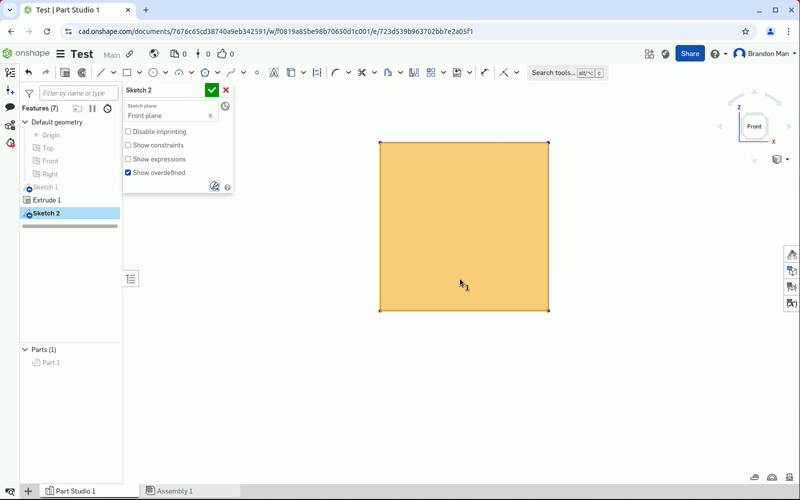
scroll(-6)
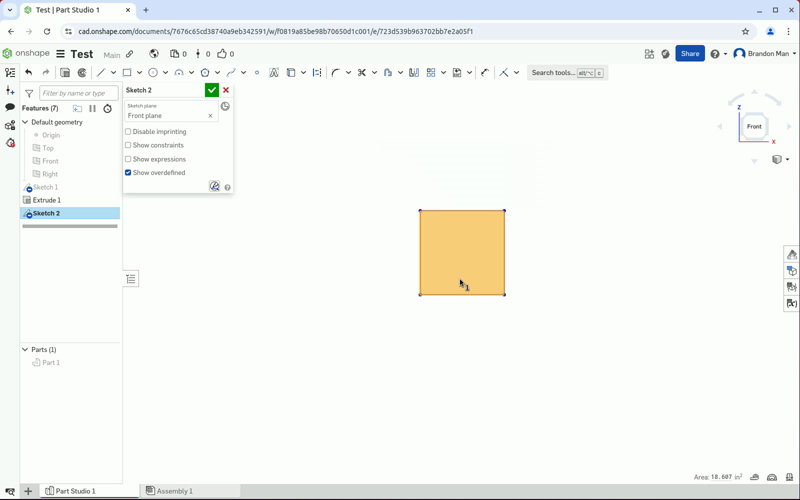
scroll(-6)
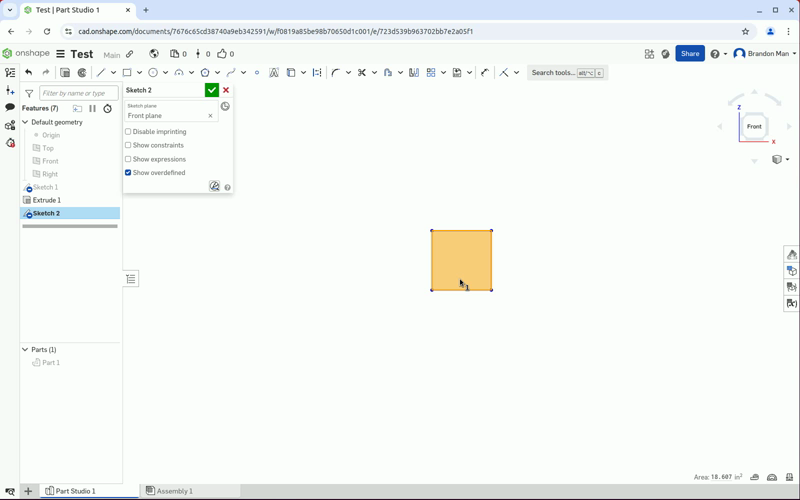
scroll(-6)
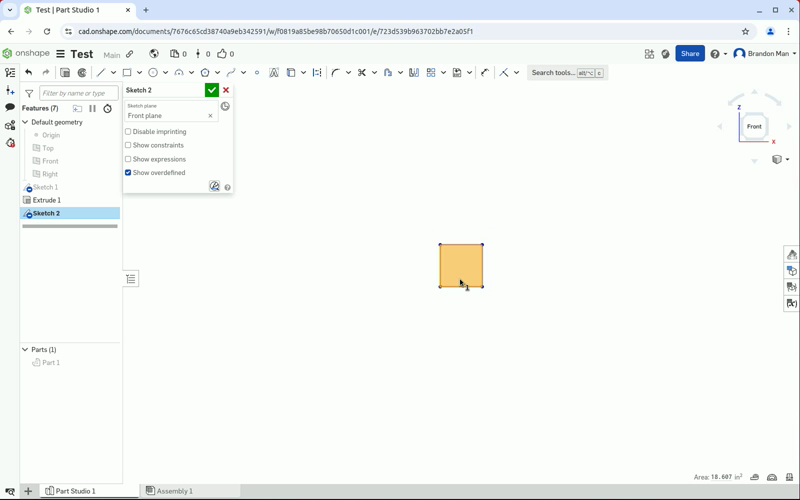
scroll(-6)
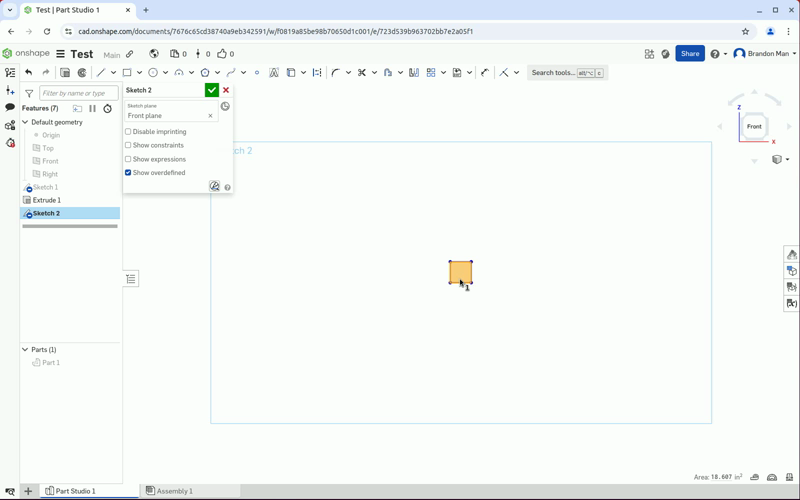
mouse_move(73, 352)
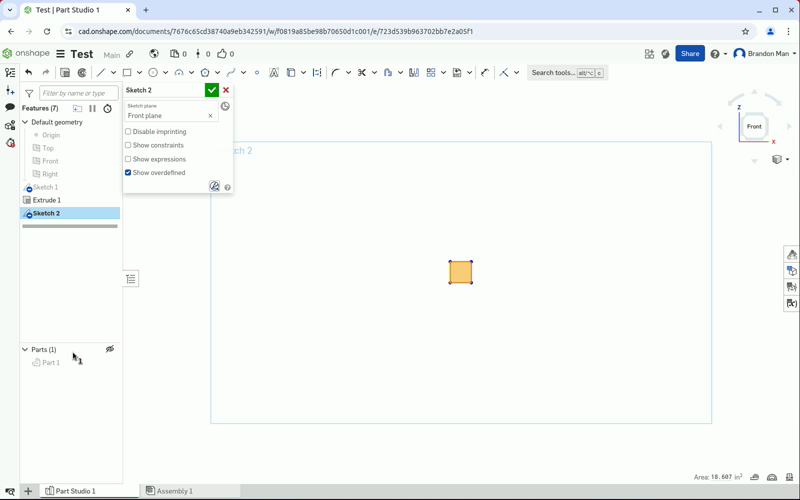
key(shift+y)
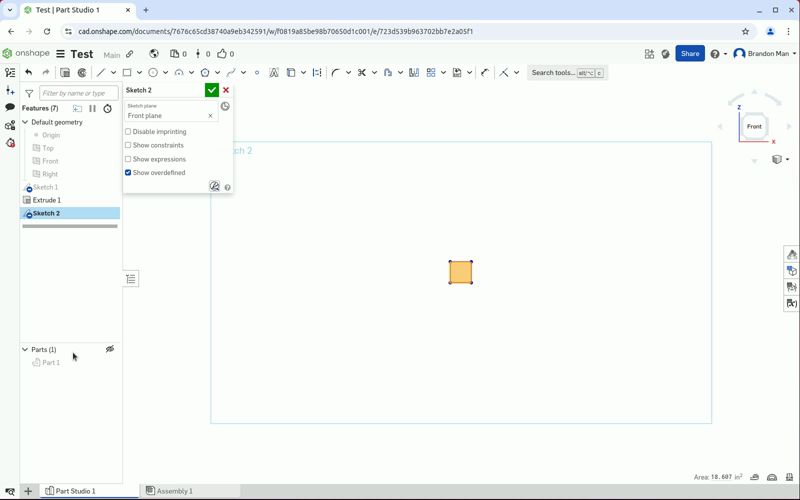
key(shift+e)
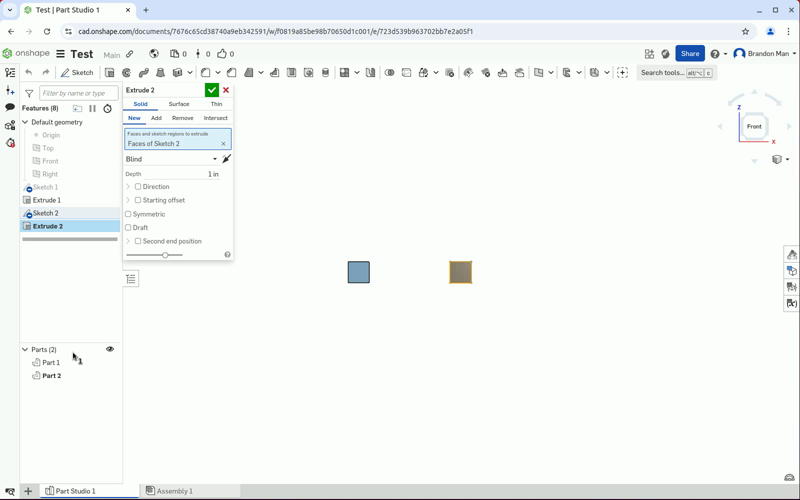
mouse_move(143, 106)
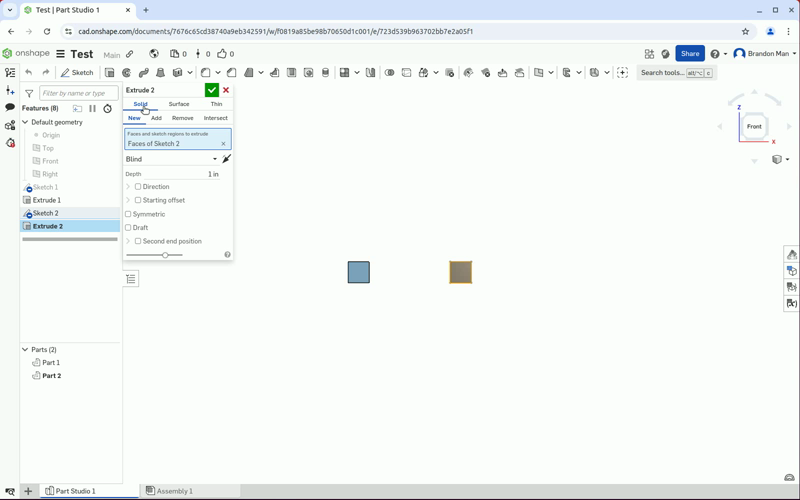
click(143, 106)
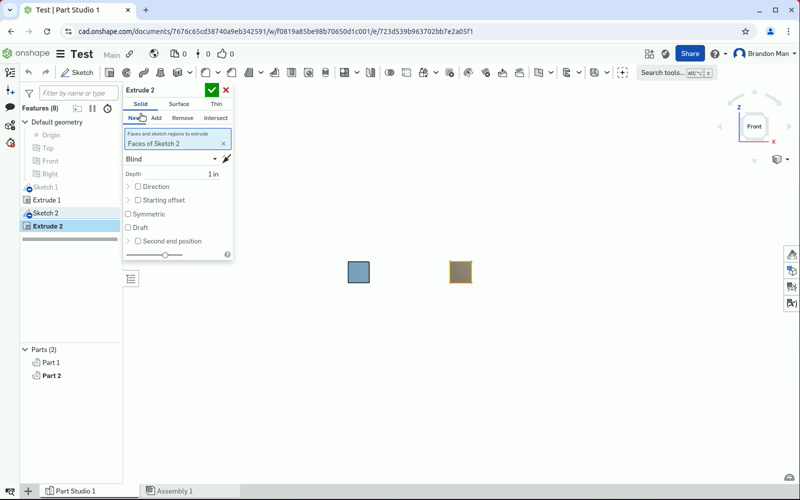
mouse_move(137, 120)
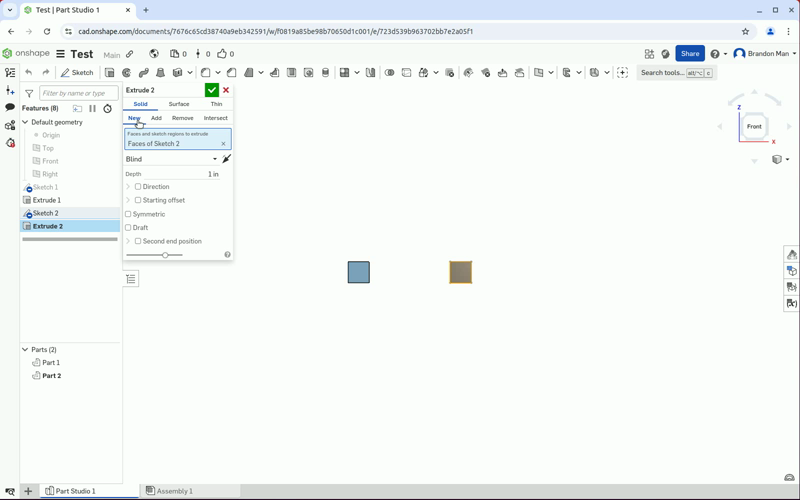
click(137, 120)
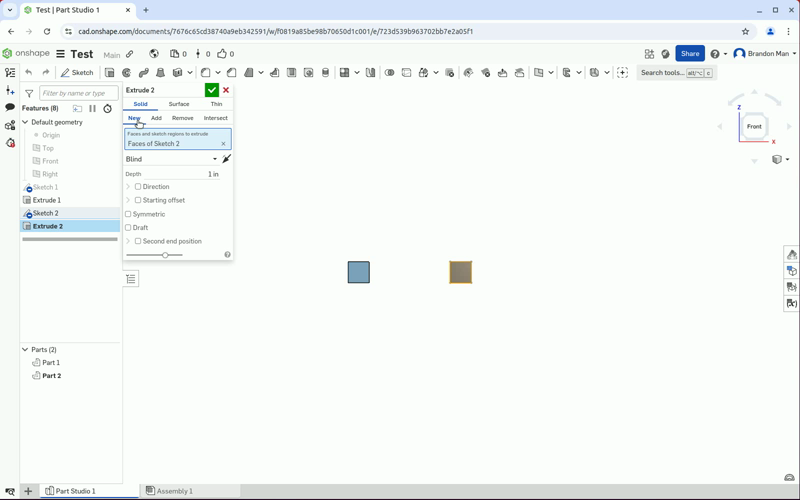
key(tab, 4)
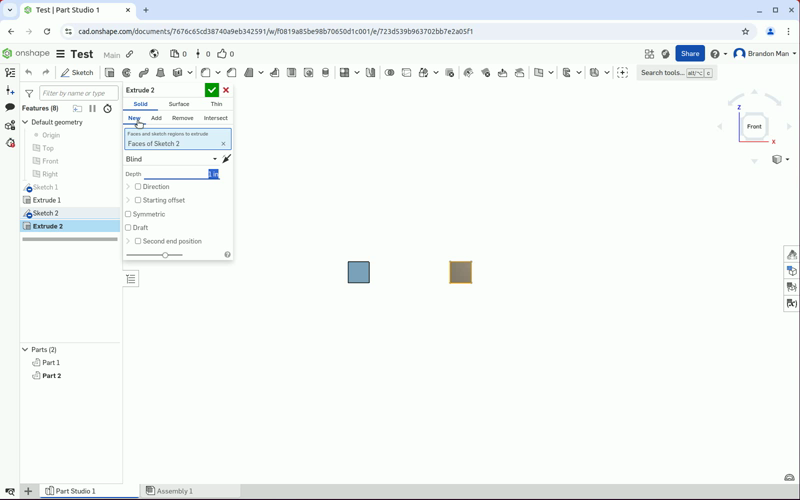
text(-0.241)
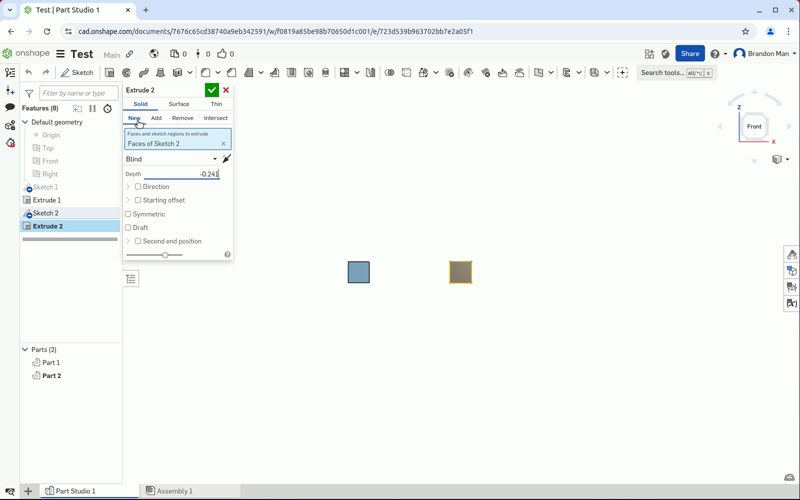
key(enter)
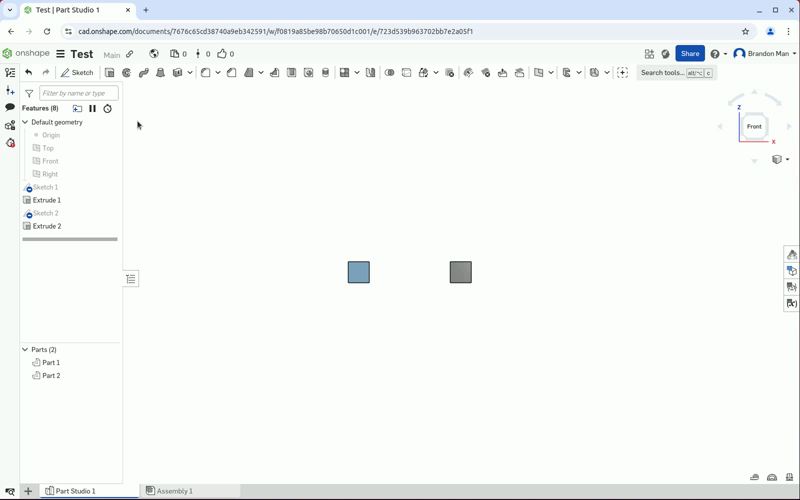
key(shift+h)
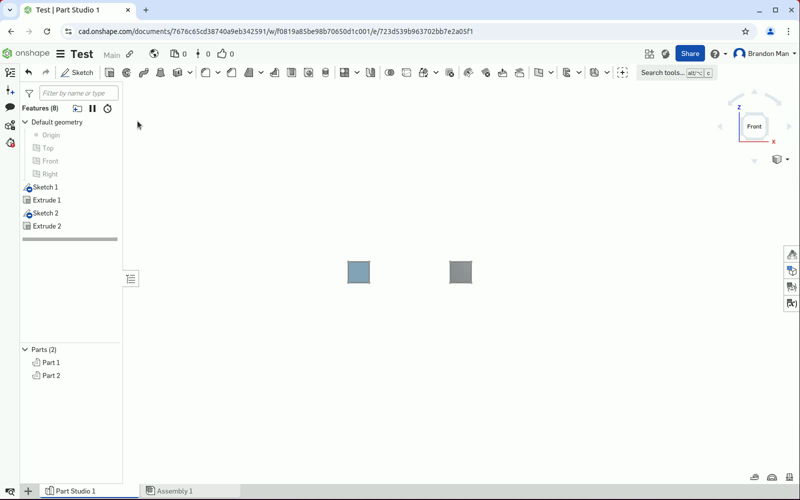
key(shift+h)
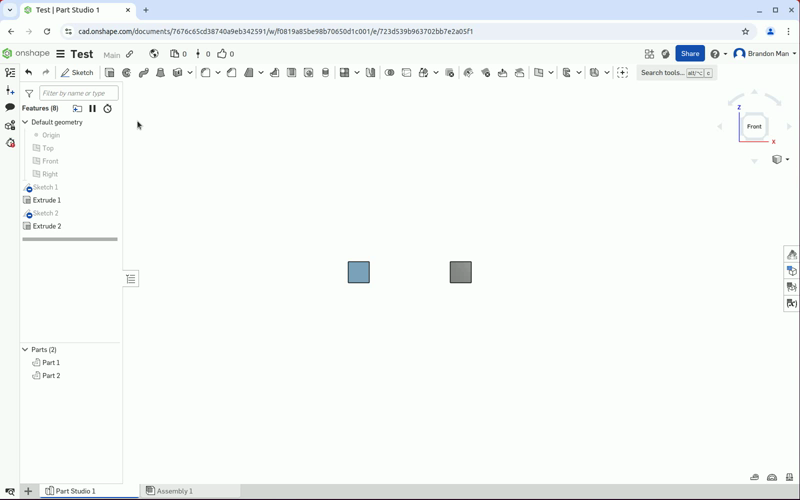
mouse_move(73, 189)
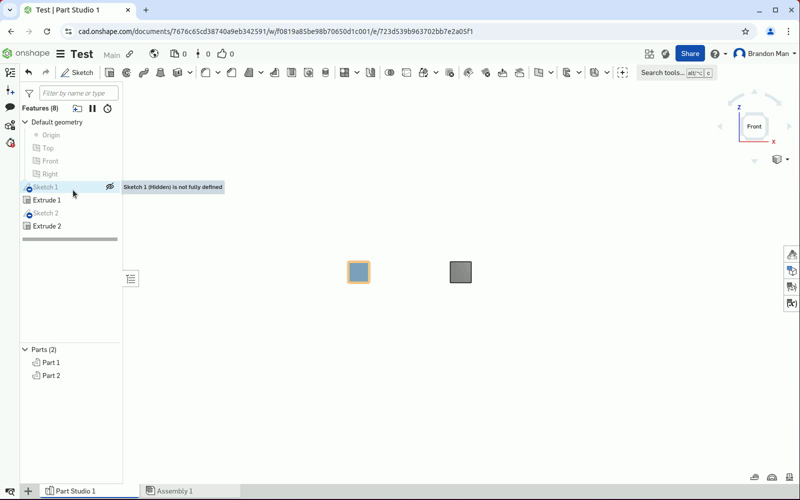
click(73, 189)
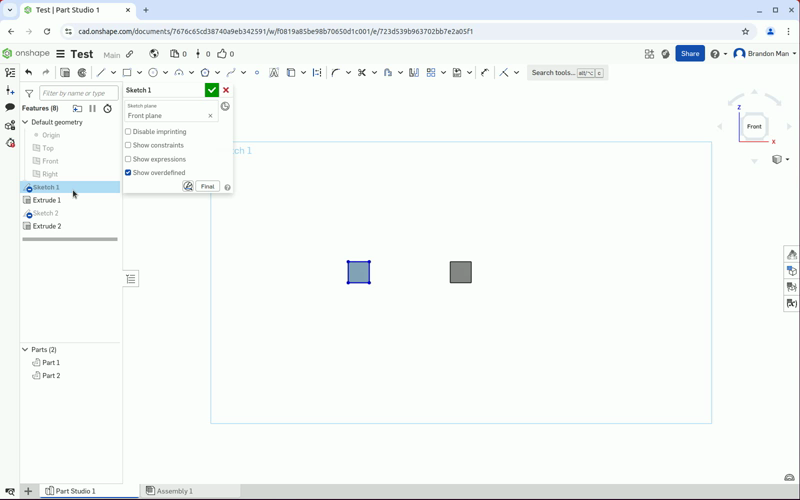
mouse_move(229, 92)
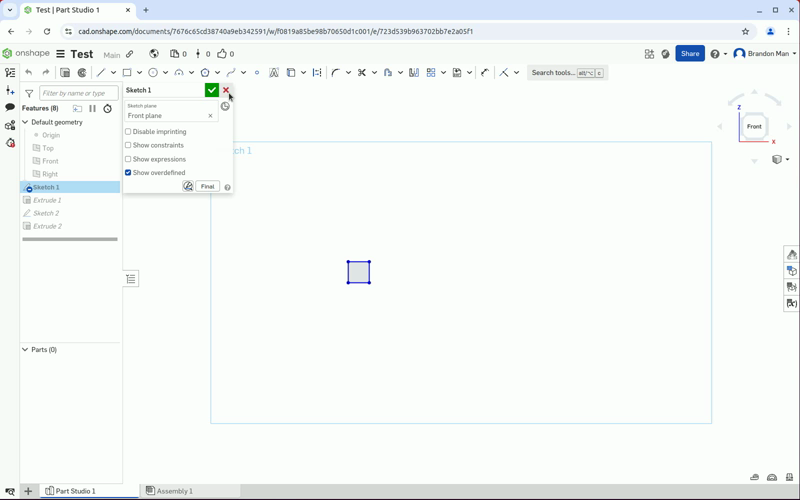
click(229, 92)
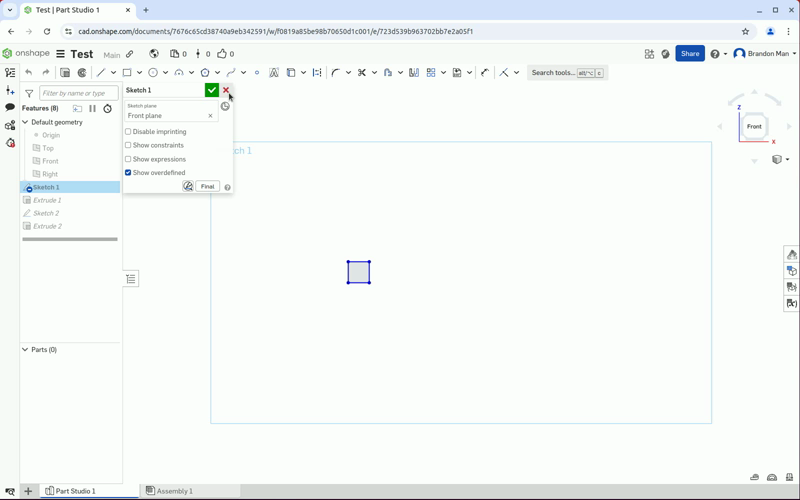
key(shift+s)
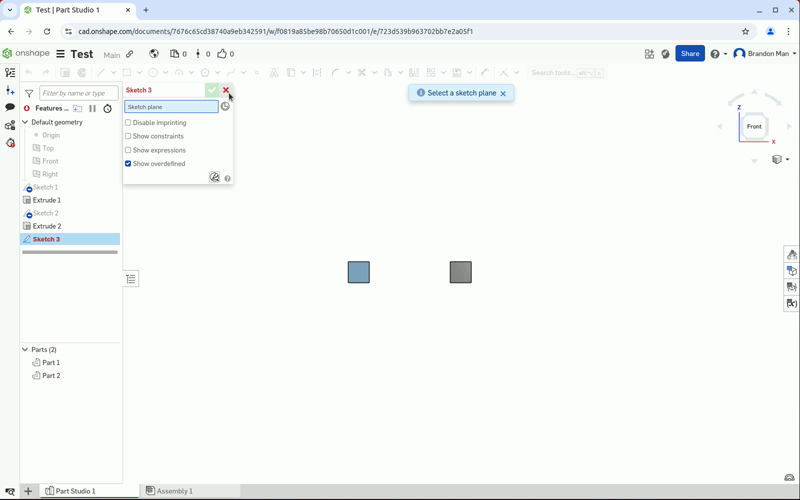
mouse_move(73, 163)
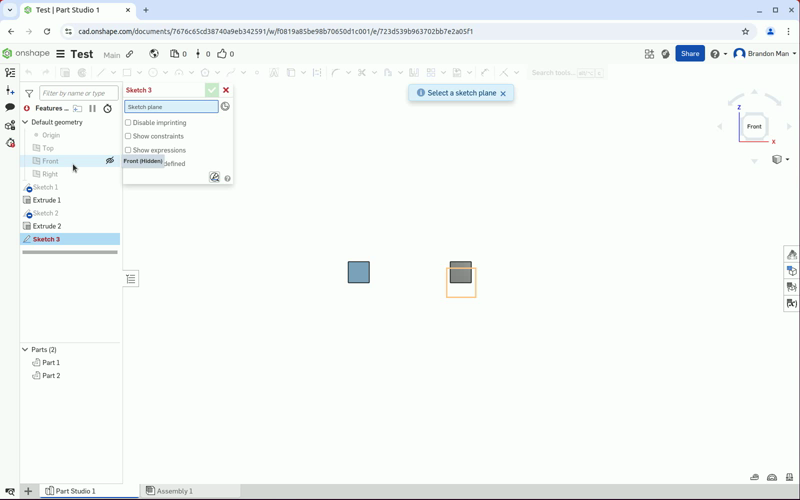
click(73, 163)
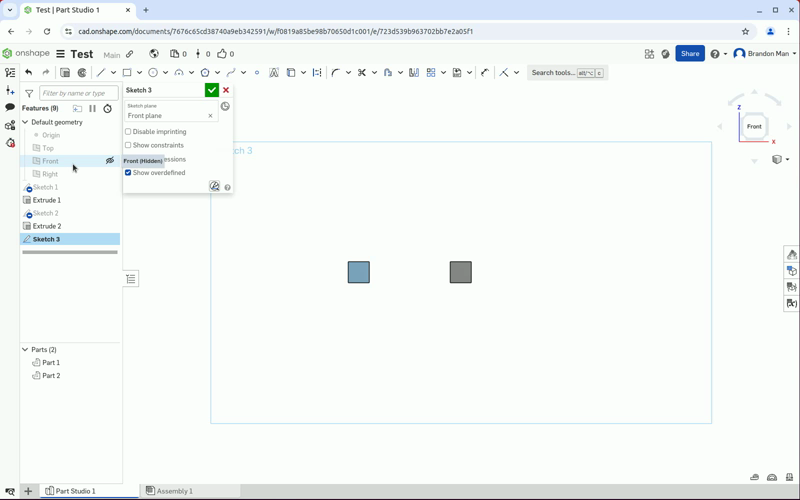
mouse_move(73, 352)
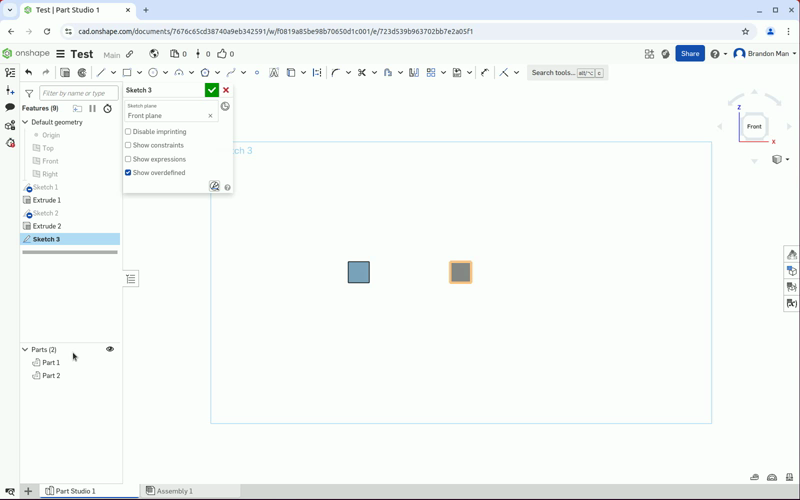
key(y)
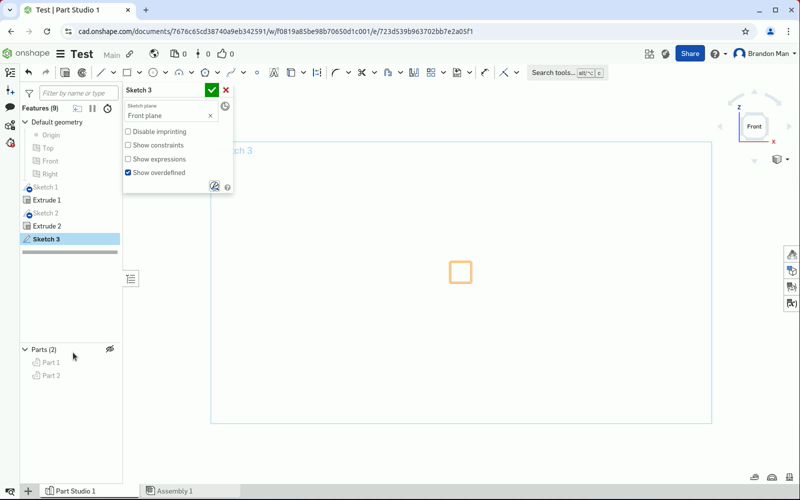
key(l)
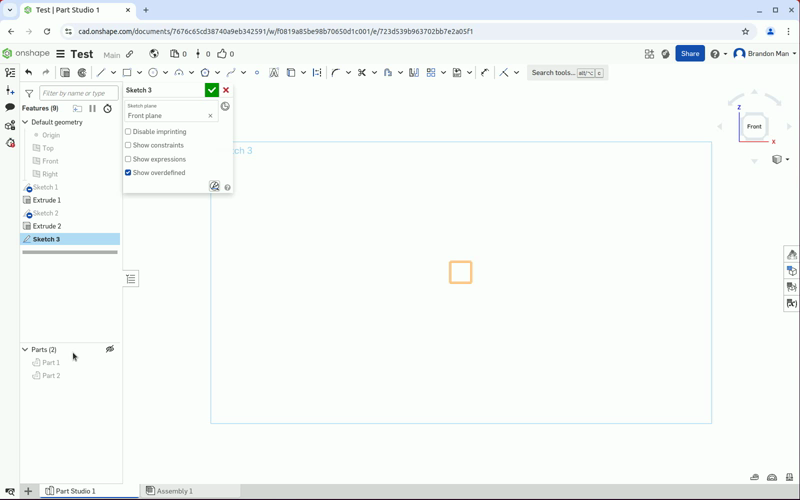
key_down(shift)
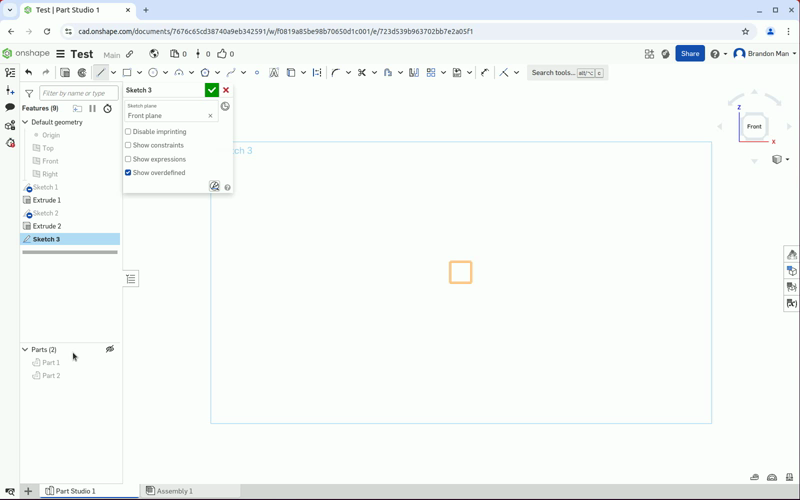
mouse_move(553, 282)
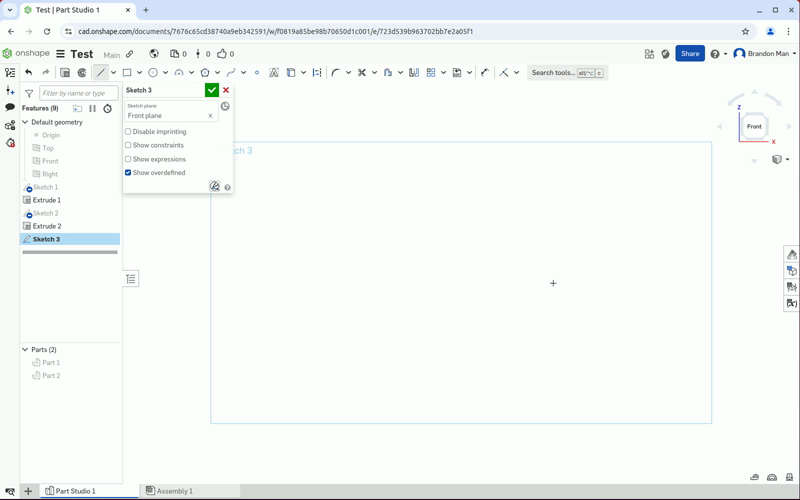
click(553, 282)
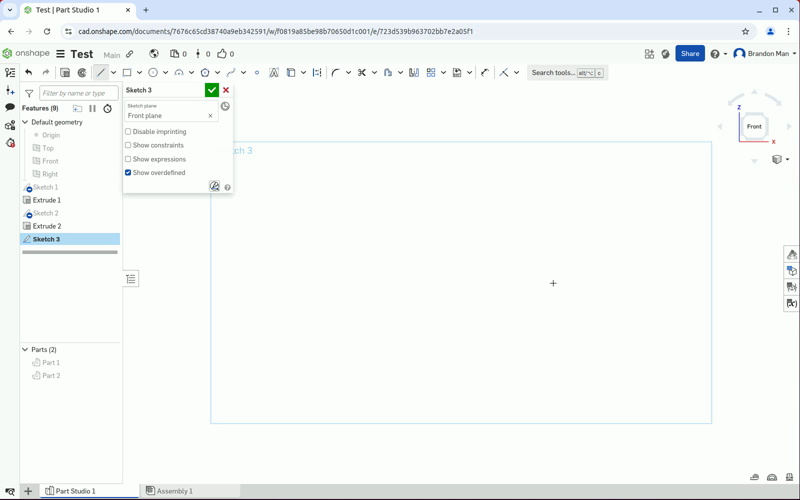
key_up(shift)
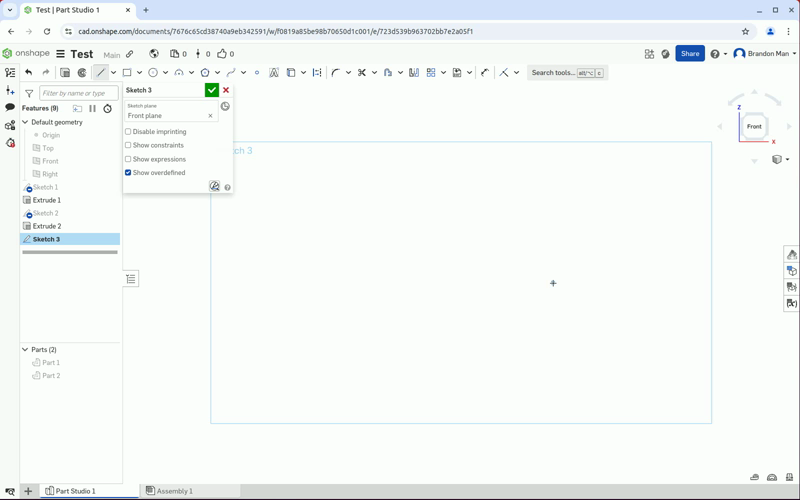
key_down(shift)
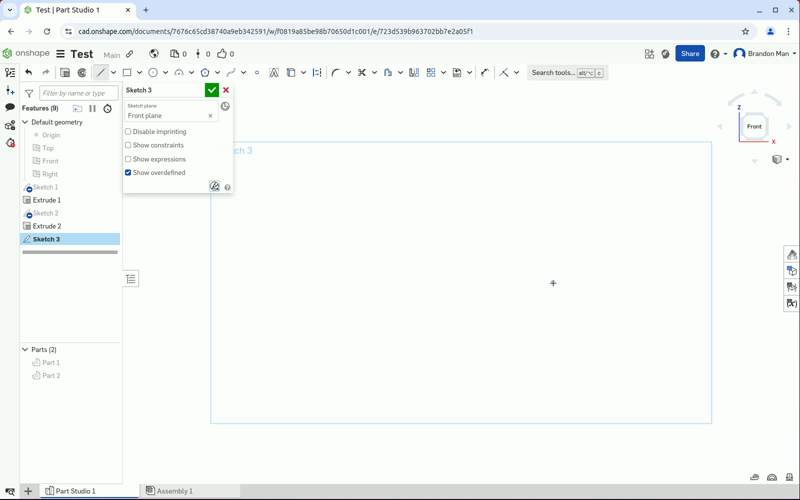
mouse_move(583, 282)
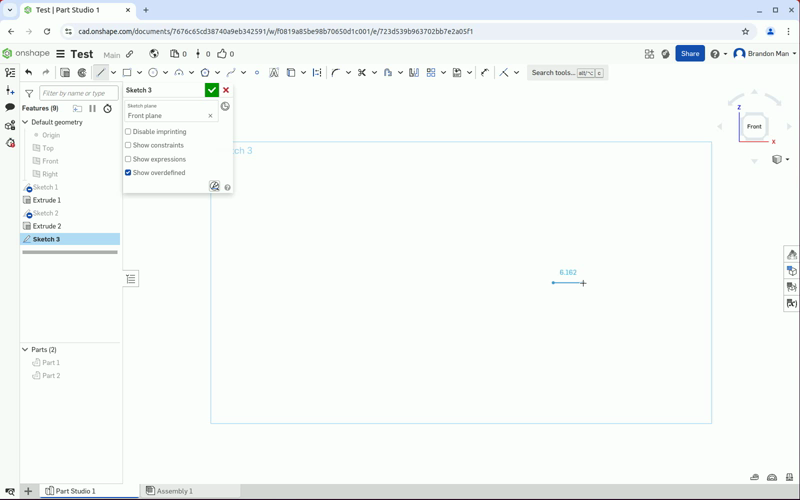
mouse_move(574, 282)
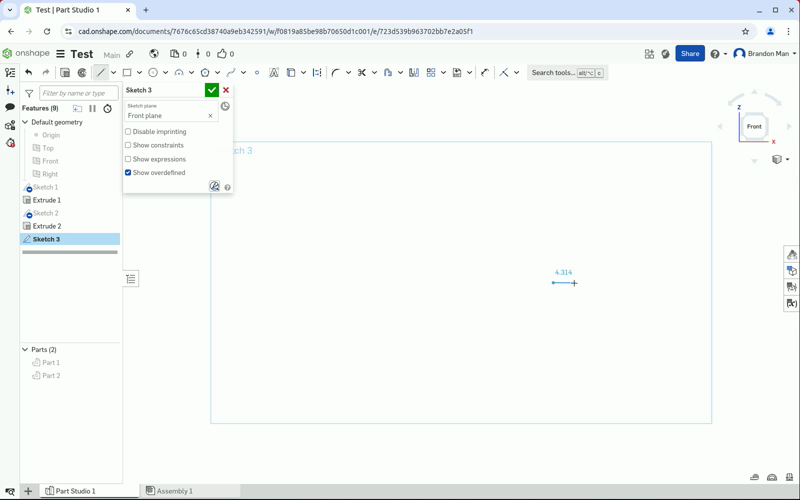
click(574, 282)
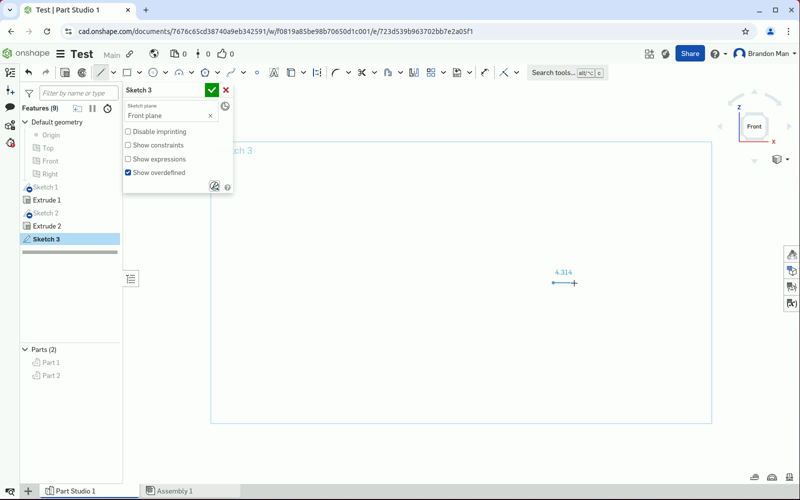
key_up(shift)
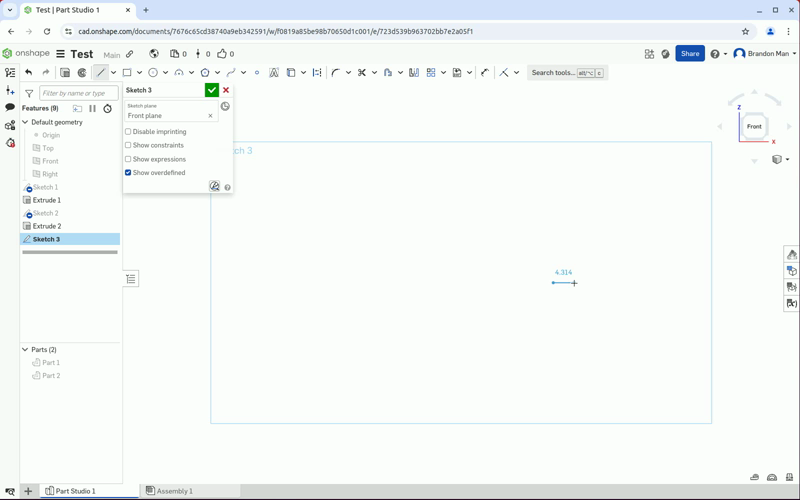
key_down(shift)
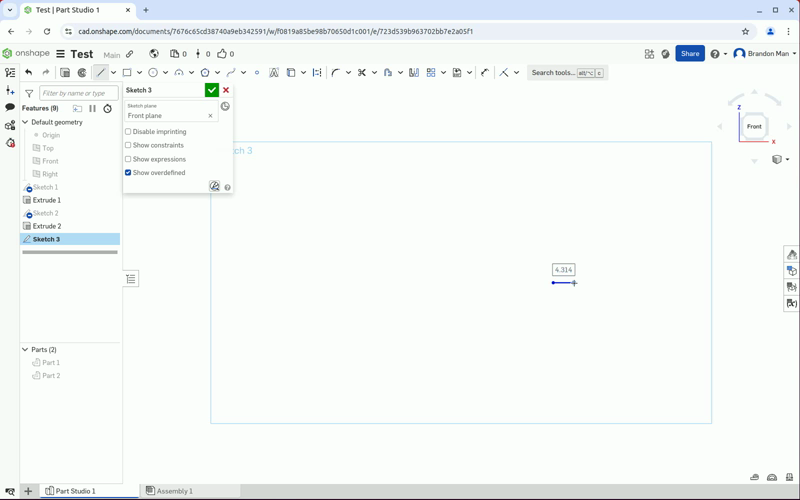
mouse_move(589, 282)
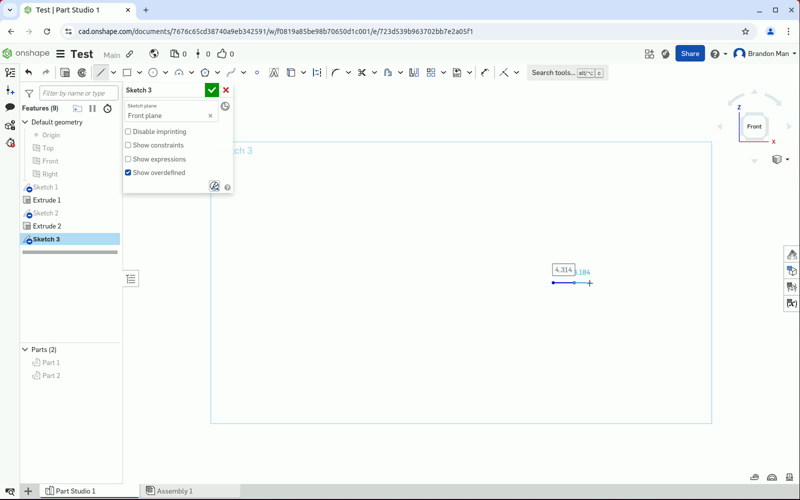
mouse_move(574, 261)
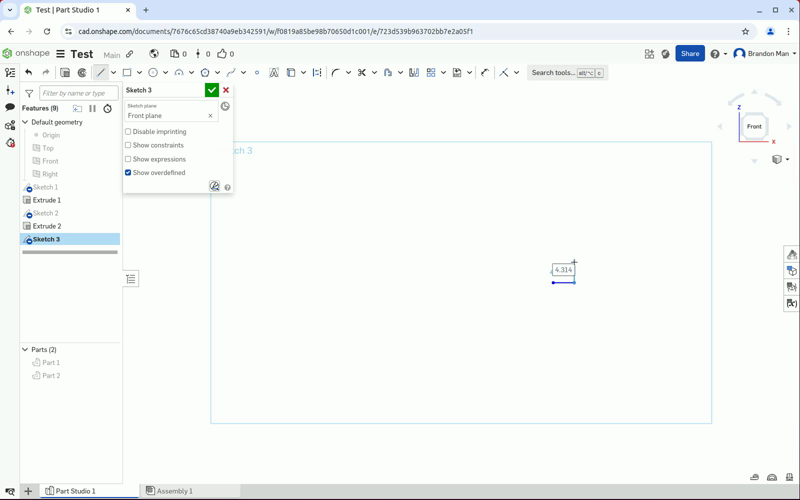
click(574, 261)
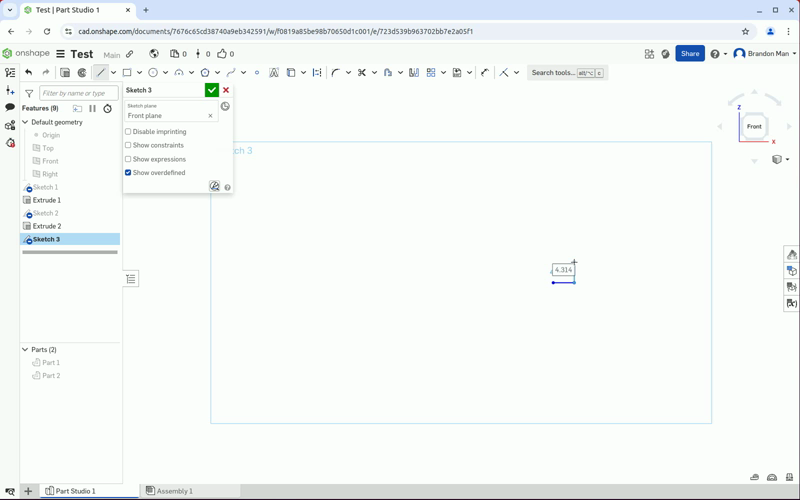
key_up(shift)
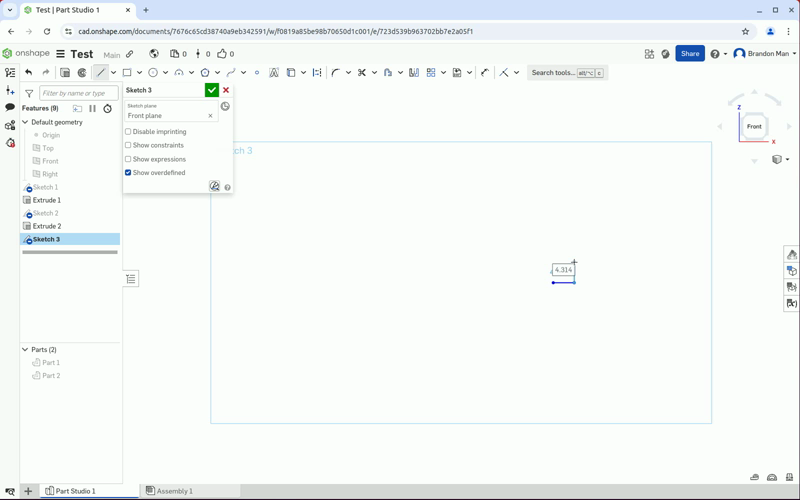
key_down(shift)
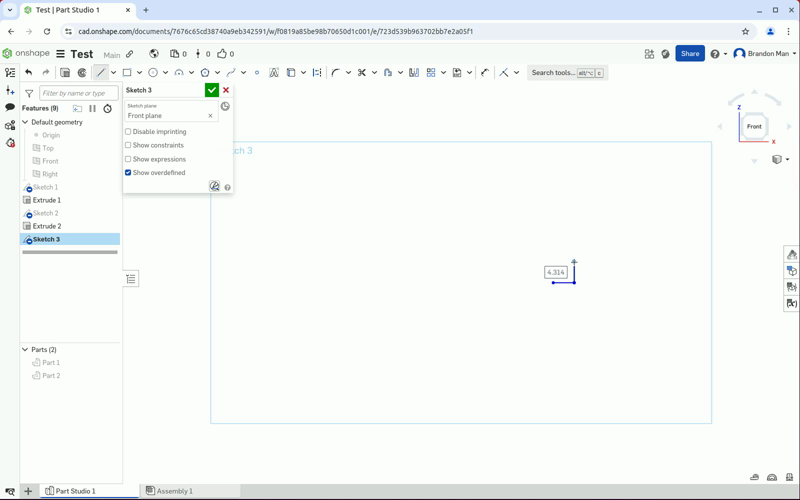
mouse_move(589, 261)
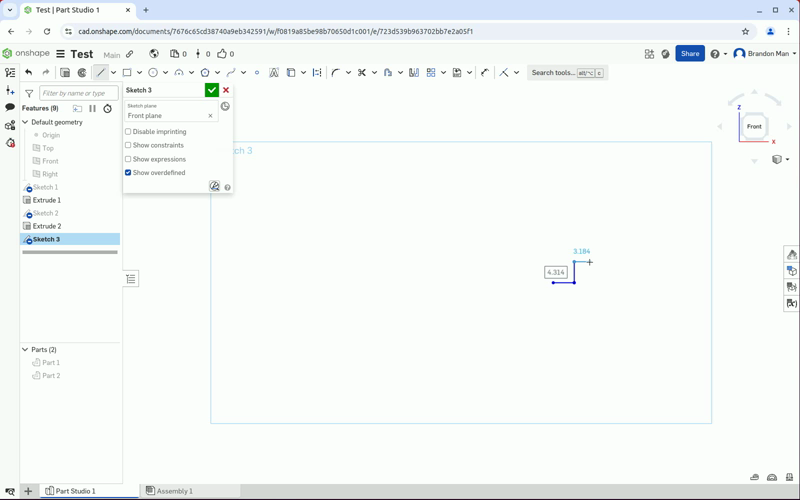
mouse_move(553, 261)
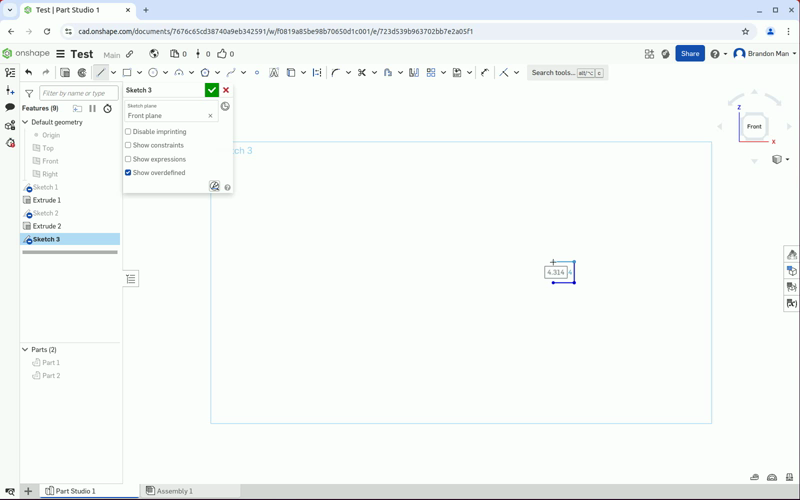
click(553, 261)
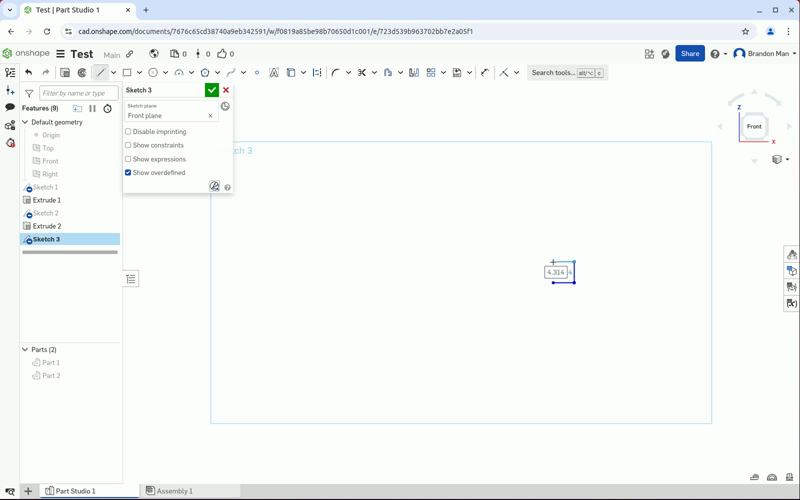
key_up(shift)
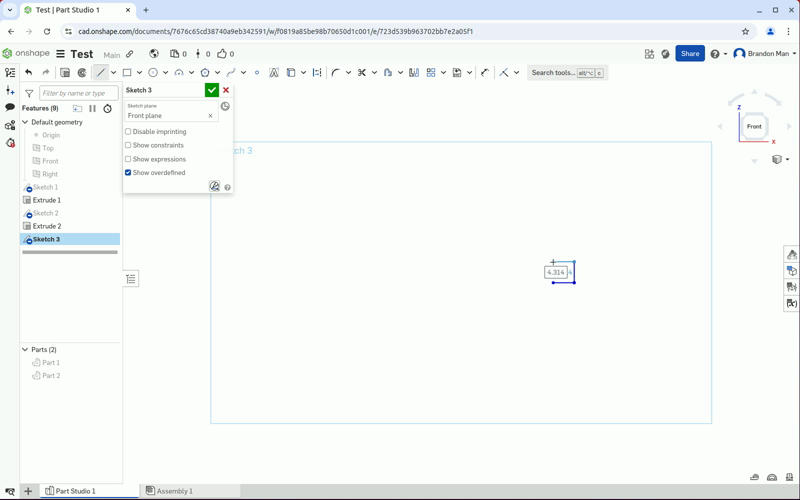
mouse_move(583, 261)
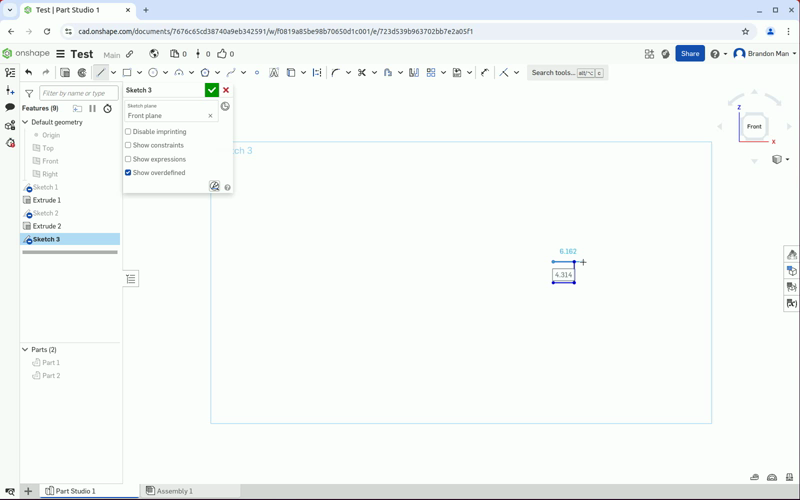
key_down(shift)
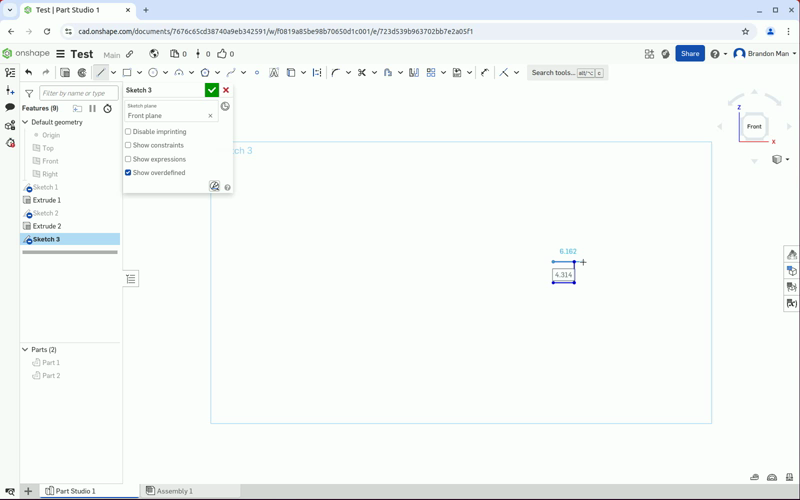
mouse_move(553, 282)
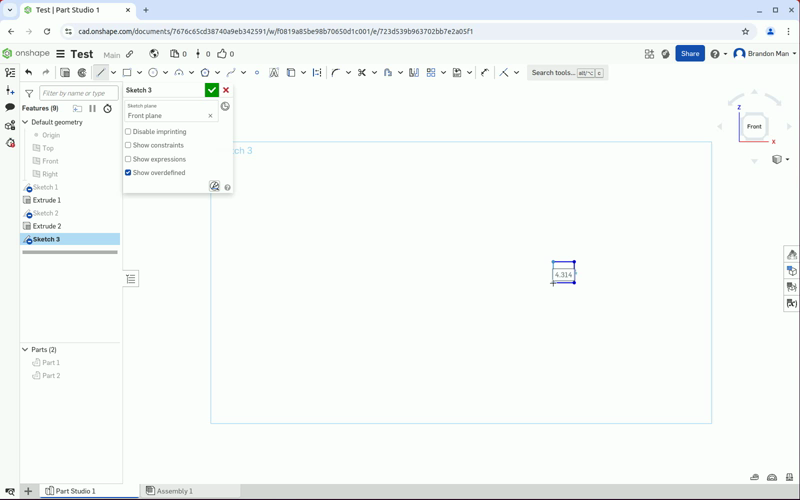
key_up(shift)
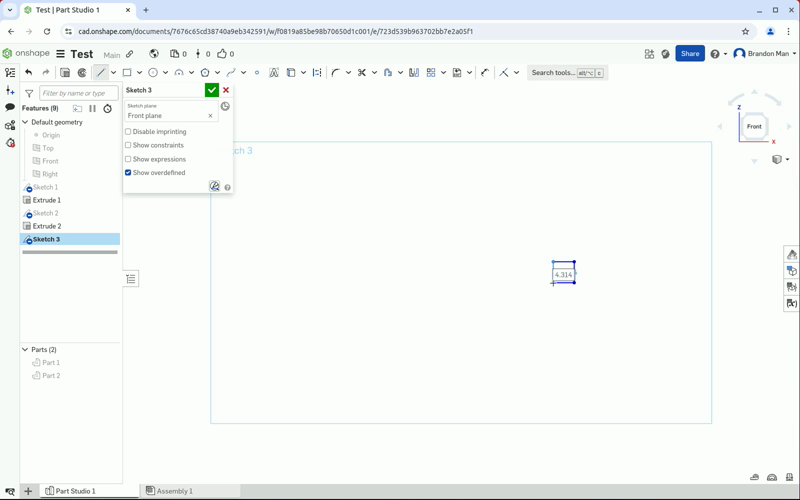
click(553, 282)
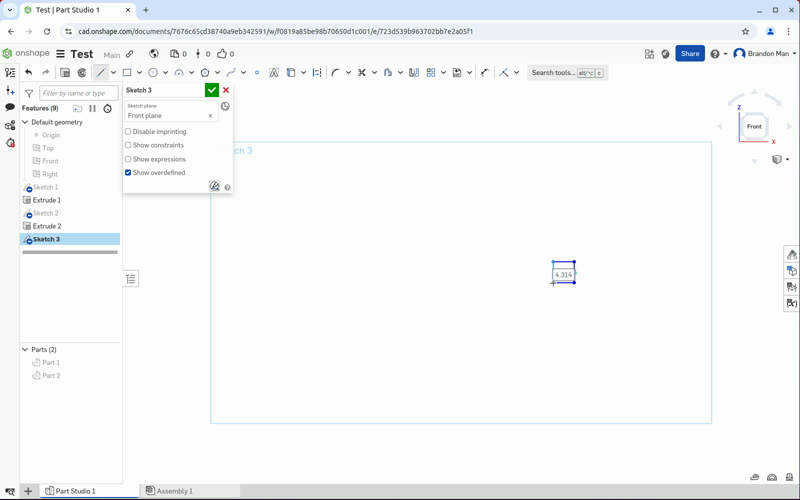
key(esc)
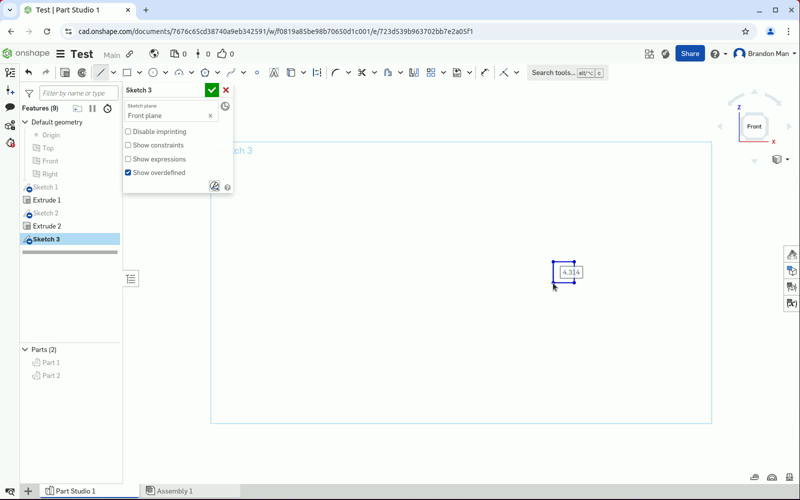
mouse_move(555, 280)
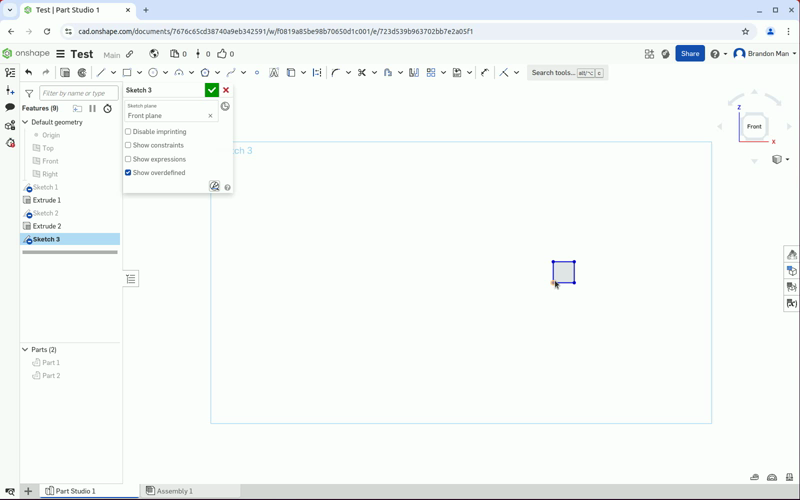
scroll(6)
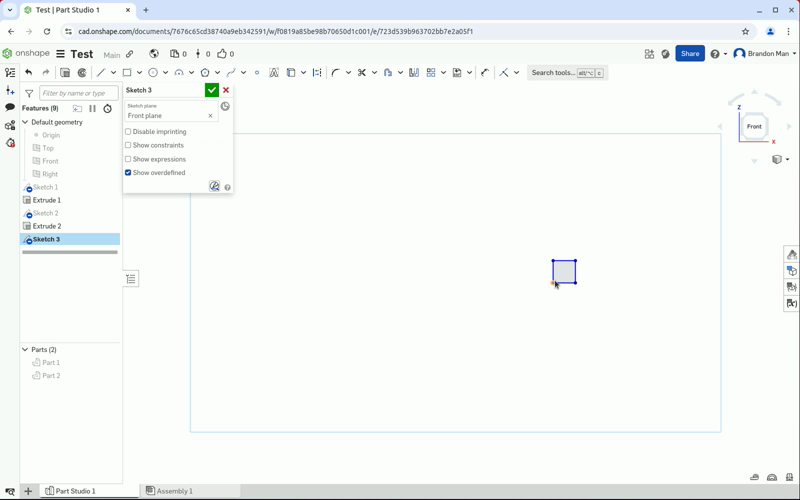
scroll(6)
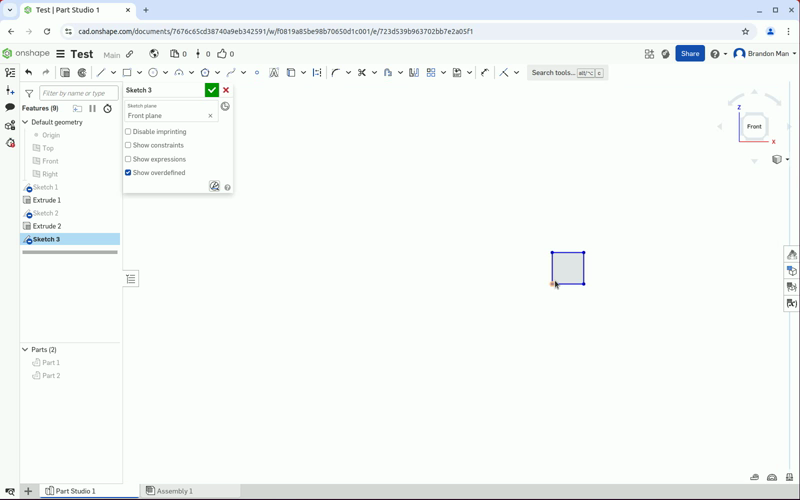
scroll(6)
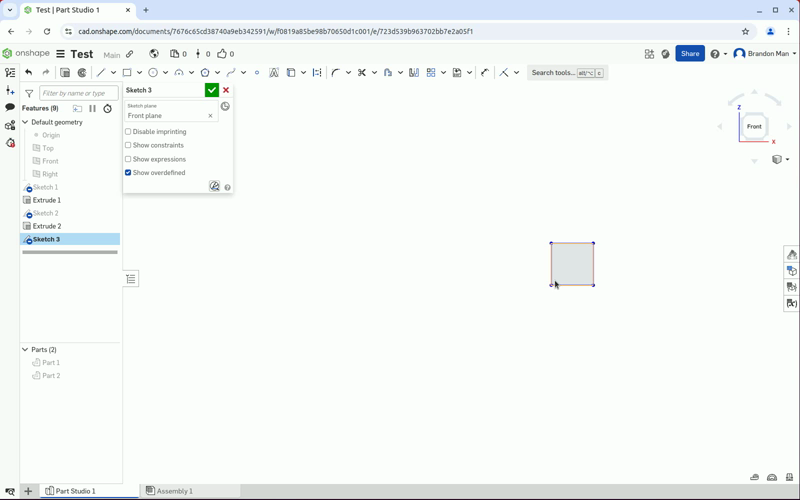
scroll(6)
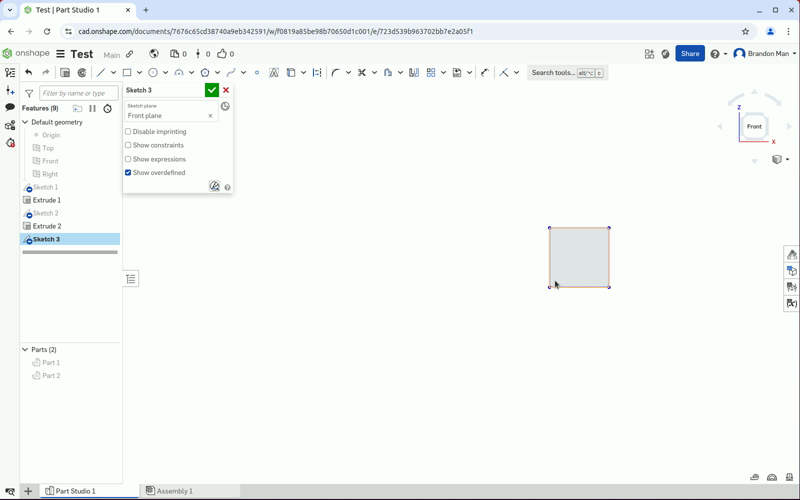
scroll(6)
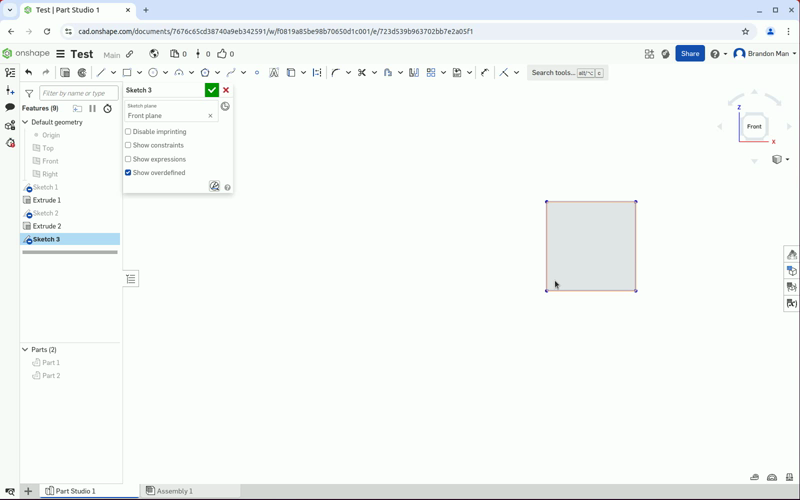
scroll(6)
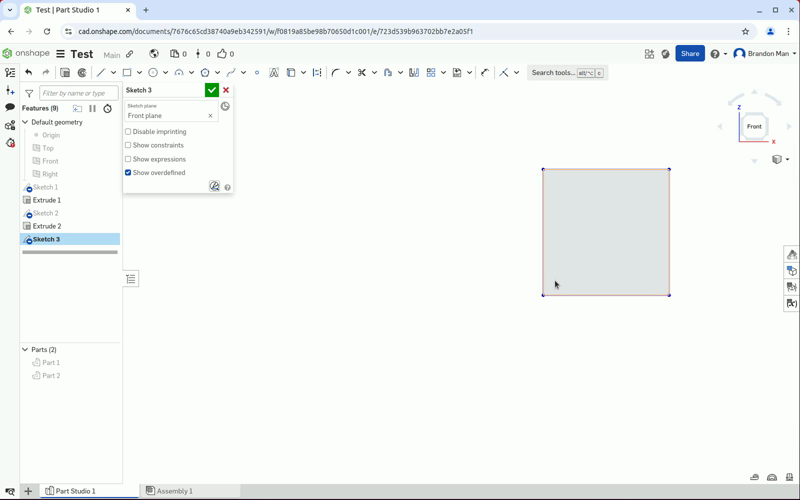
scroll(6)
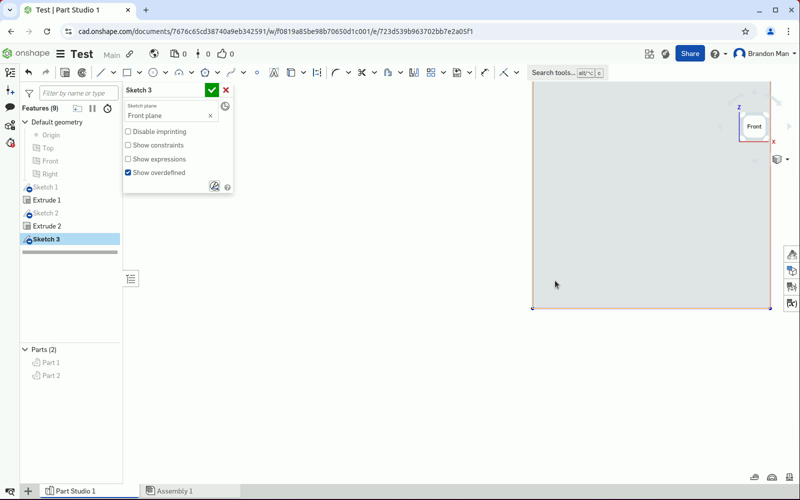
click(555, 280)
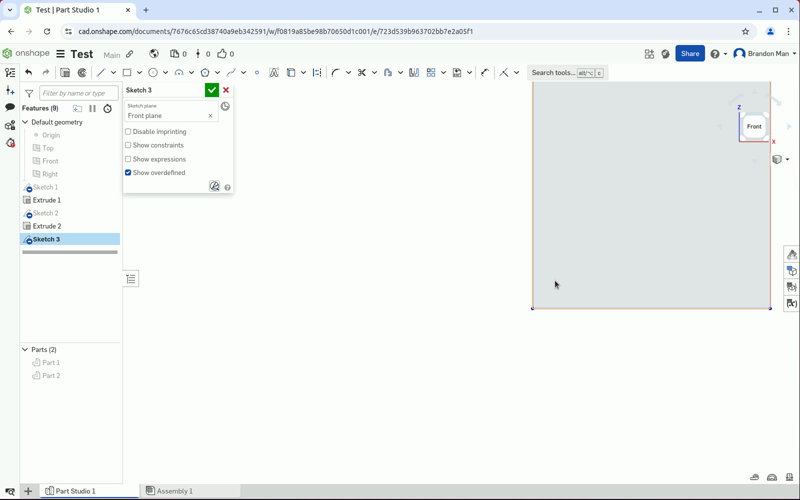
scroll(-6)
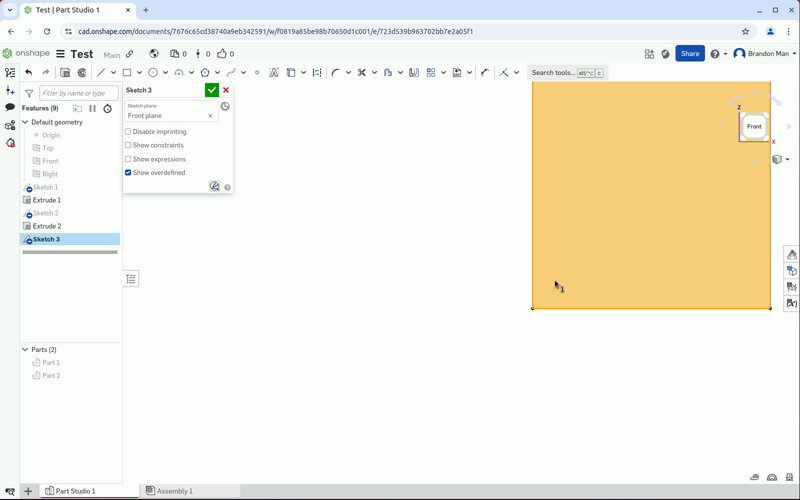
scroll(-6)
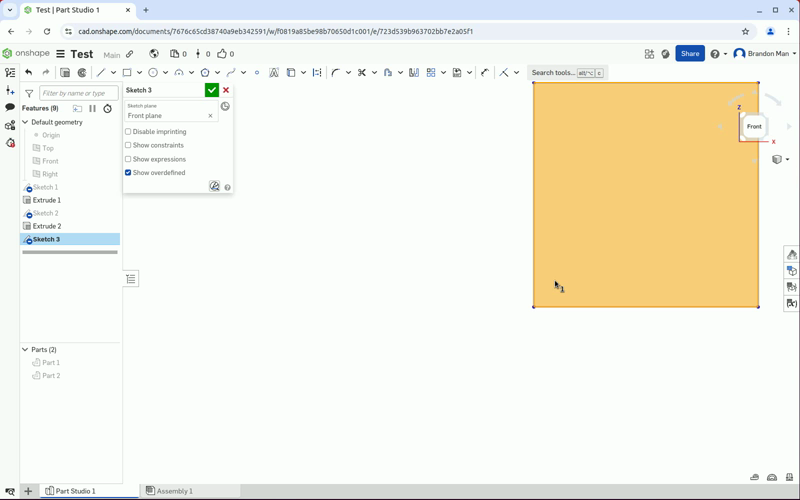
scroll(-6)
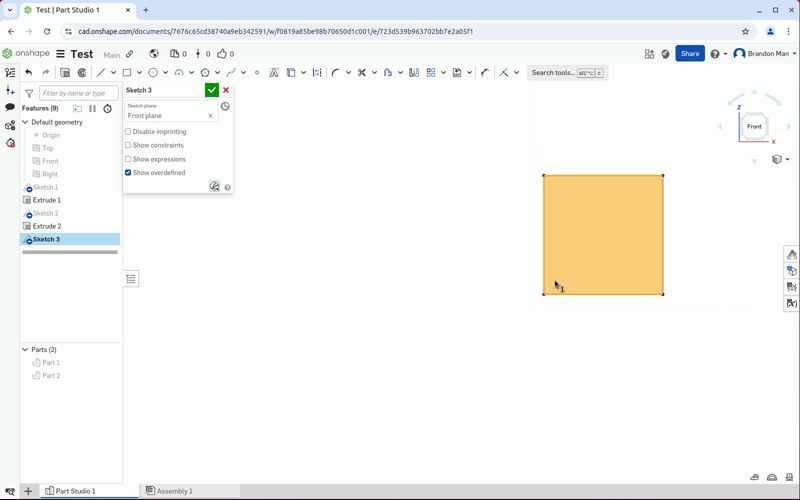
scroll(-6)
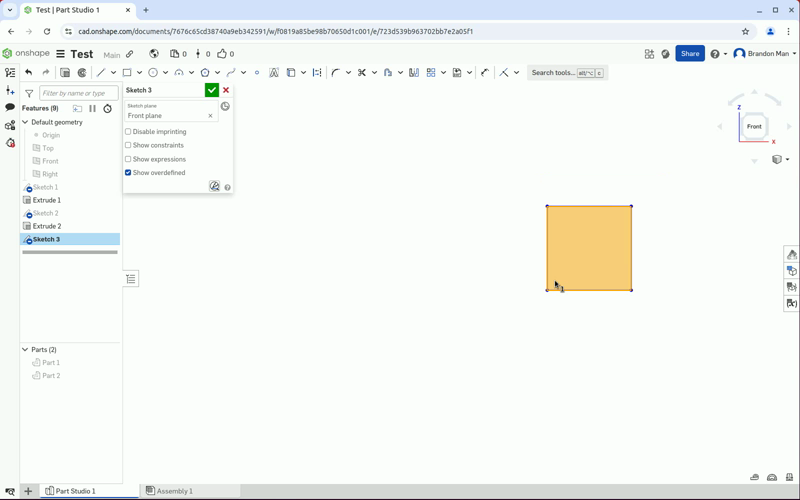
scroll(-6)
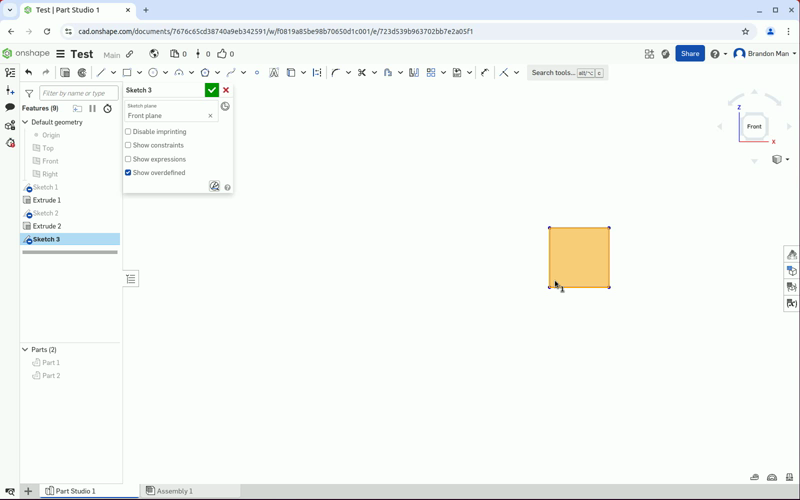
scroll(-6)
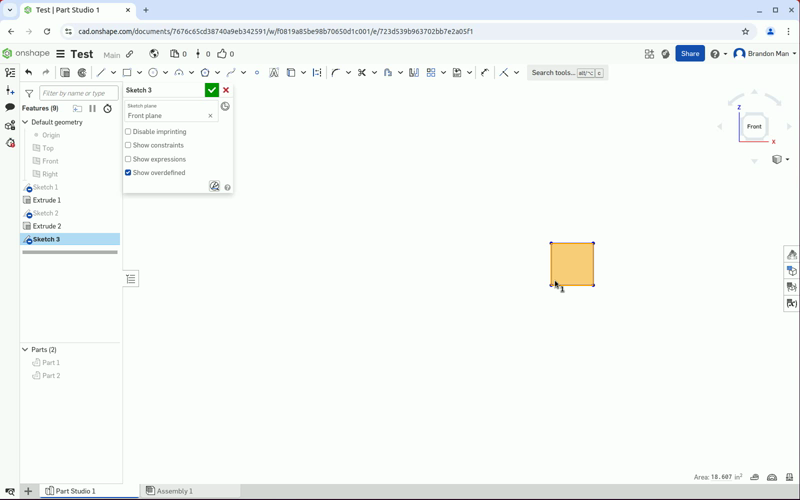
scroll(-6)
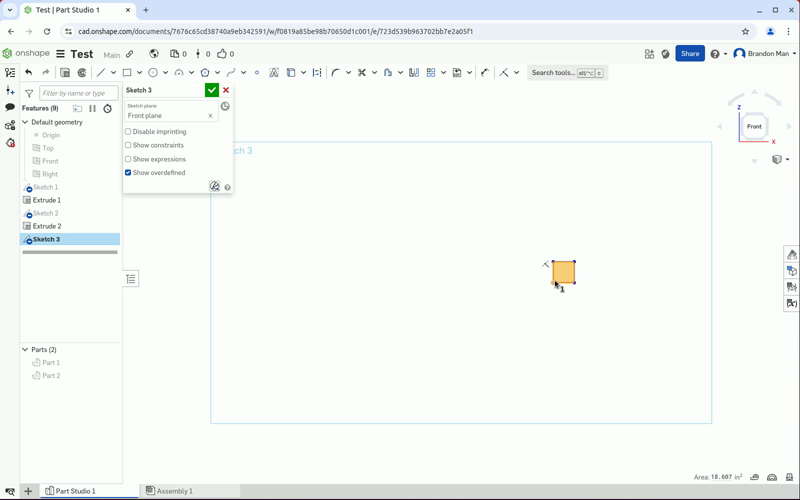
mouse_move(73, 352)
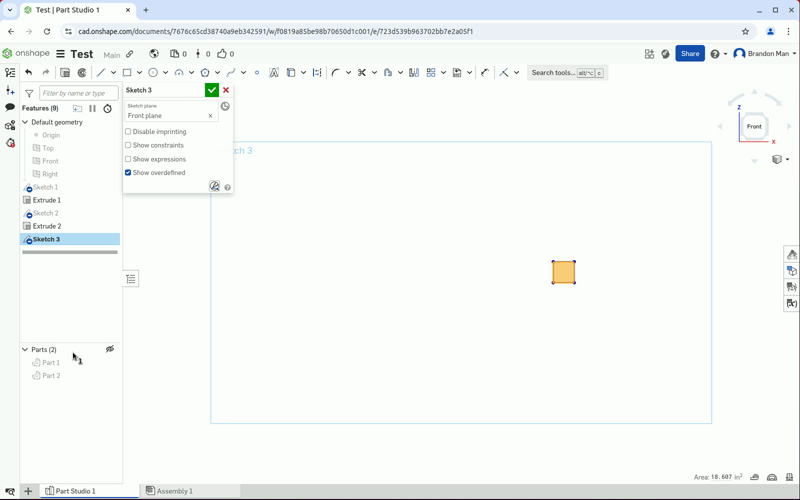
key(shift+y)
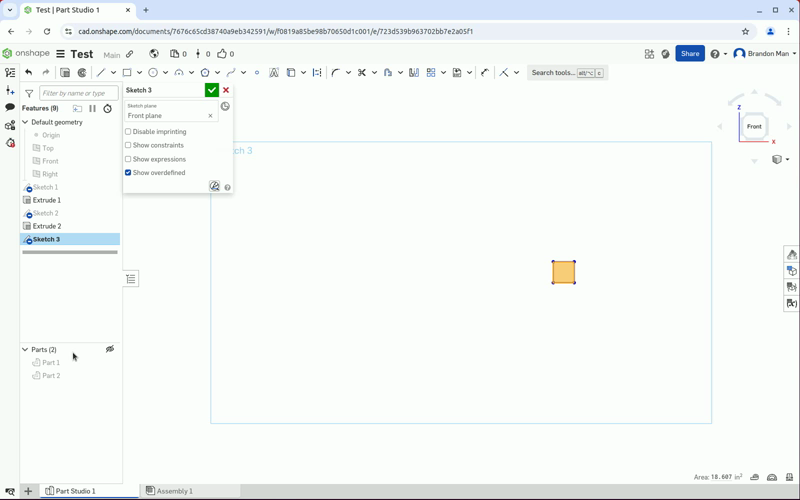
key(shift+e)
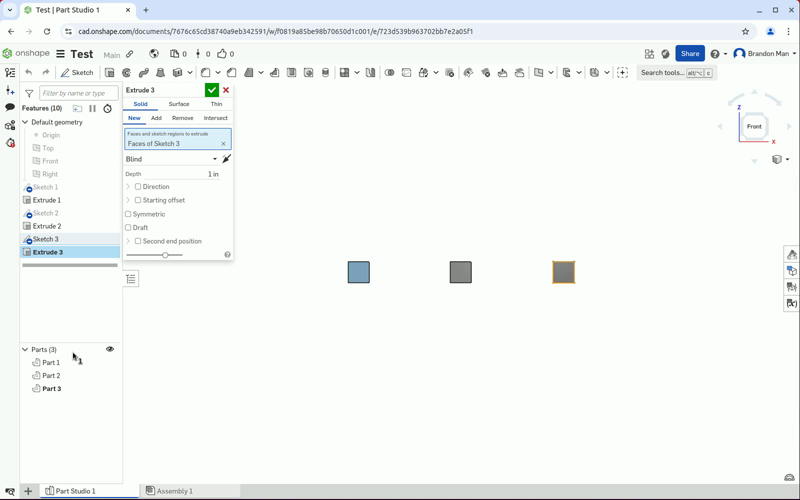
mouse_move(143, 106)
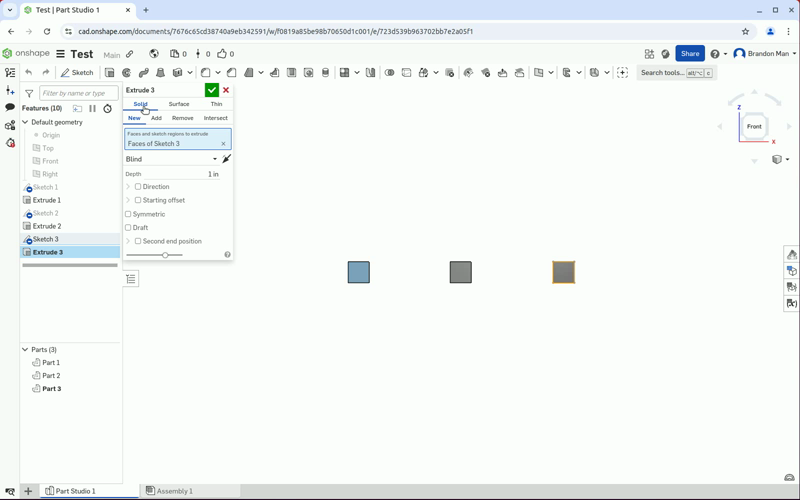
click(143, 106)
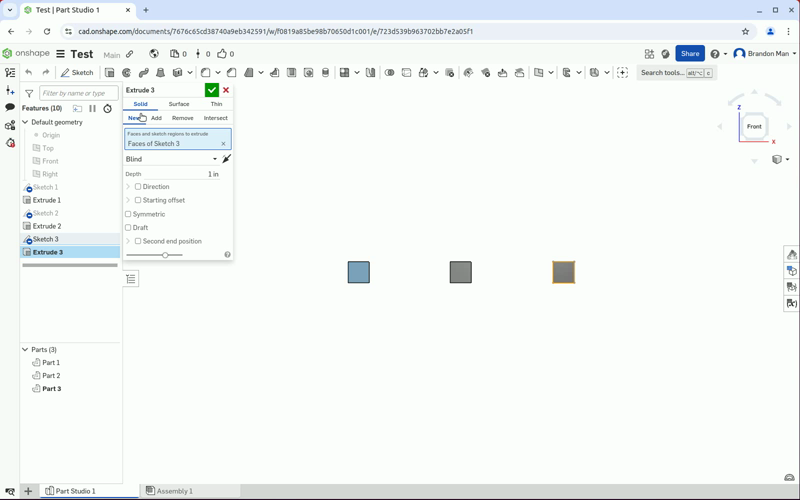
mouse_move(137, 120)
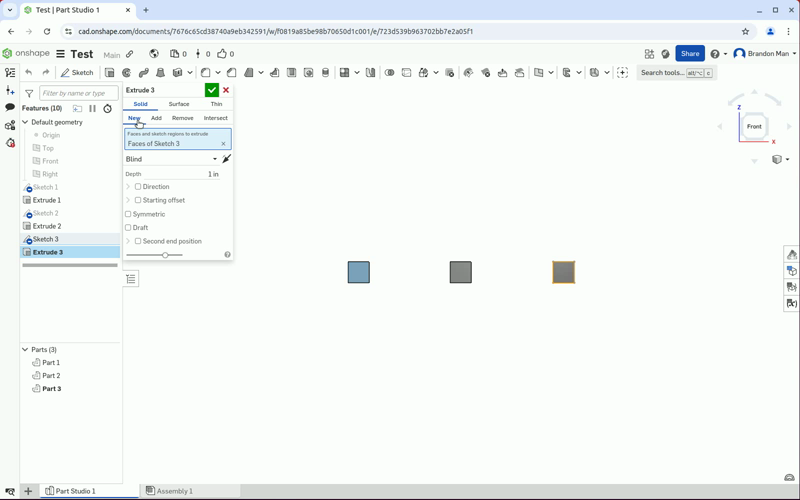
click(137, 120)
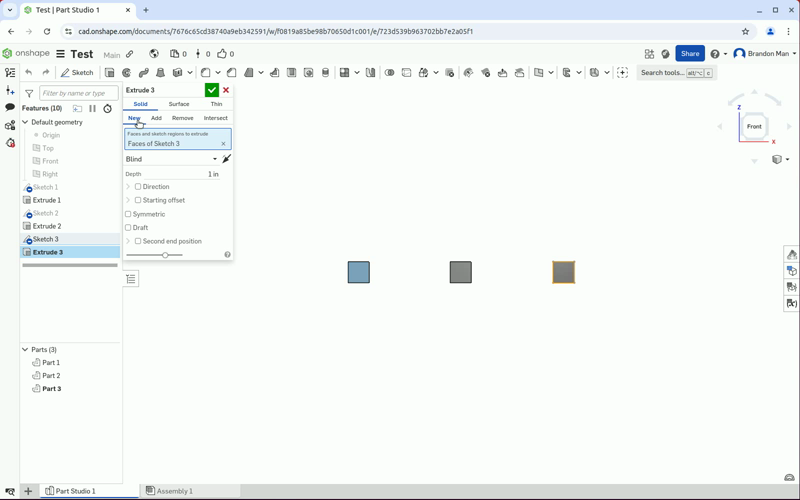
key(tab, 4)
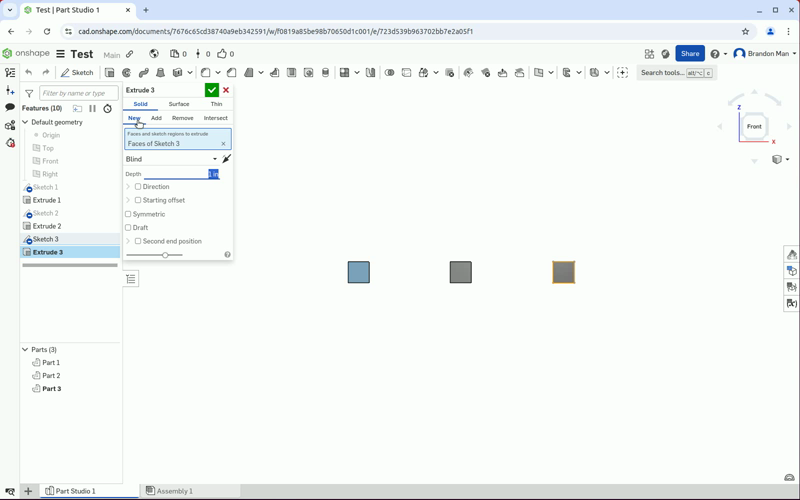
text(-0.241)
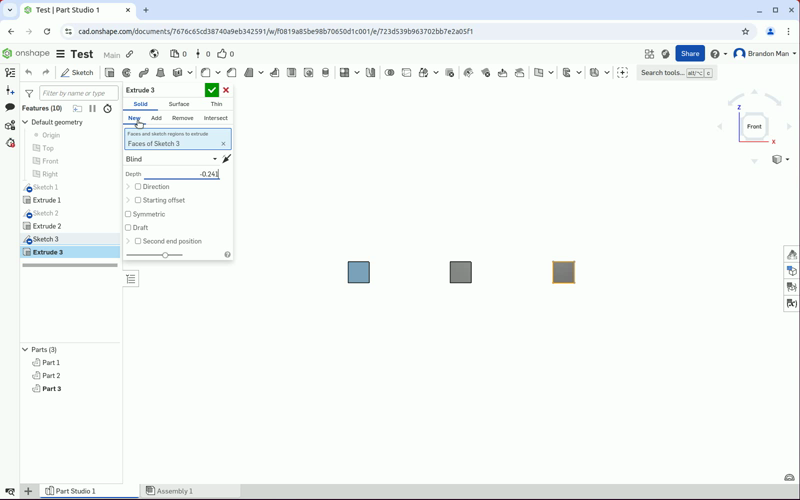
key(enter)
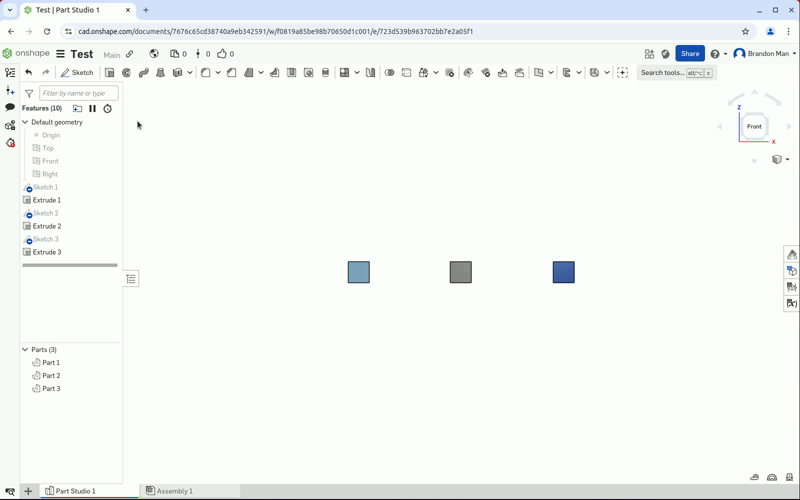
key(shift+h)
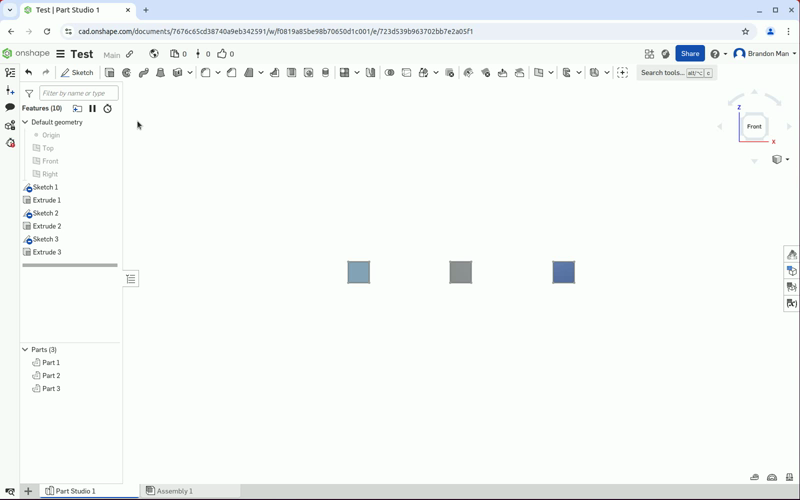
key(shift+h)
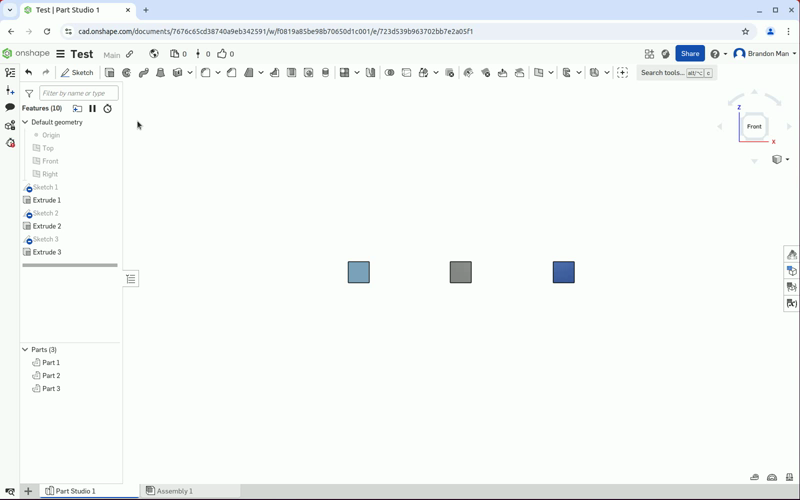
mouse_move(73, 189)
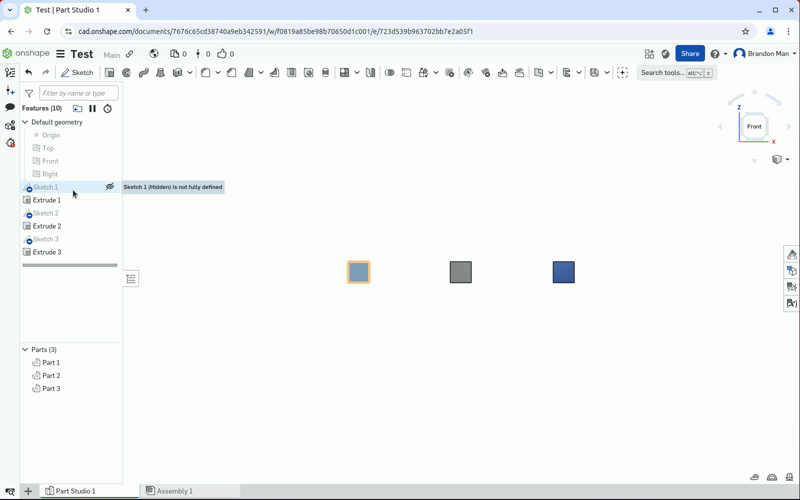
click(73, 189)
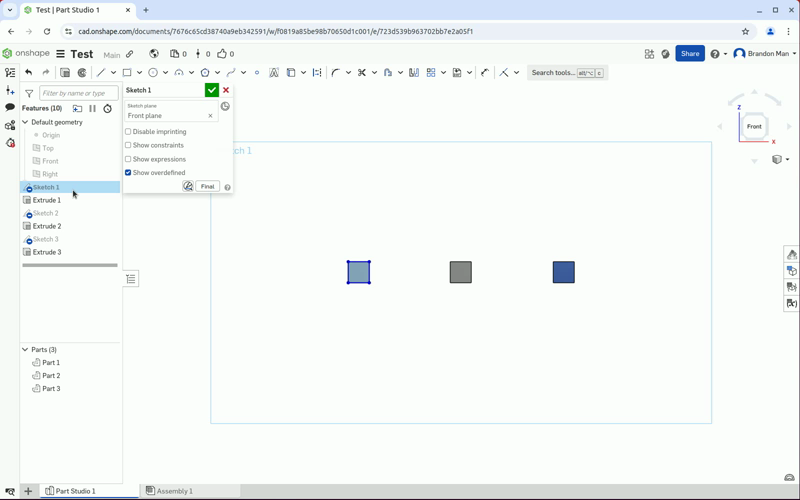
mouse_move(229, 92)
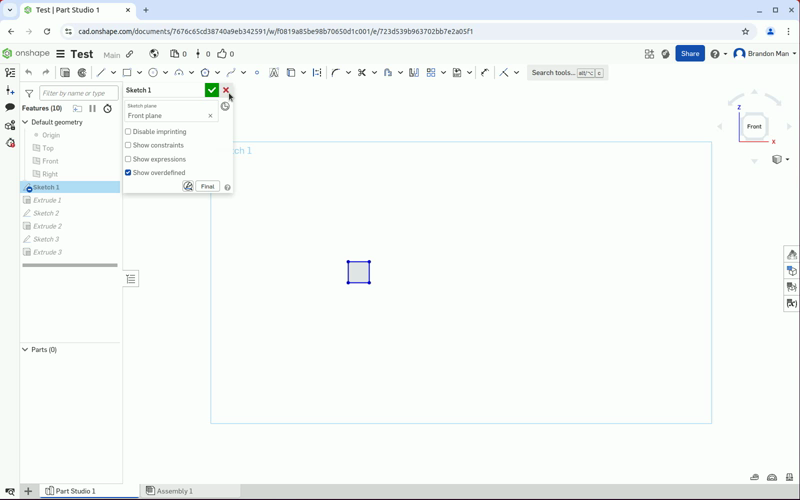
click(229, 92)
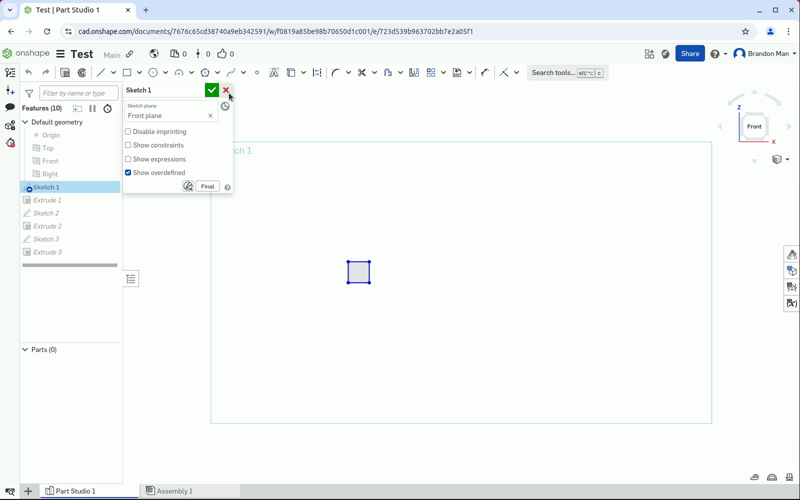
key(shift+s)
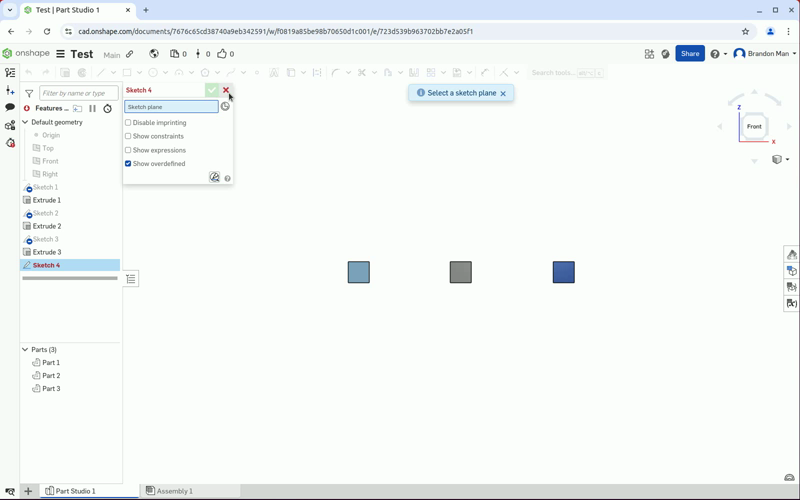
mouse_move(73, 163)
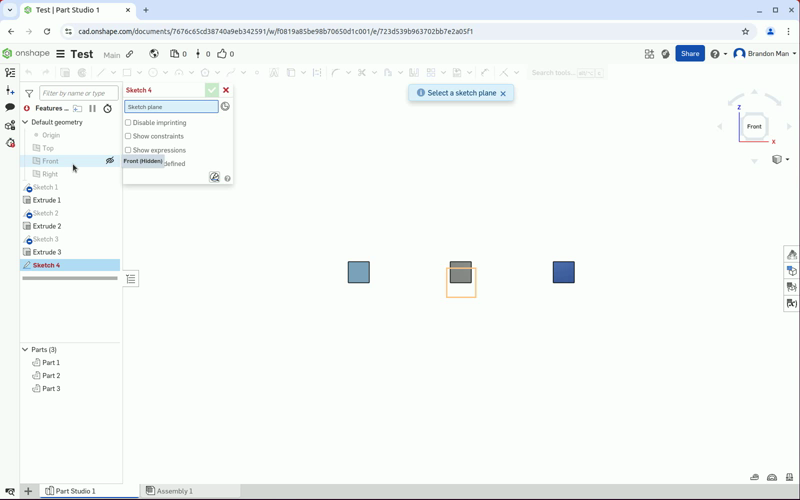
click(73, 163)
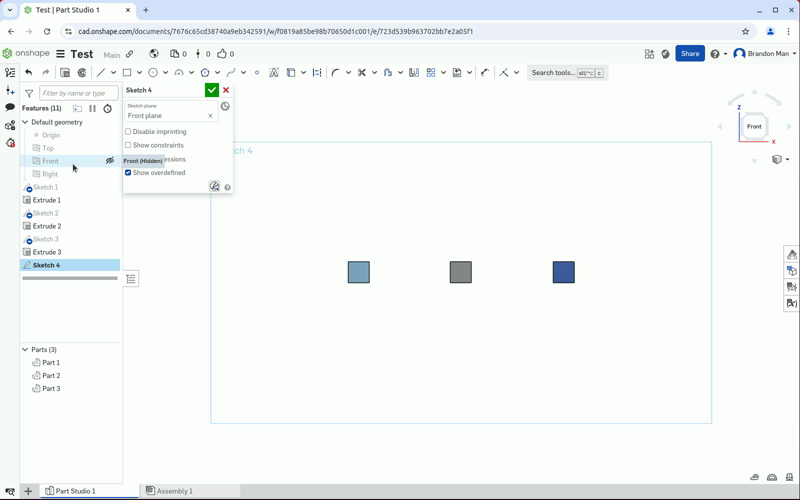
mouse_move(73, 352)
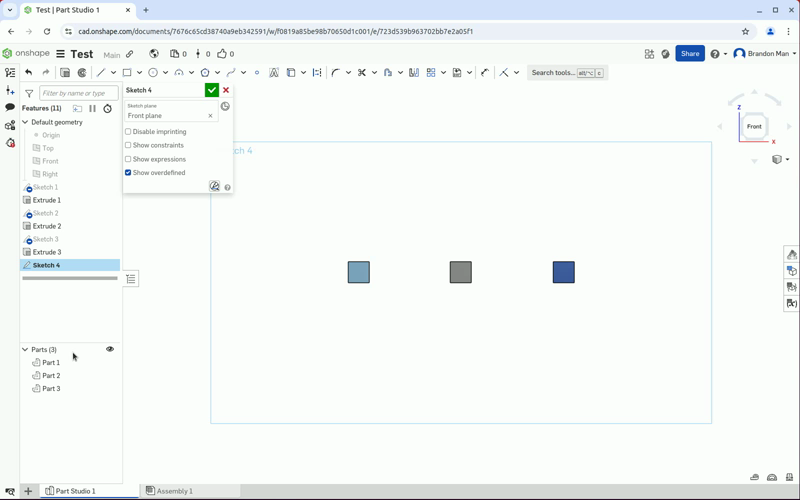
key(y)
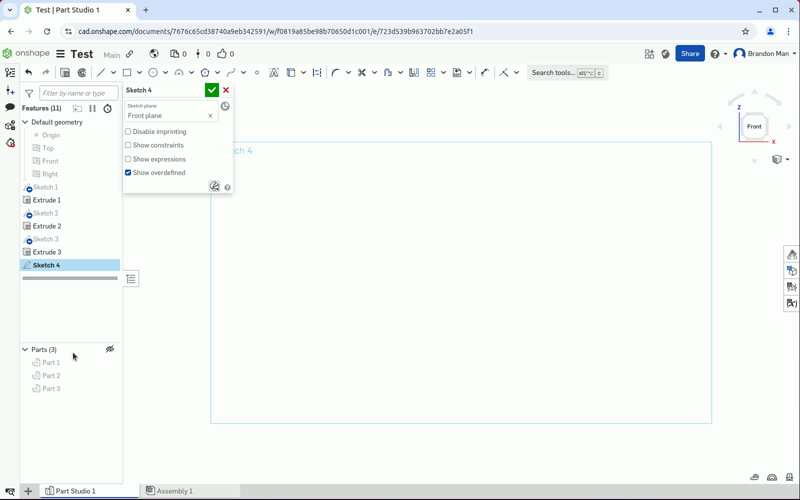
key(l)
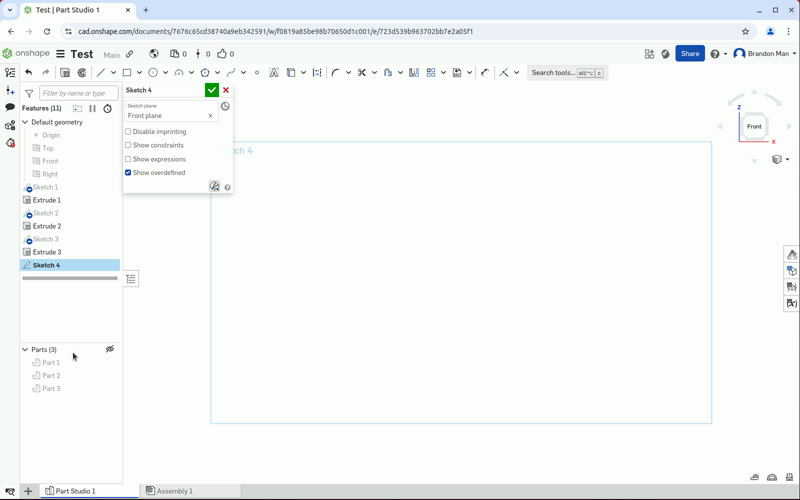
key_down(shift)
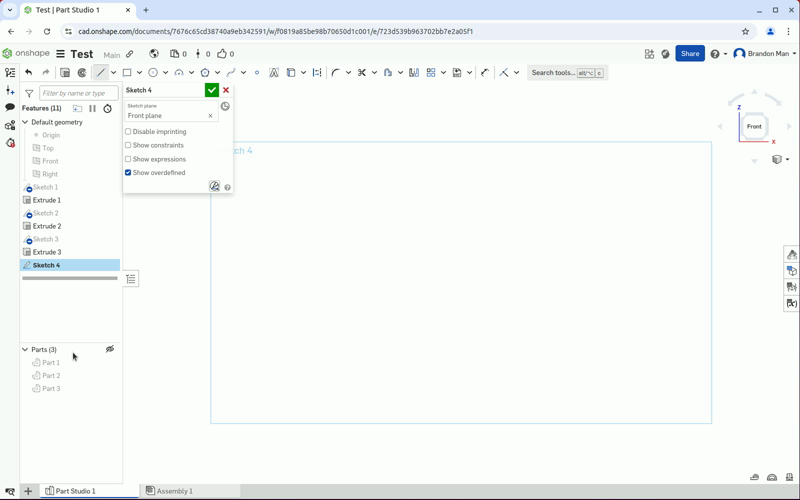
mouse_move(355, 275)
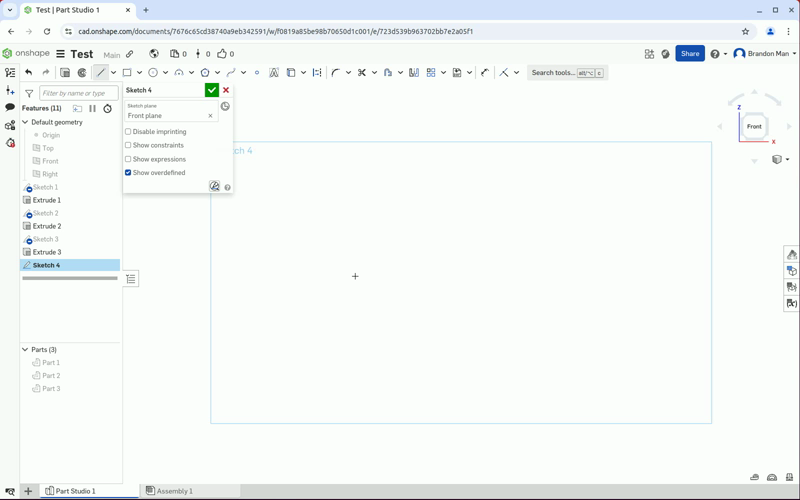
click(355, 275)
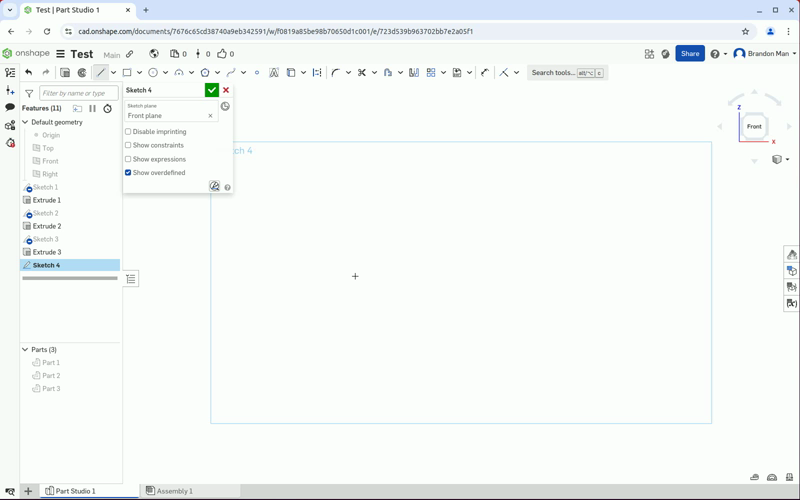
key_up(shift)
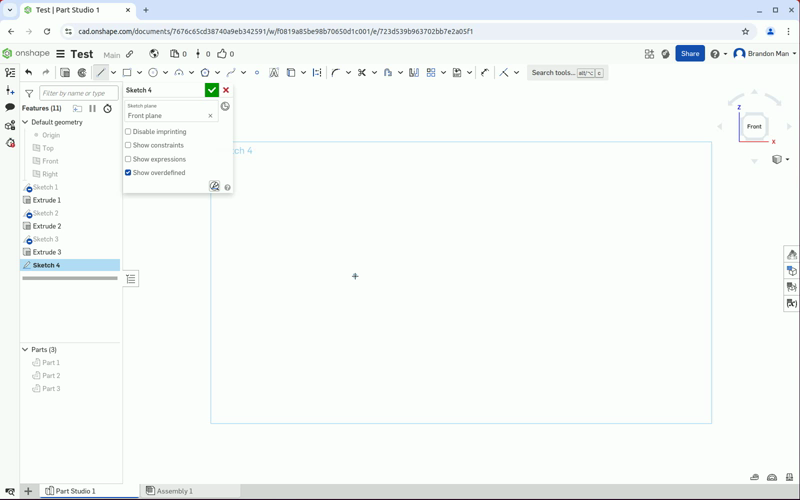
key_down(shift)
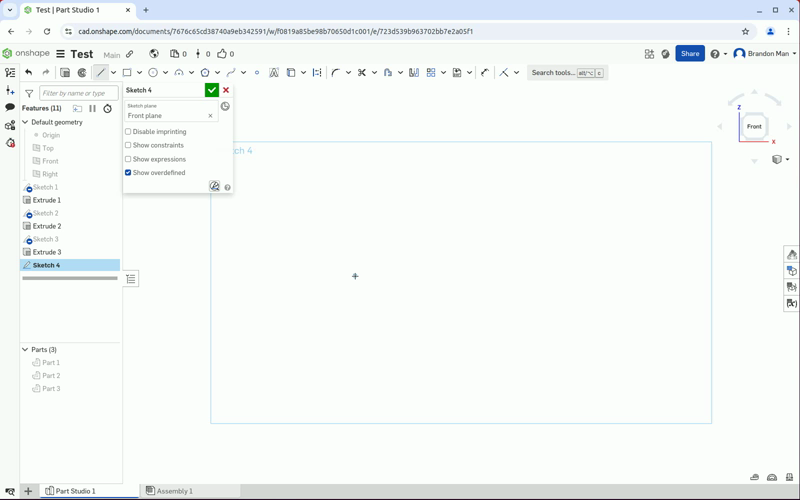
mouse_move(385, 275)
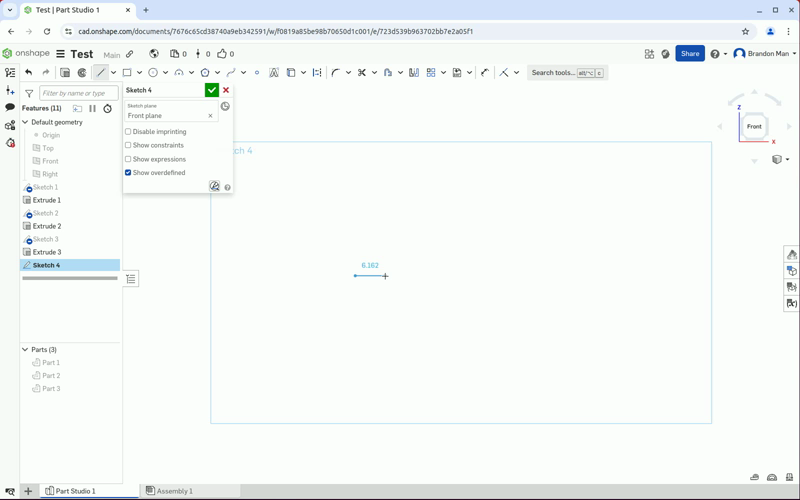
mouse_move(363, 275)
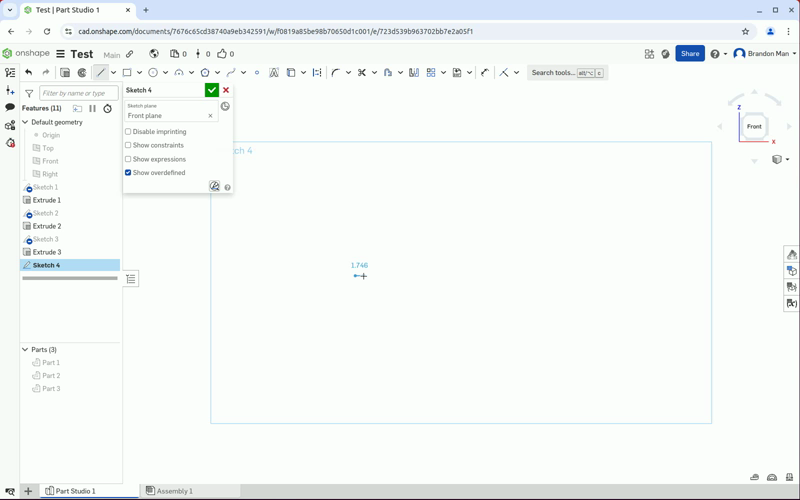
click(363, 275)
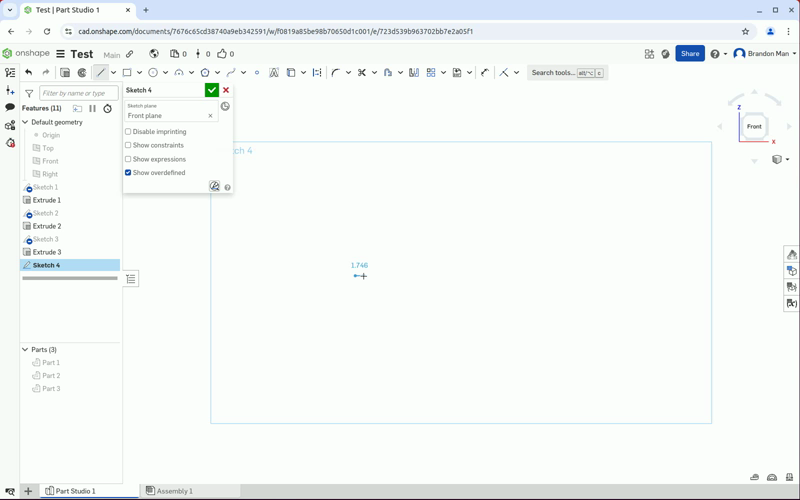
key_up(shift)
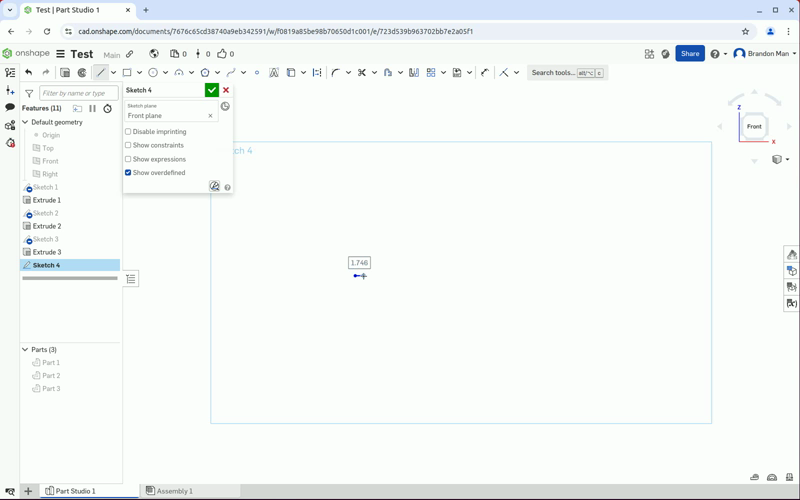
key_down(shift)
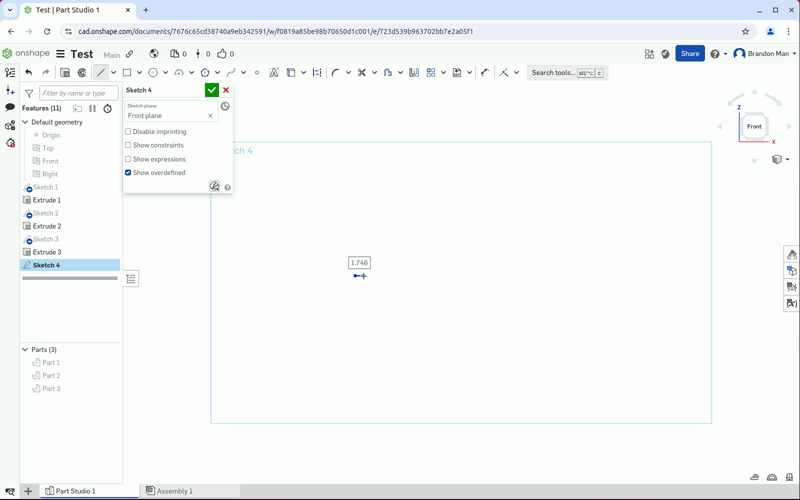
mouse_move(393, 275)
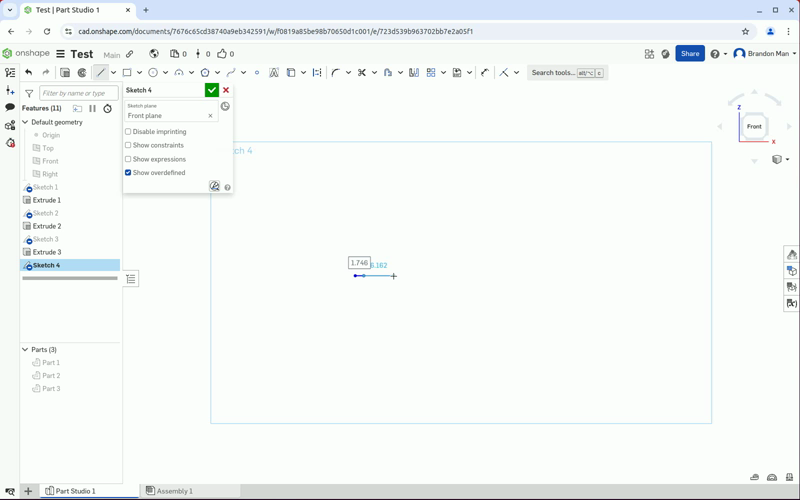
mouse_move(363, 267)
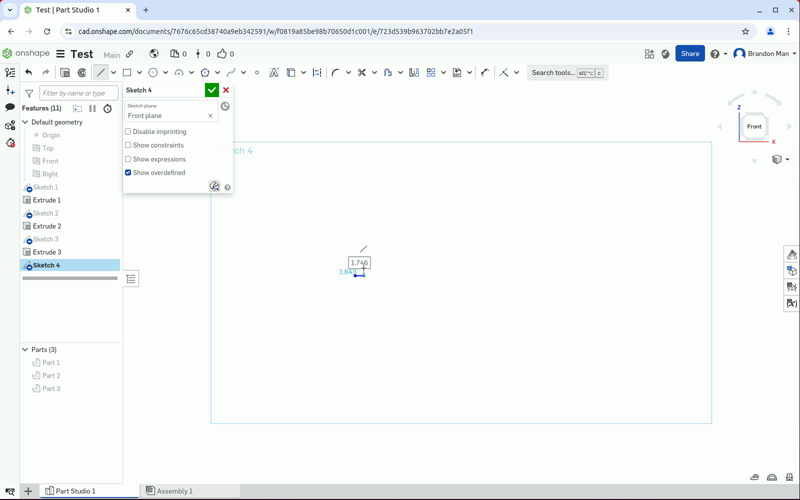
click(363, 267)
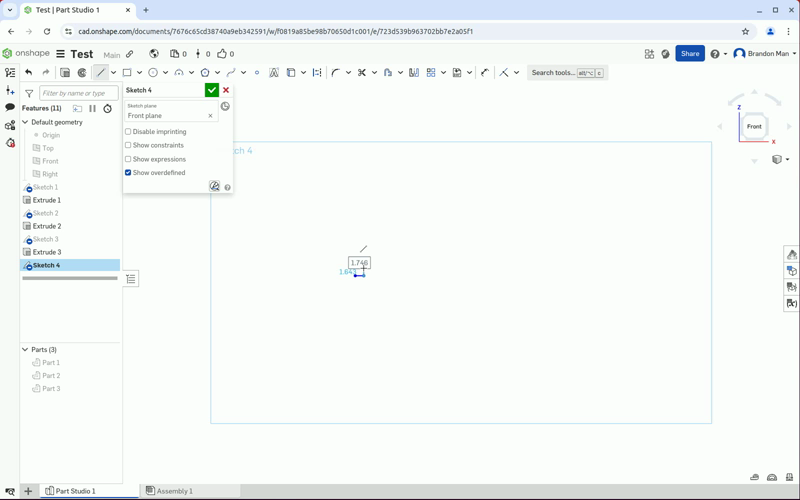
key_up(shift)
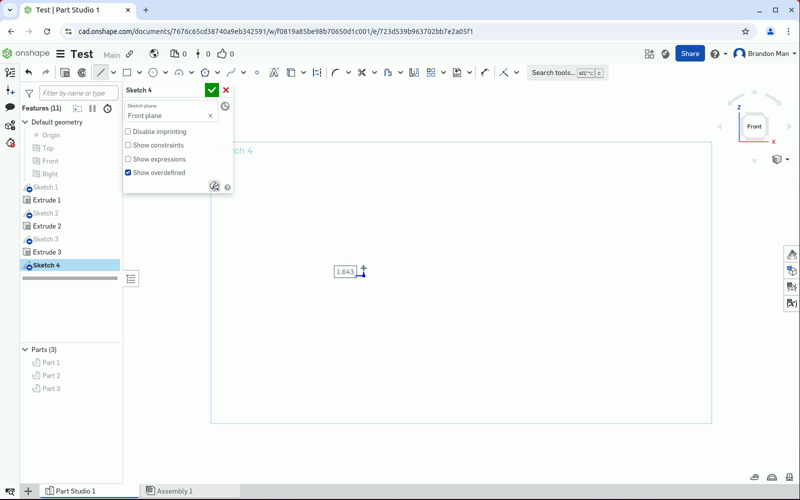
key_down(shift)
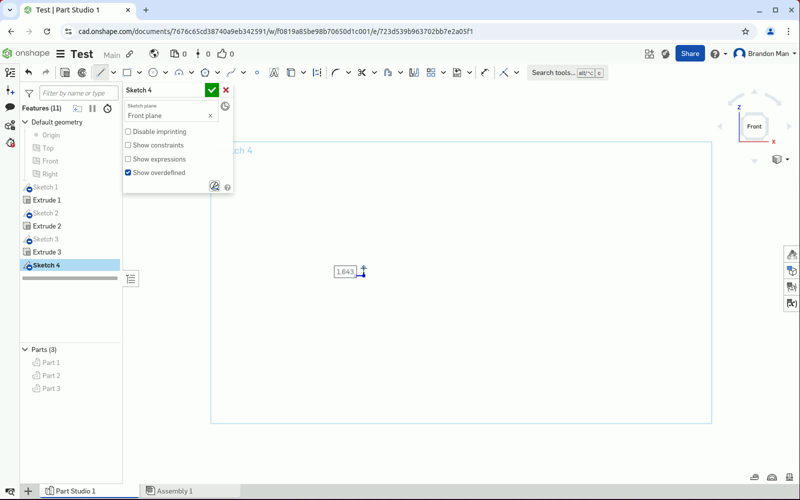
mouse_move(393, 267)
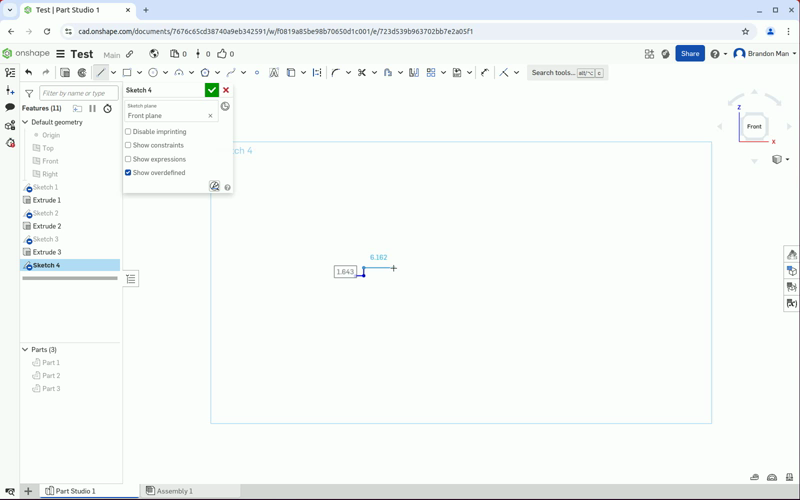
mouse_move(355, 267)
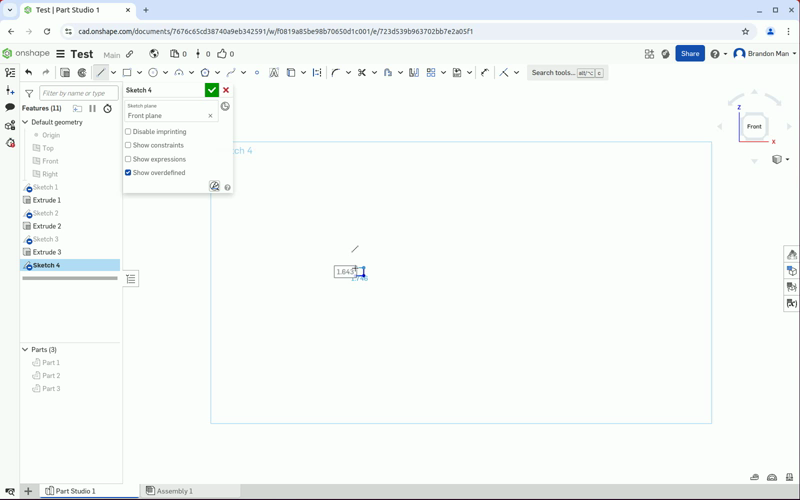
click(355, 267)
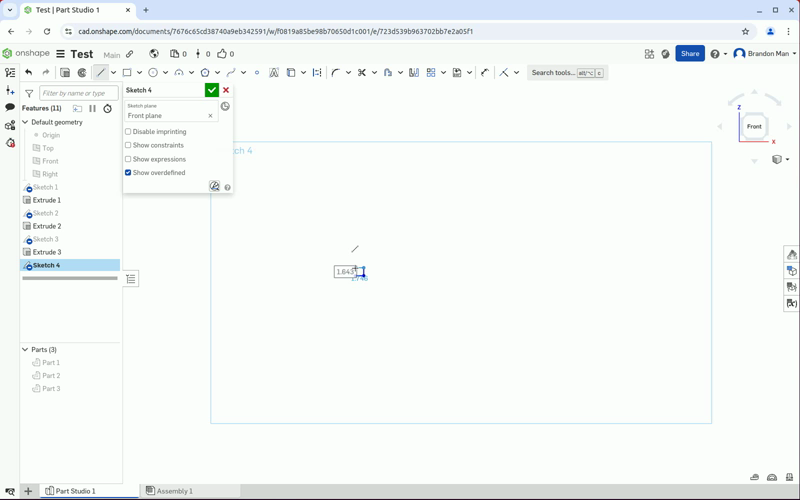
key_up(shift)
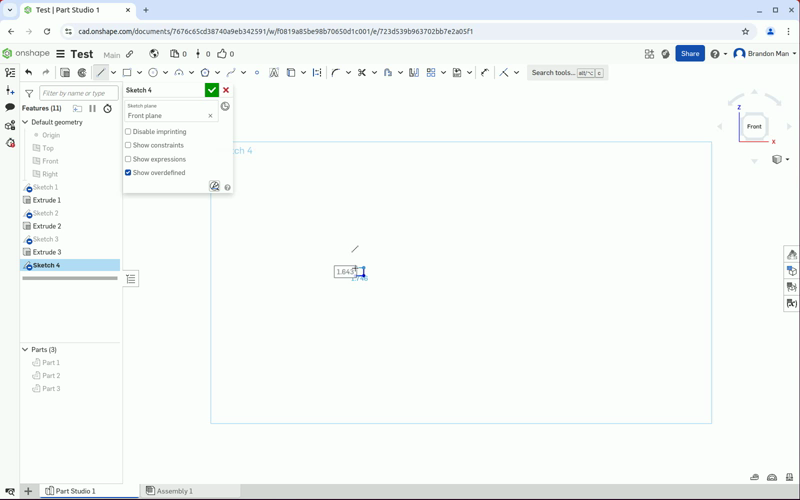
mouse_move(385, 267)
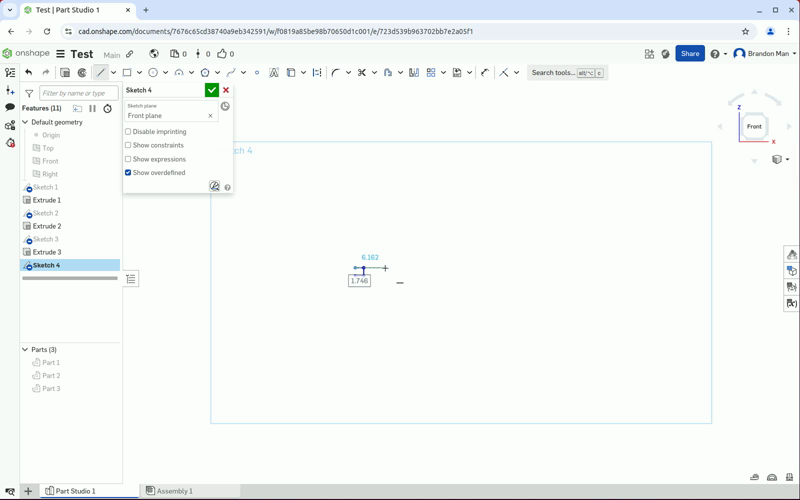
key_down(shift)
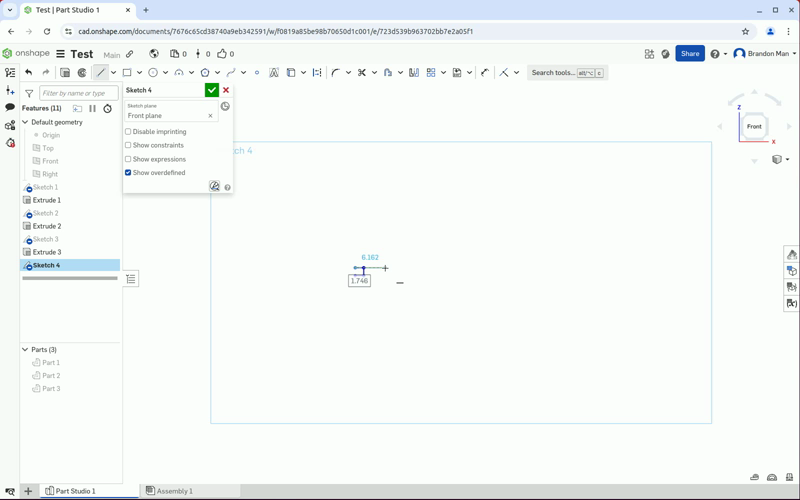
mouse_move(355, 275)
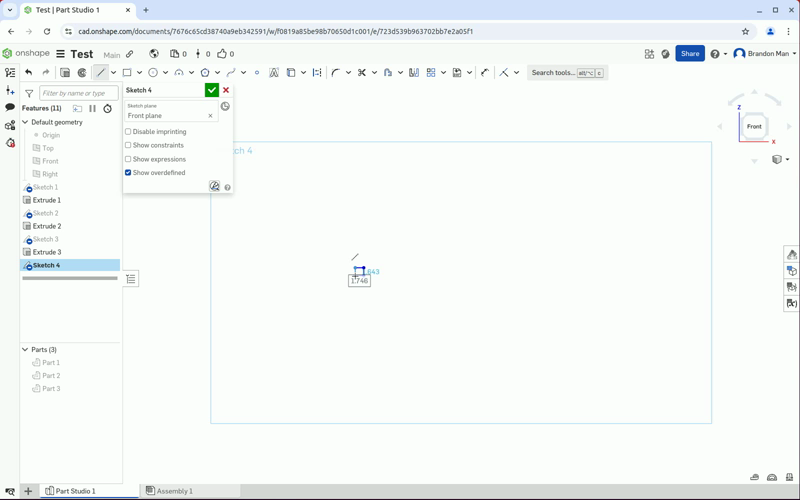
key_up(shift)
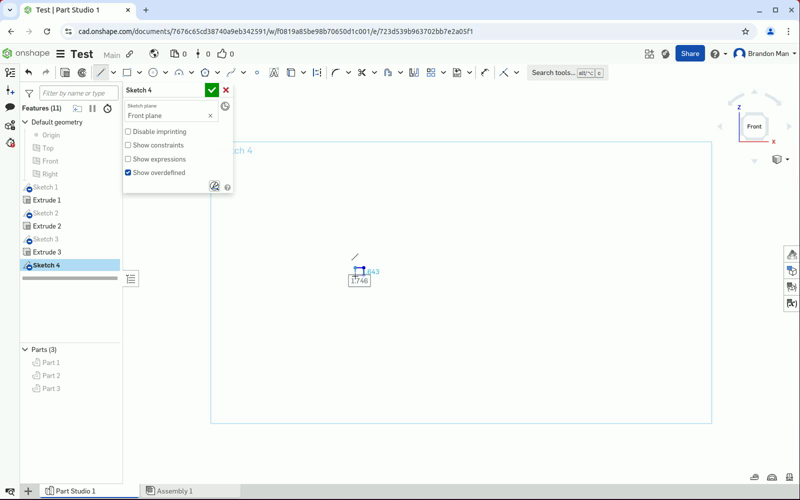
click(355, 275)
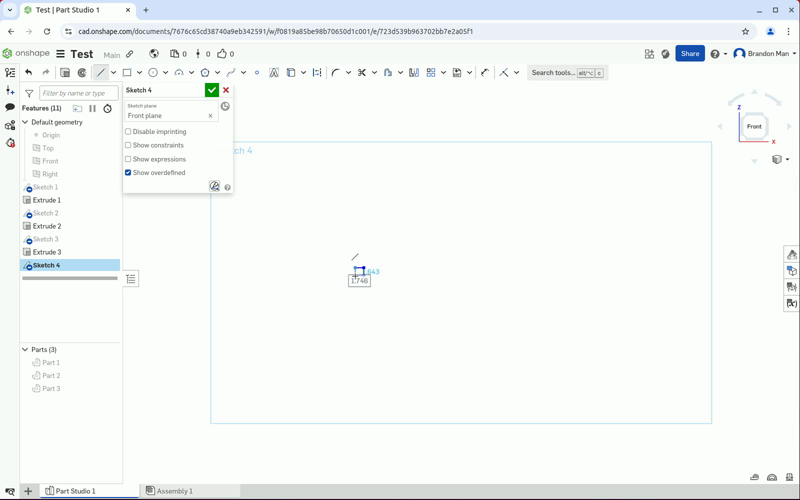
key(esc)
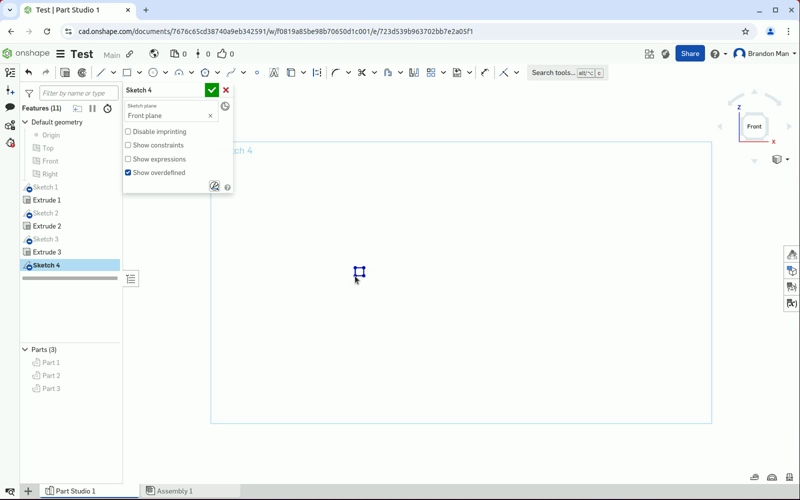
mouse_move(358, 274)
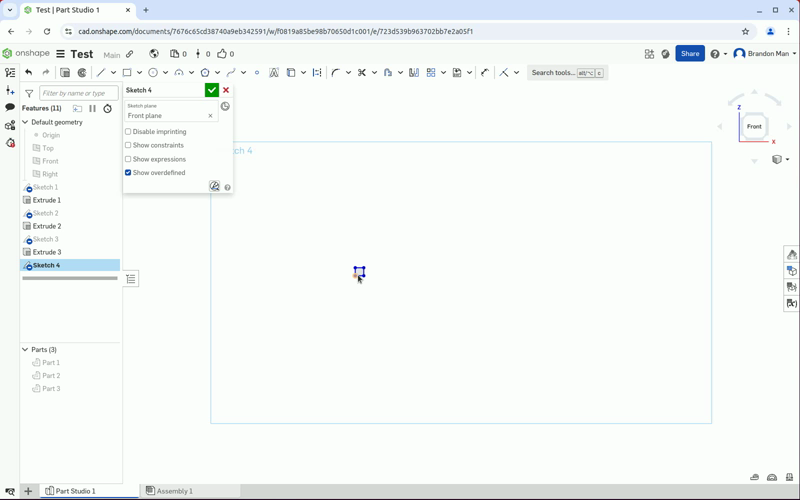
scroll(6)
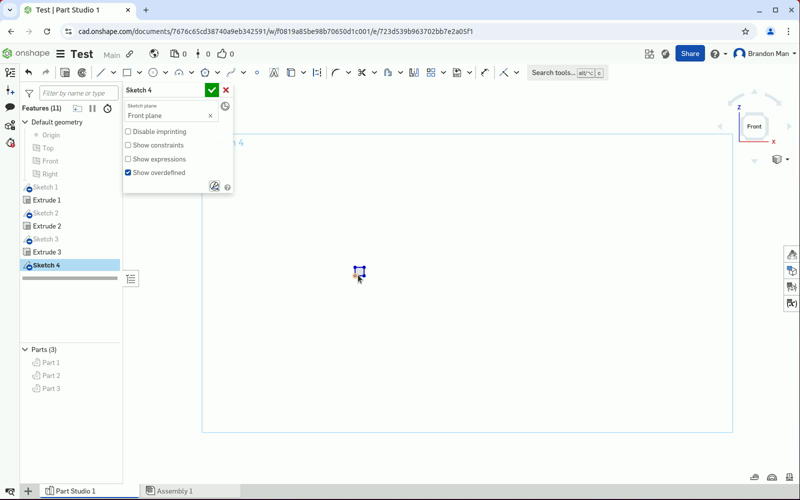
scroll(6)
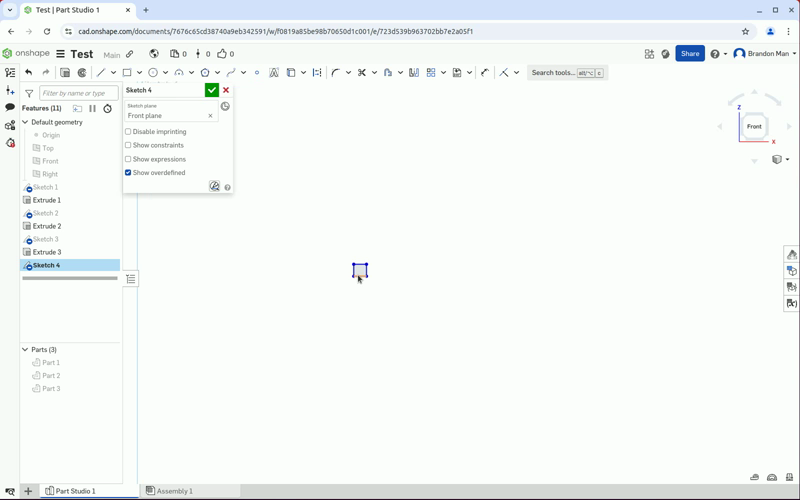
scroll(6)
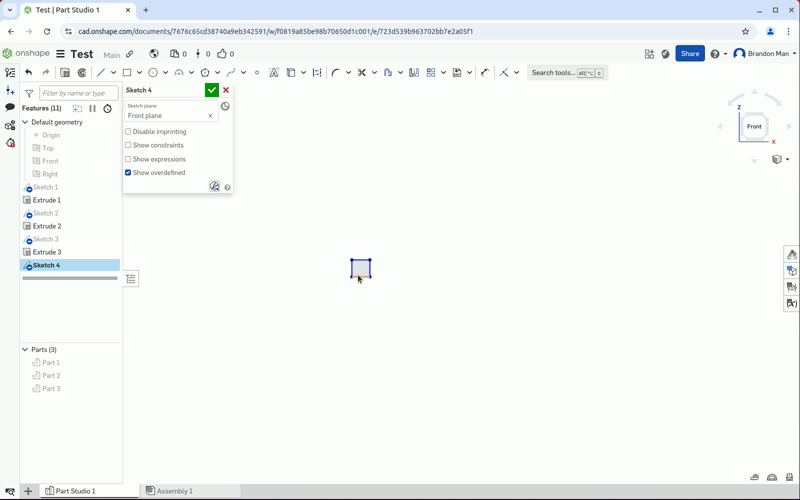
scroll(6)
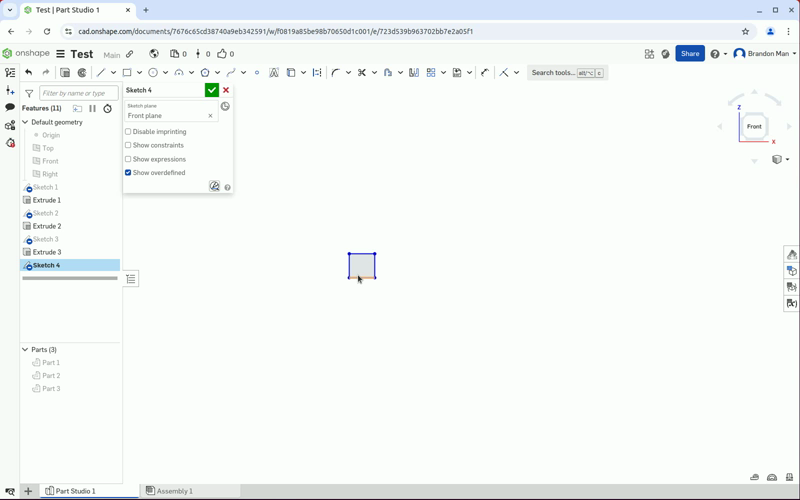
scroll(6)
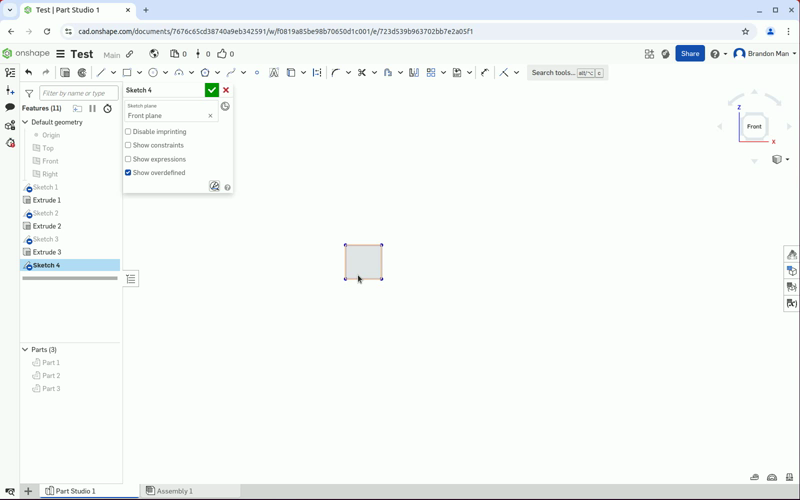
scroll(6)
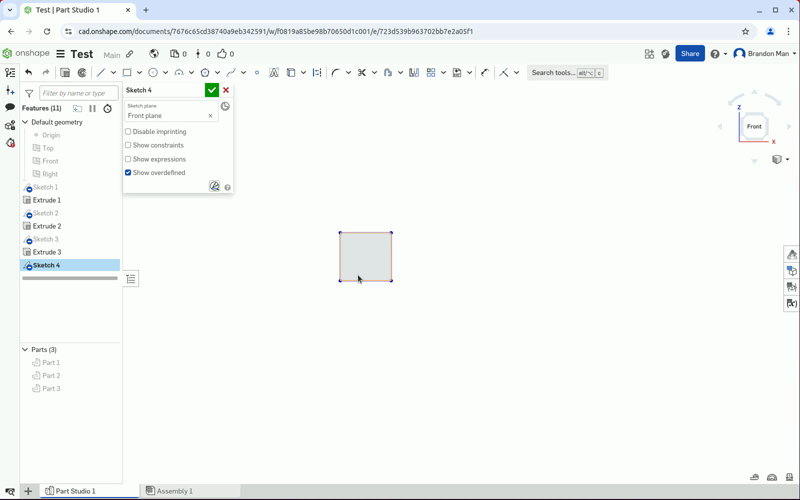
scroll(6)
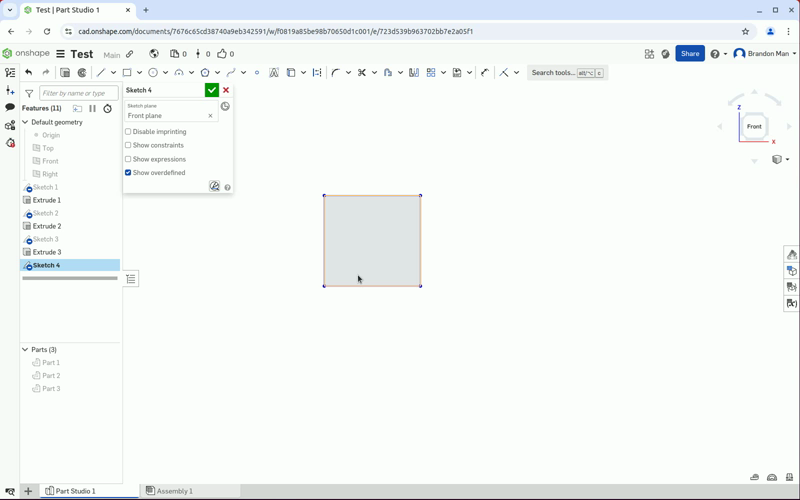
click(358, 274)
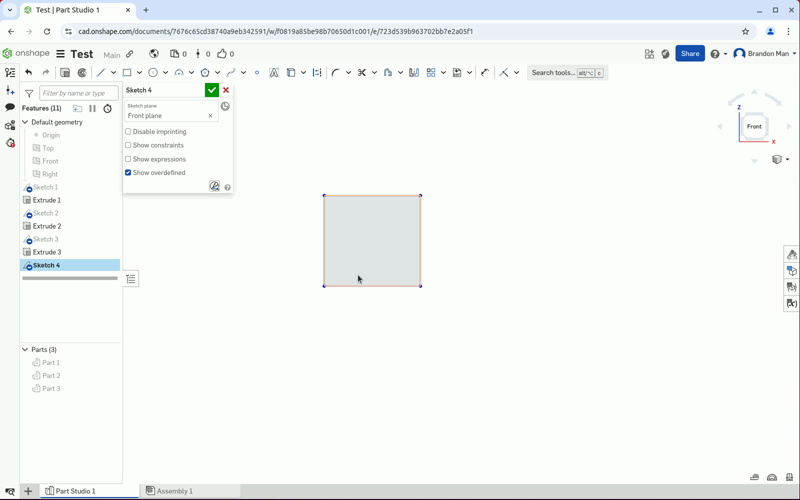
scroll(-6)
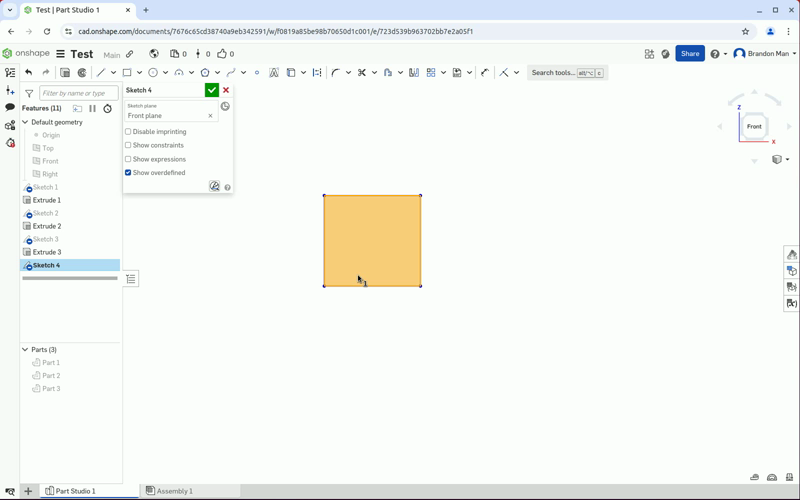
scroll(-6)
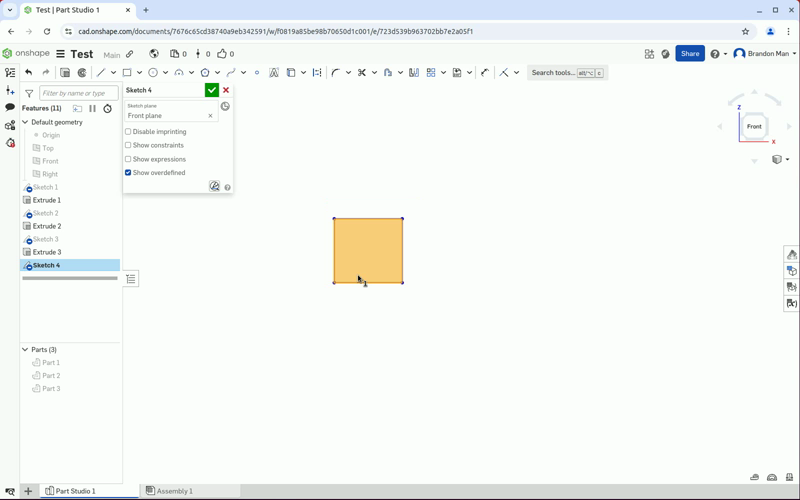
scroll(-6)
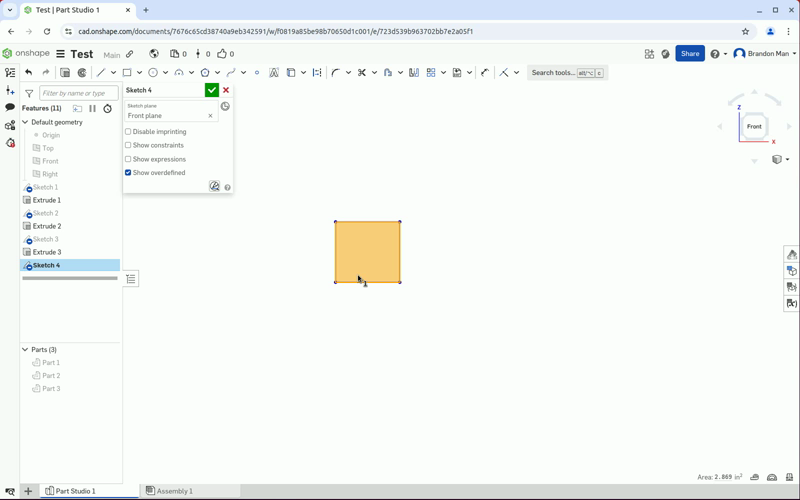
scroll(-6)
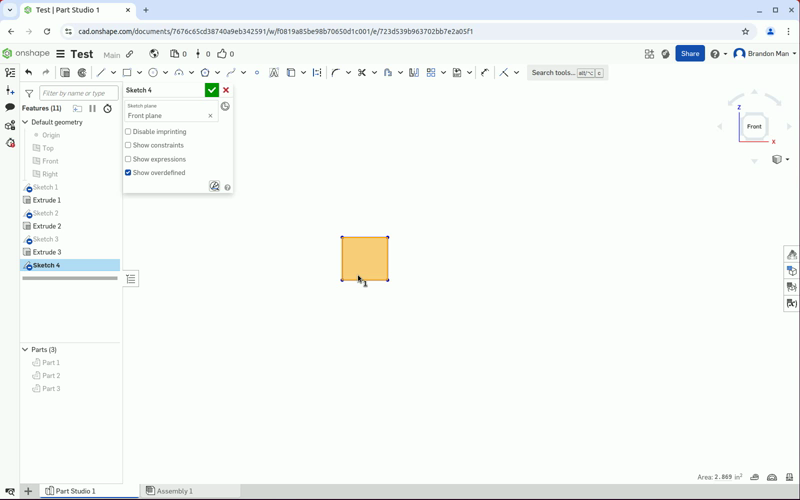
scroll(-6)
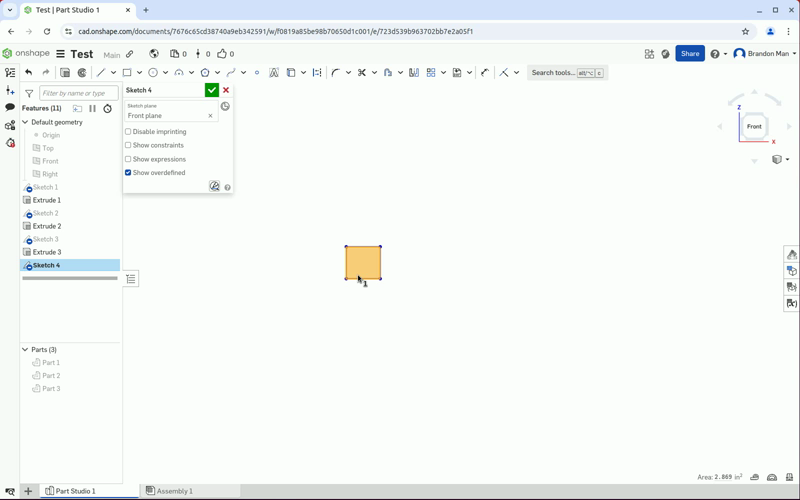
scroll(-6)
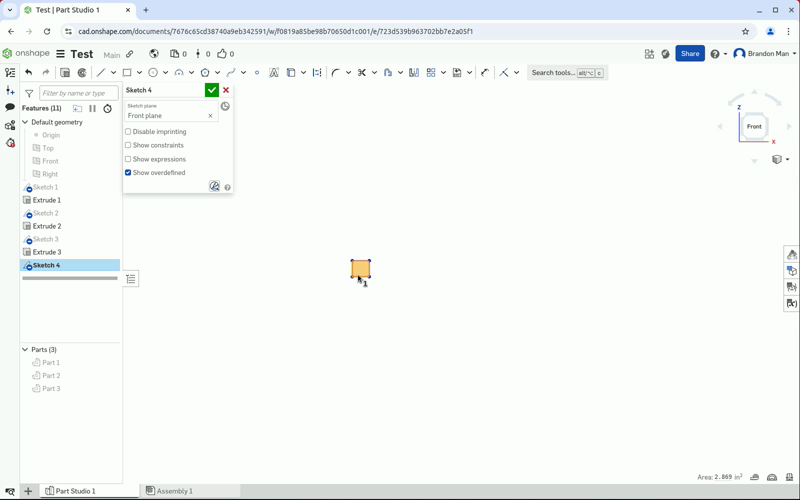
scroll(-6)
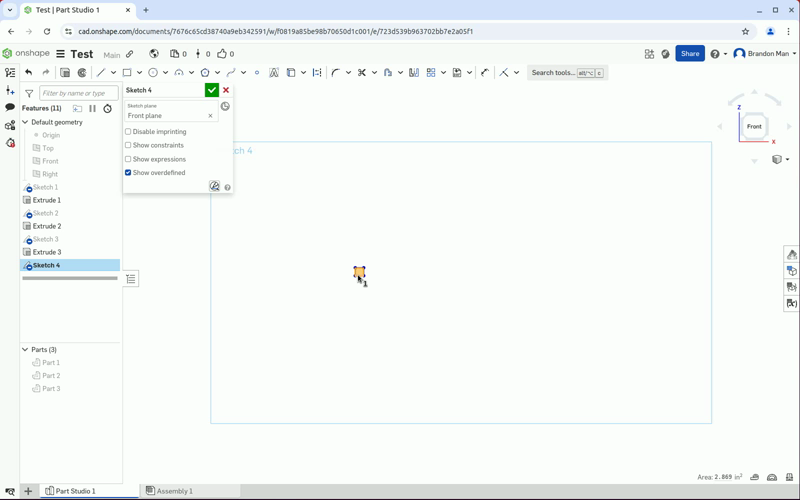
mouse_move(73, 352)
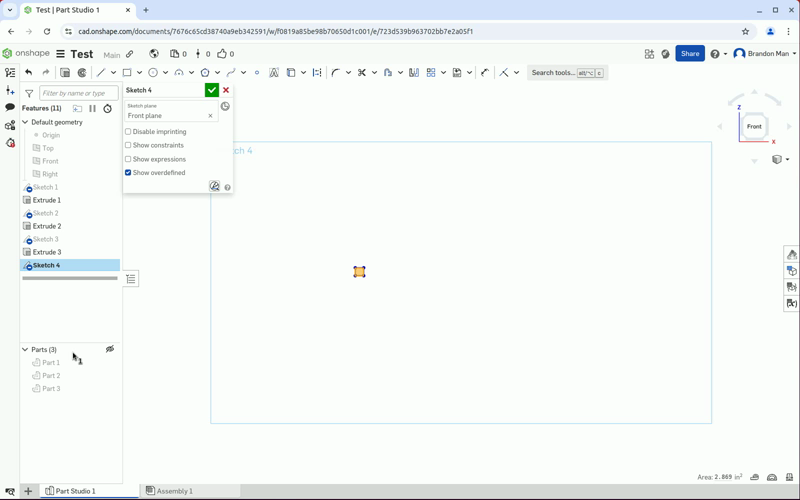
key(shift+y)
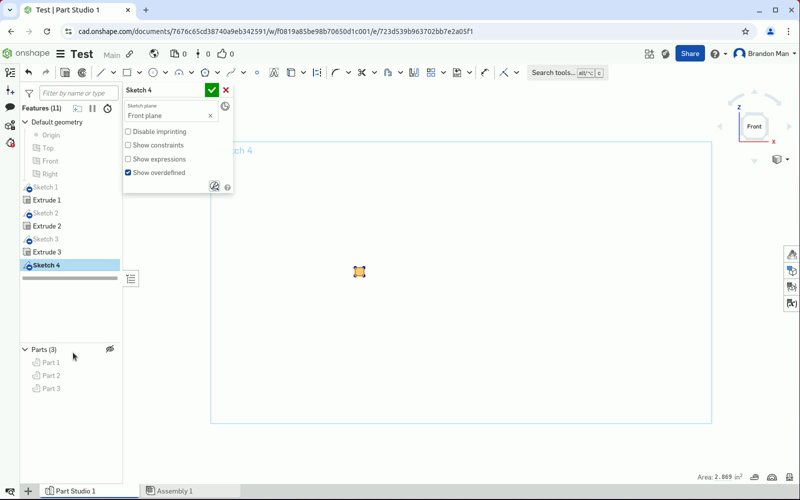
key(shift+e)
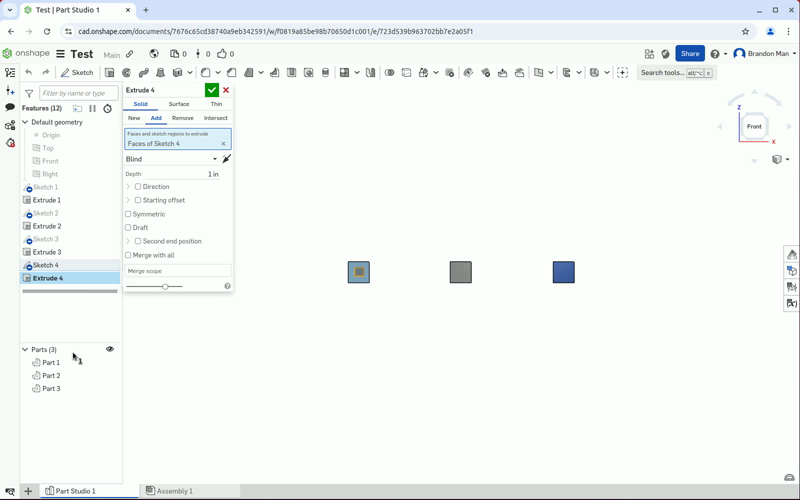
mouse_move(143, 106)
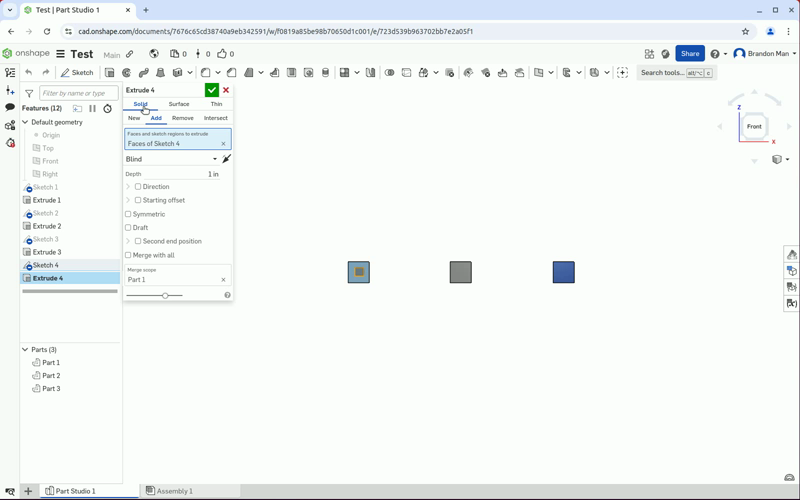
click(143, 106)
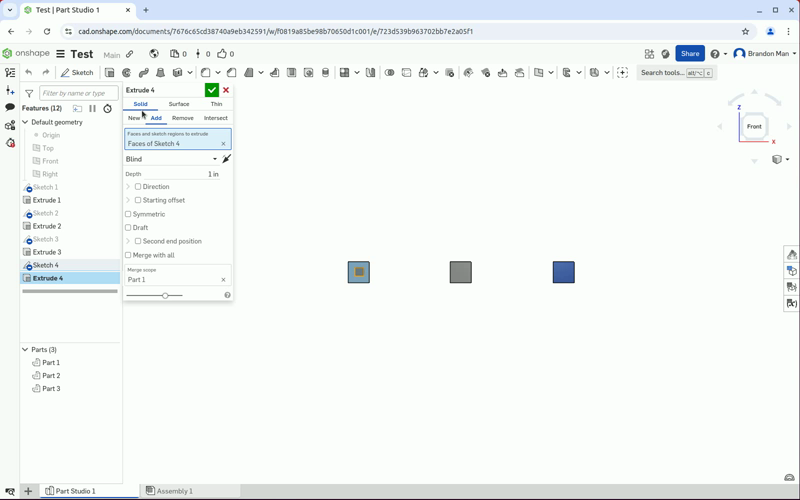
mouse_move(137, 120)
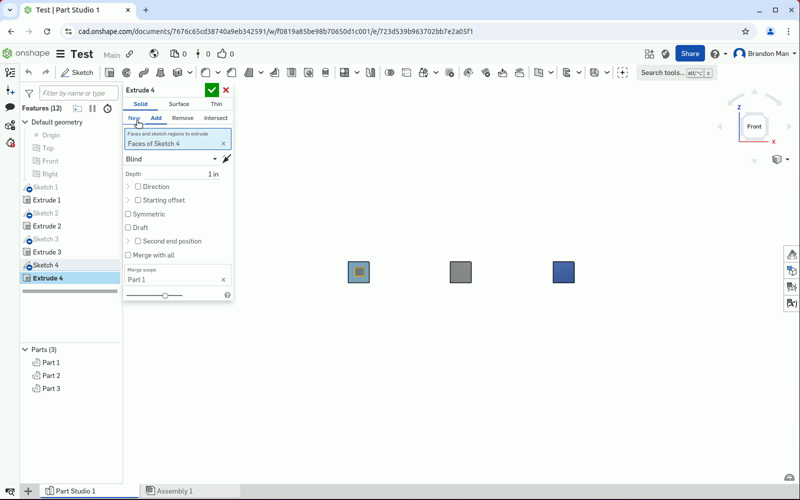
click(137, 120)
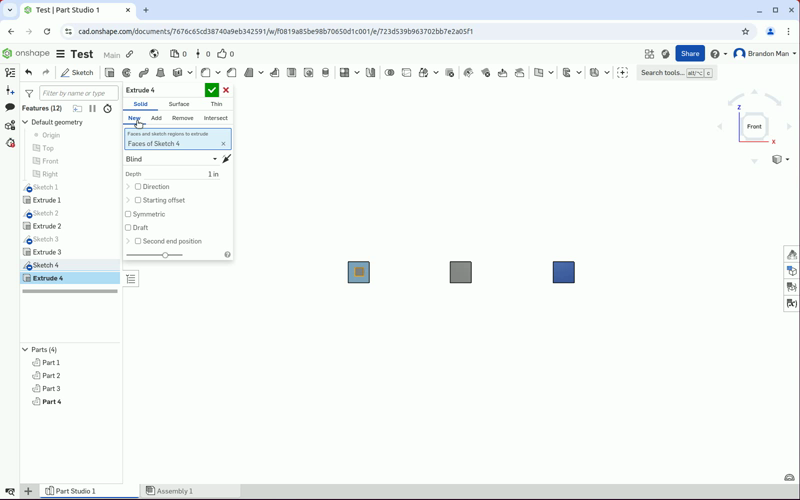
key(tab, 4)
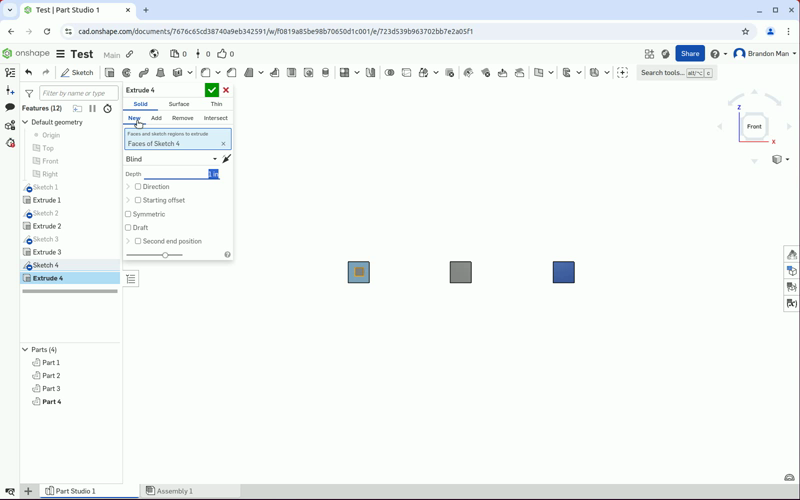
text(5.536)
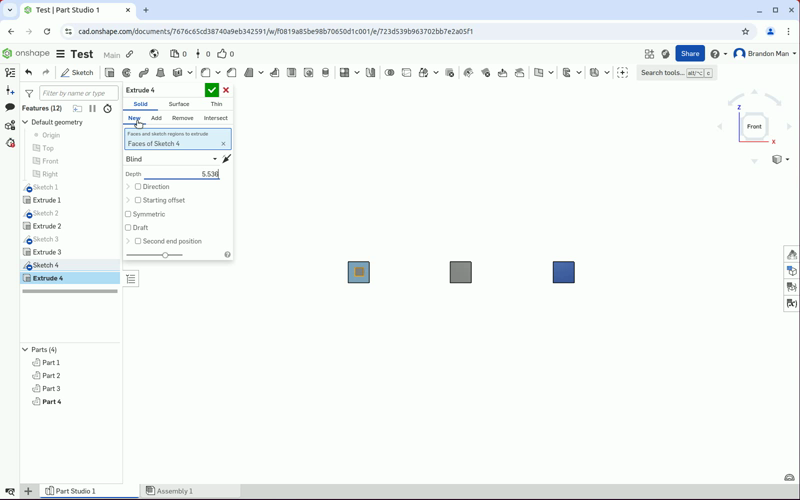
key(enter)
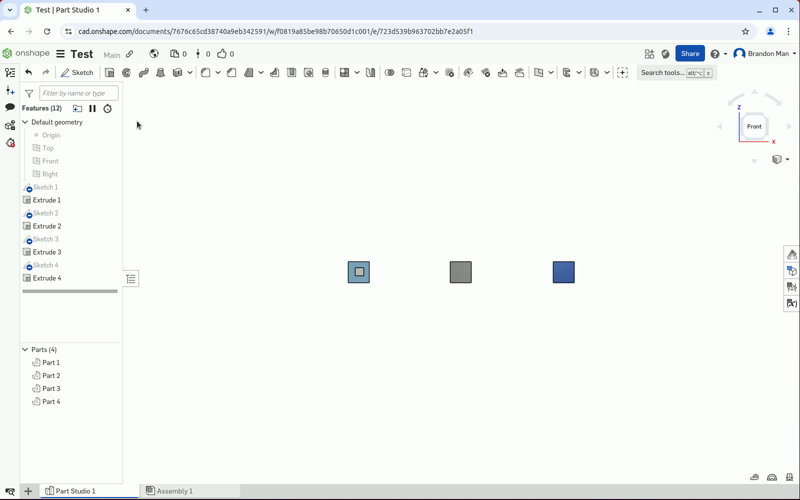
key(shift+h)
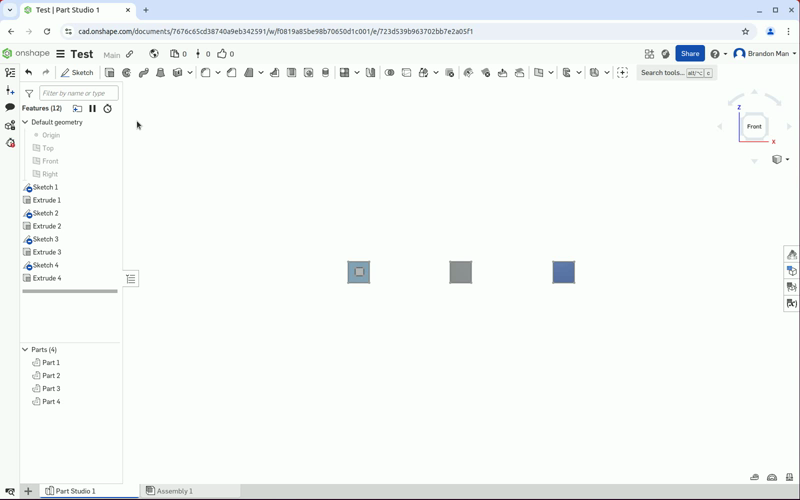
key(shift+h)
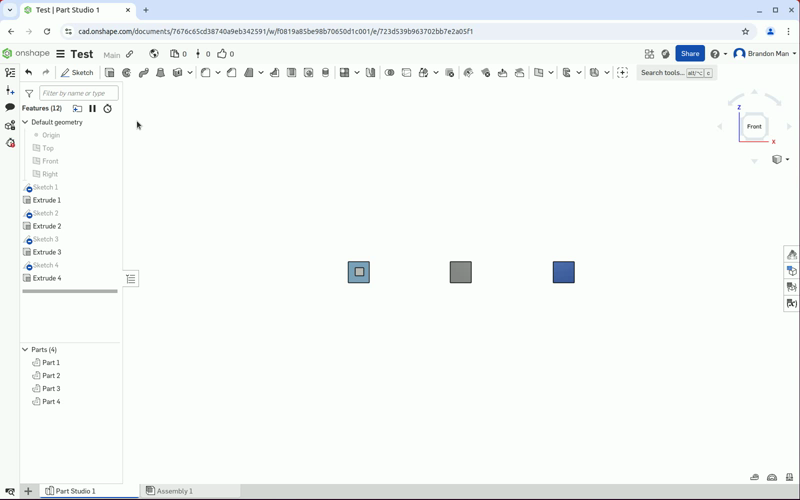
mouse_move(73, 189)
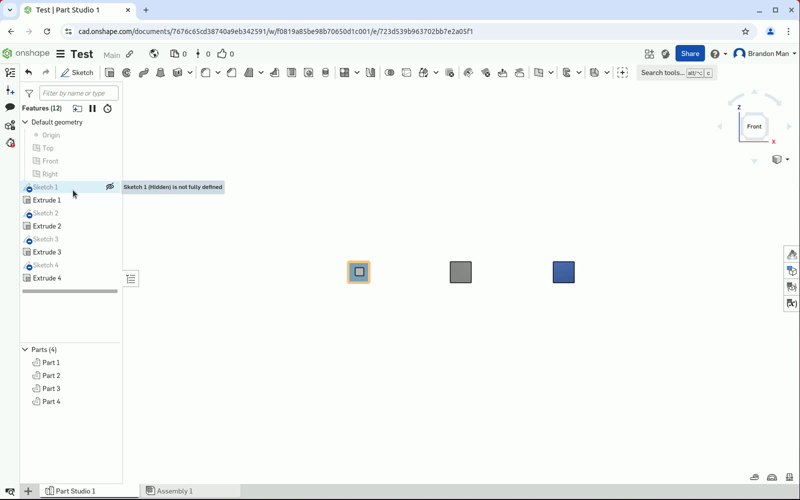
click(73, 189)
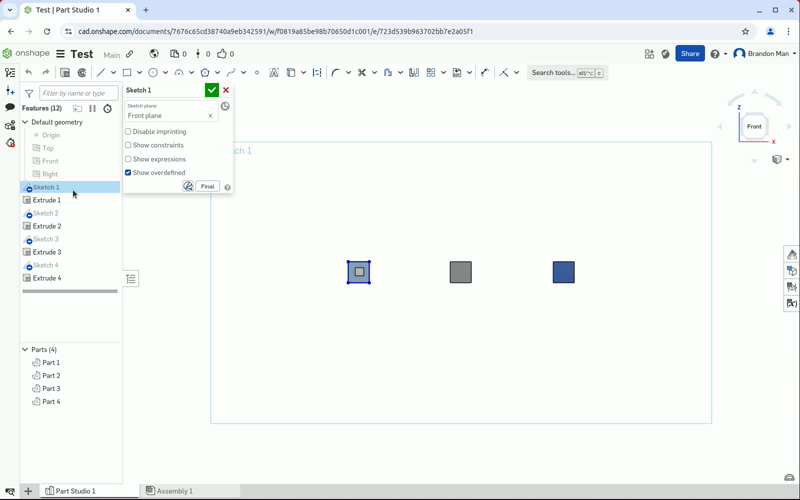
mouse_move(229, 92)
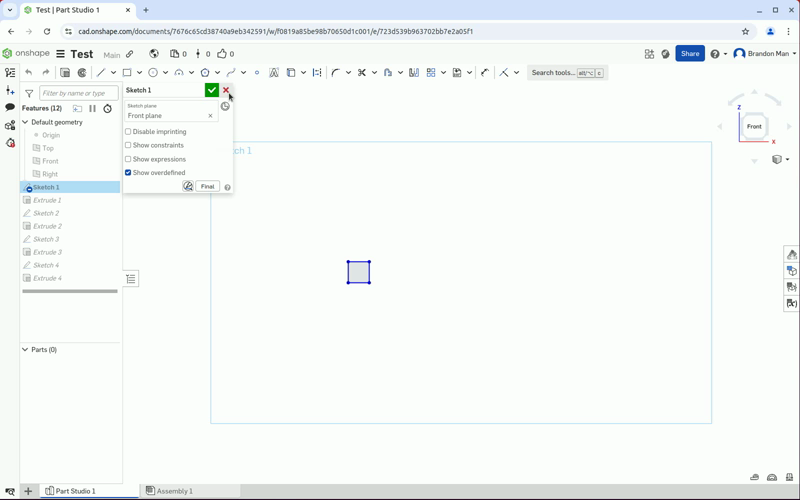
click(229, 92)
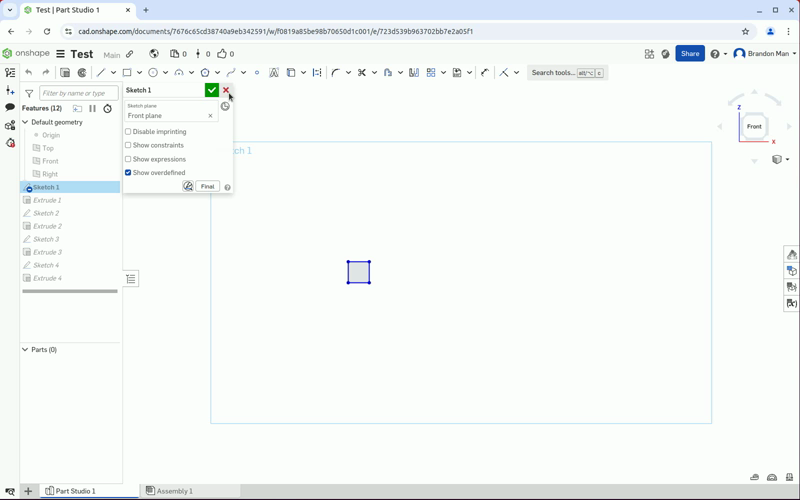
key(shift+s)
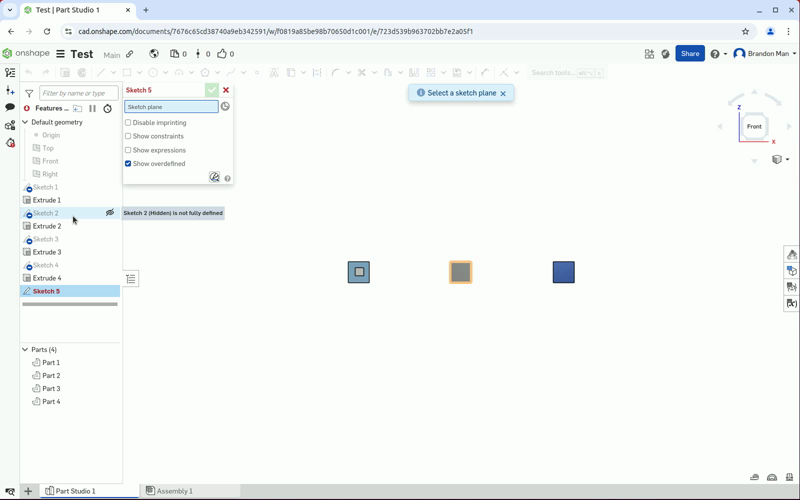
scroll(3)
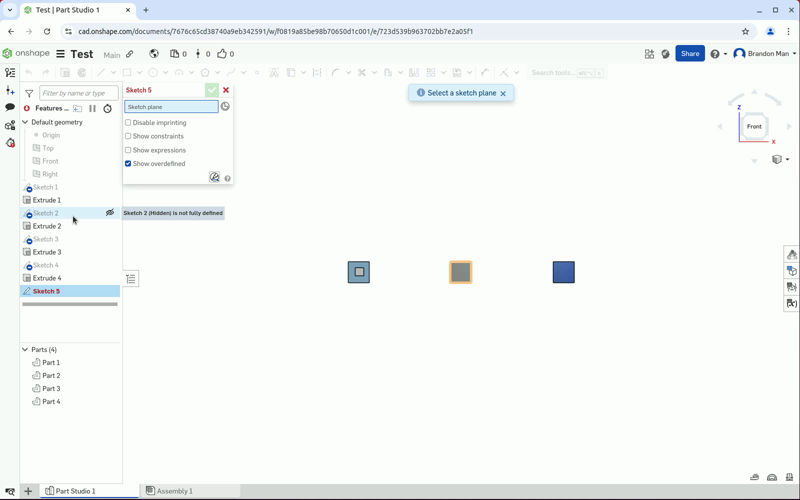
mouse_move(73, 163)
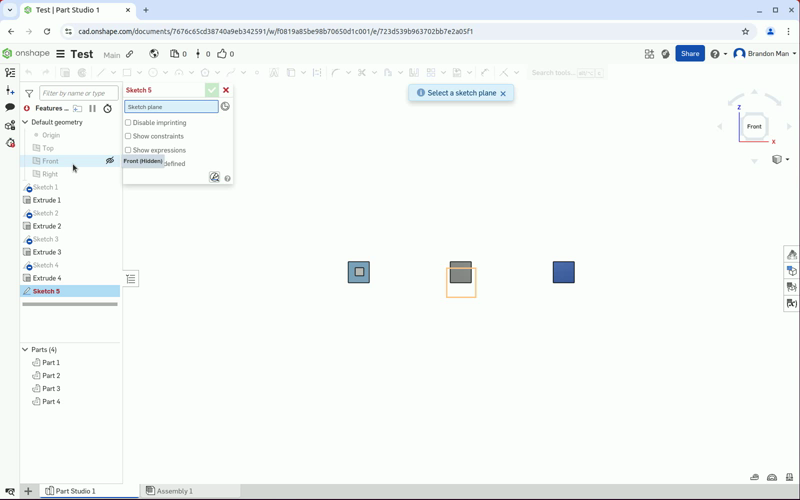
click(73, 163)
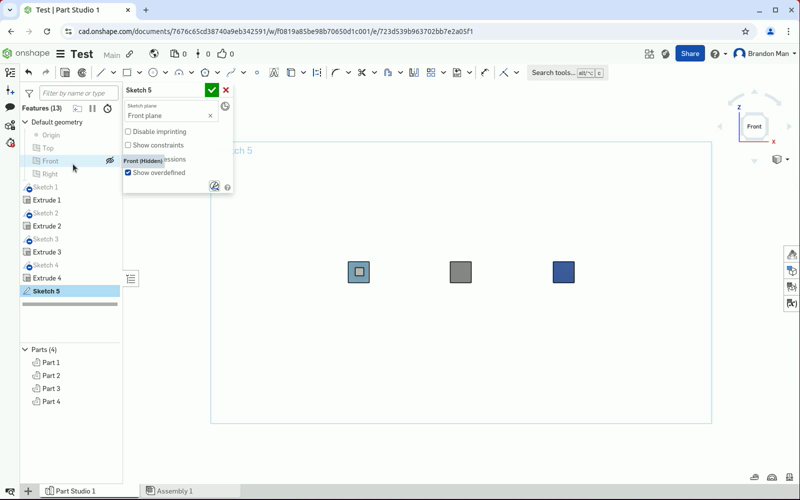
mouse_move(73, 352)
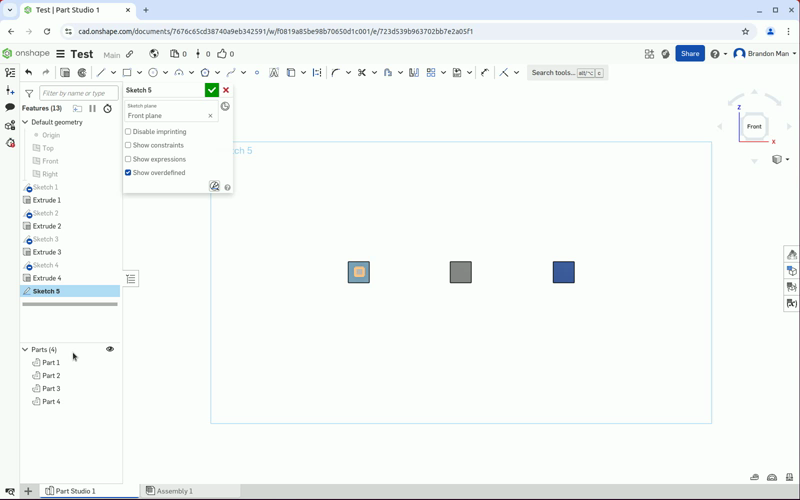
key(y)
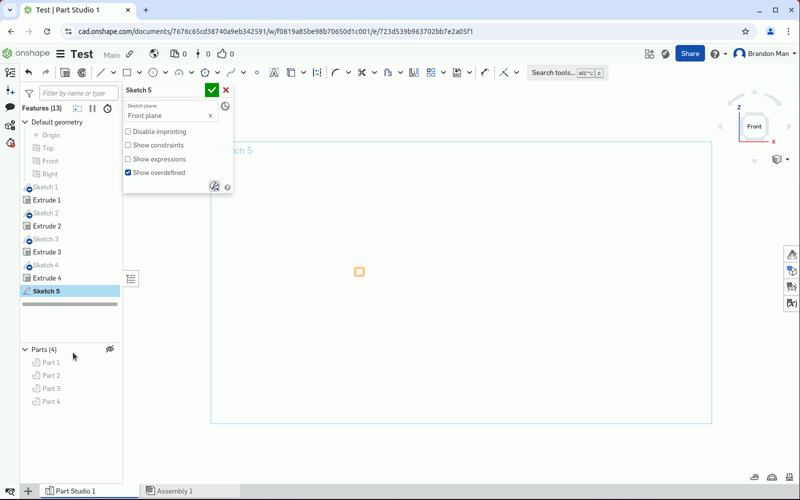
key(l)
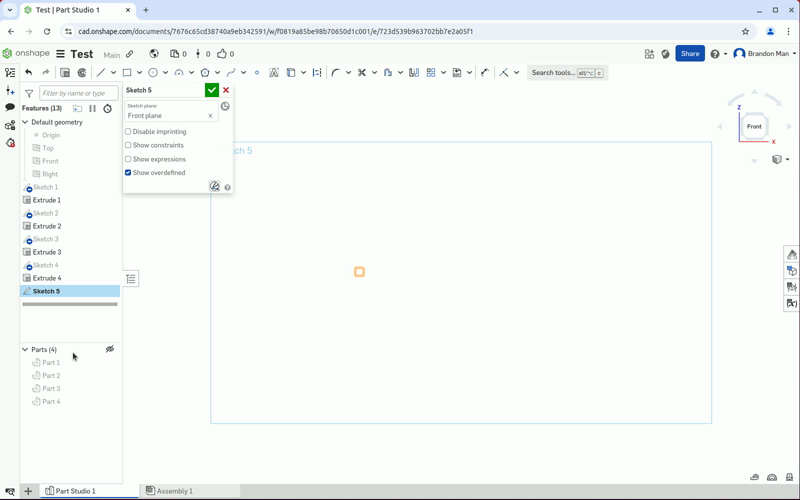
key_down(shift)
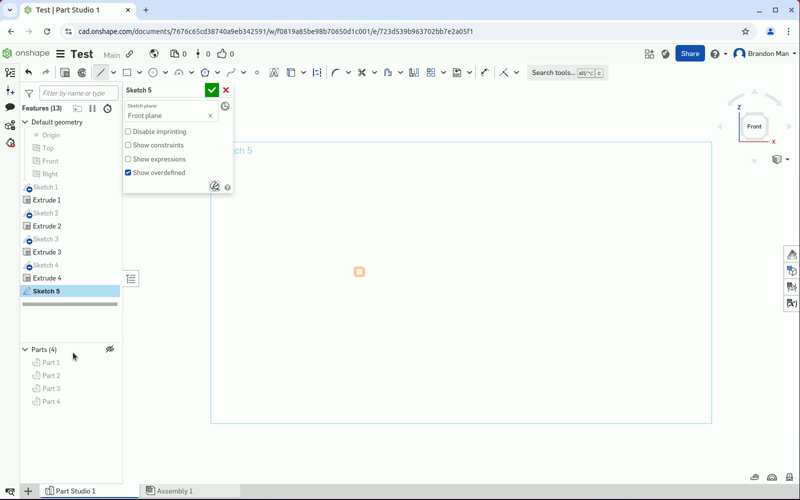
mouse_move(457, 275)
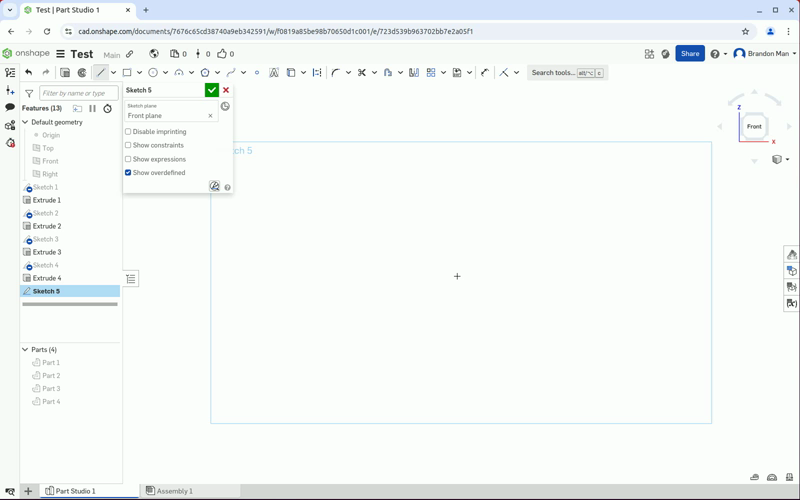
click(457, 275)
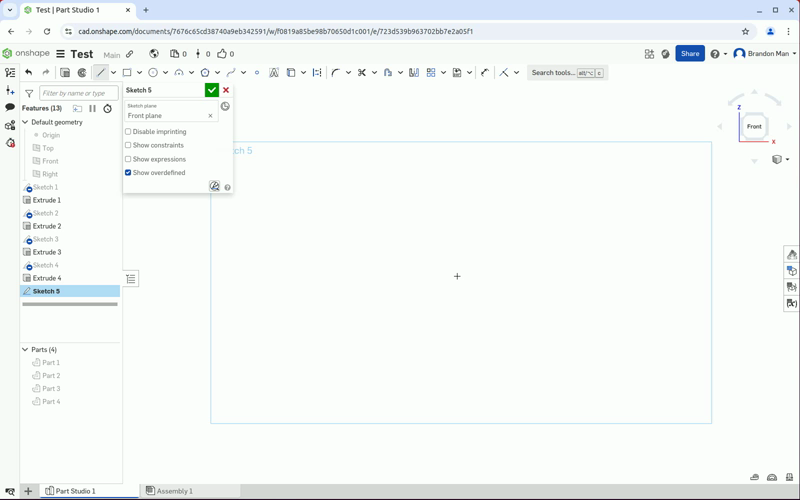
key_up(shift)
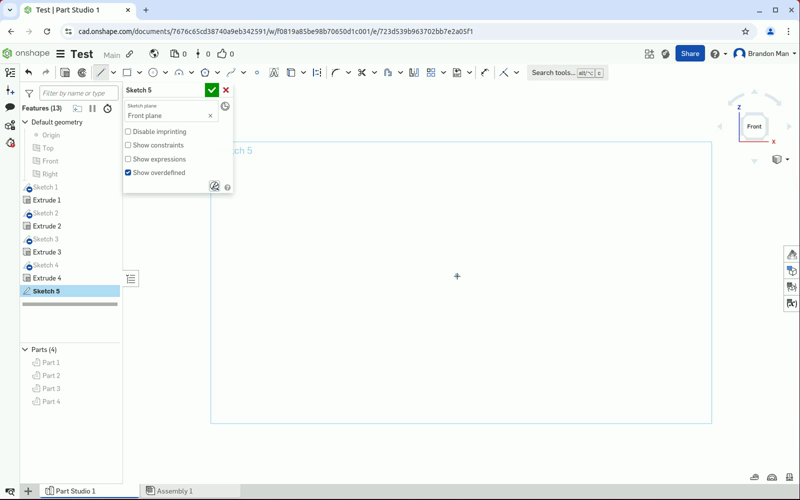
key_down(shift)
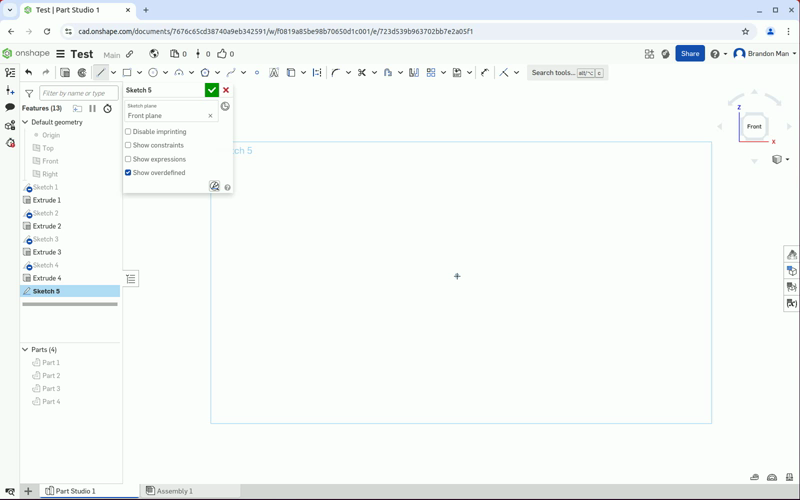
mouse_move(487, 275)
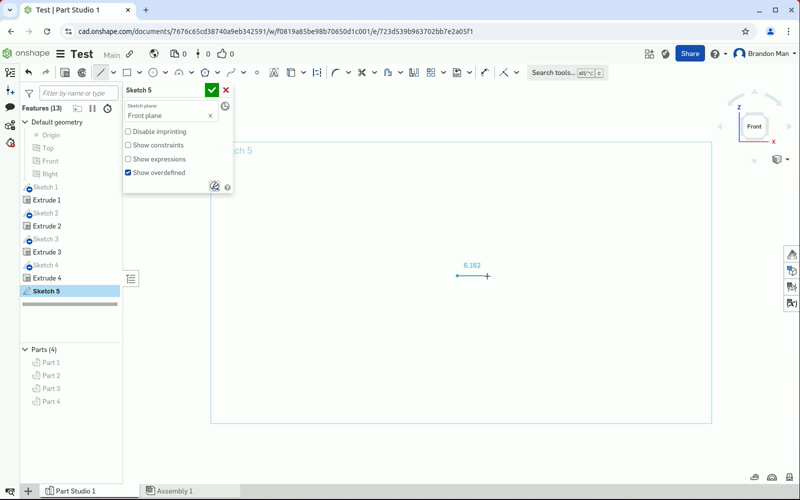
mouse_move(465, 275)
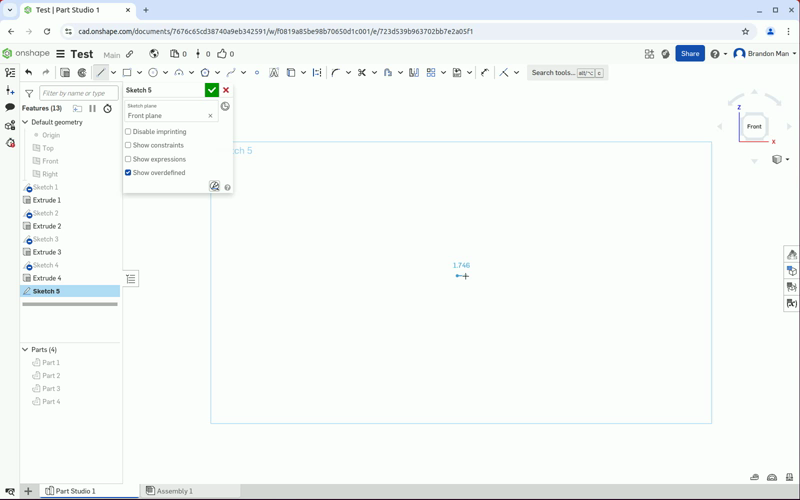
click(465, 275)
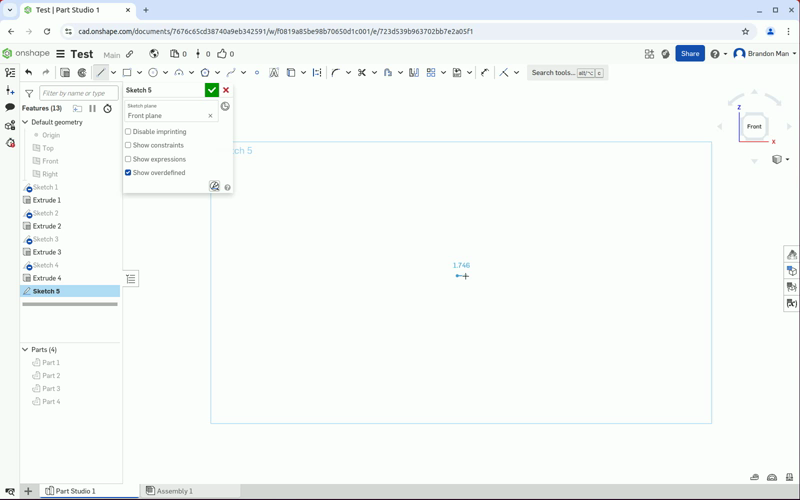
key_up(shift)
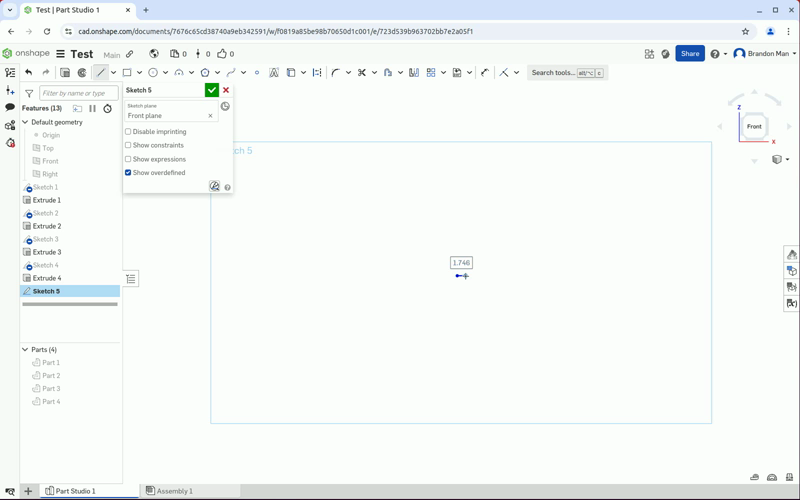
key_down(shift)
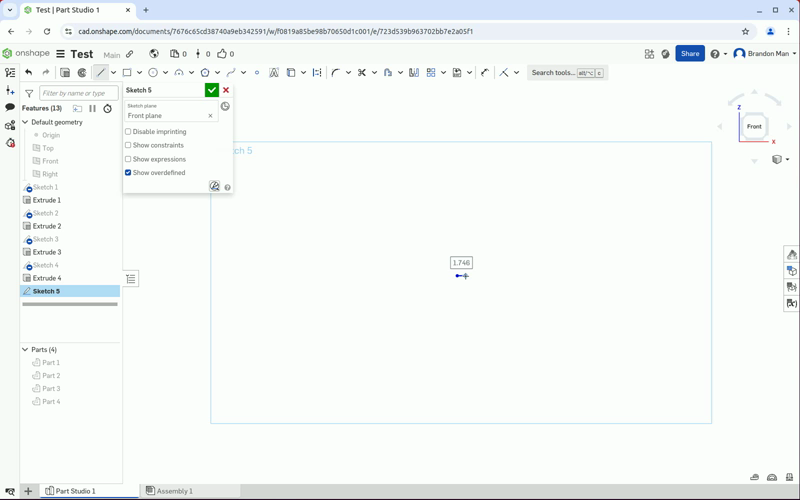
mouse_move(495, 275)
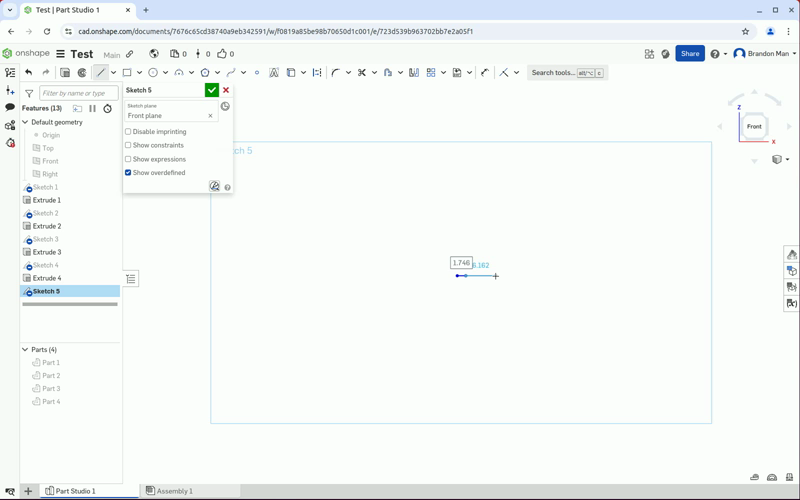
mouse_move(465, 268)
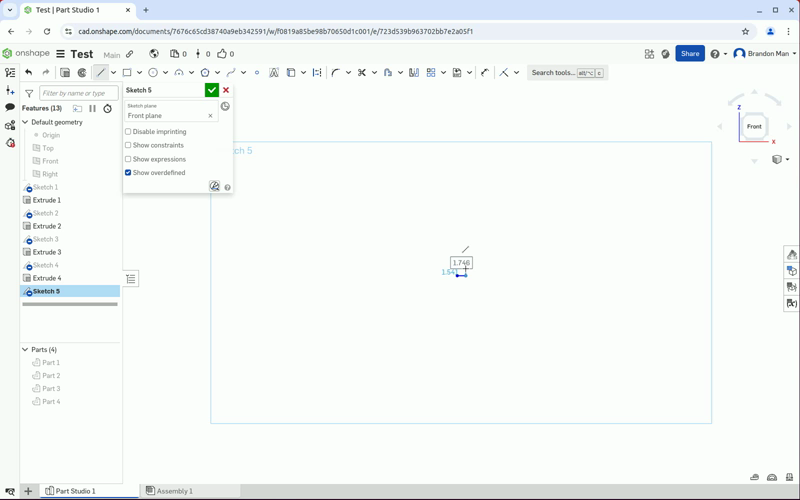
scroll(6)
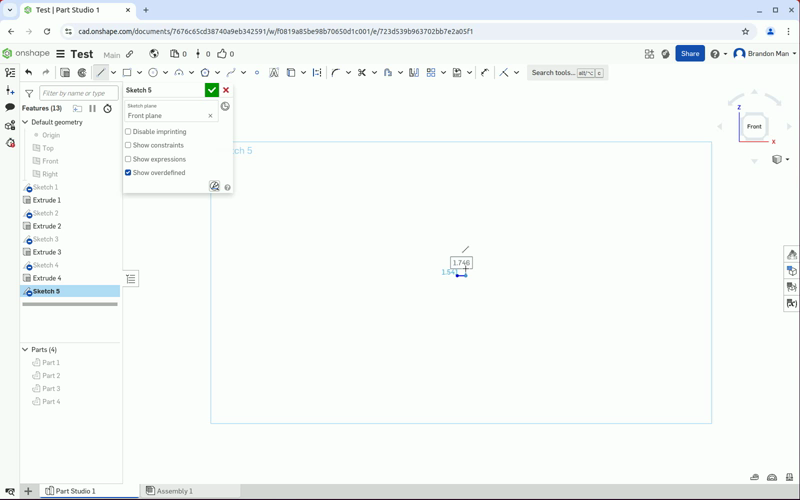
scroll(6)
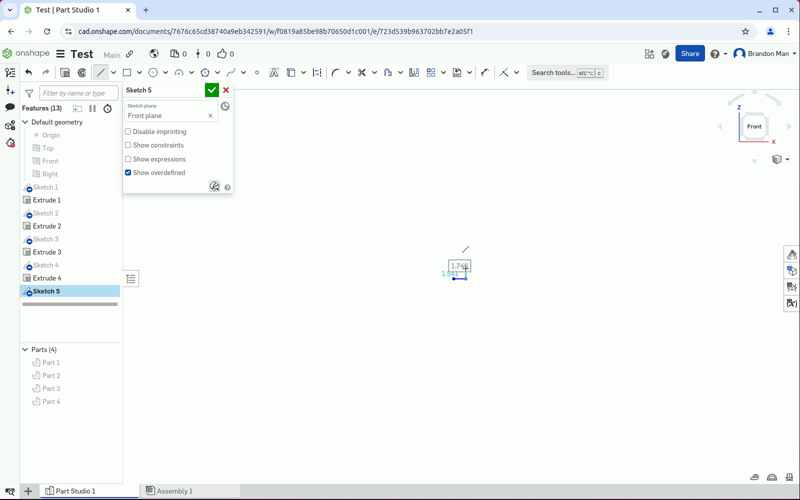
scroll(6)
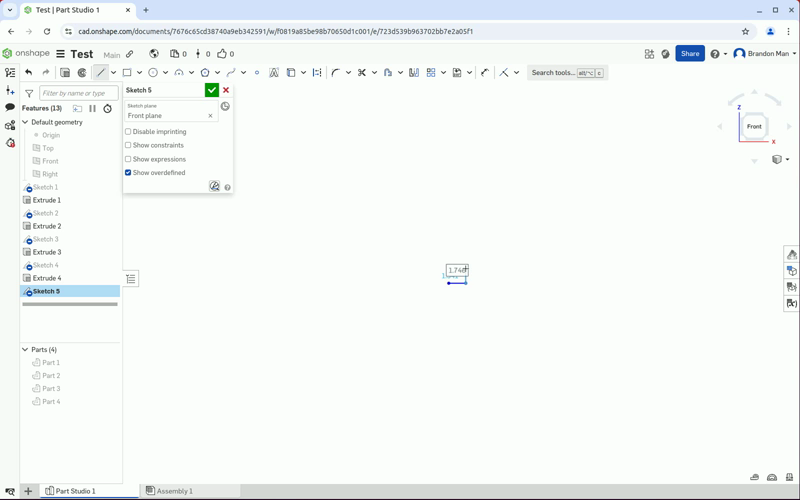
scroll(6)
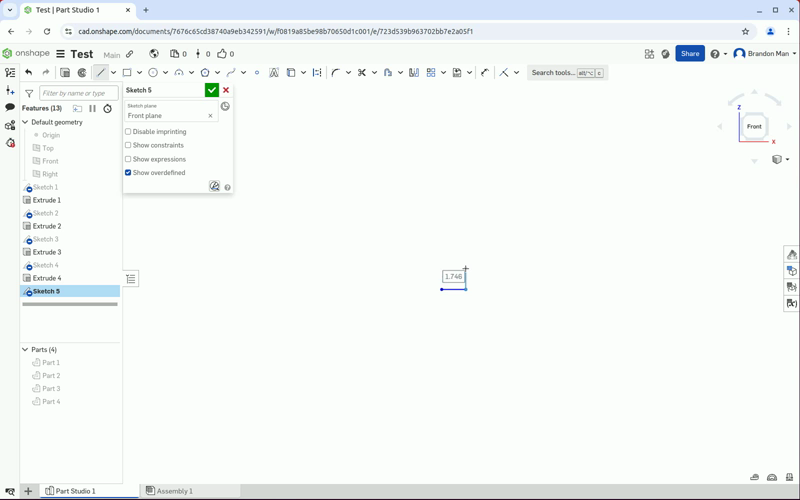
scroll(6)
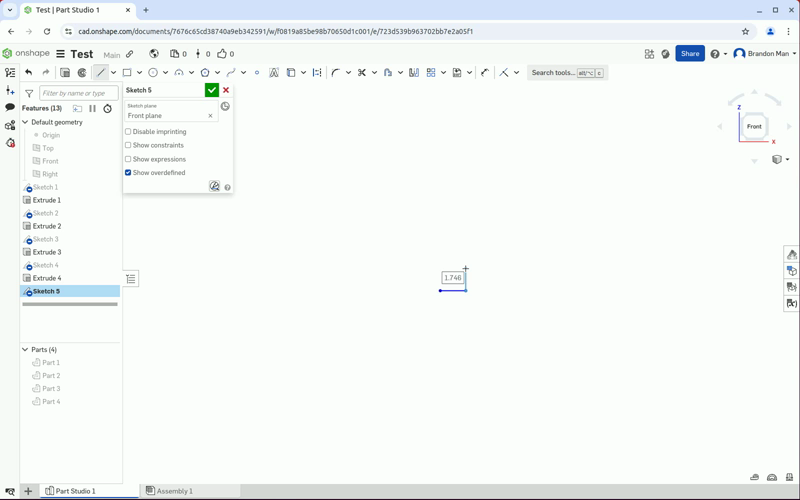
scroll(6)
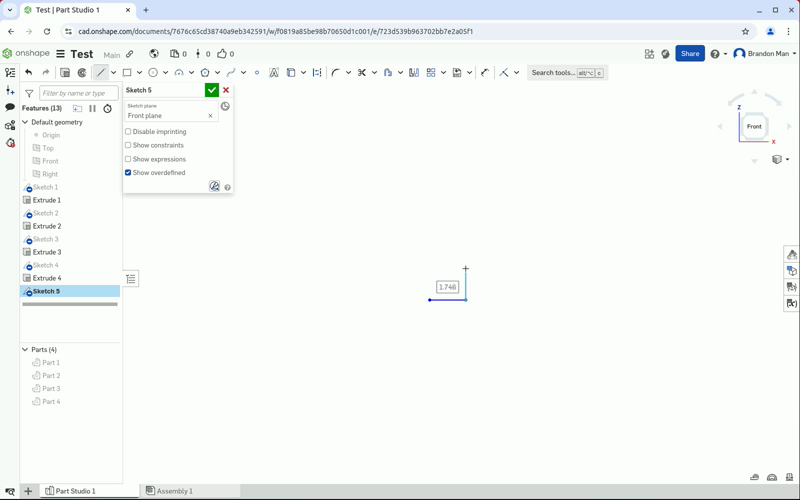
scroll(6)
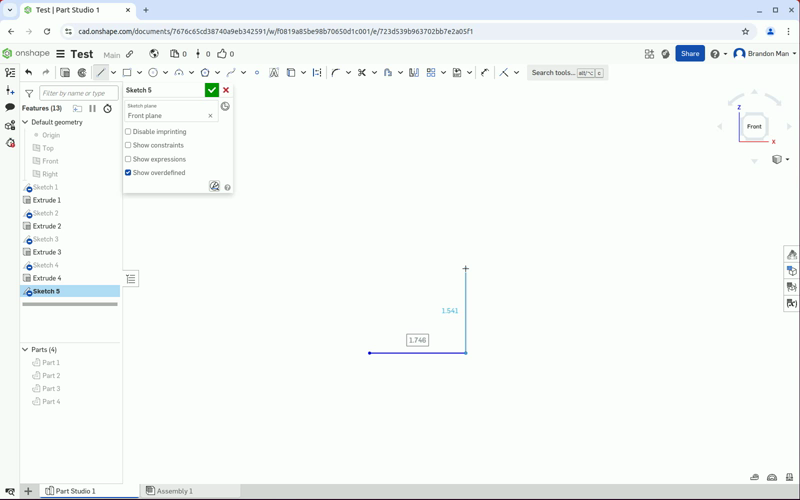
click(465, 268)
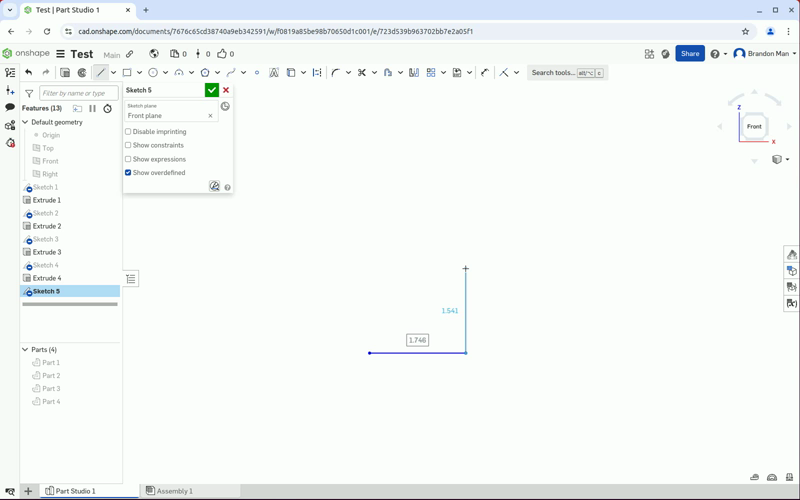
scroll(-6)
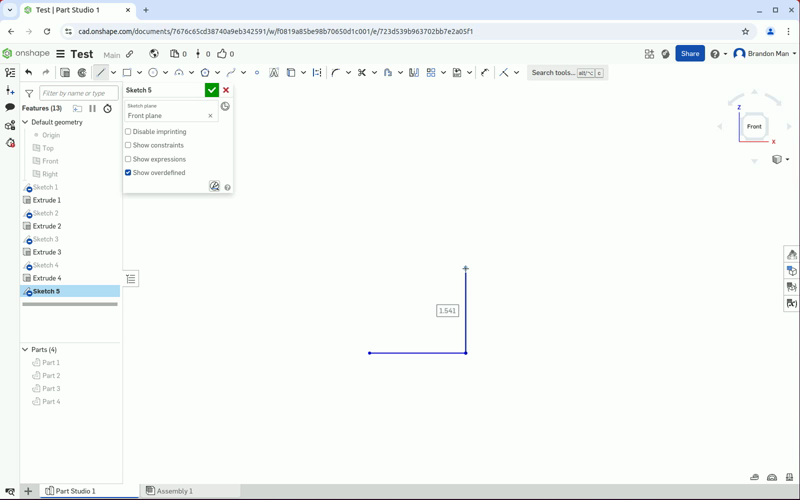
scroll(-6)
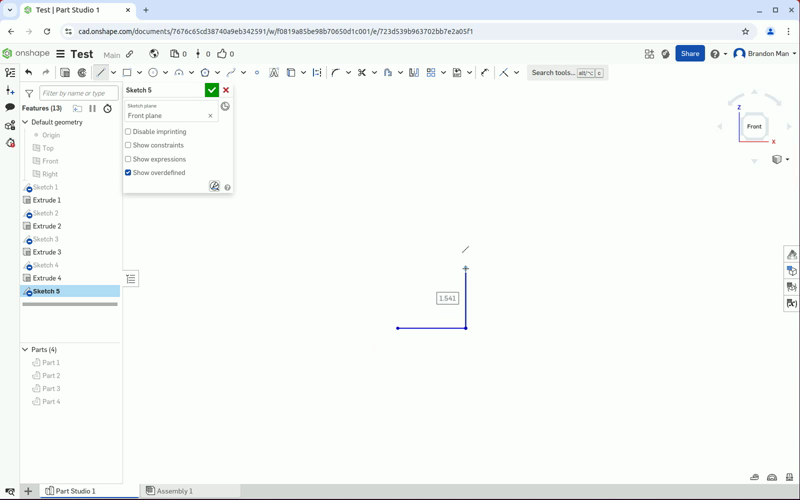
scroll(-6)
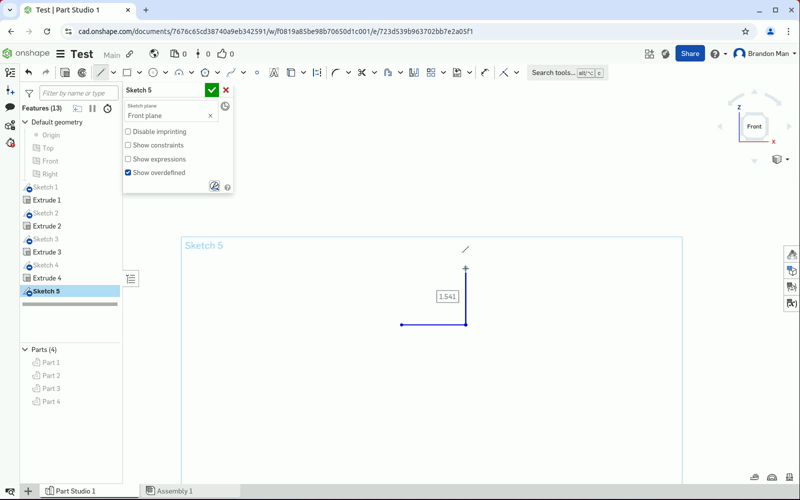
scroll(-6)
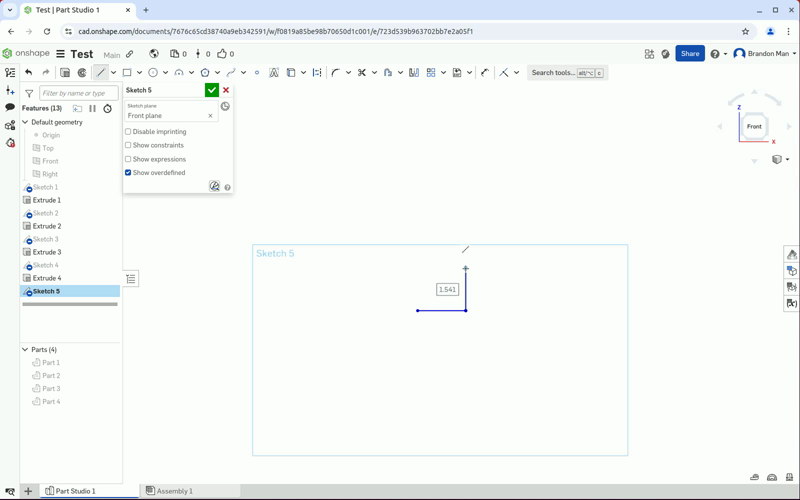
scroll(-6)
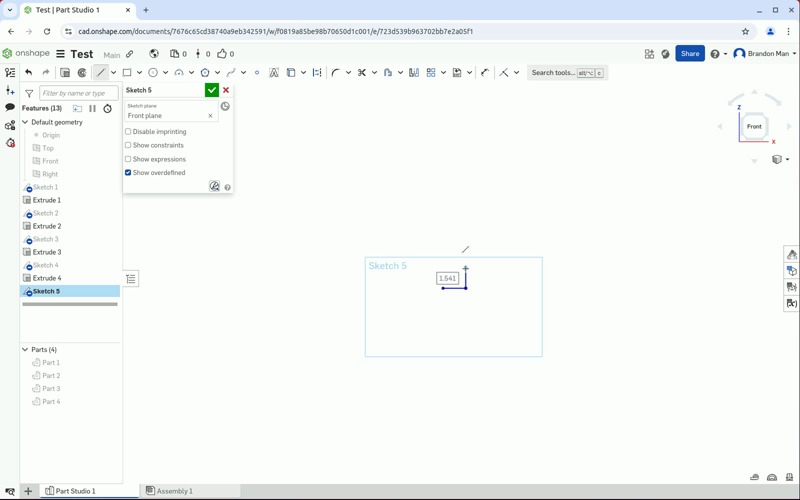
scroll(-6)
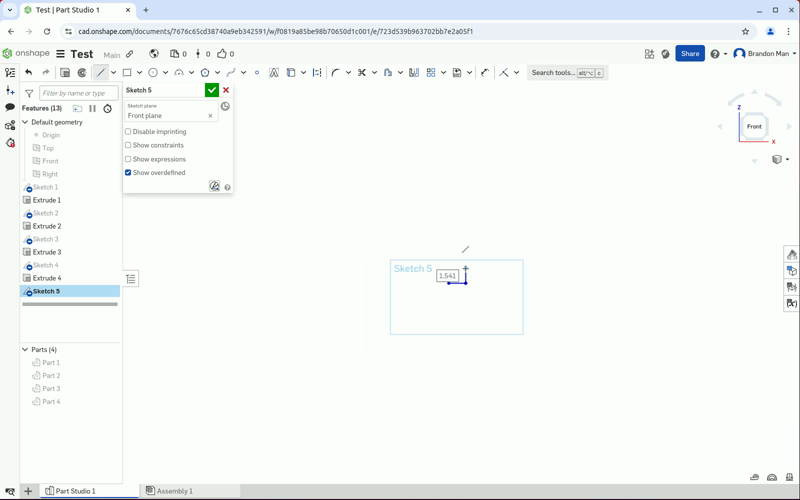
scroll(-6)
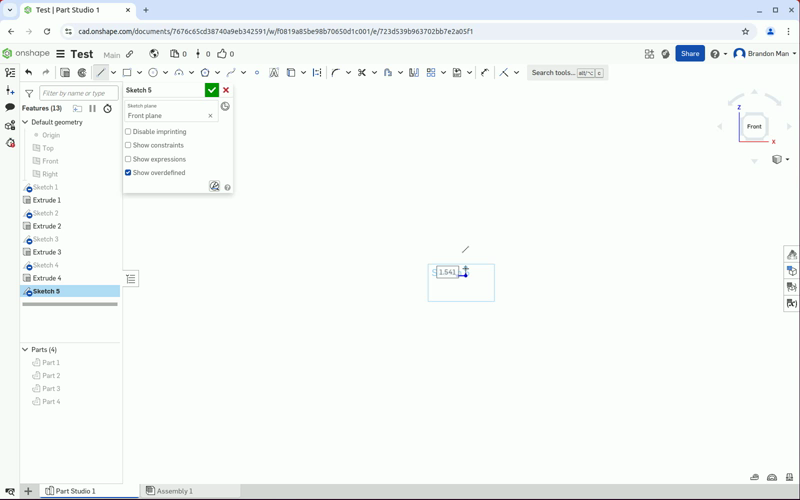
key_up(shift)
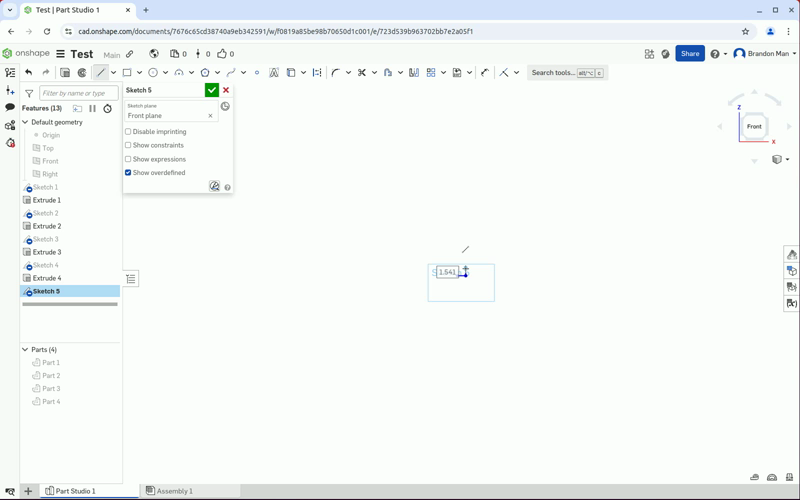
key_down(shift)
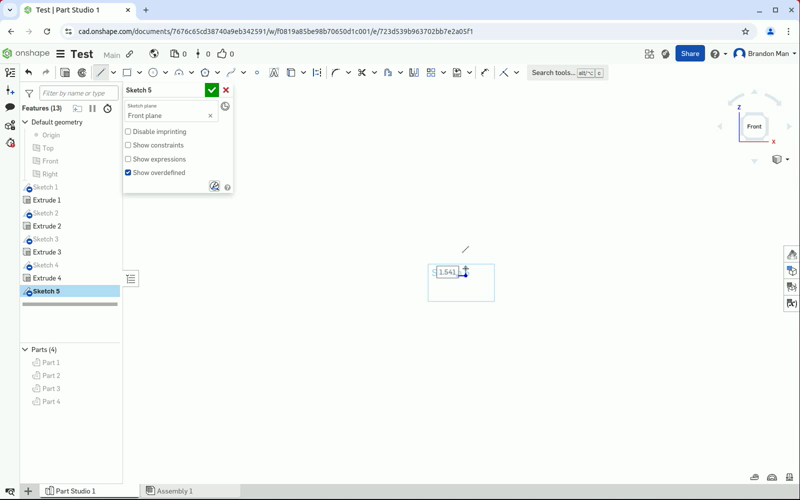
mouse_move(495, 268)
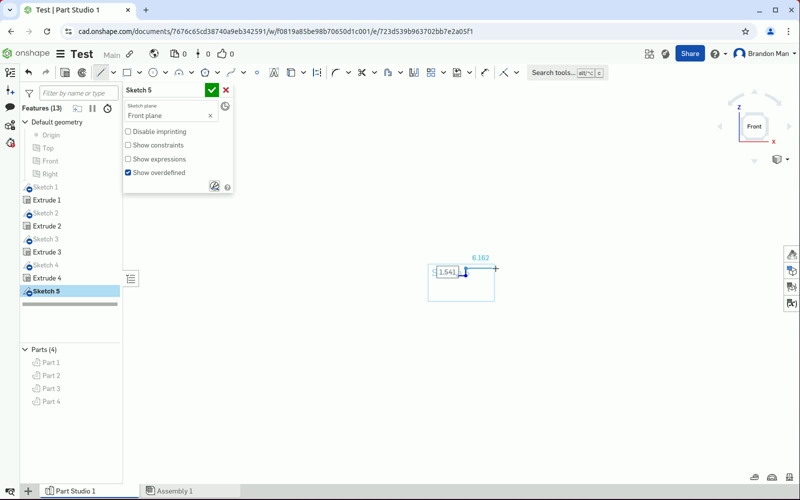
mouse_move(457, 268)
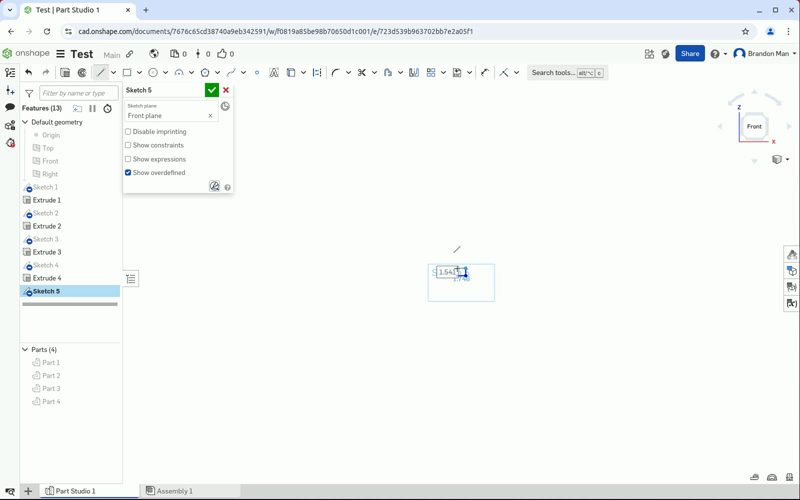
click(457, 268)
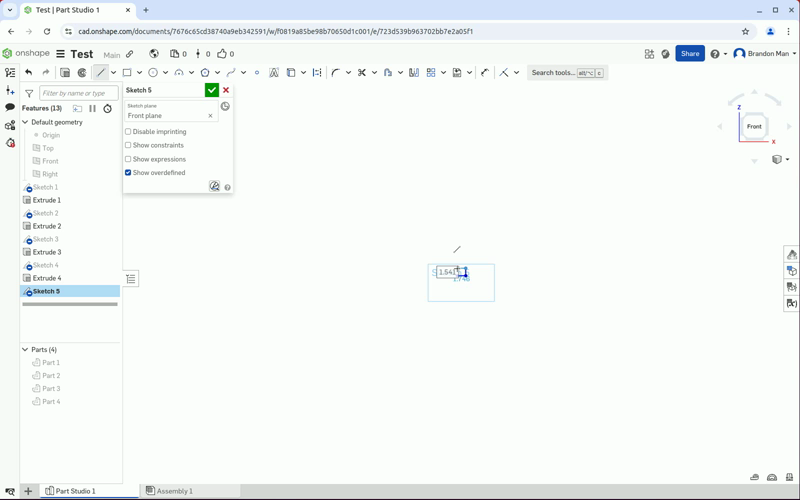
key_up(shift)
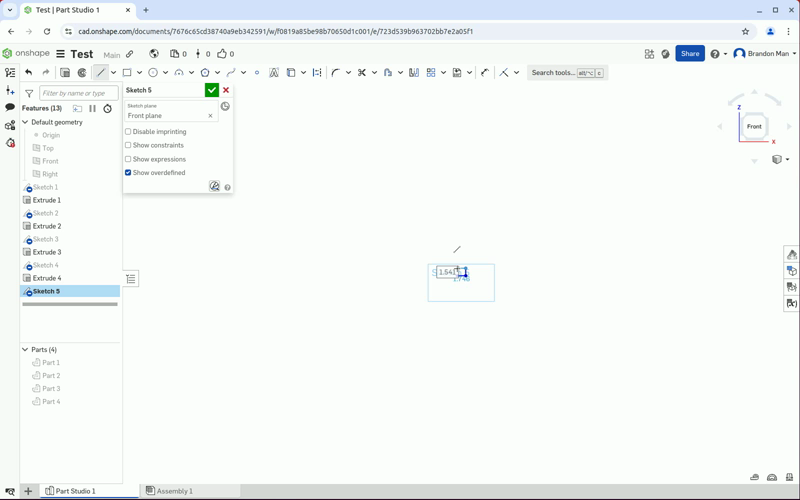
mouse_move(487, 268)
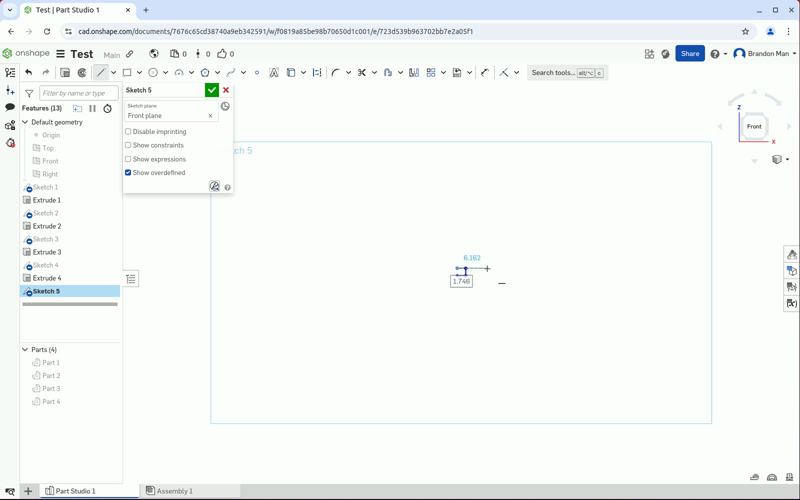
key_down(shift)
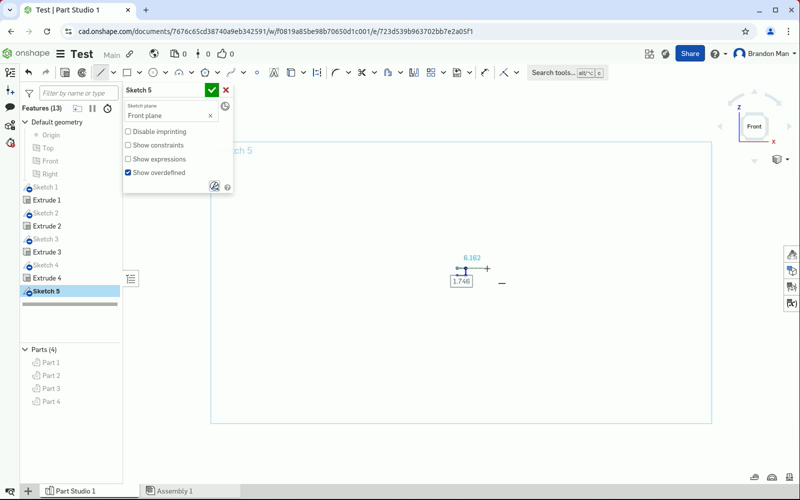
mouse_move(457, 275)
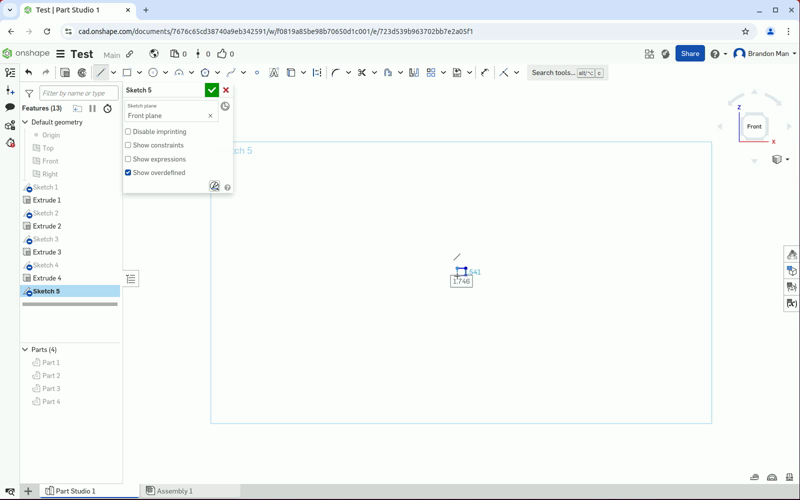
scroll(6)
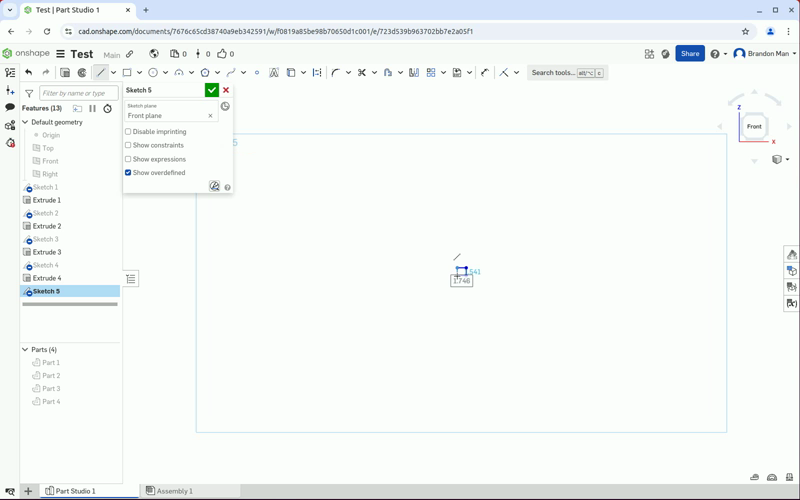
scroll(6)
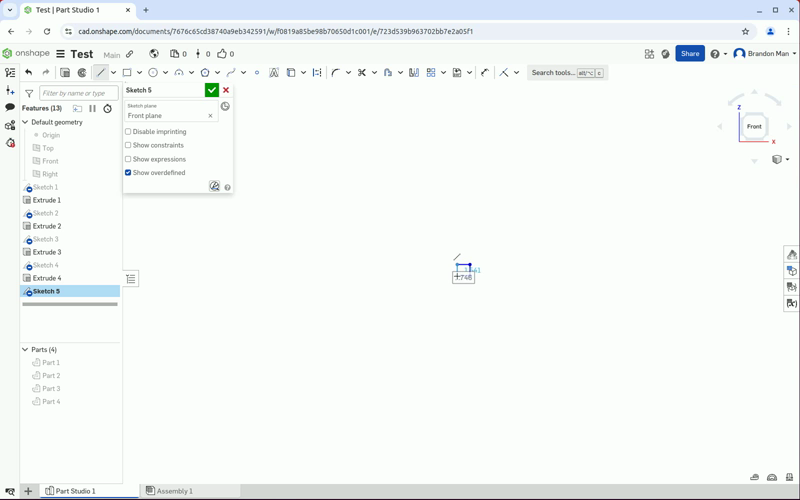
scroll(6)
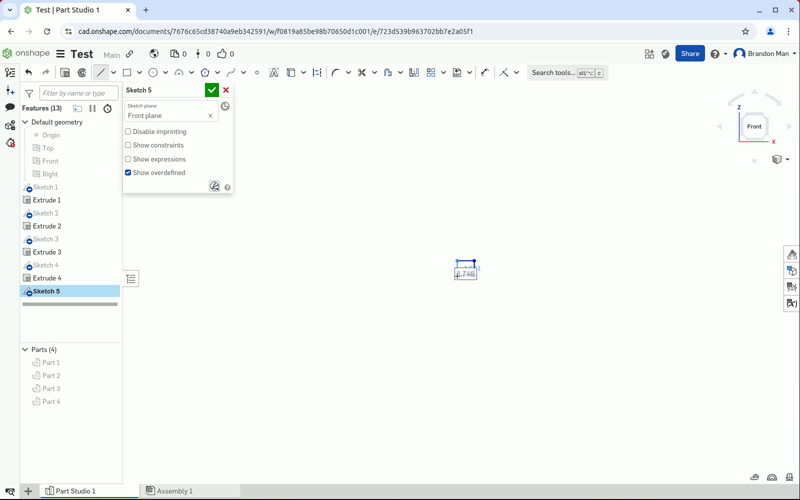
scroll(6)
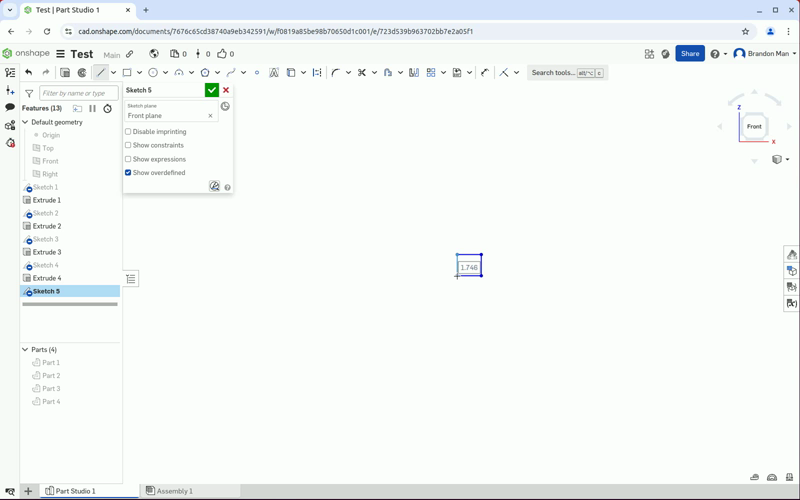
scroll(6)
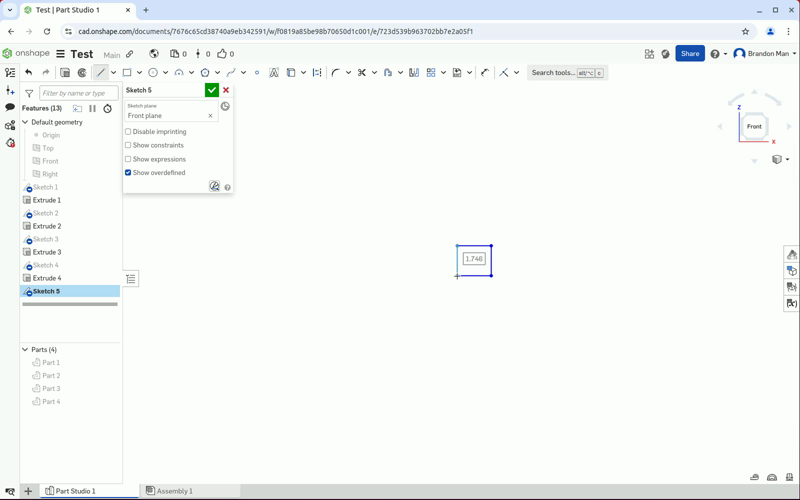
scroll(6)
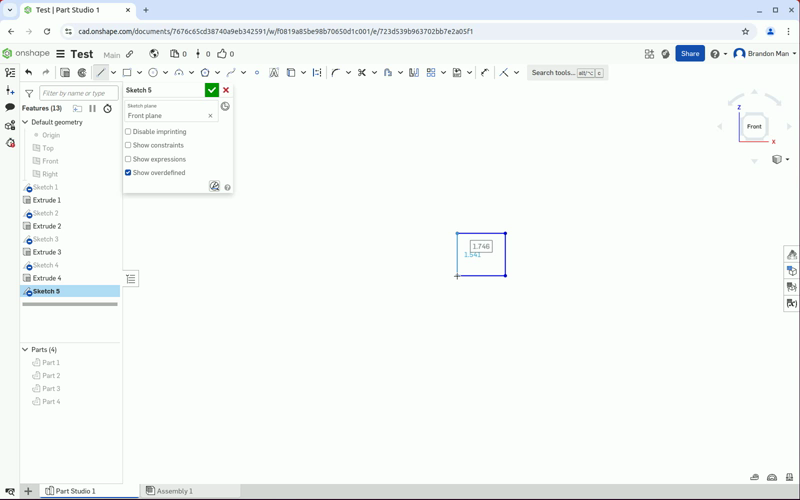
scroll(6)
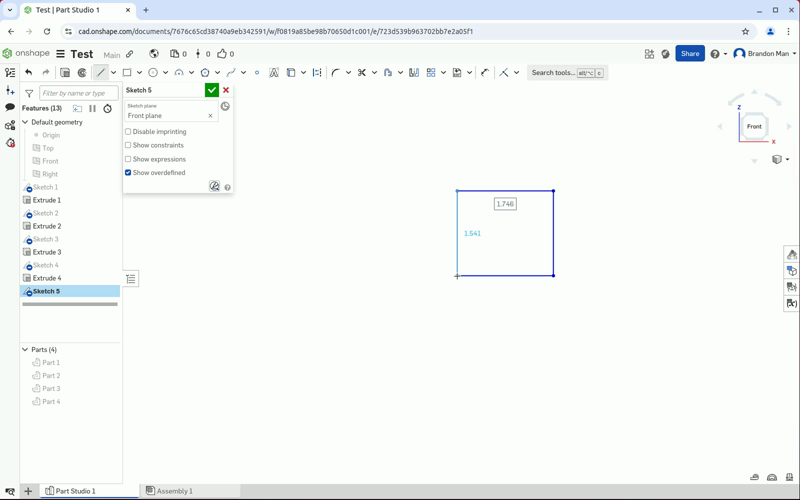
key_up(shift)
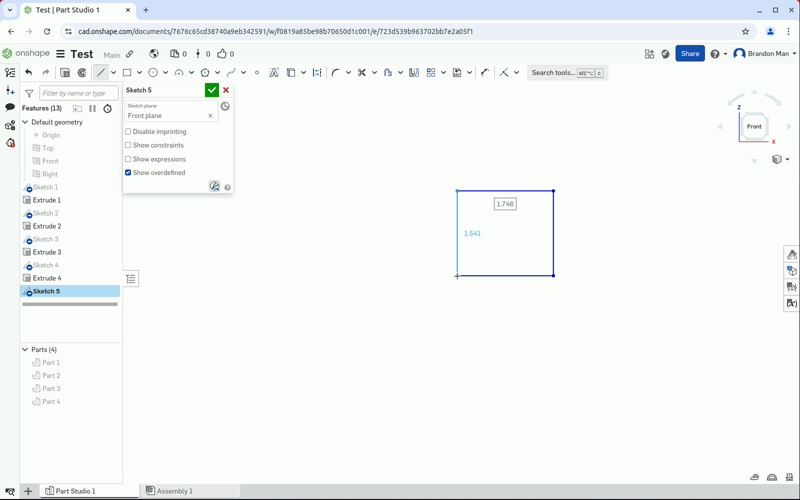
click(457, 275)
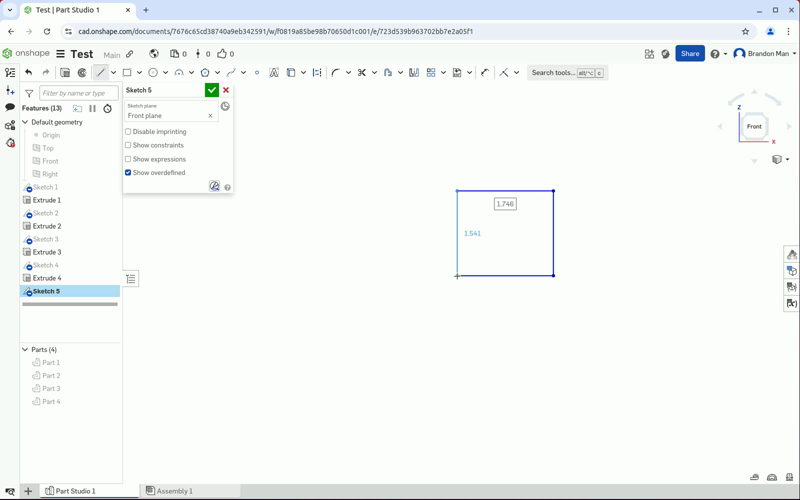
scroll(-6)
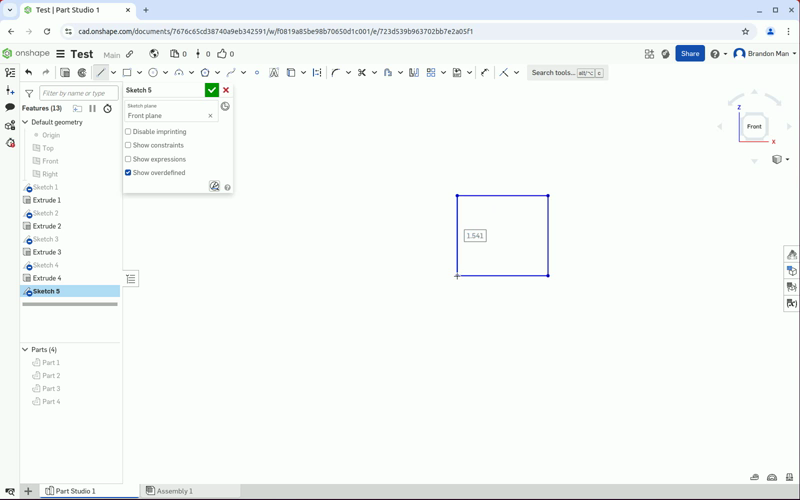
scroll(-6)
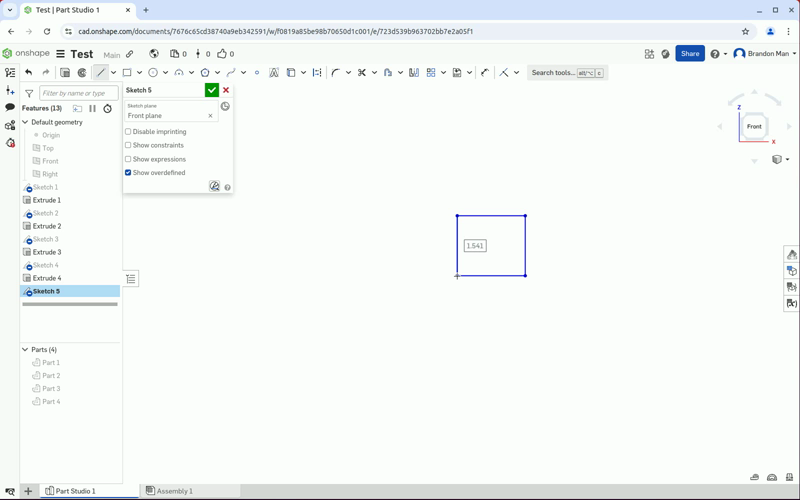
scroll(-6)
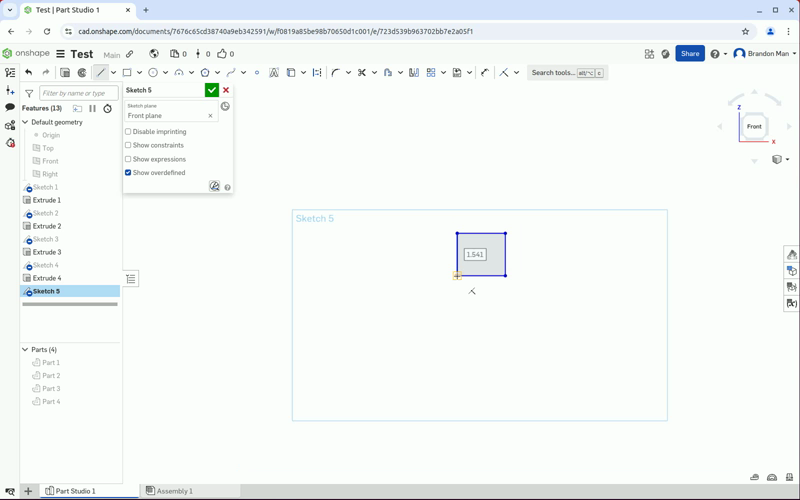
scroll(-6)
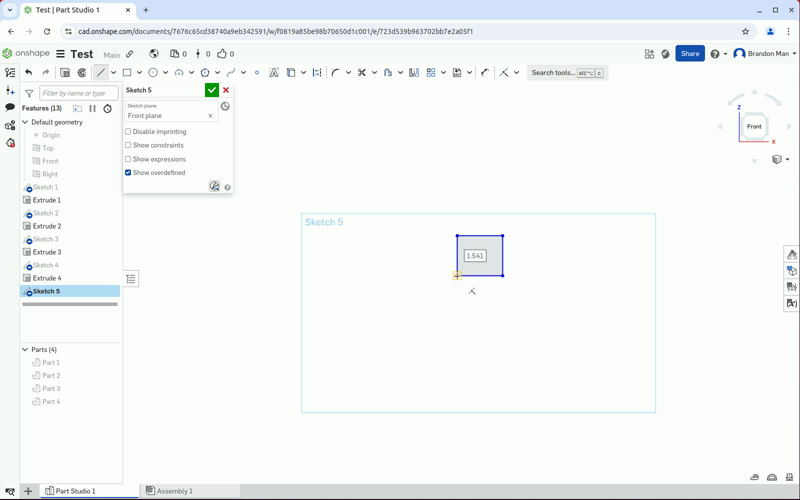
scroll(-6)
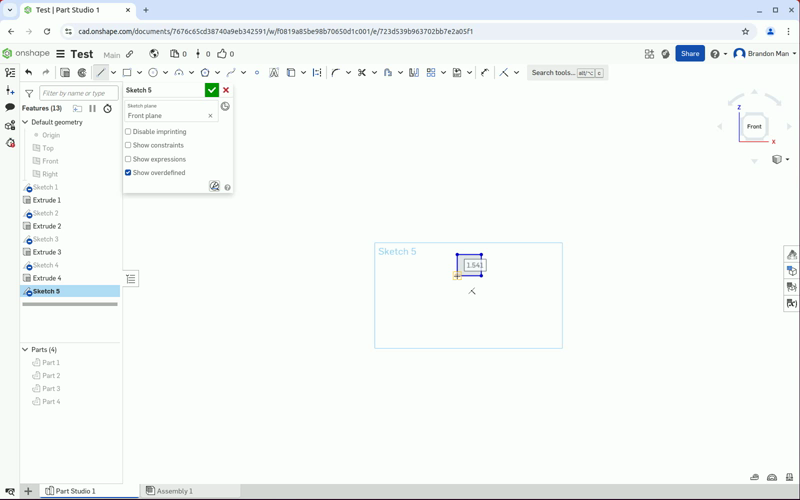
scroll(-6)
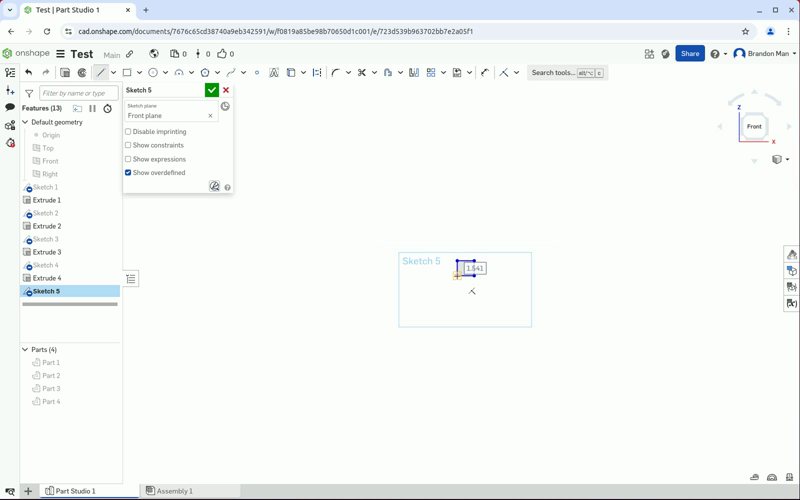
scroll(-6)
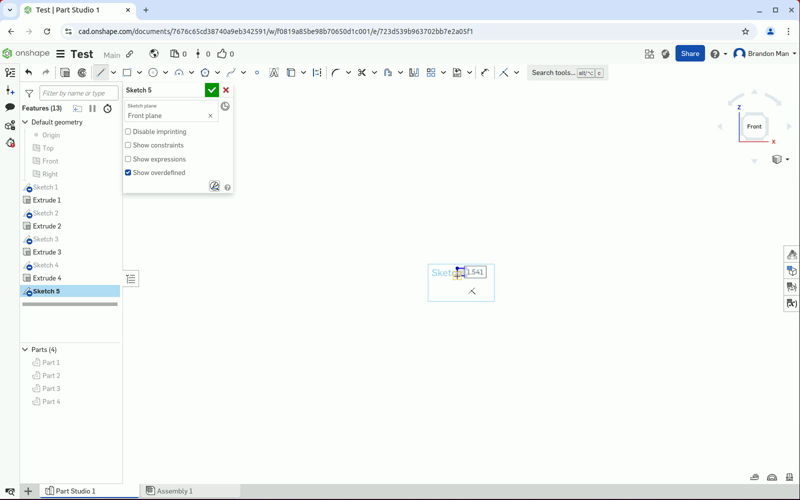
key(esc)
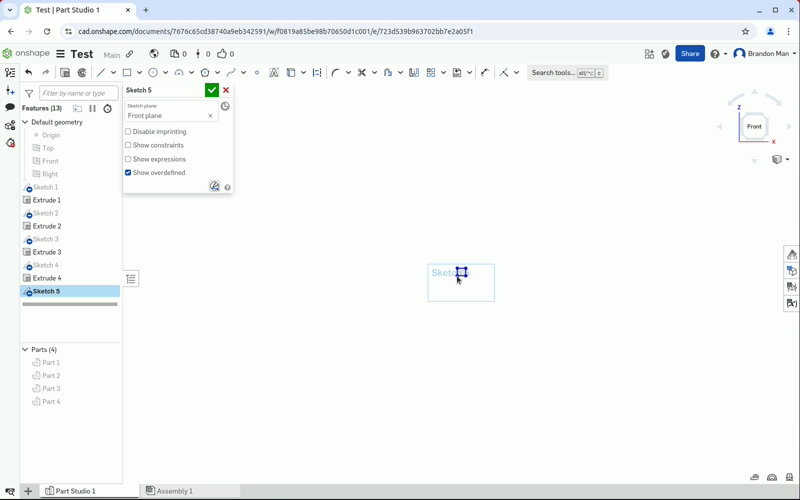
mouse_move(464, 274)
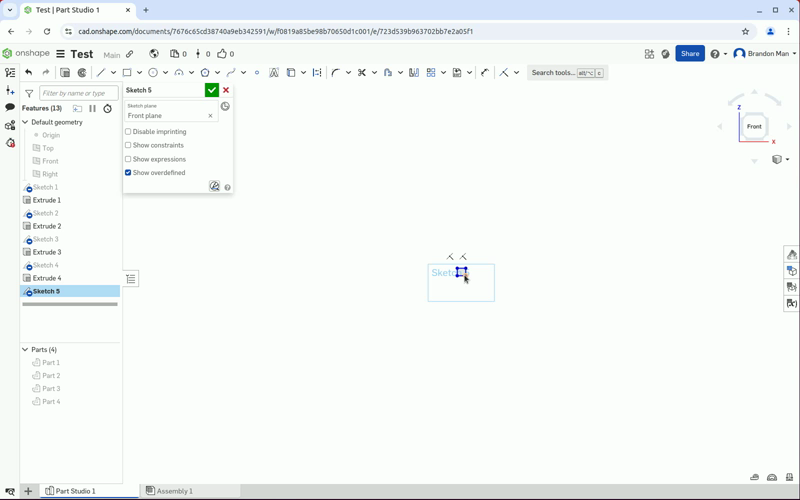
scroll(6)
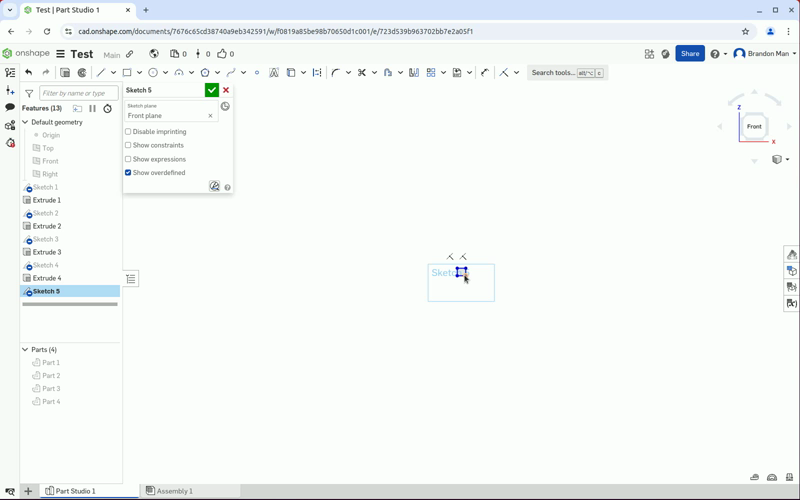
scroll(6)
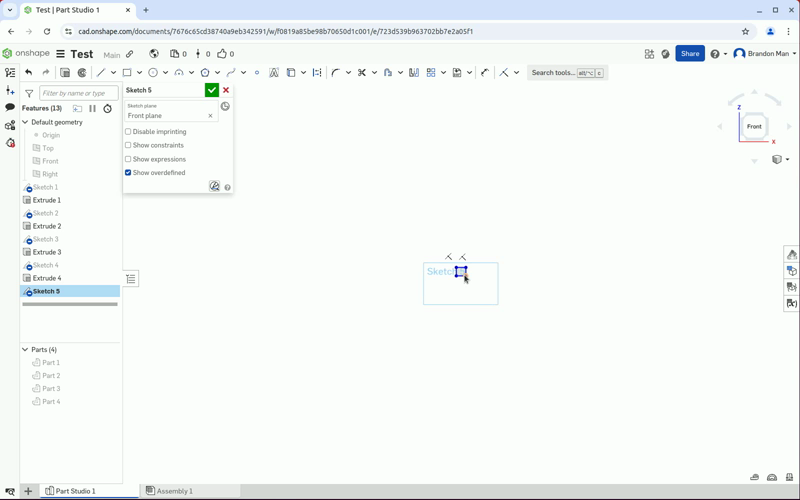
scroll(6)
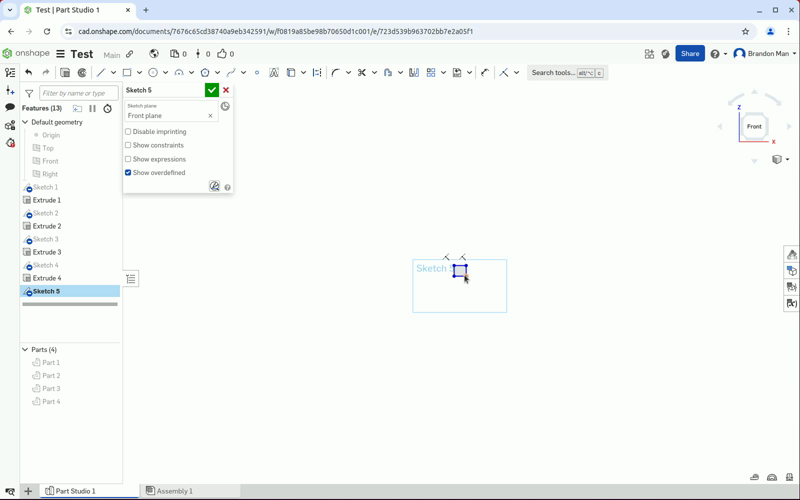
scroll(6)
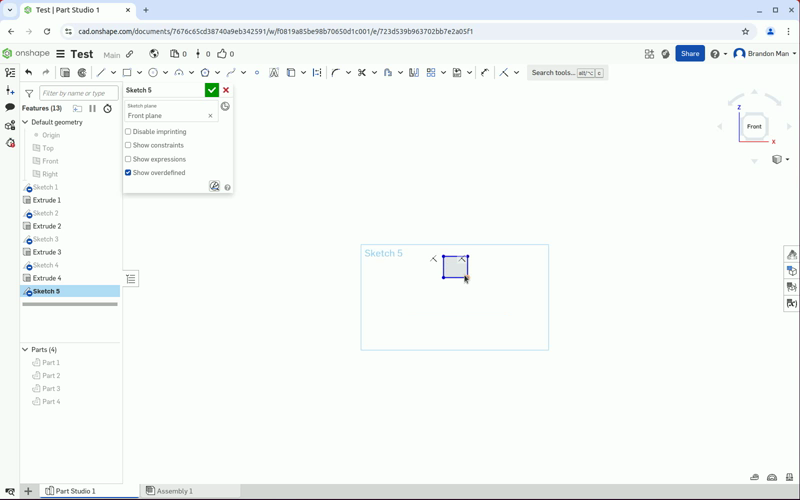
scroll(6)
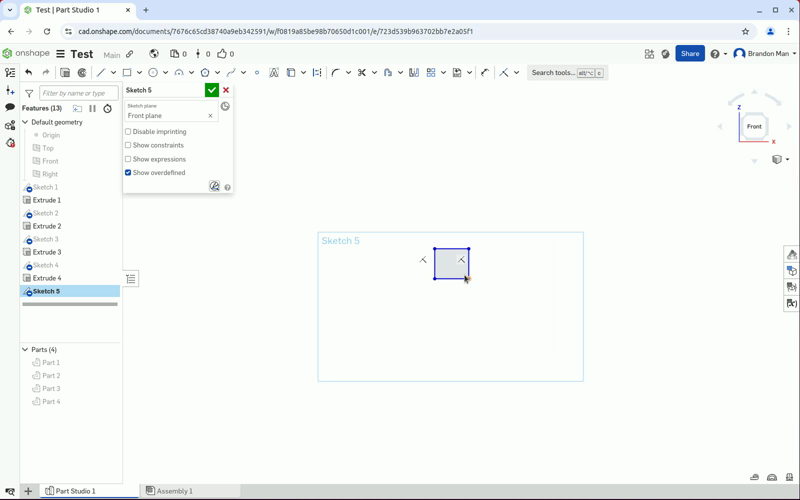
scroll(6)
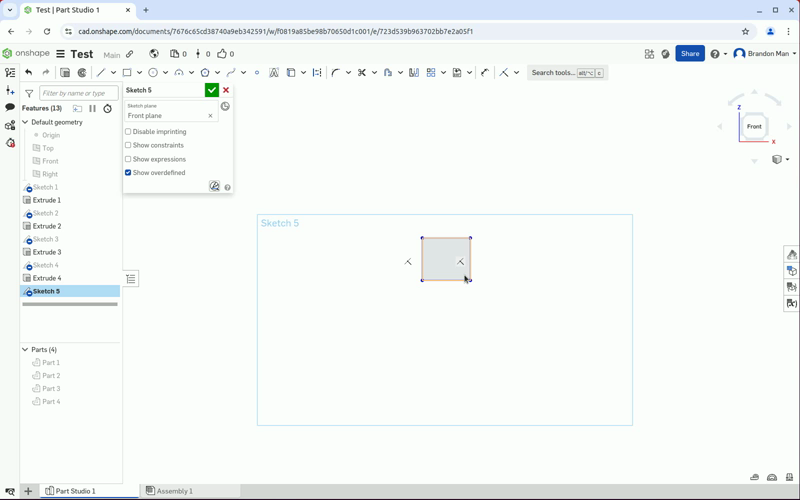
scroll(6)
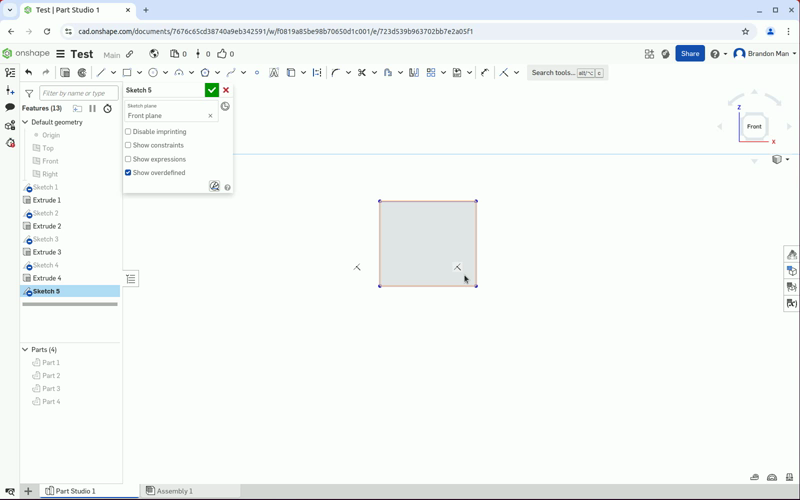
click(464, 274)
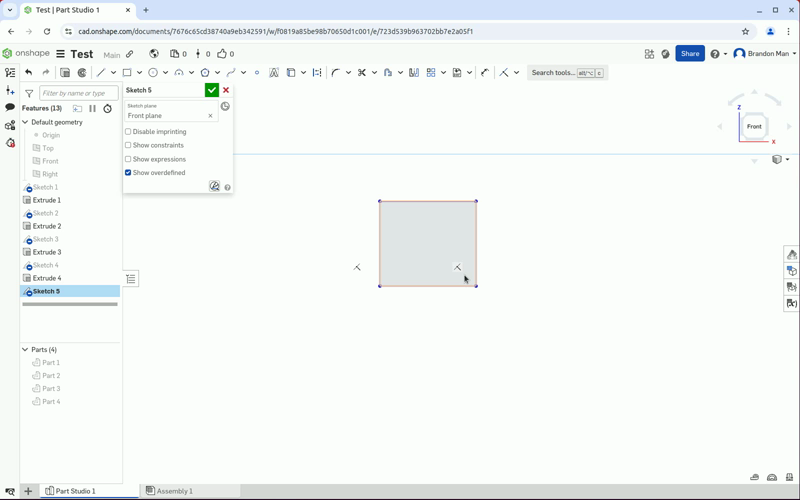
scroll(-6)
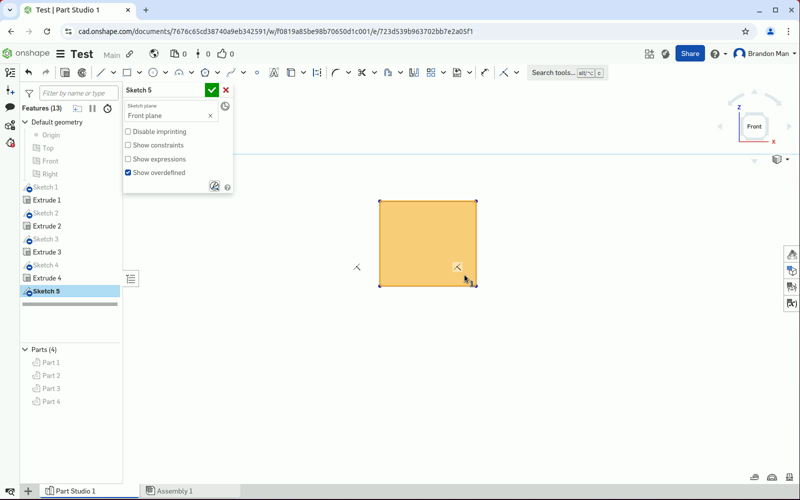
scroll(-6)
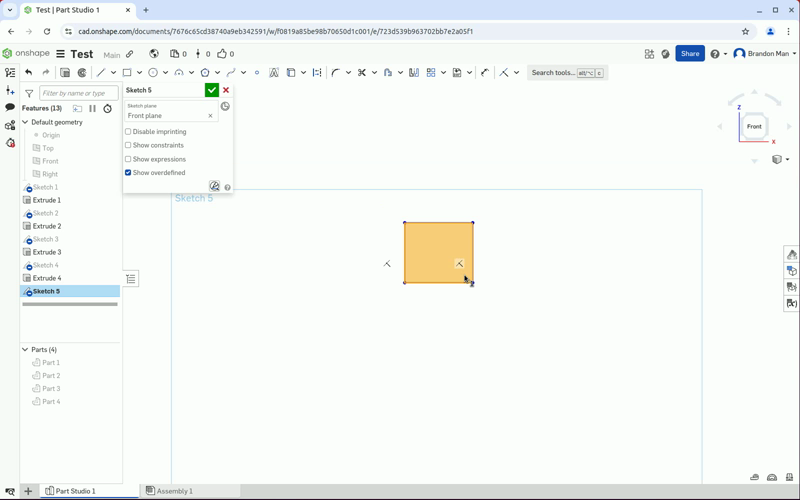
scroll(-6)
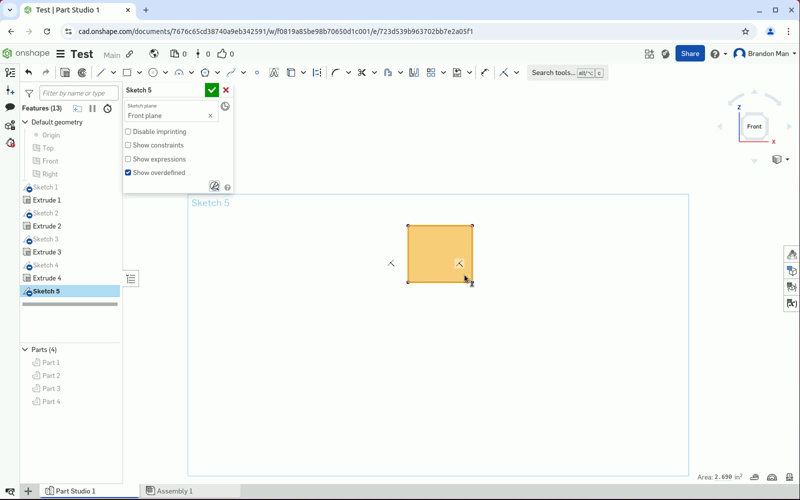
scroll(-6)
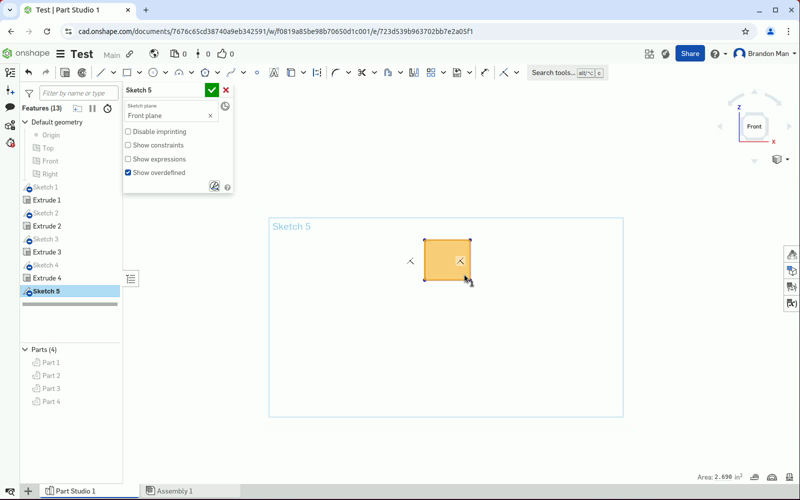
scroll(-6)
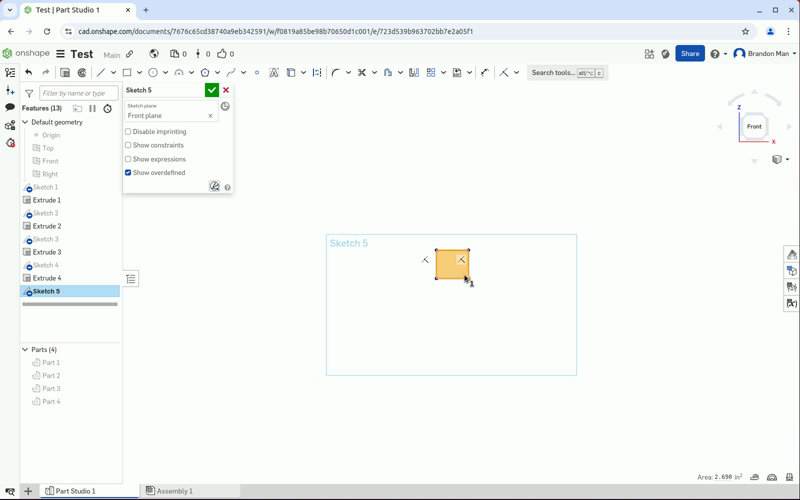
scroll(-6)
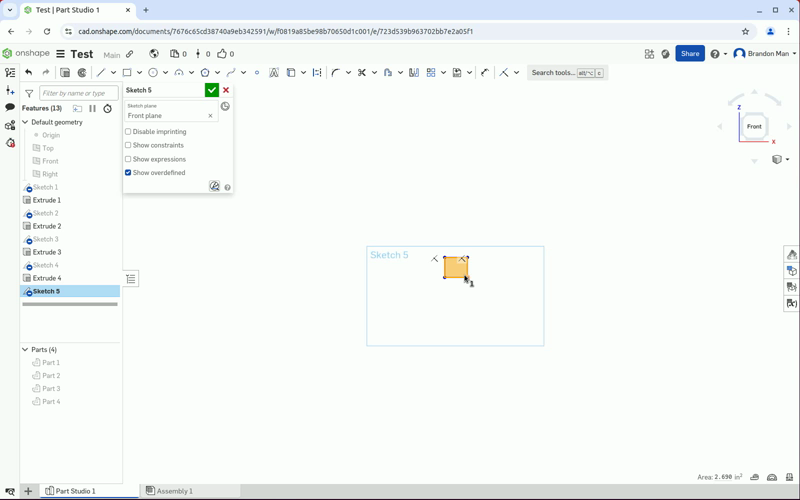
scroll(-6)
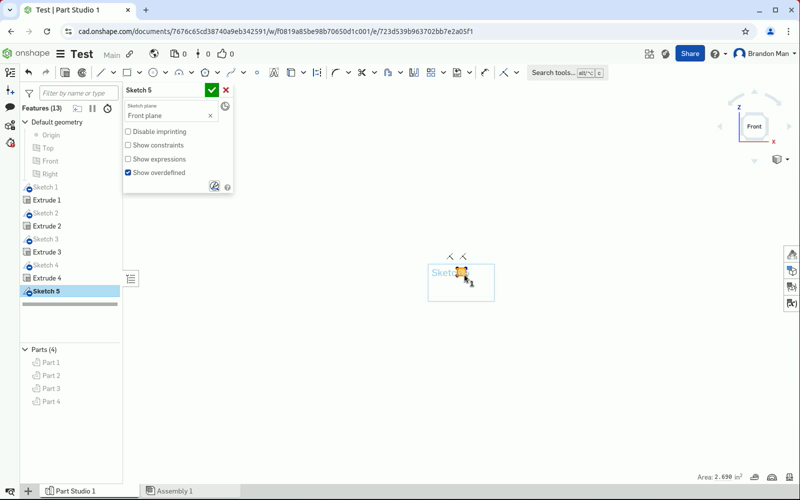
mouse_move(73, 352)
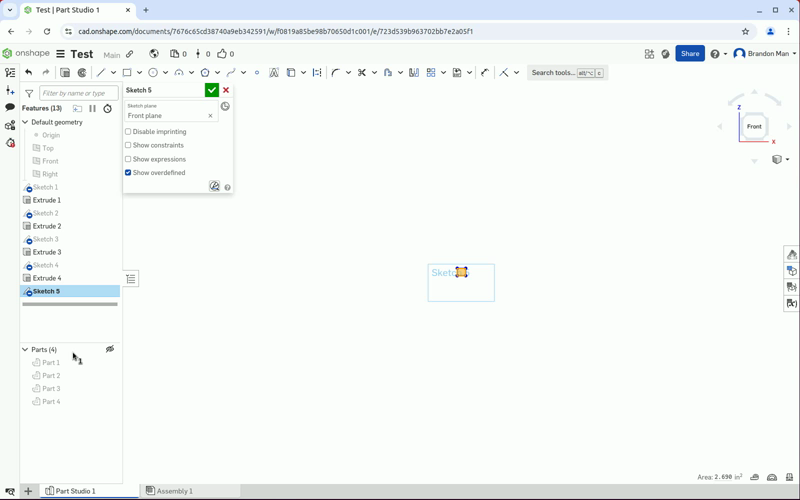
key(shift+y)
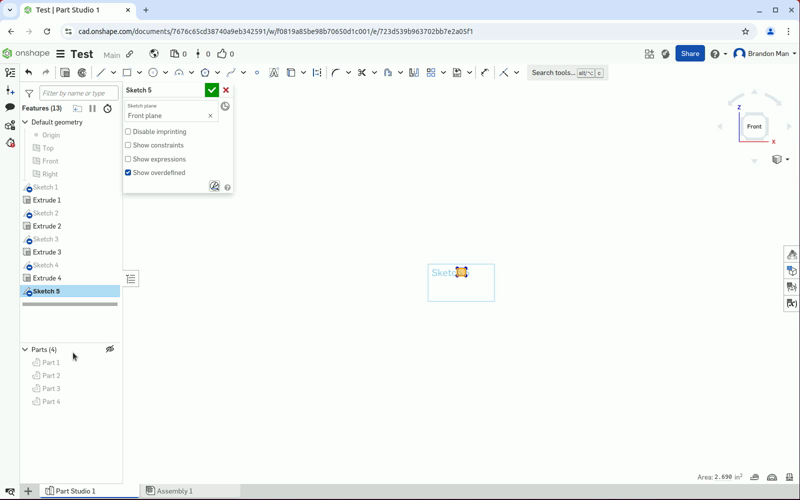
key(shift+e)
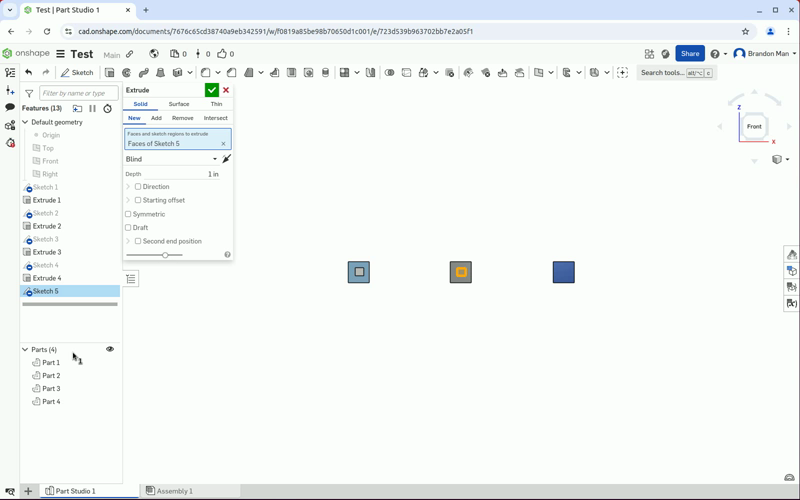
mouse_move(143, 106)
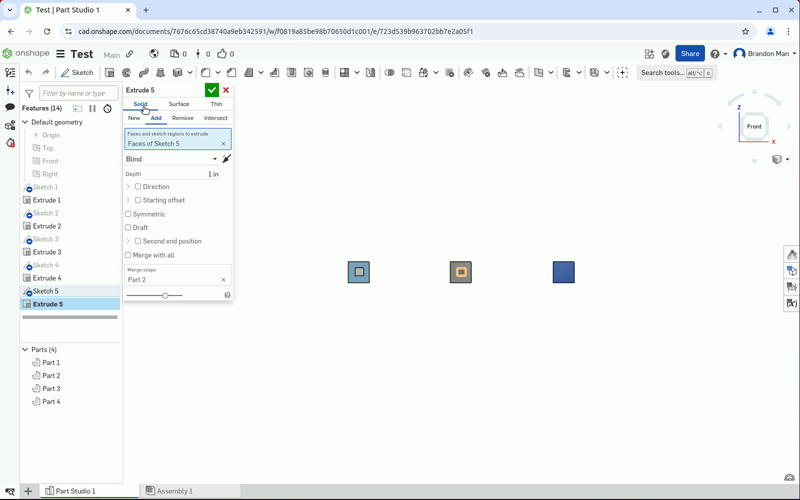
click(143, 106)
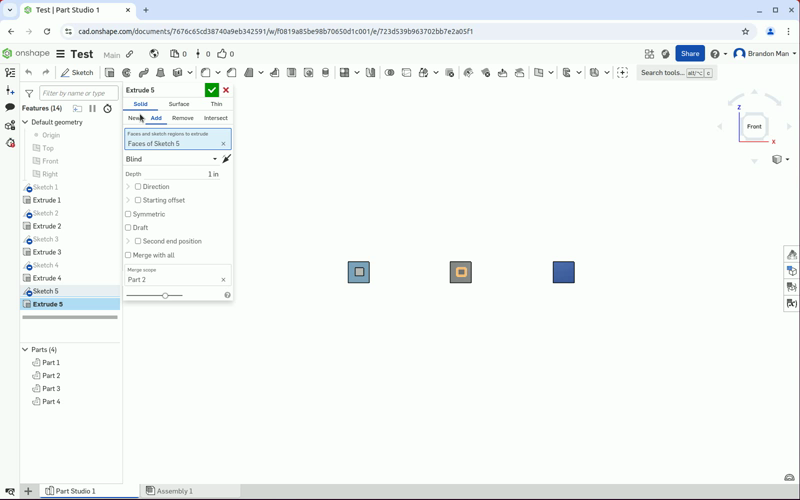
mouse_move(137, 120)
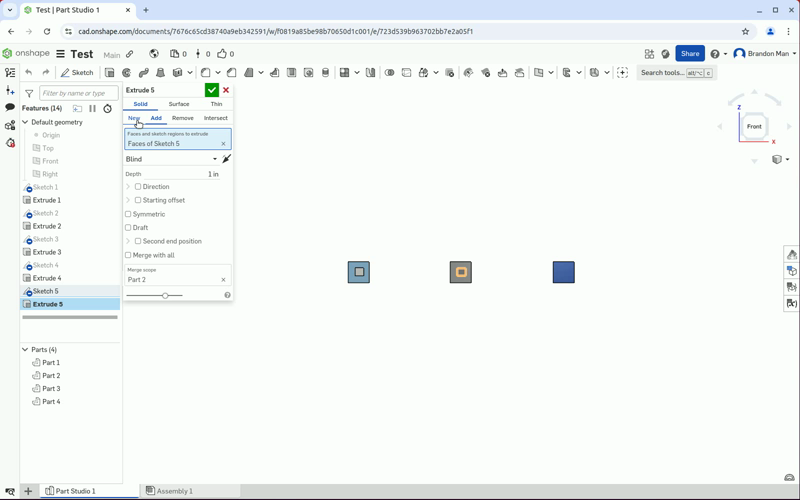
click(137, 120)
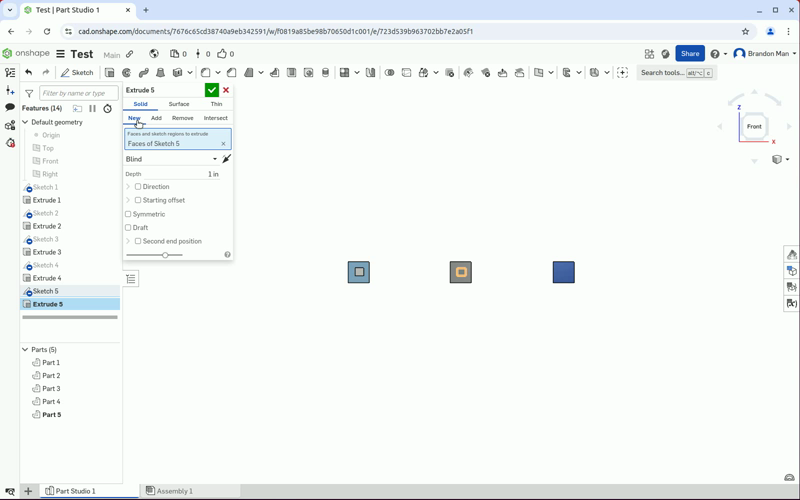
key(tab, 4)
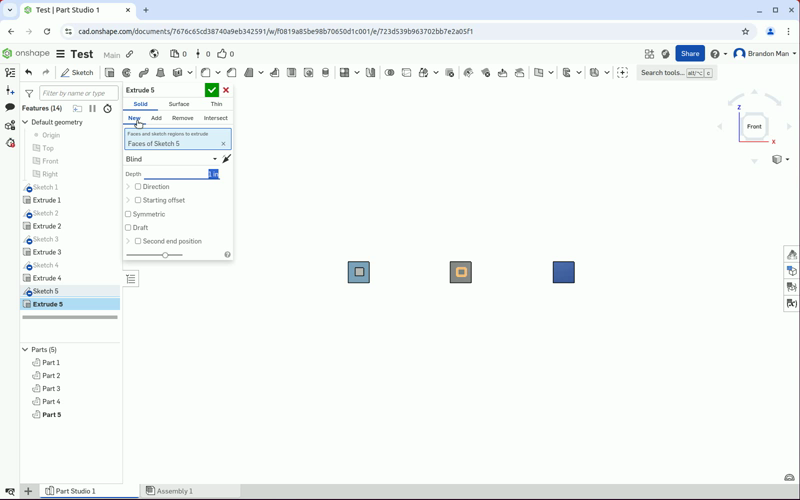
text(5.536)
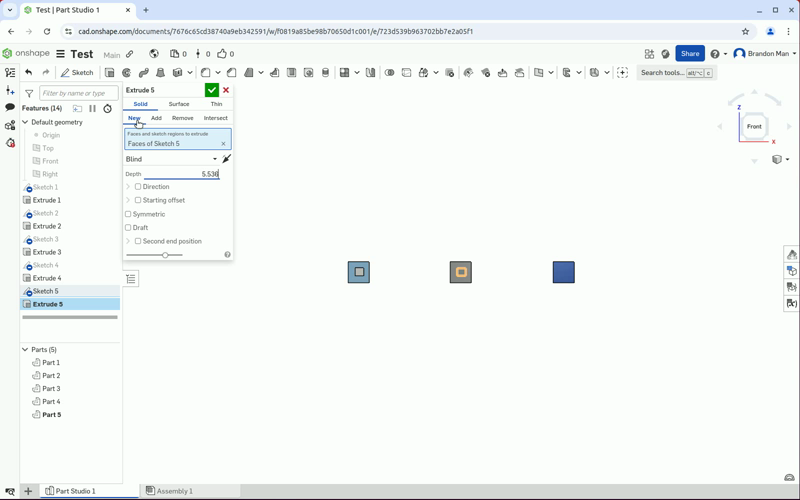
key(enter)
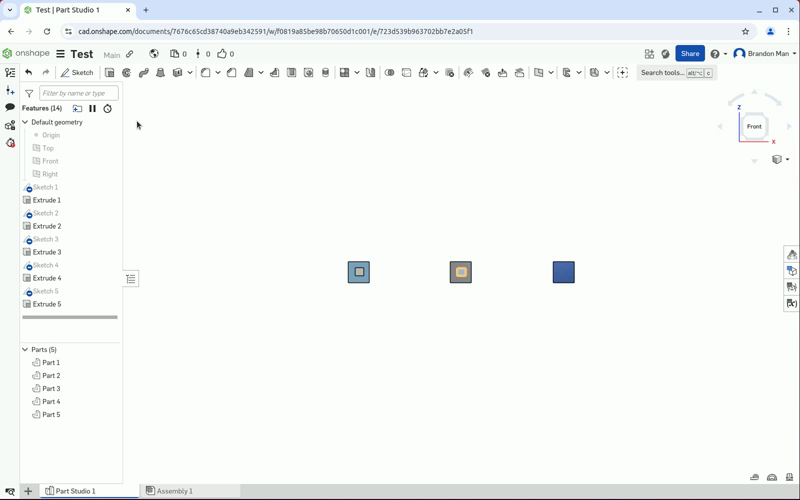
key(shift+h)
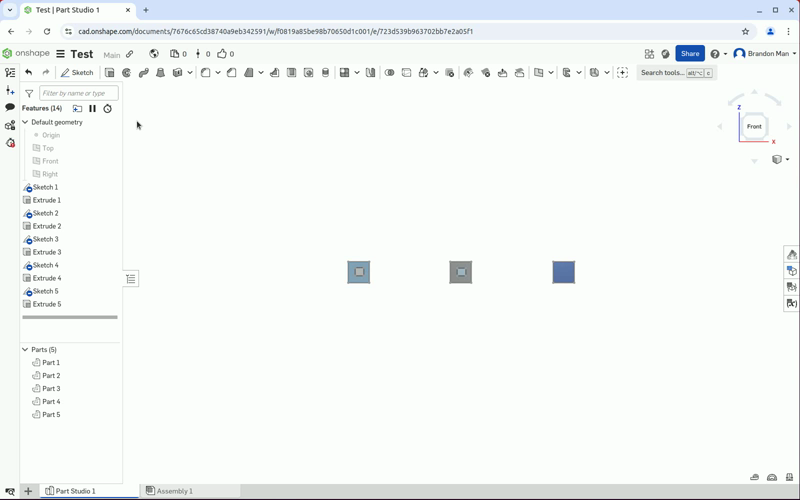
key(shift+h)
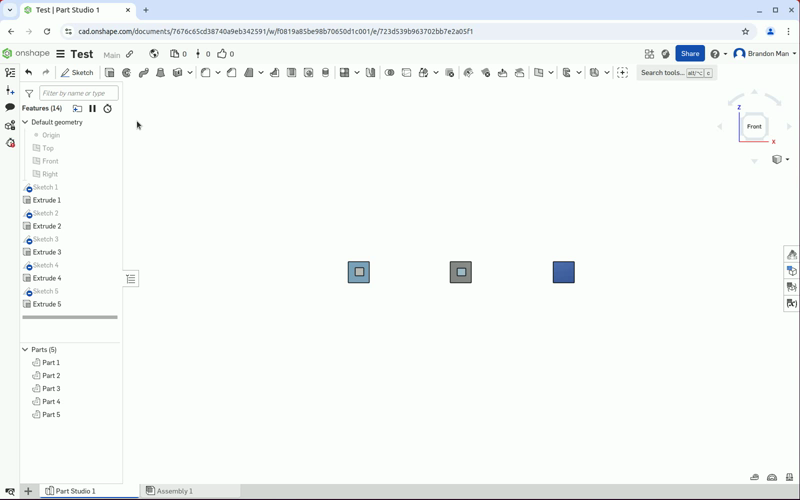
mouse_move(73, 189)
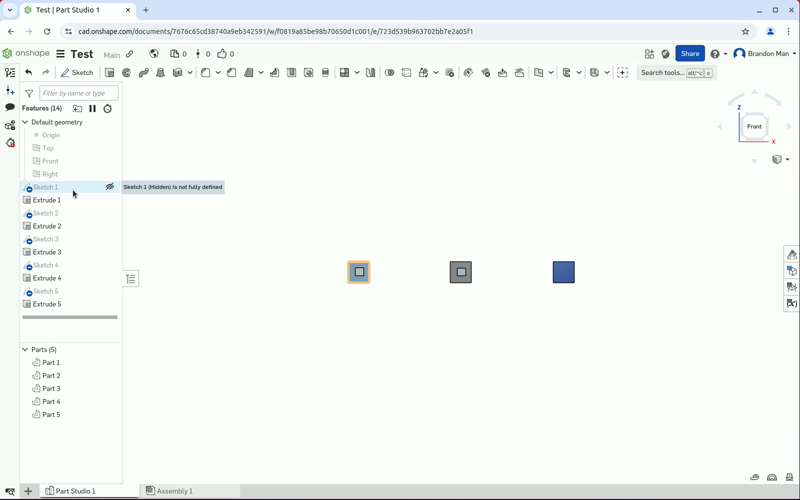
click(73, 189)
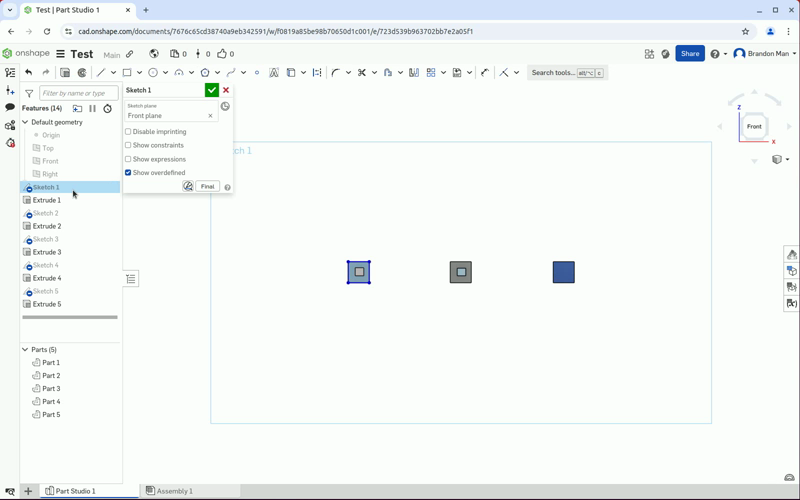
mouse_move(229, 92)
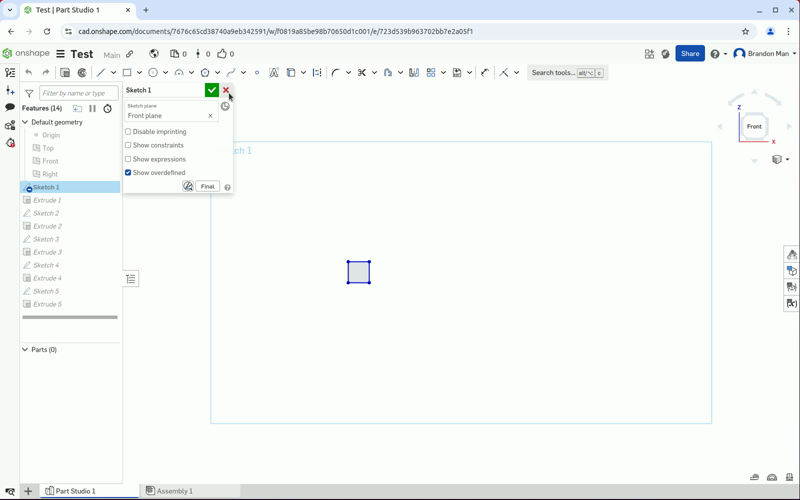
click(229, 92)
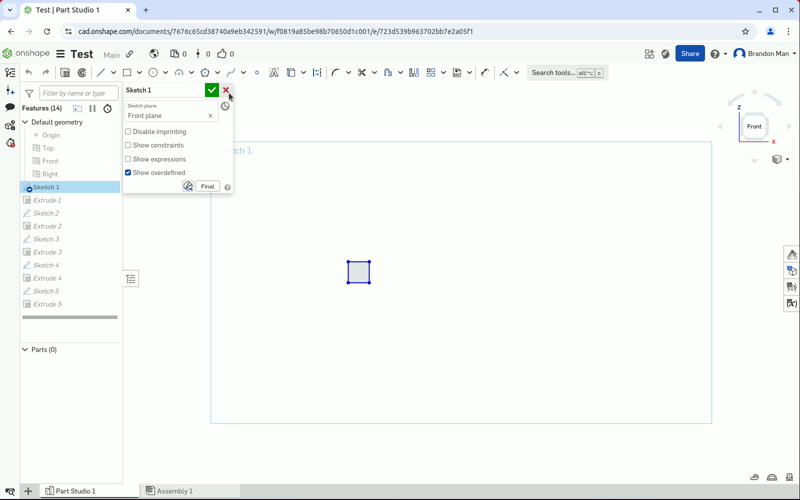
key(shift+s)
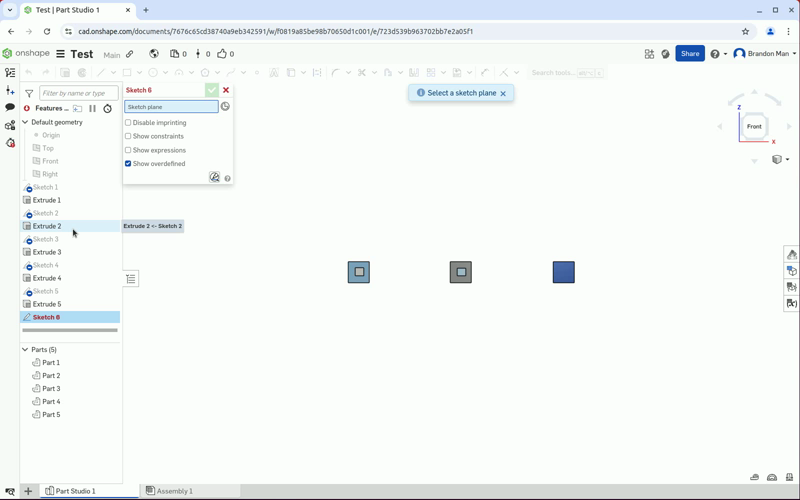
scroll(3)
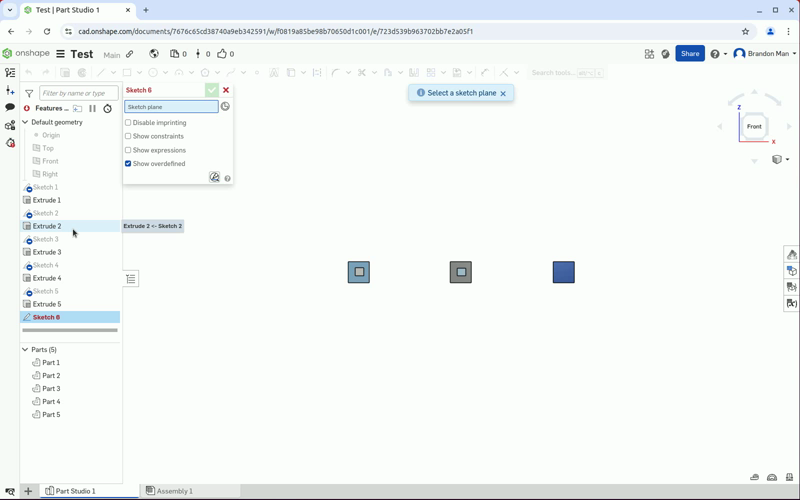
mouse_move(73, 163)
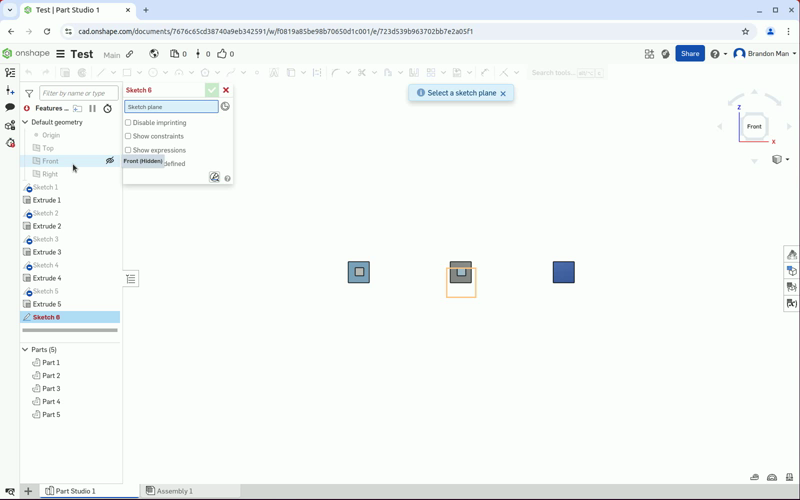
click(73, 163)
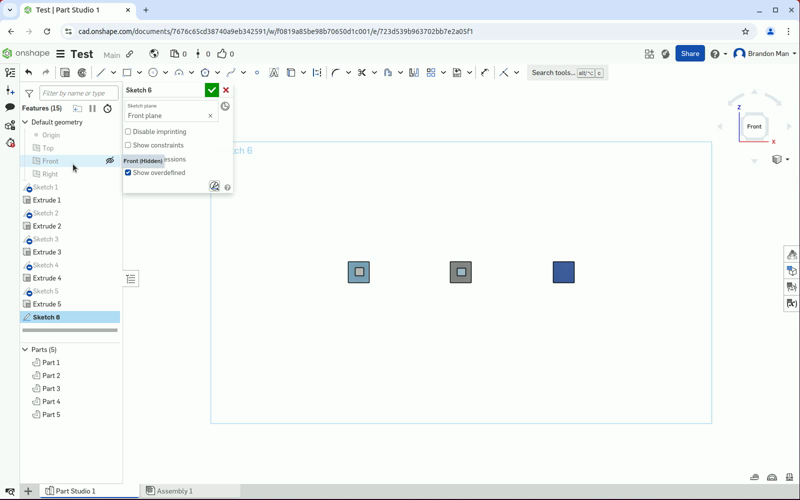
mouse_move(73, 352)
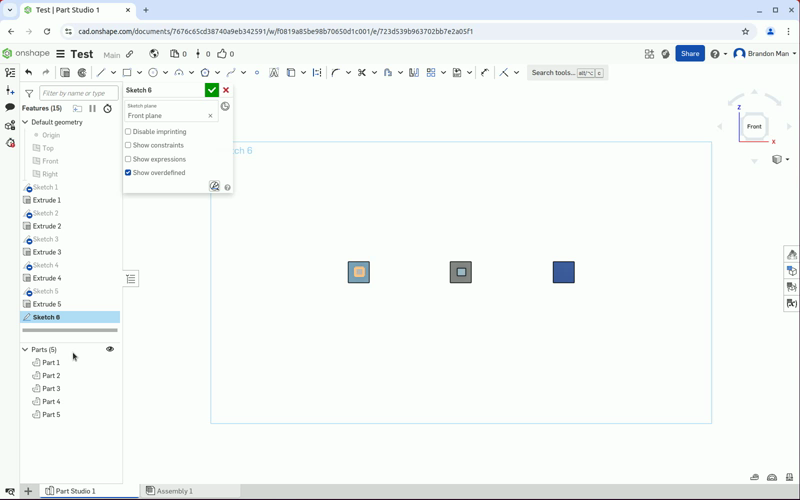
key(y)
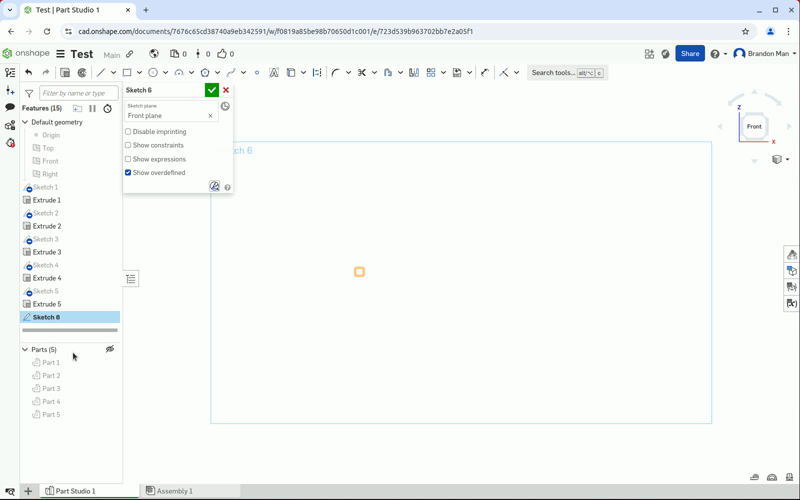
key(l)
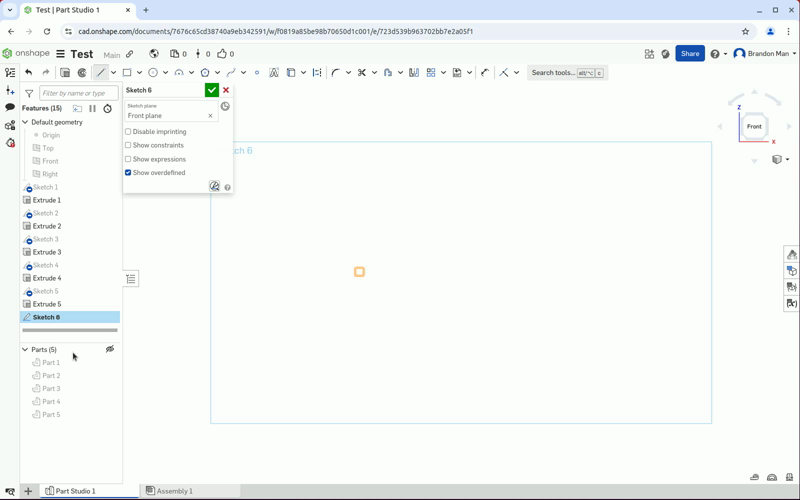
key_down(shift)
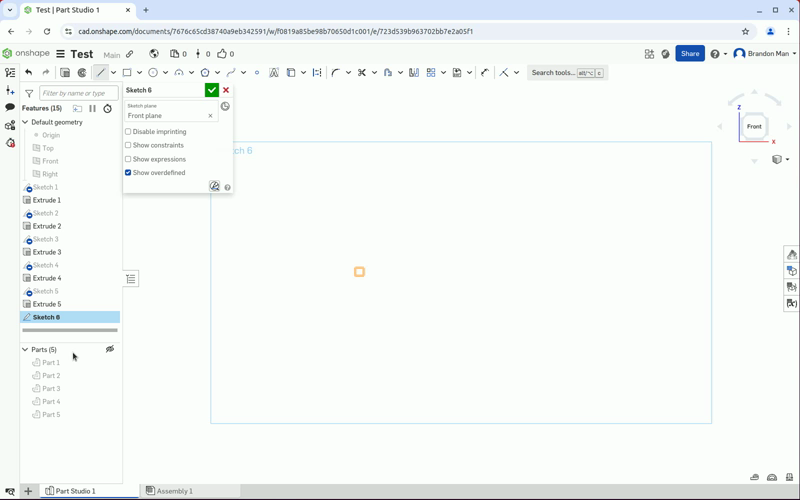
mouse_move(559, 275)
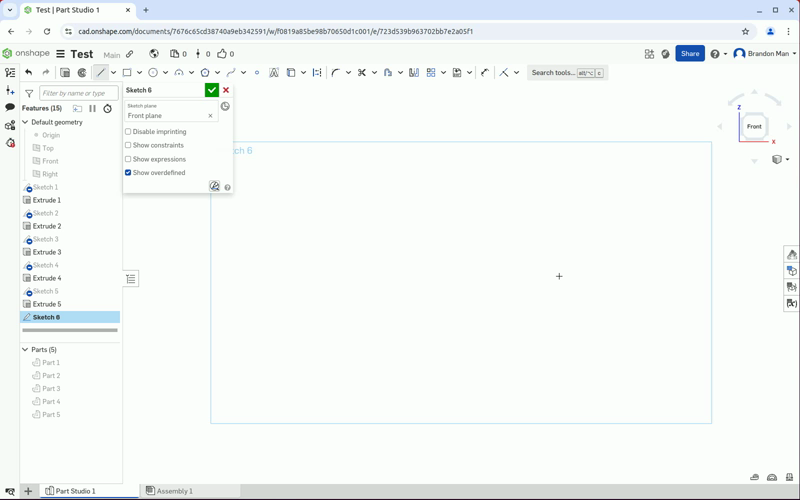
click(559, 275)
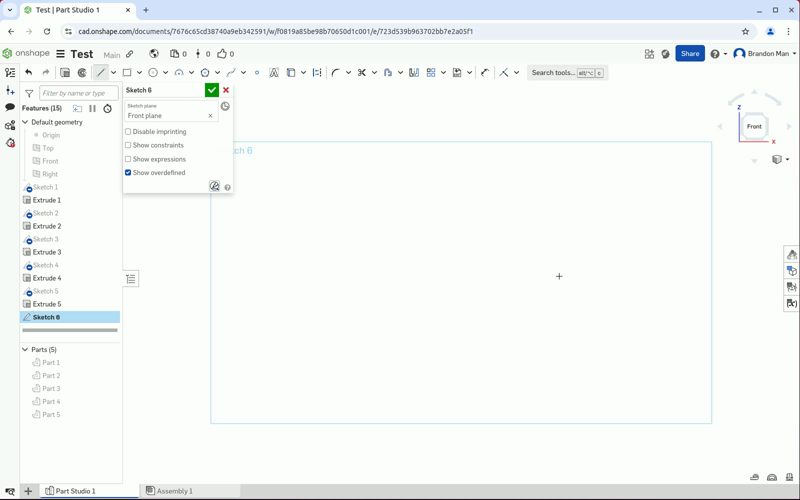
key_up(shift)
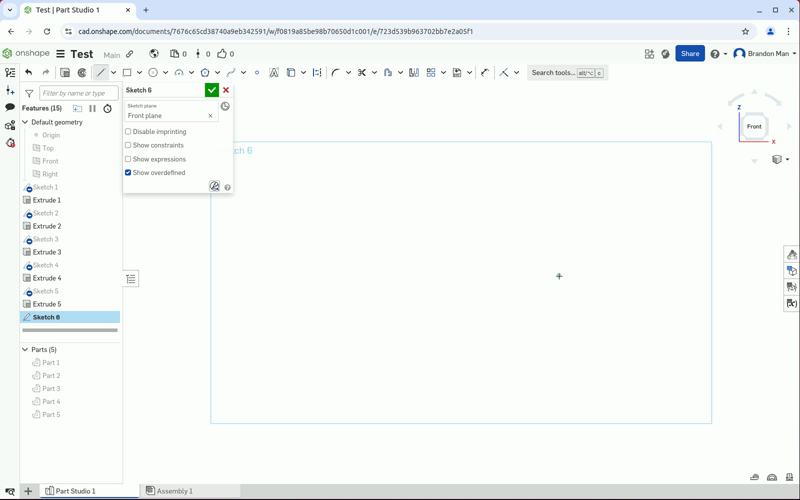
key_down(shift)
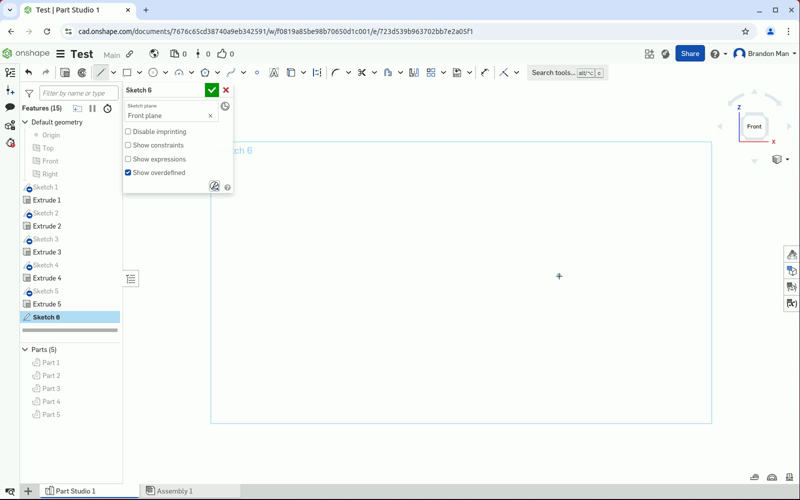
mouse_move(589, 275)
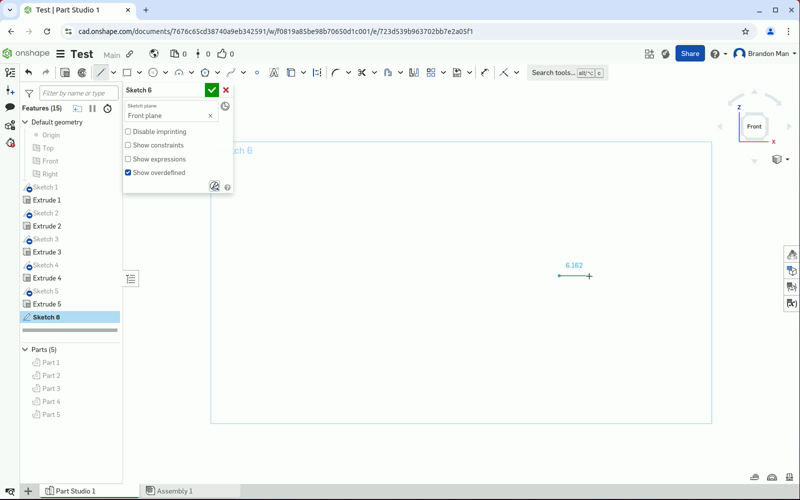
mouse_move(567, 275)
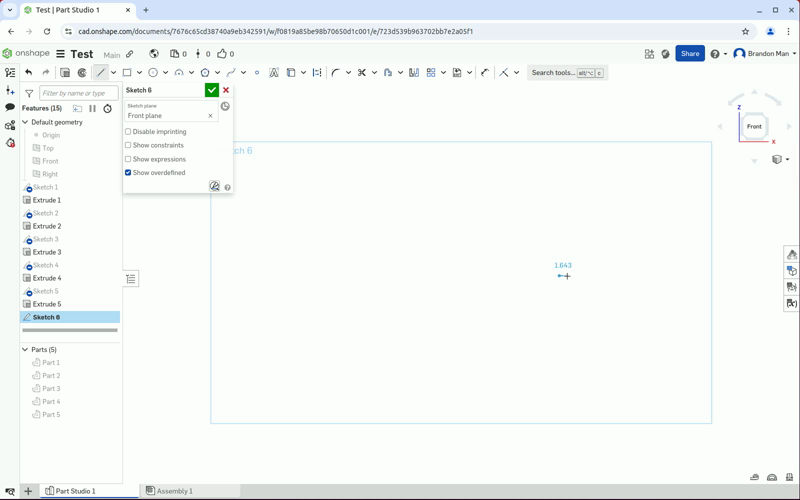
click(567, 275)
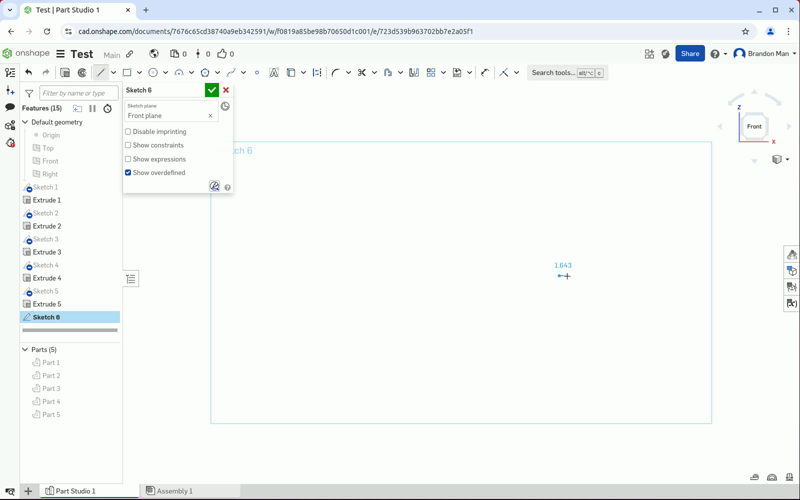
key_up(shift)
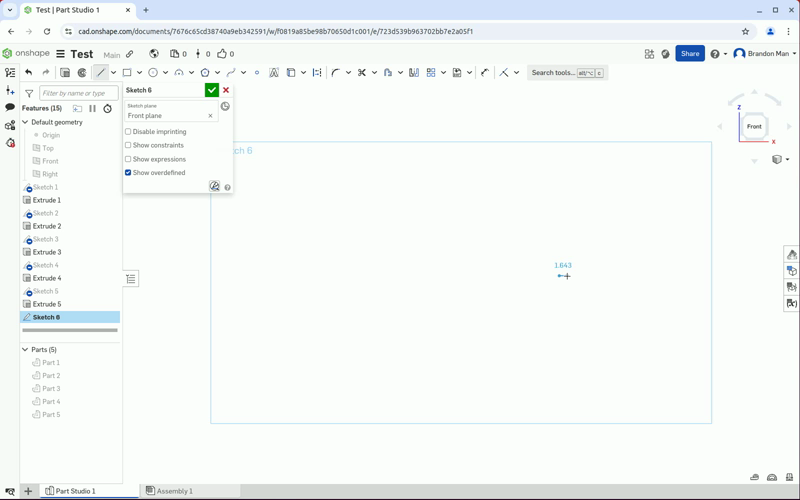
key_down(shift)
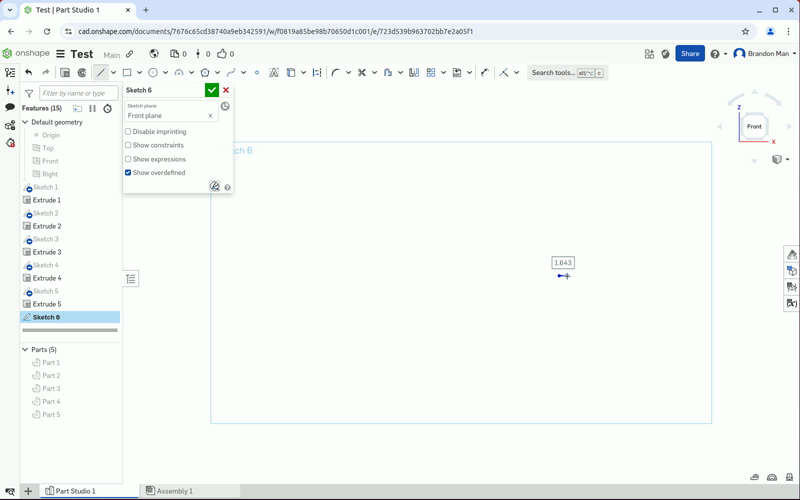
mouse_move(589, 275)
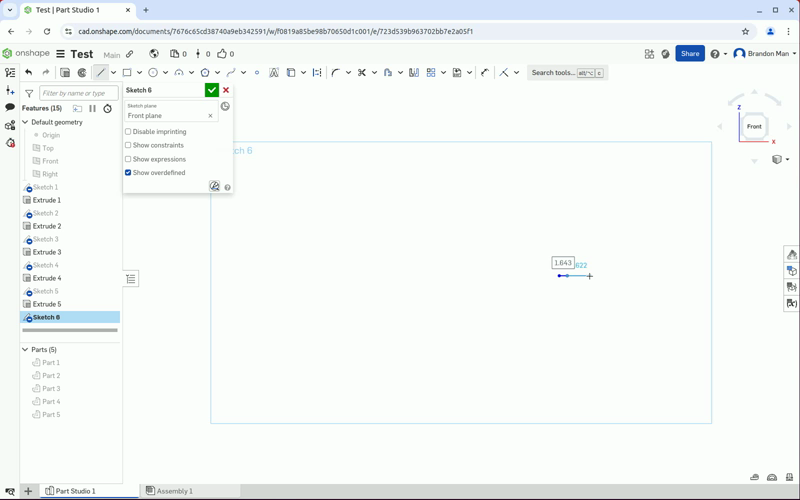
mouse_move(567, 268)
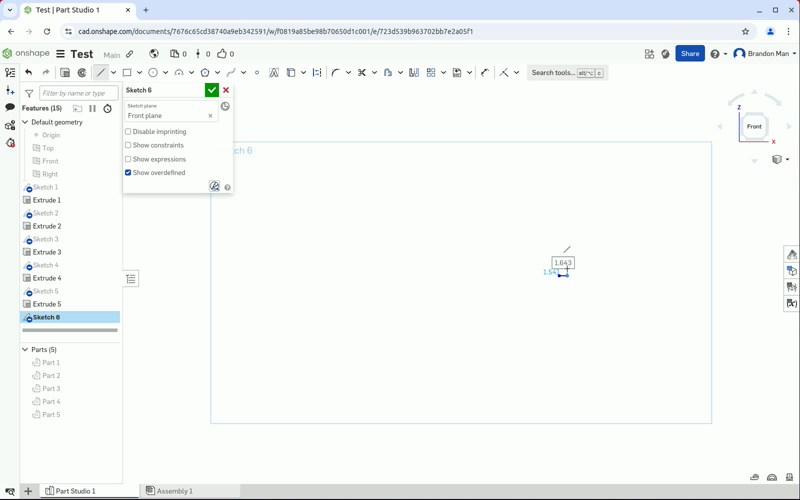
scroll(6)
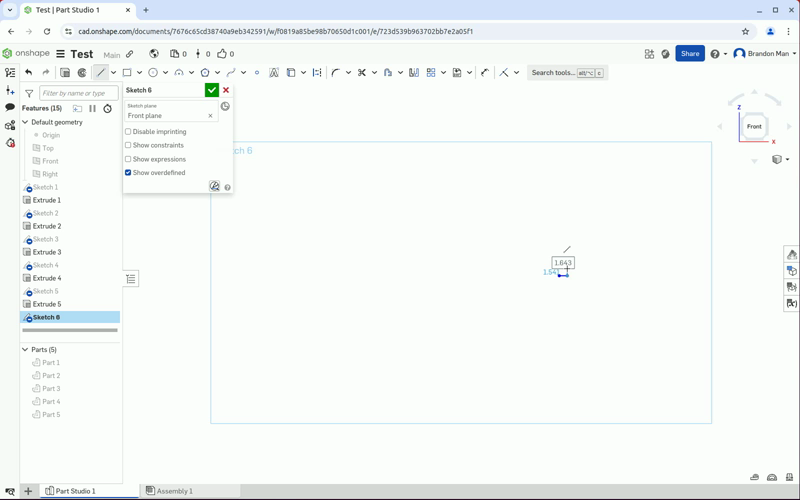
scroll(6)
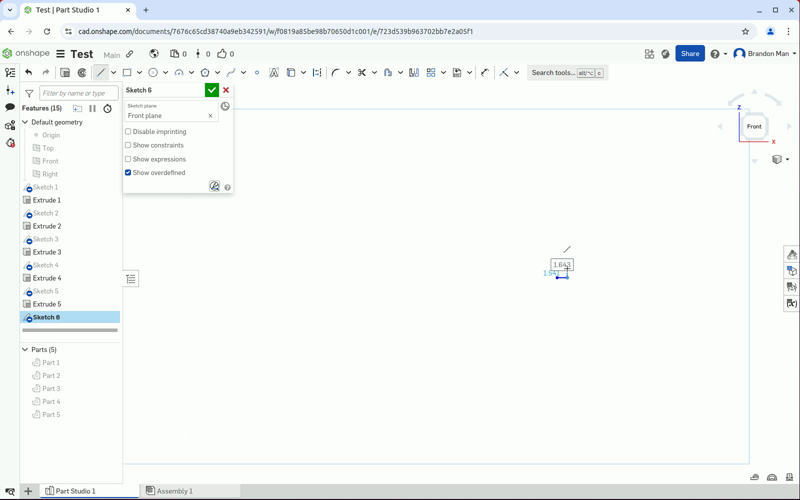
scroll(6)
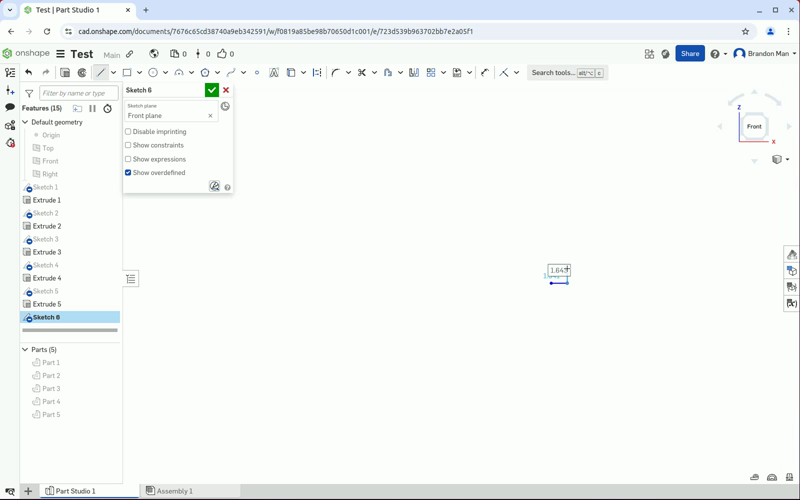
scroll(6)
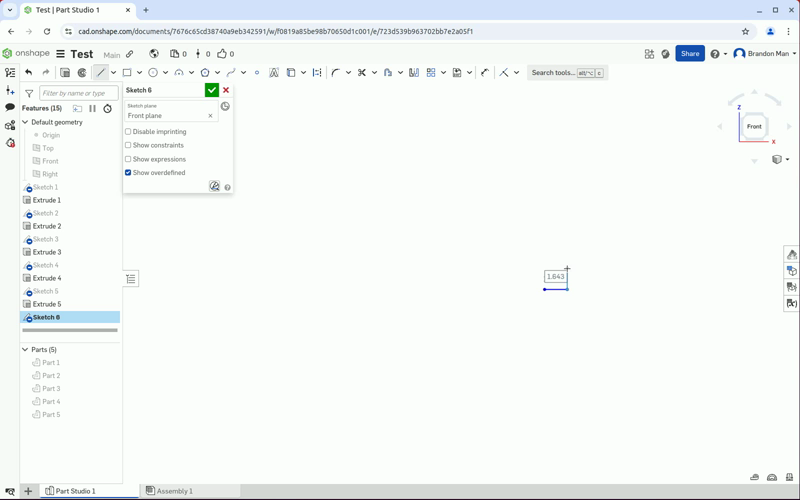
scroll(6)
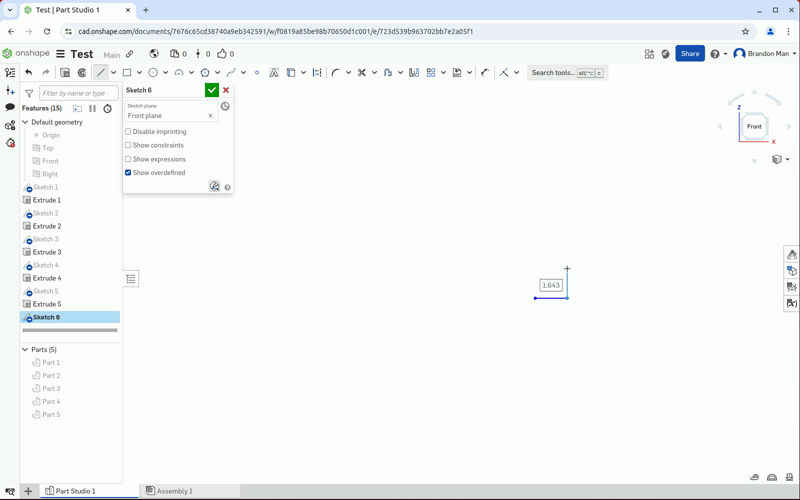
scroll(6)
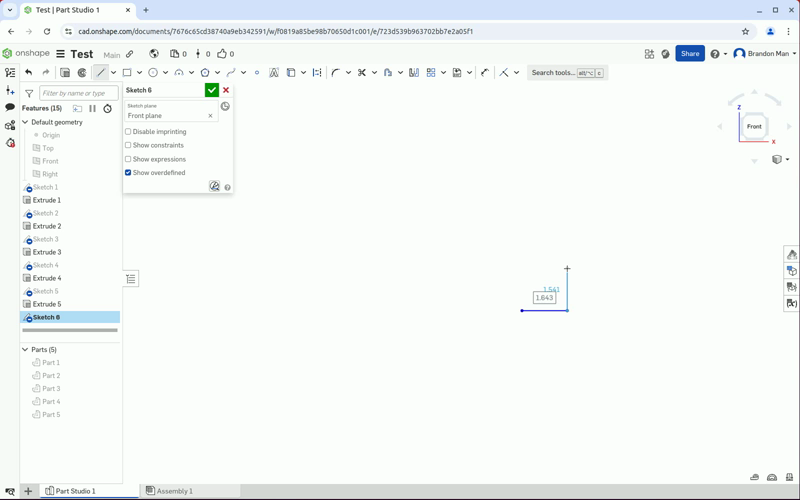
scroll(6)
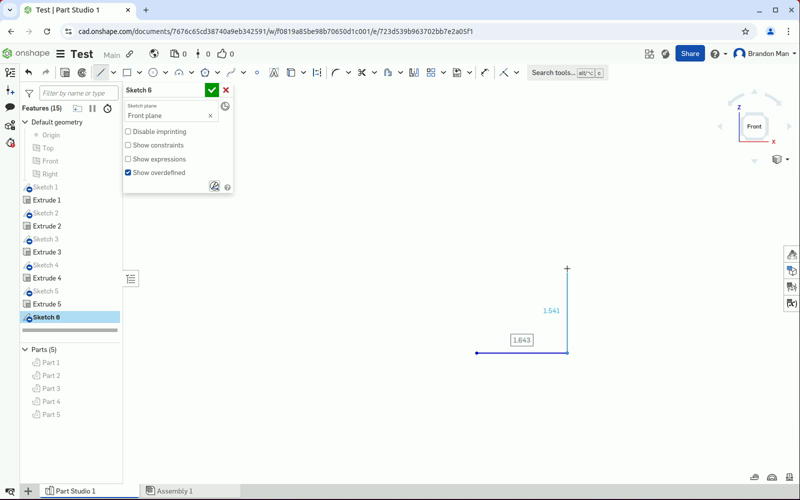
click(567, 268)
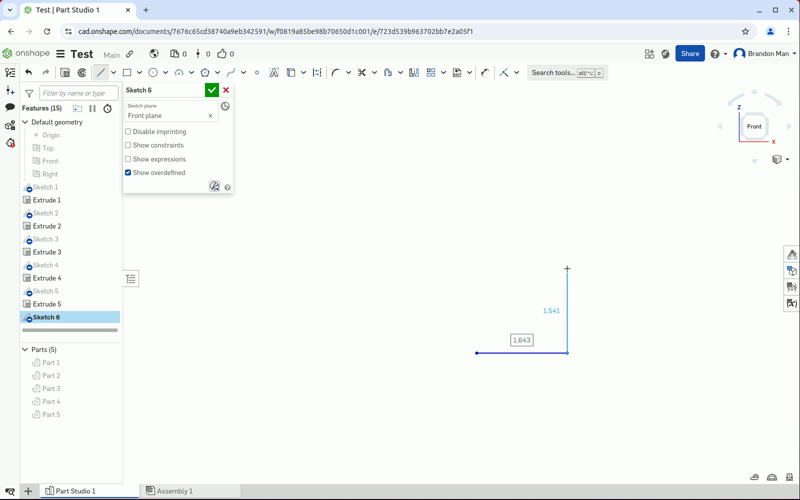
scroll(-6)
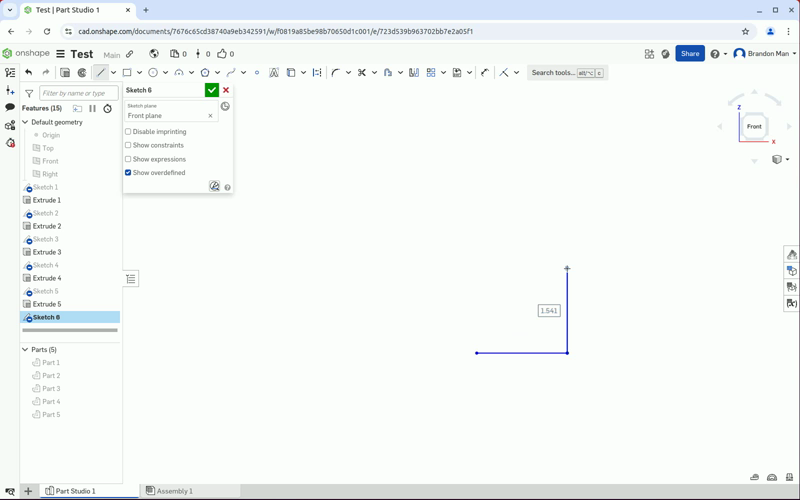
scroll(-6)
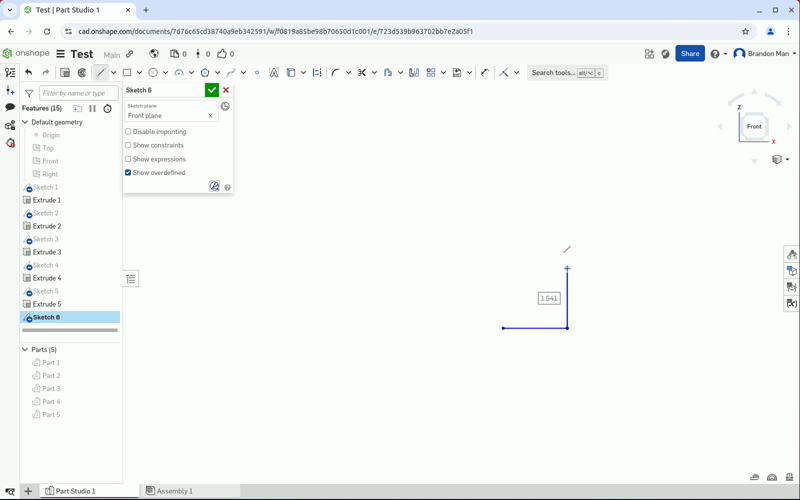
scroll(-6)
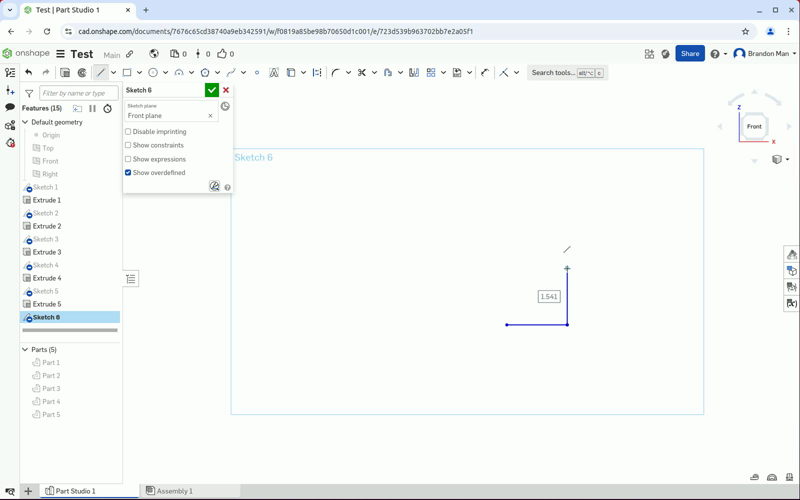
scroll(-6)
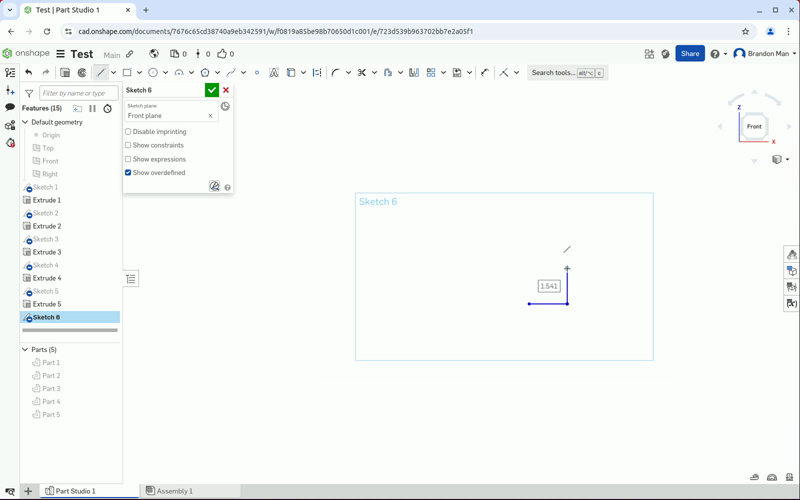
scroll(-6)
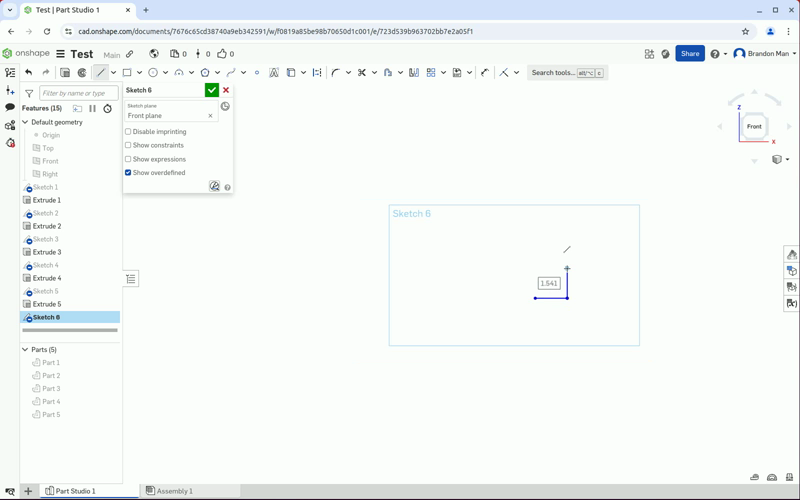
scroll(-6)
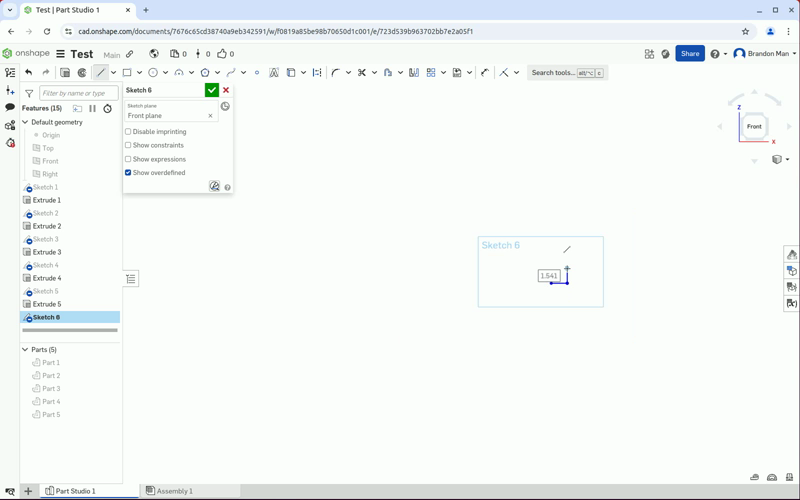
scroll(-6)
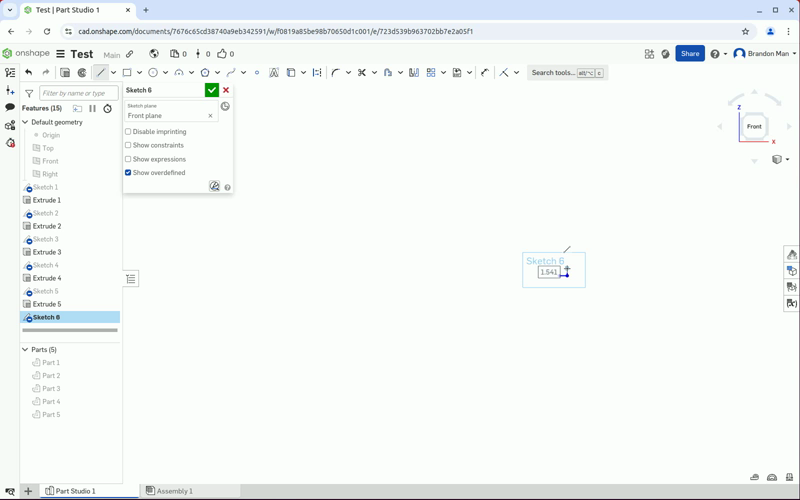
key_up(shift)
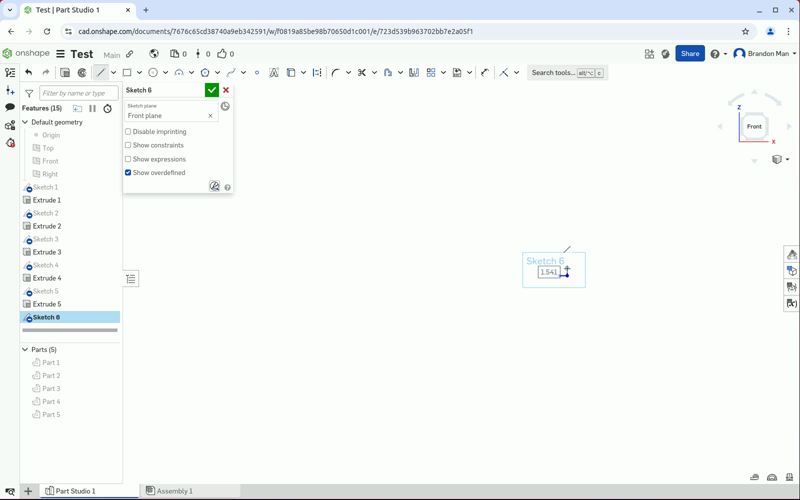
key_down(shift)
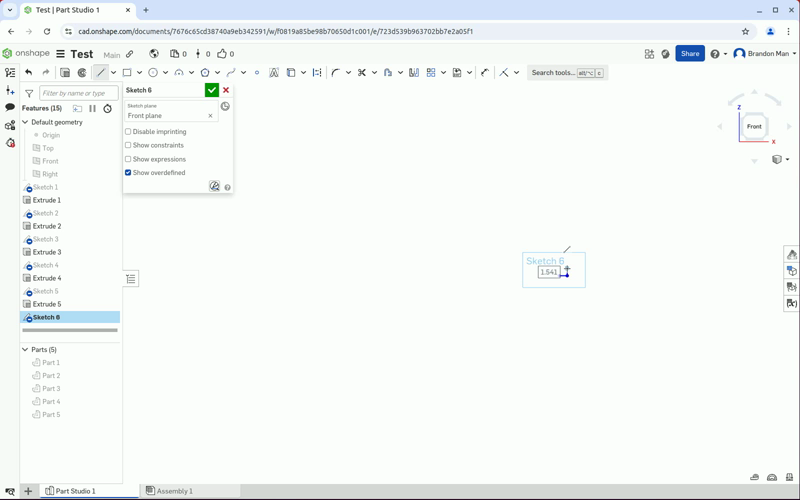
mouse_move(589, 268)
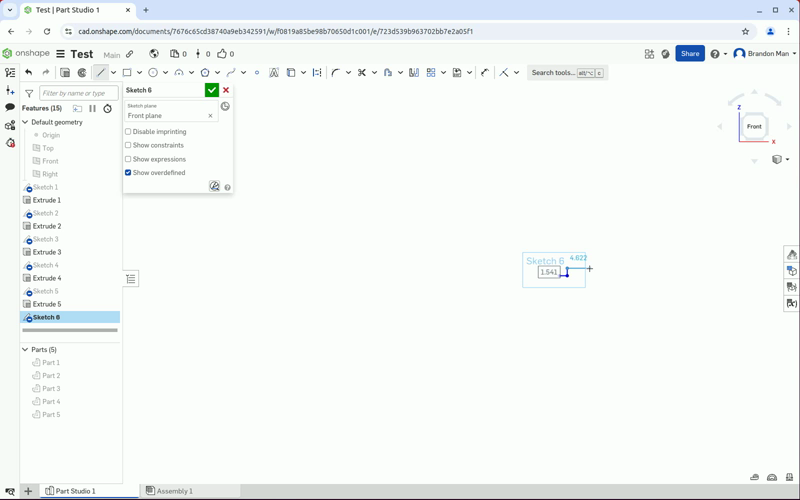
mouse_move(559, 268)
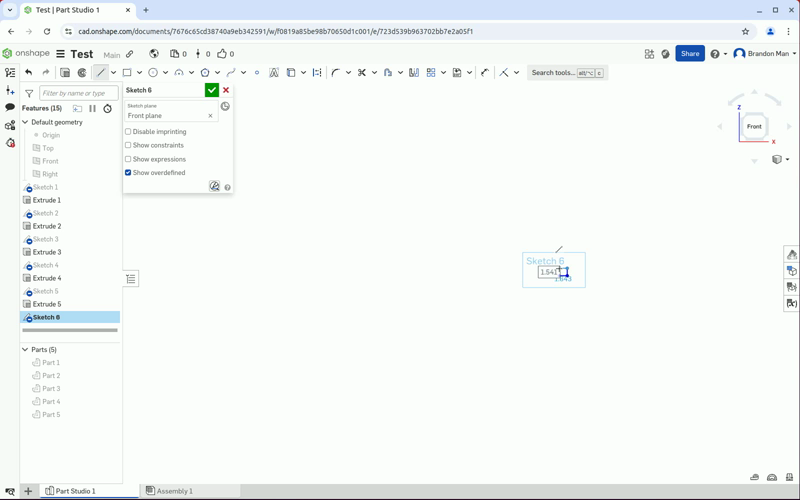
click(559, 268)
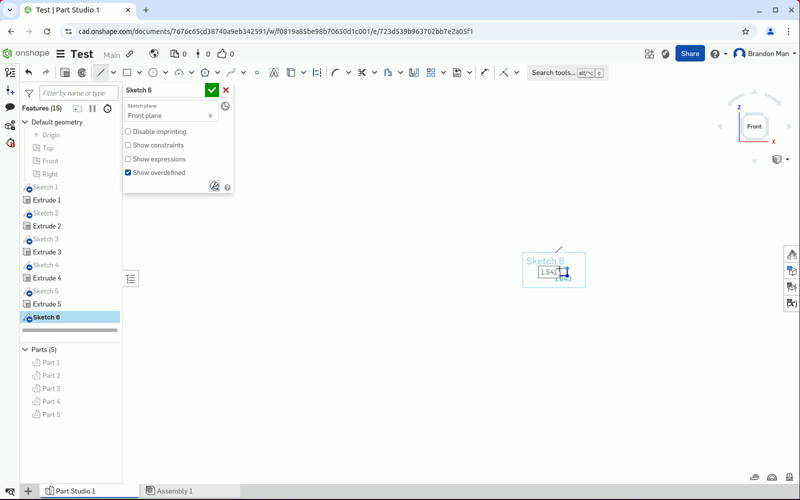
key_up(shift)
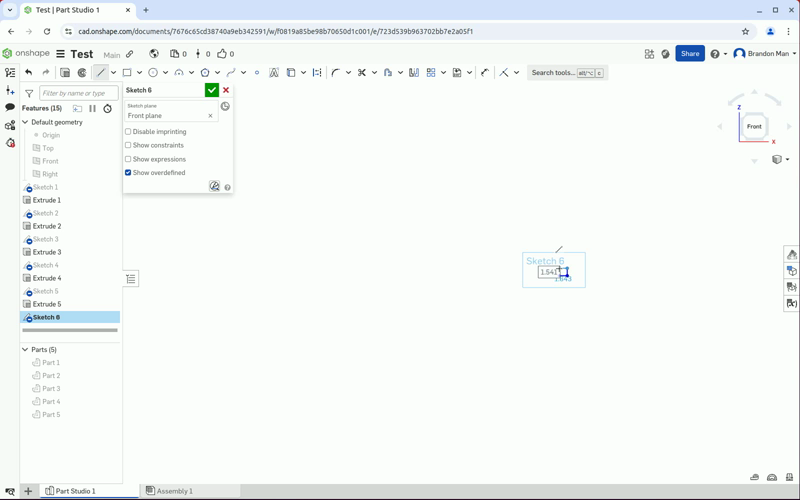
mouse_move(589, 268)
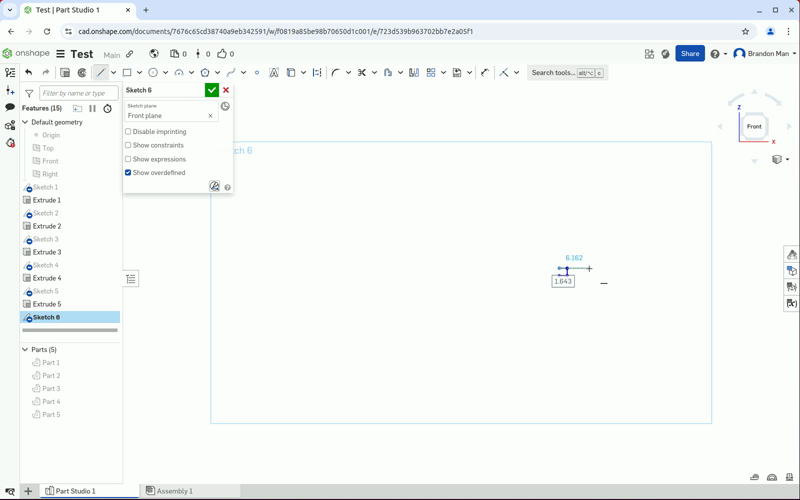
key_down(shift)
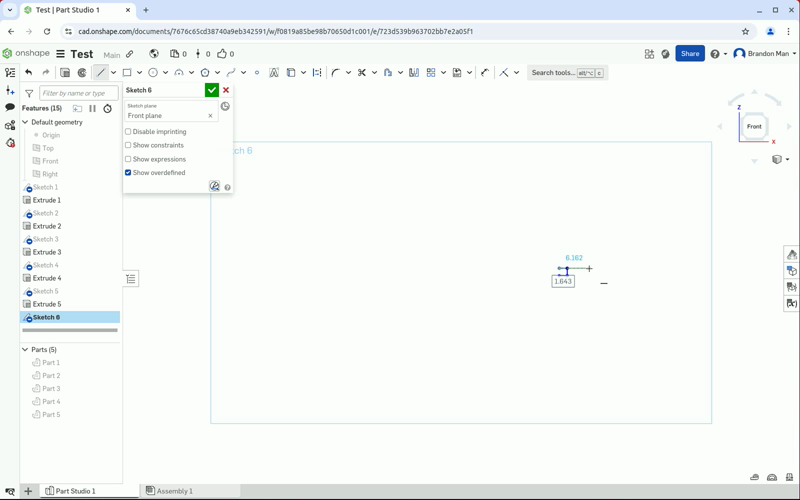
mouse_move(559, 275)
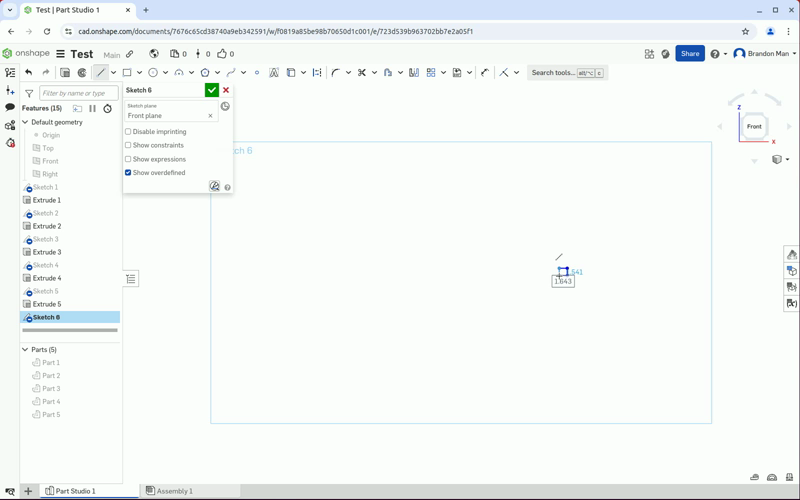
scroll(6)
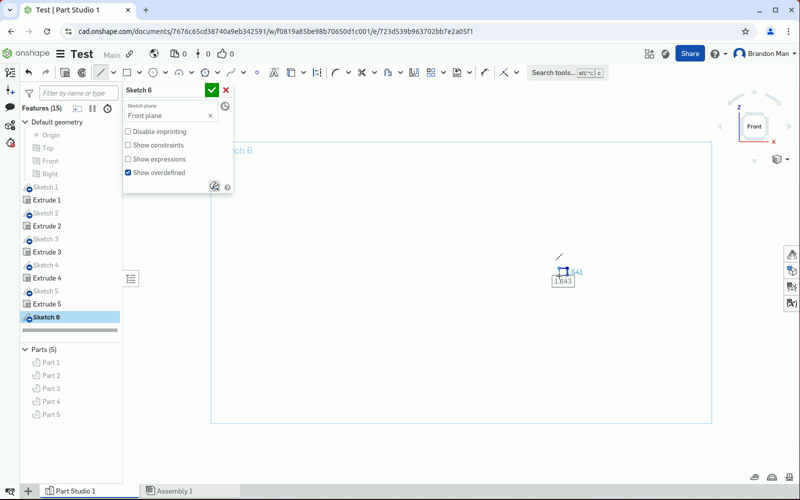
scroll(6)
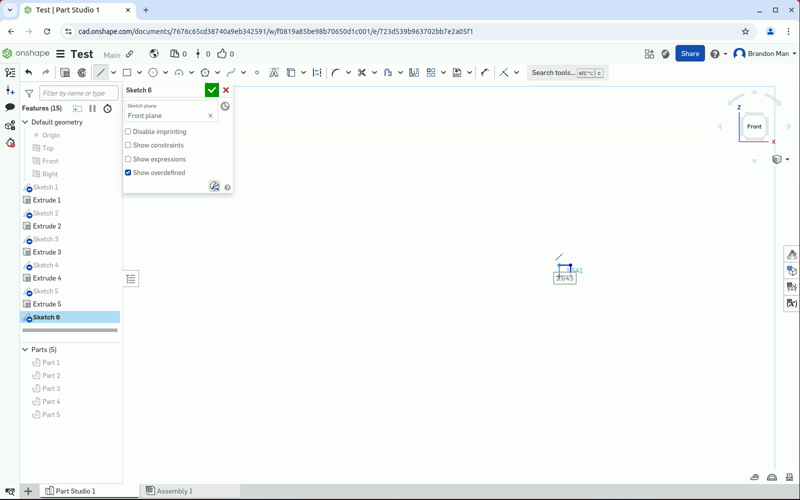
scroll(6)
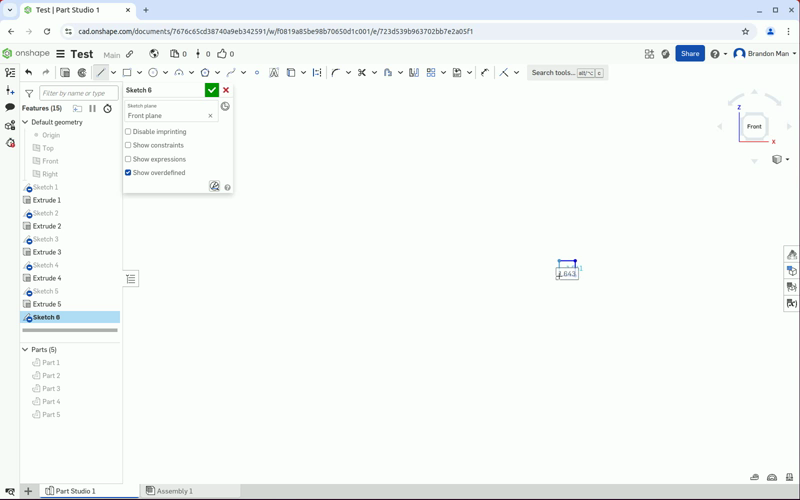
scroll(6)
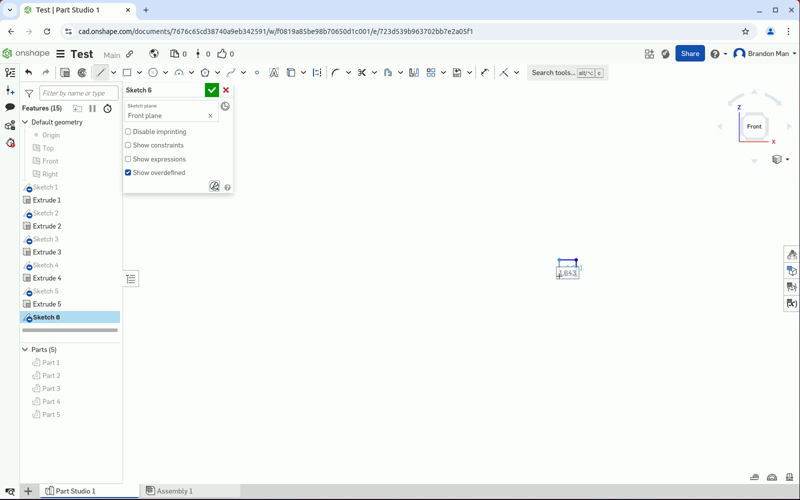
scroll(6)
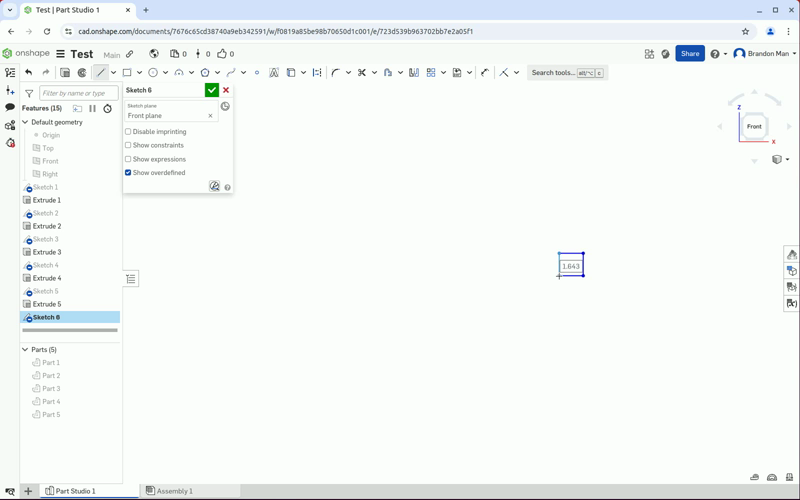
scroll(6)
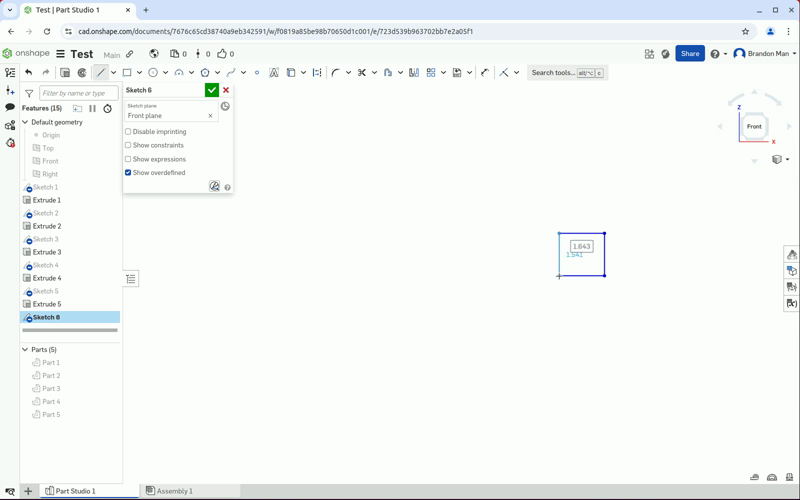
scroll(6)
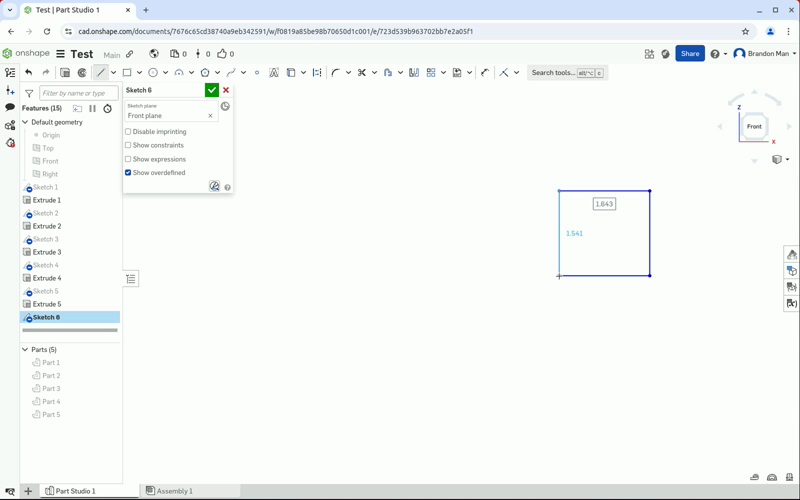
key_up(shift)
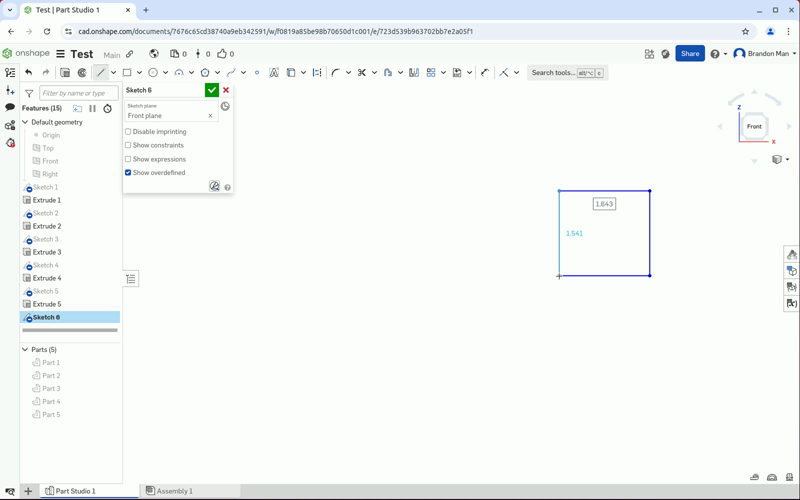
click(559, 275)
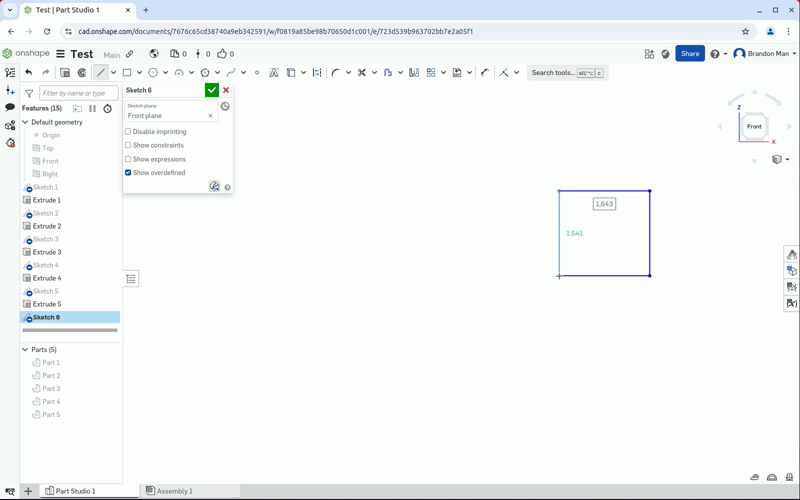
scroll(-6)
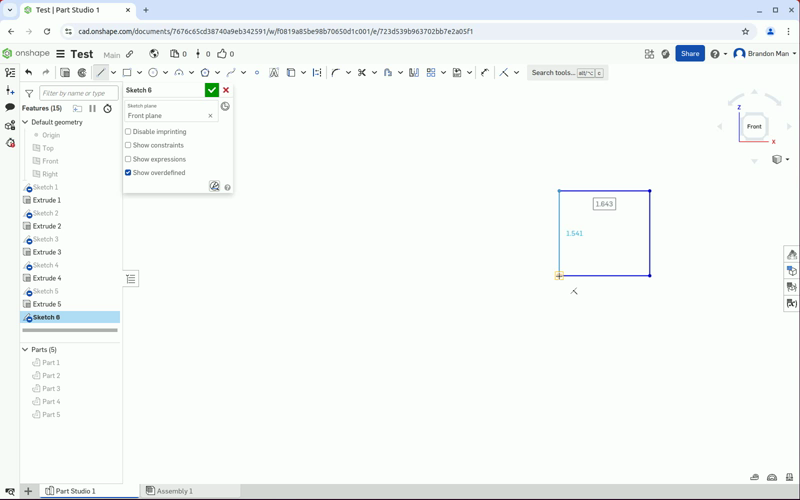
scroll(-6)
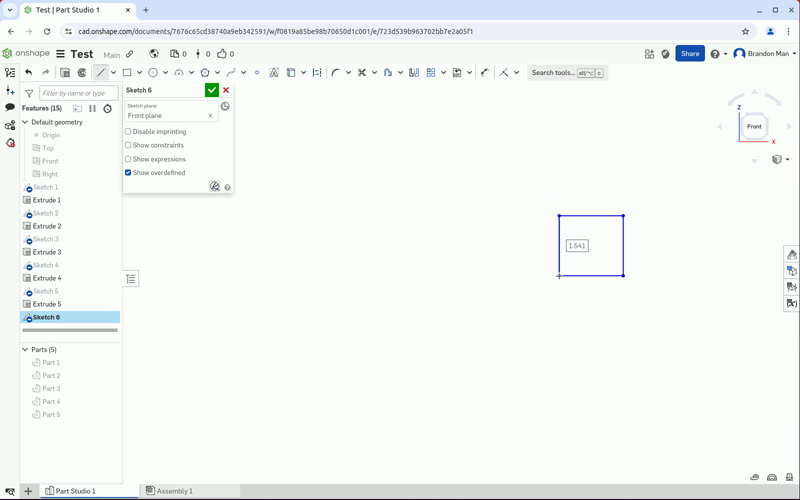
scroll(-6)
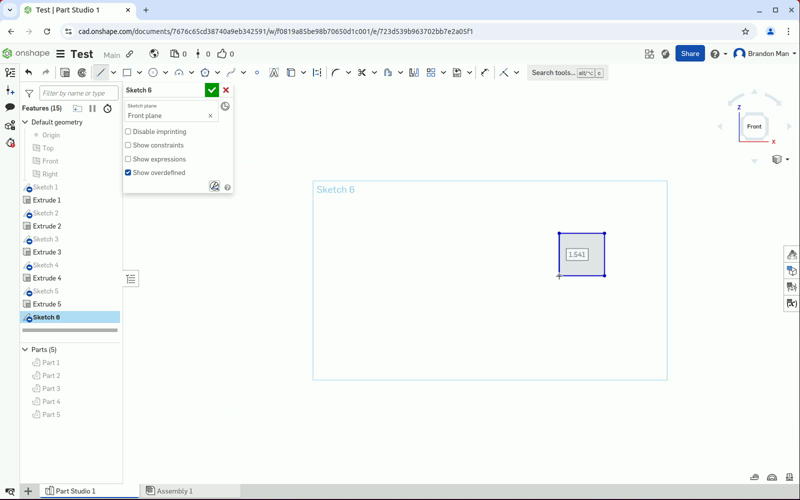
scroll(-6)
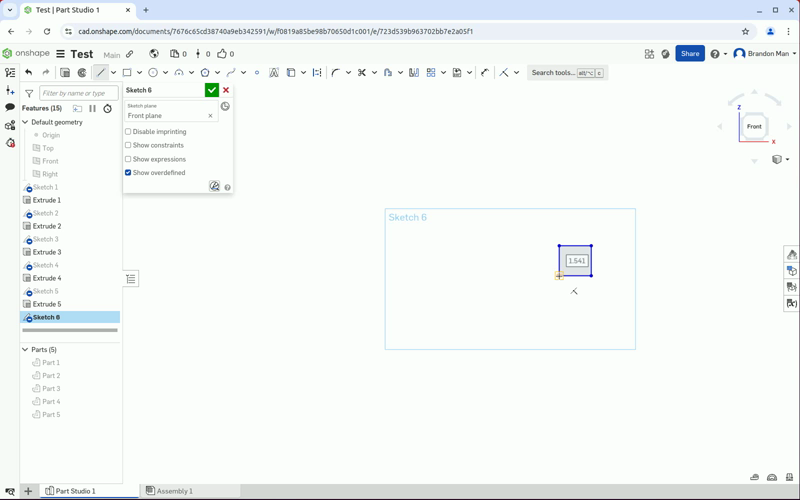
scroll(-6)
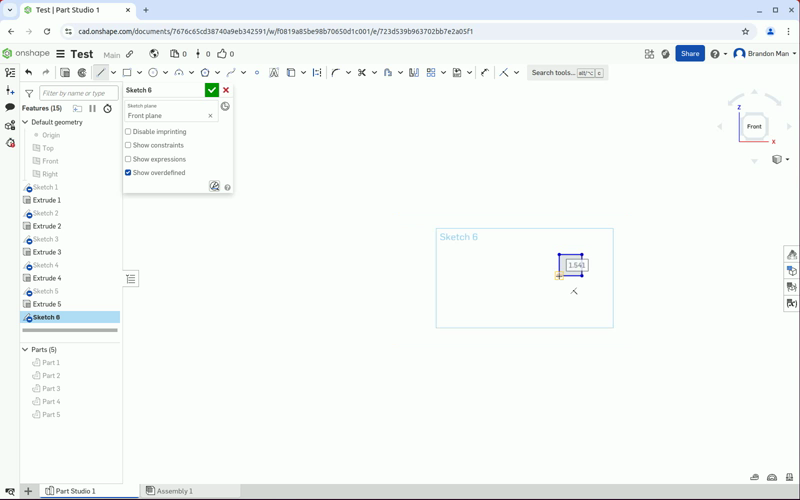
scroll(-6)
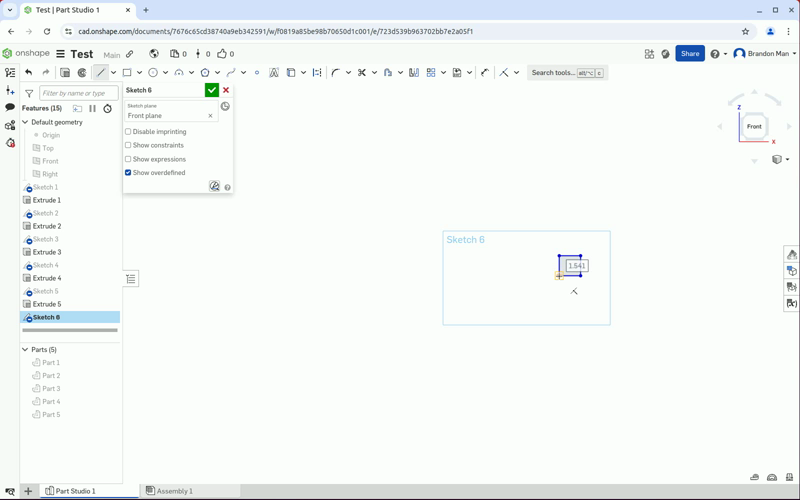
scroll(-6)
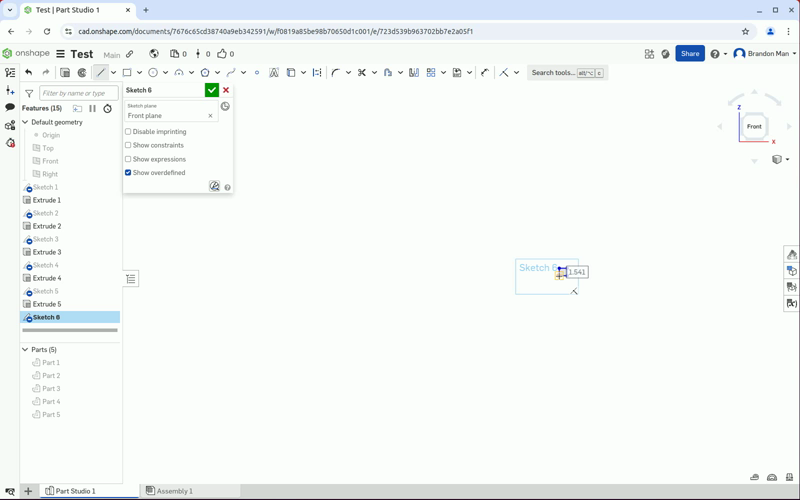
key(esc)
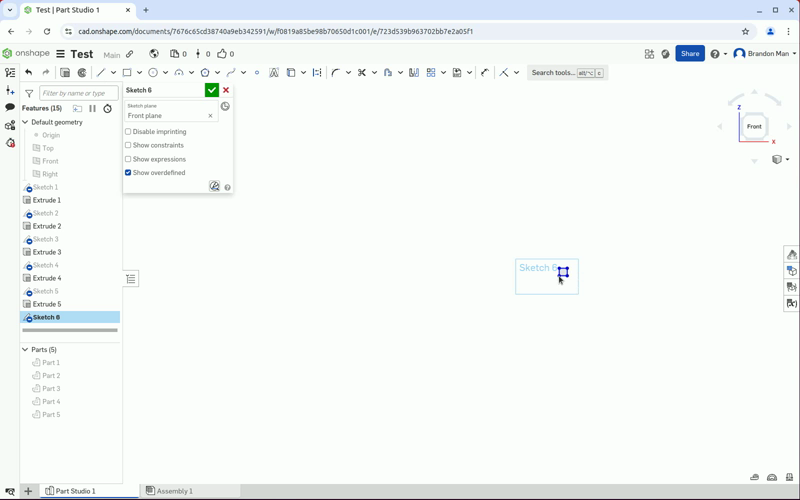
mouse_move(564, 272)
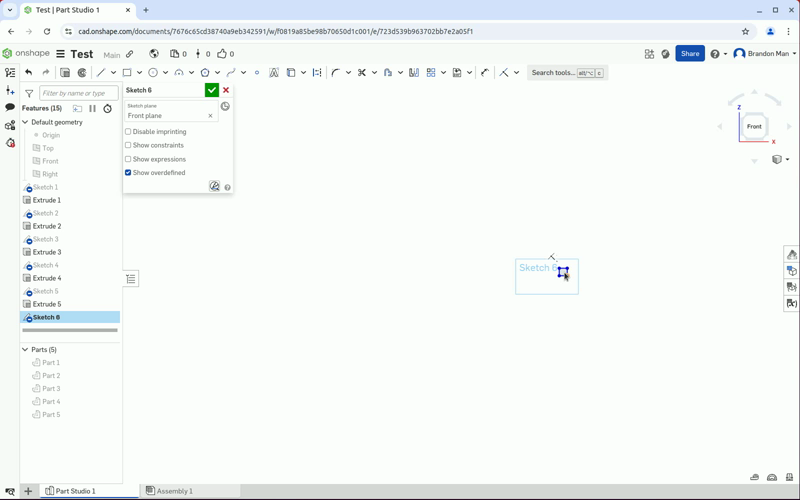
scroll(6)
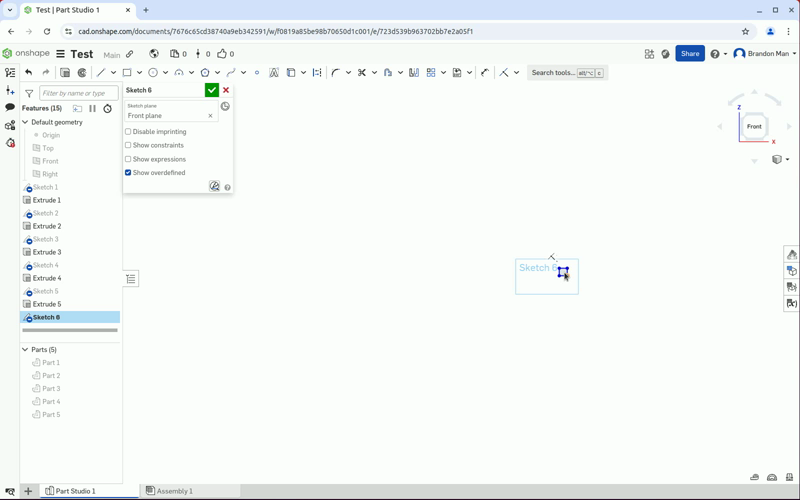
scroll(6)
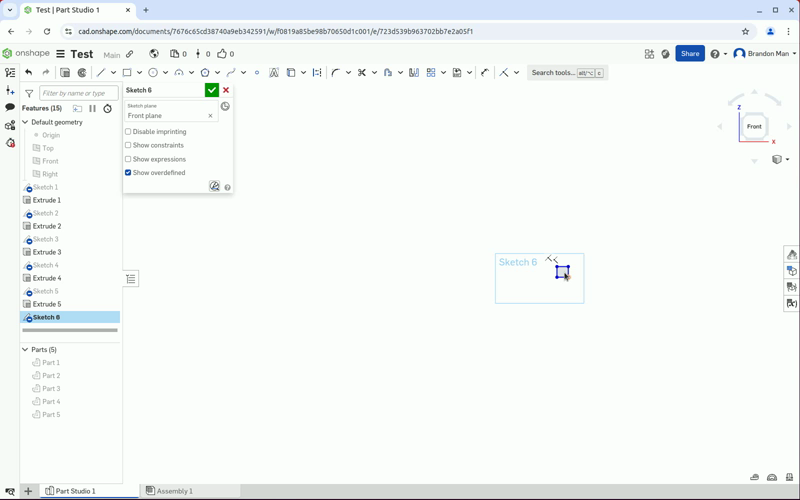
scroll(6)
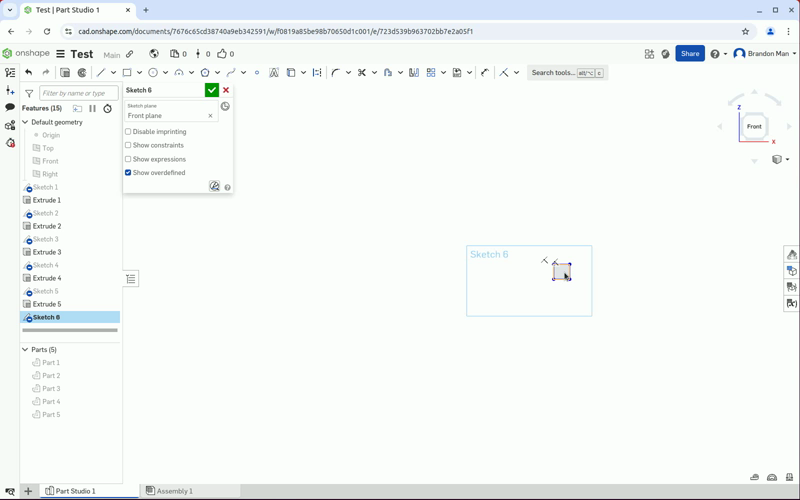
scroll(6)
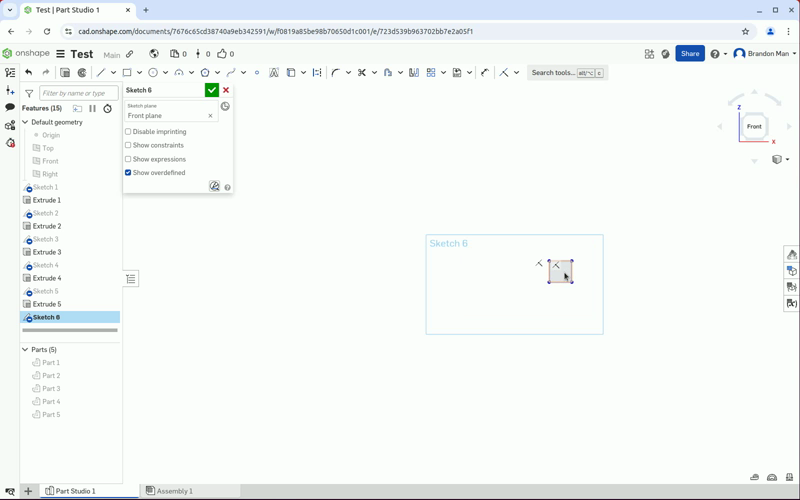
scroll(6)
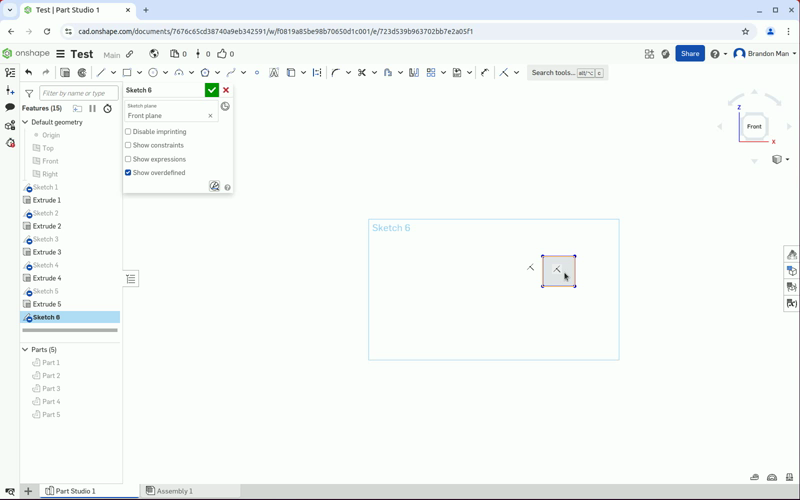
scroll(6)
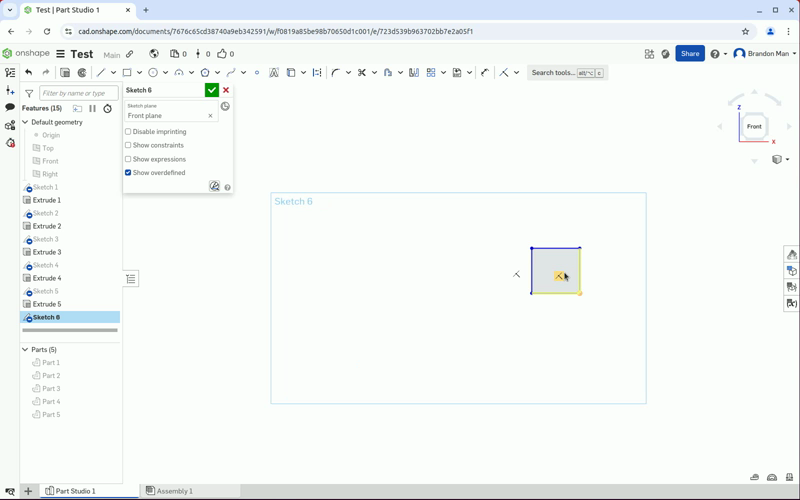
scroll(6)
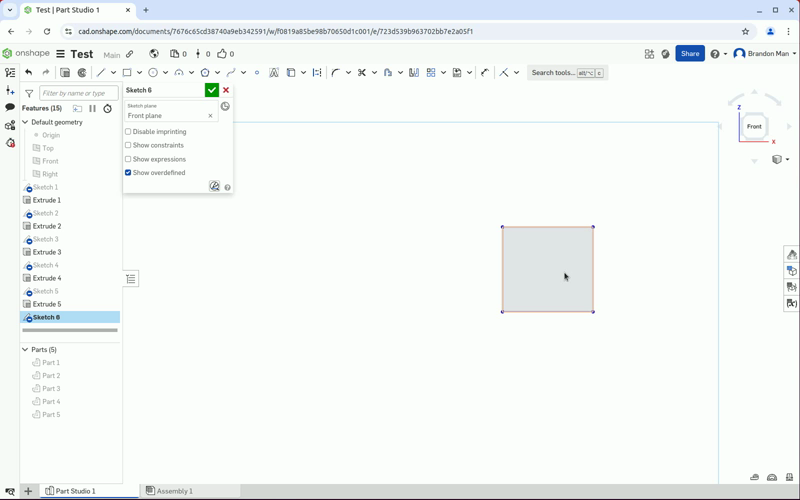
click(564, 272)
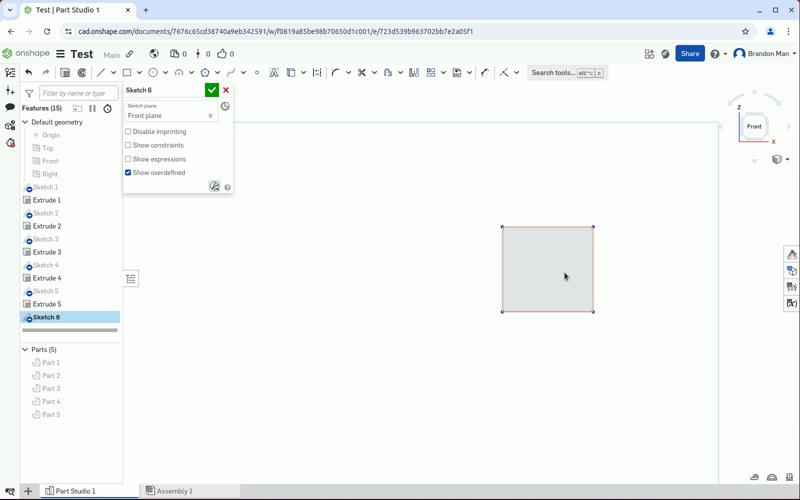
scroll(-6)
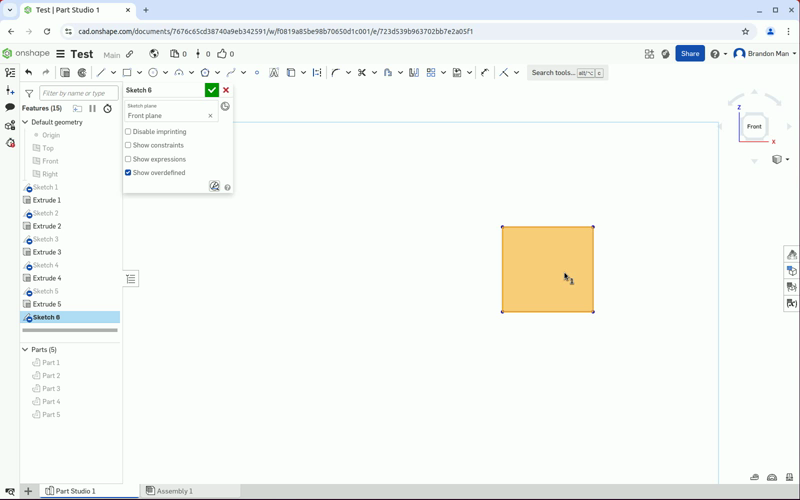
scroll(-6)
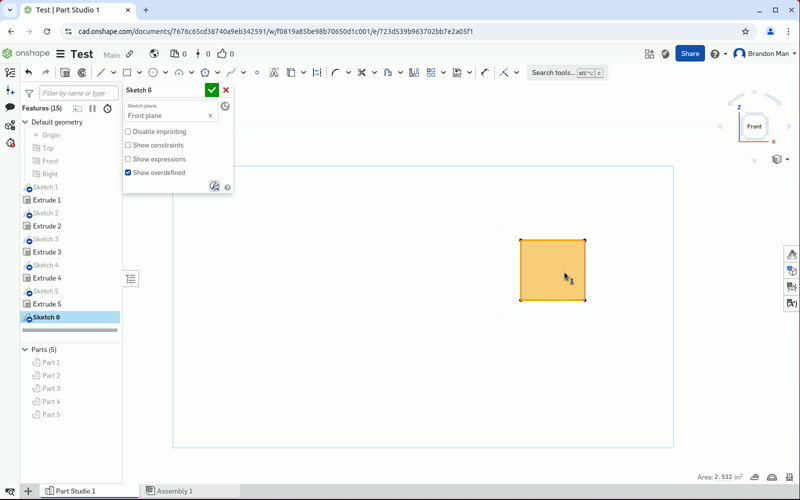
scroll(-6)
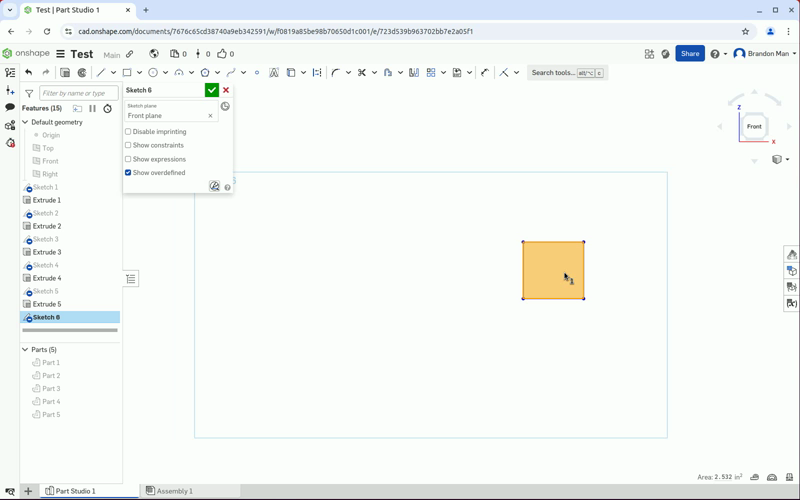
scroll(-6)
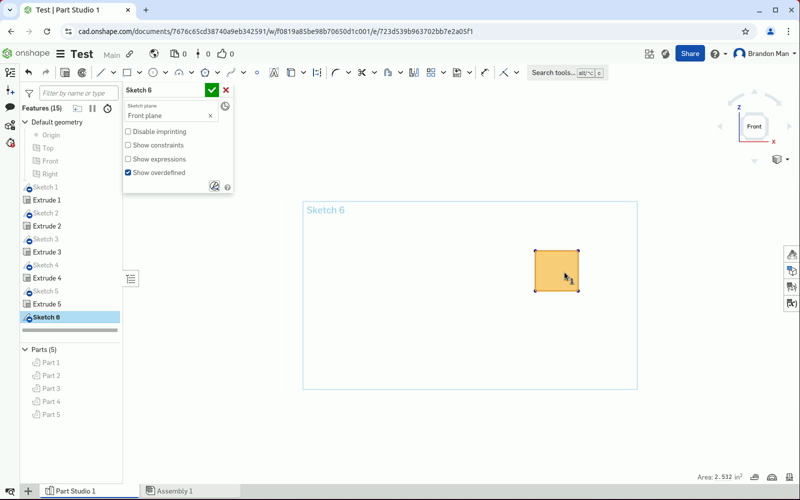
scroll(-6)
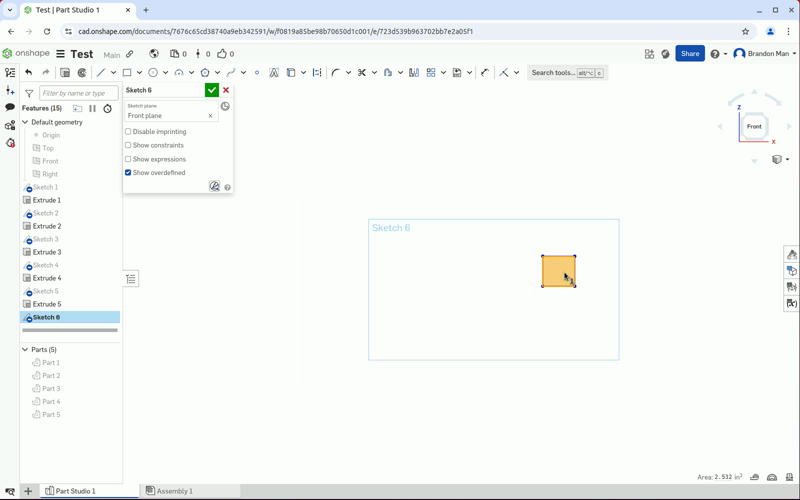
scroll(-6)
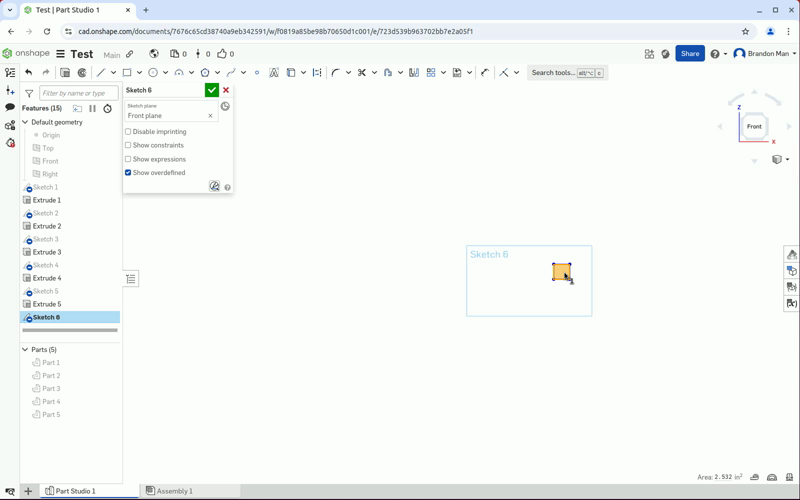
scroll(-6)
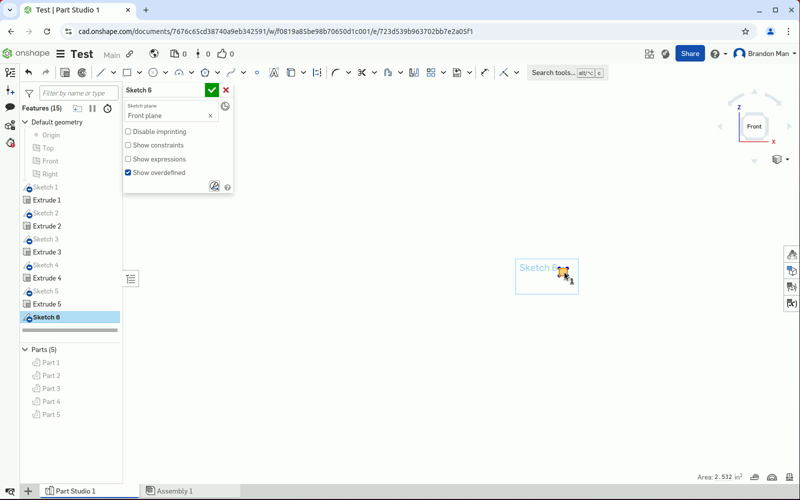
mouse_move(73, 352)
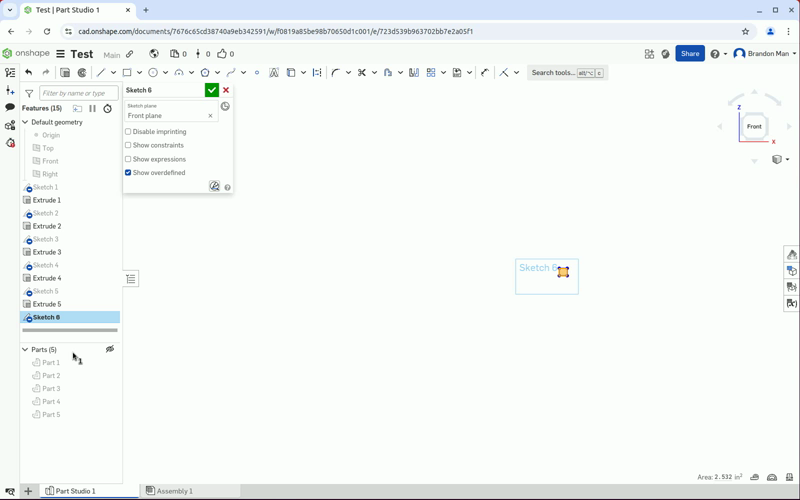
key(shift+y)
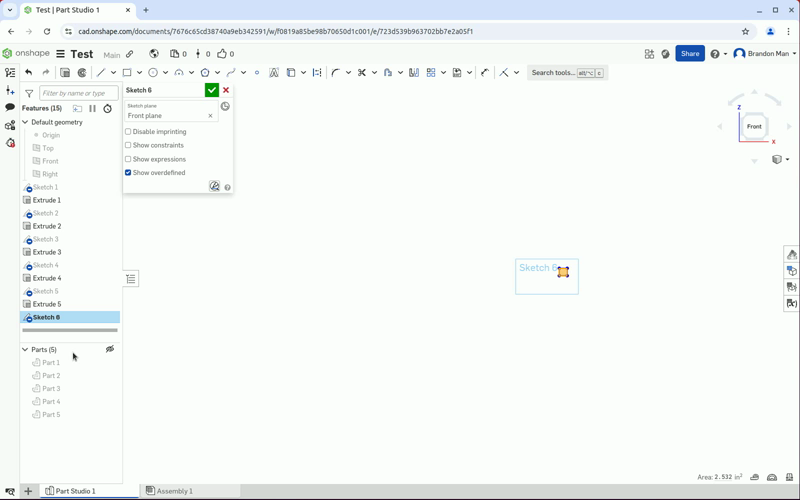
key(shift+e)
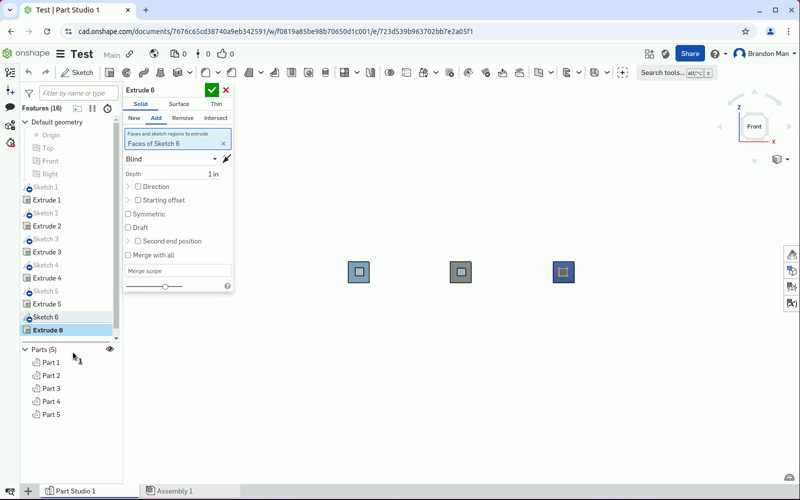
mouse_move(143, 106)
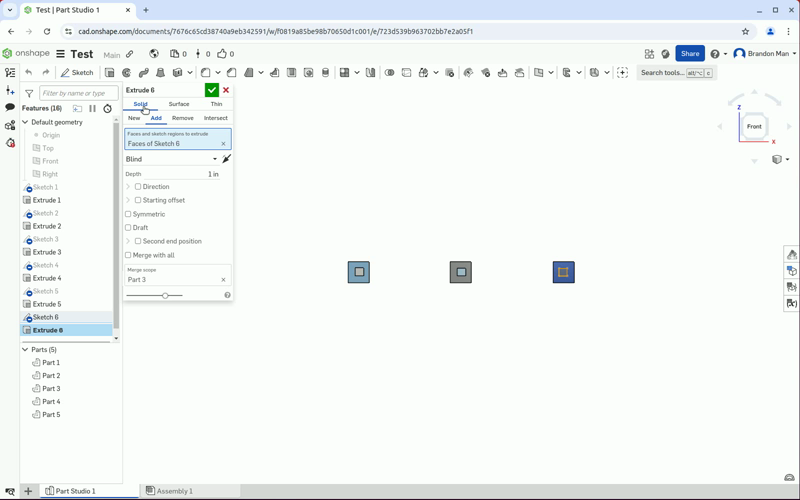
click(143, 106)
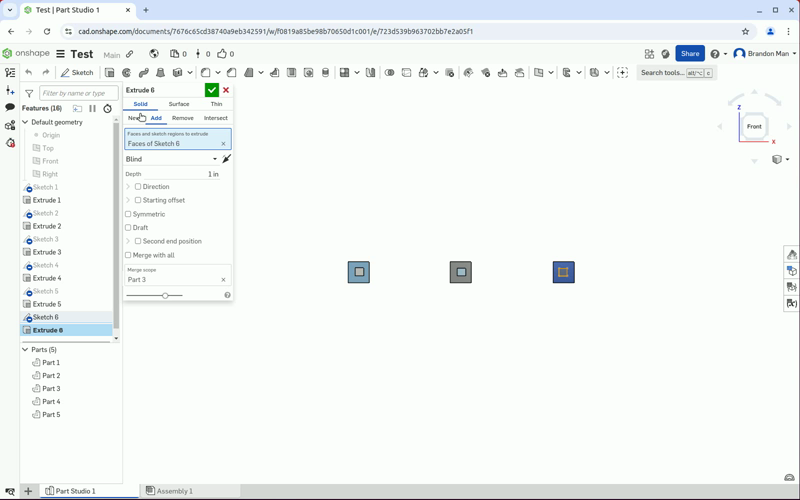
mouse_move(137, 120)
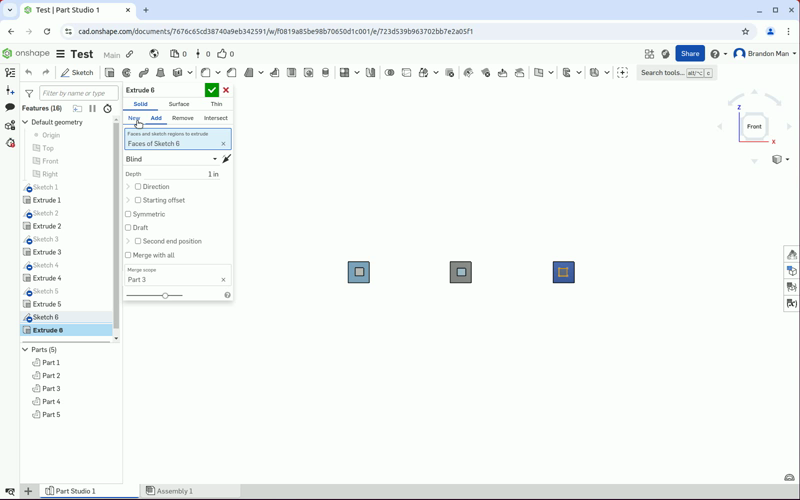
click(137, 120)
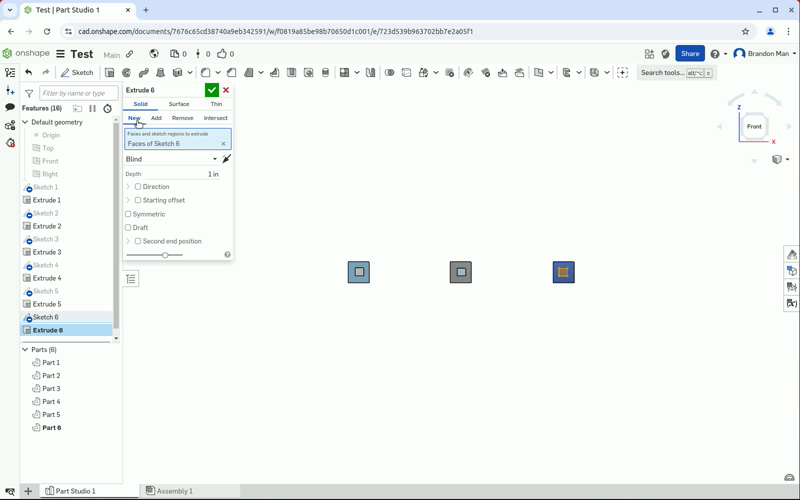
key(tab, 4)
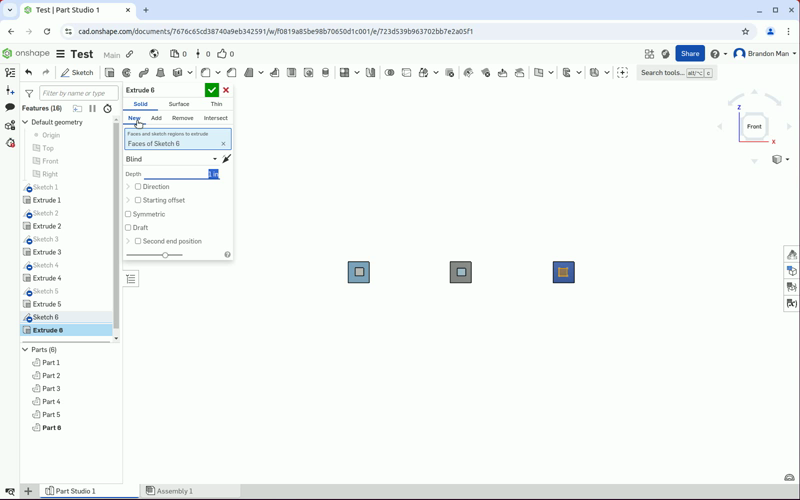
text(5.536)
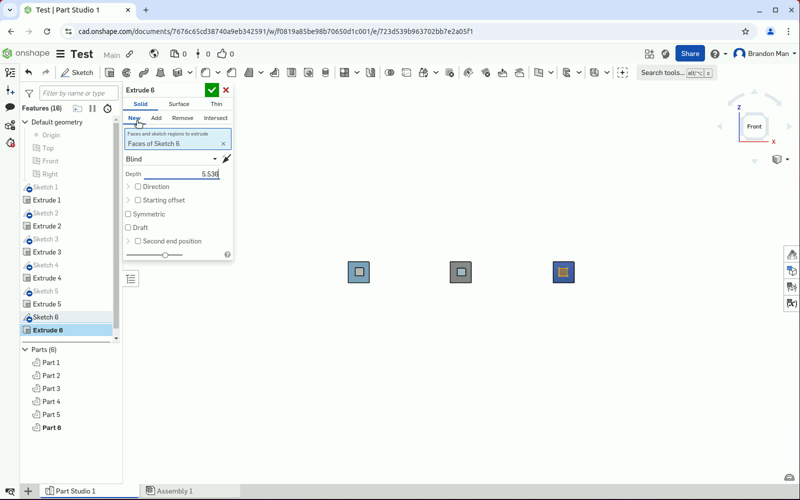
key(enter)
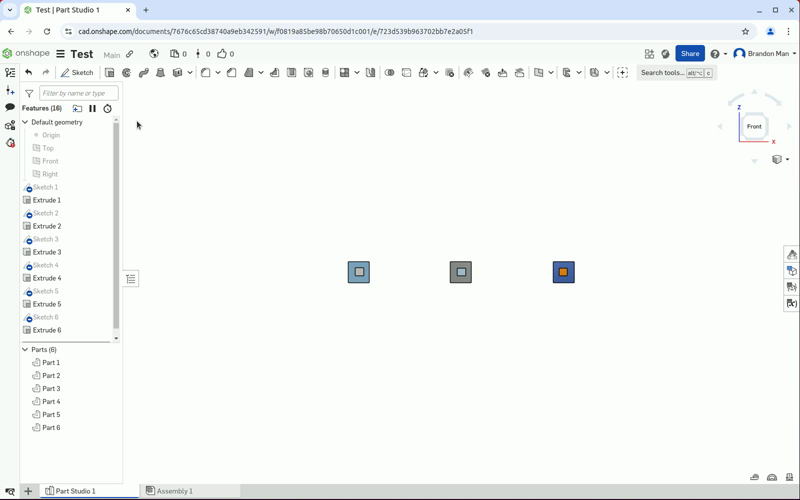
key(shift+h)
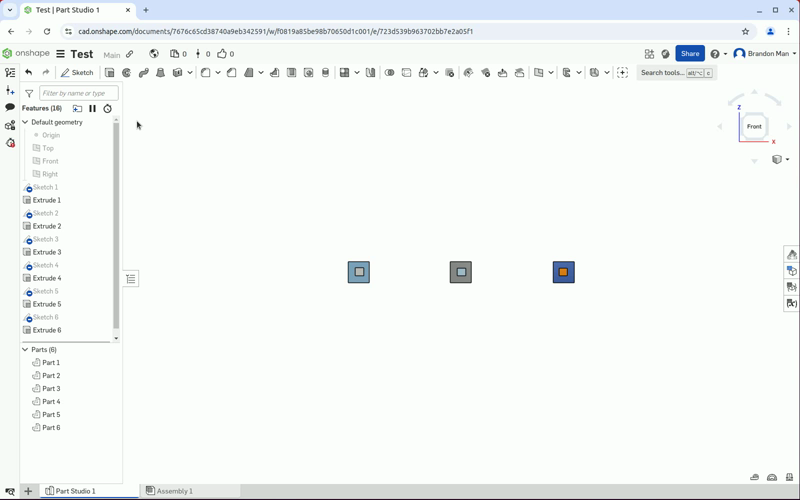
key(shift+h)
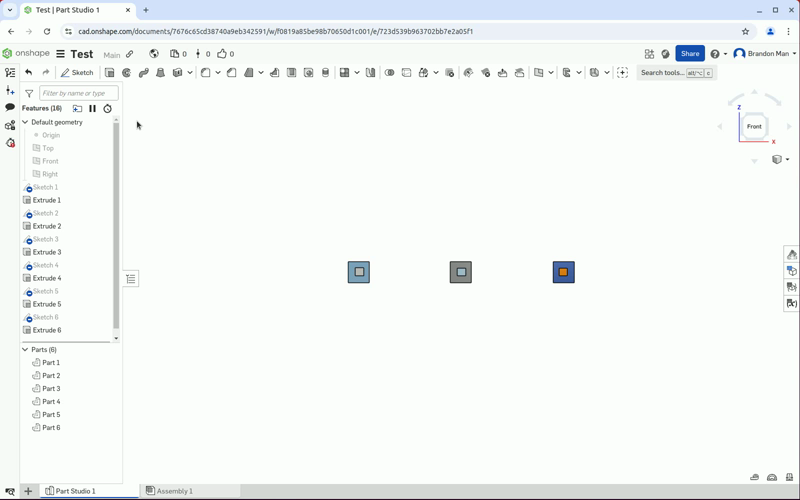
mouse_move(69, 189)
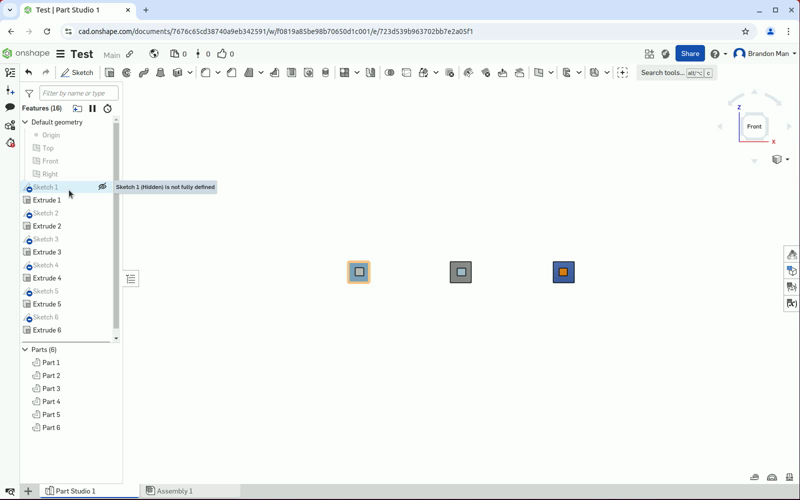
click(69, 189)
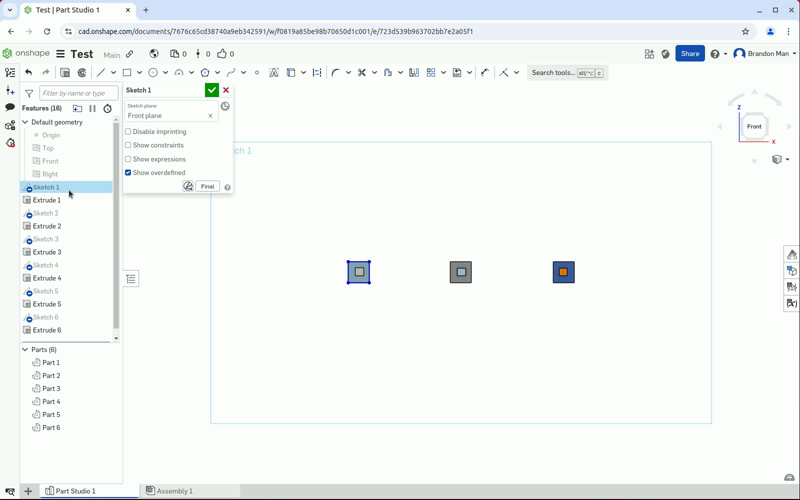
mouse_move(229, 92)
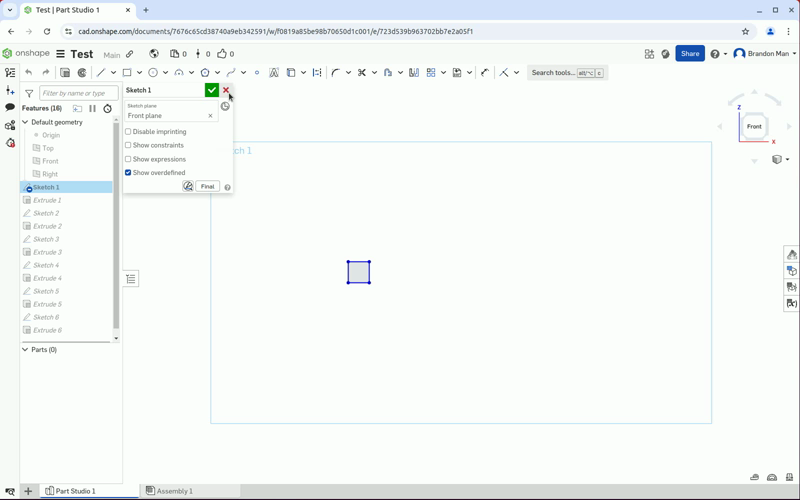
click(229, 92)
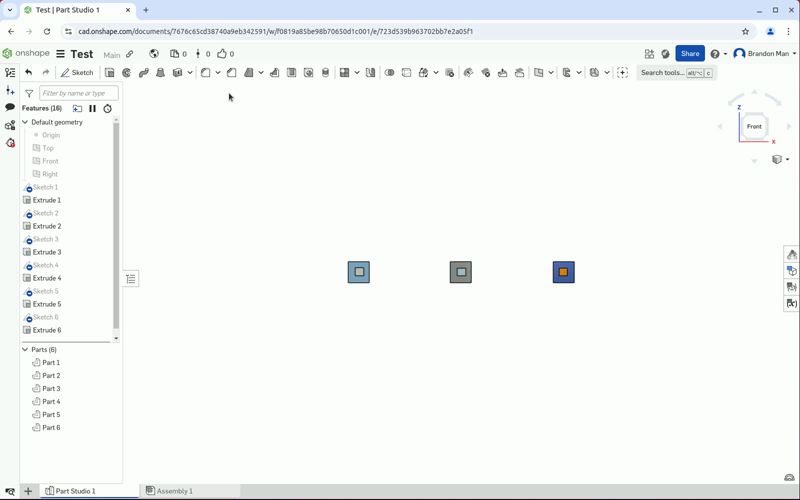
mouse_move(73, 352)
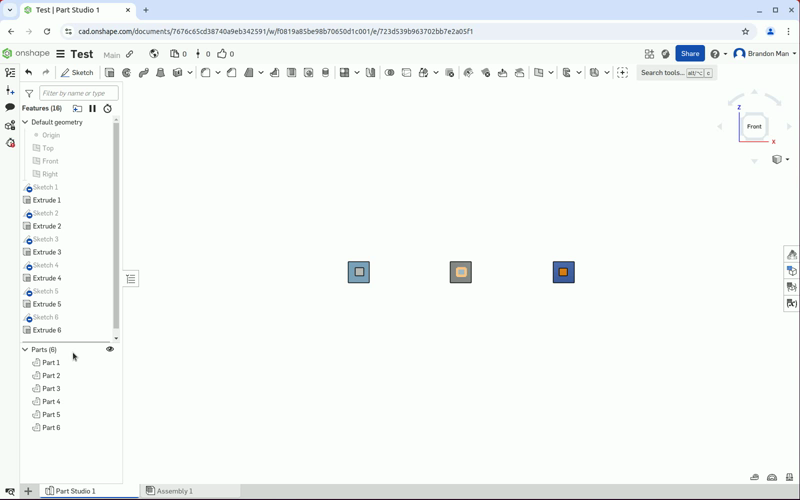
key(y)
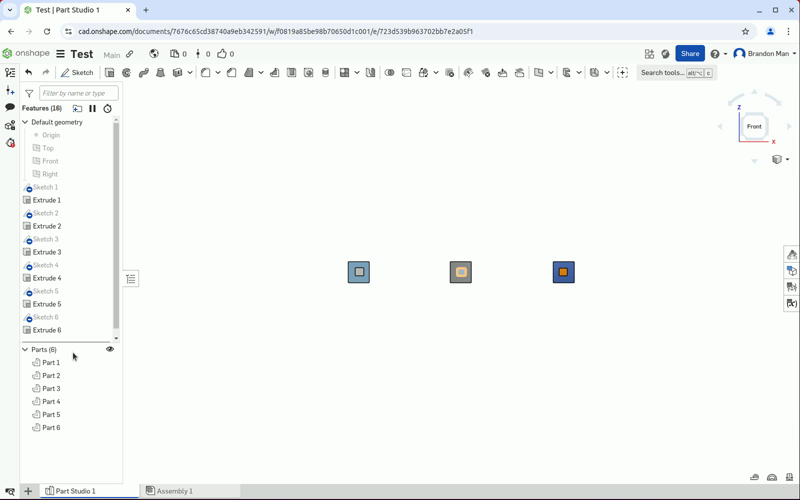
key(shift+p)
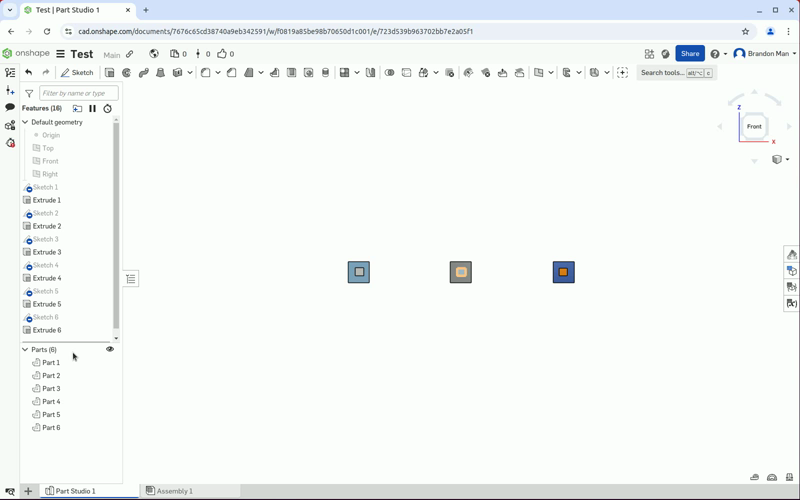
key(space)
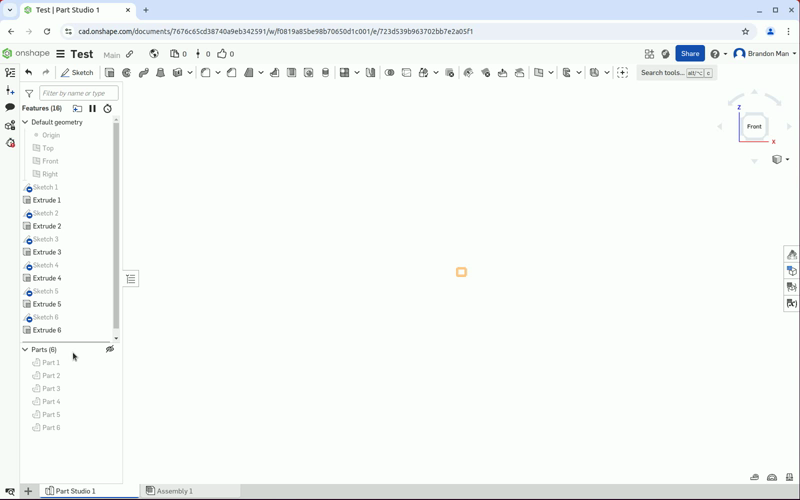
key_down(shift)
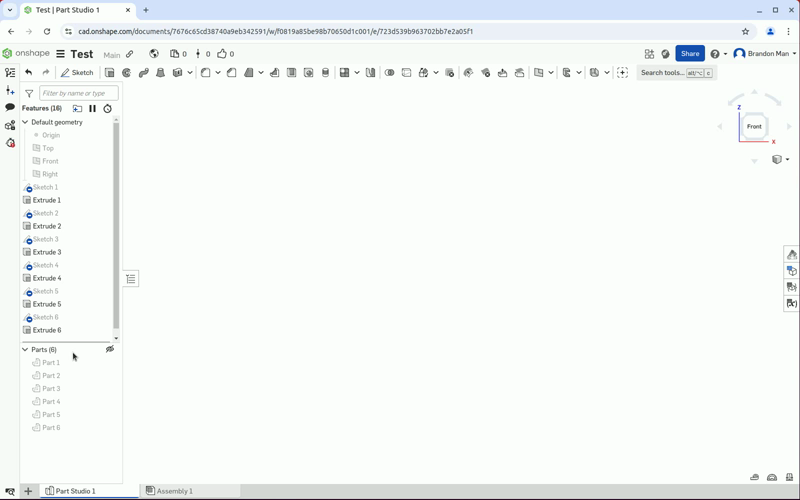
key(left)
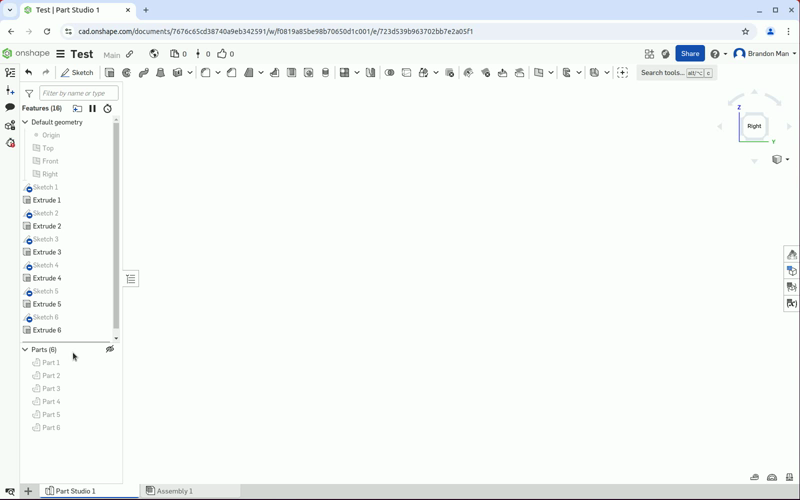
key_up(shift)
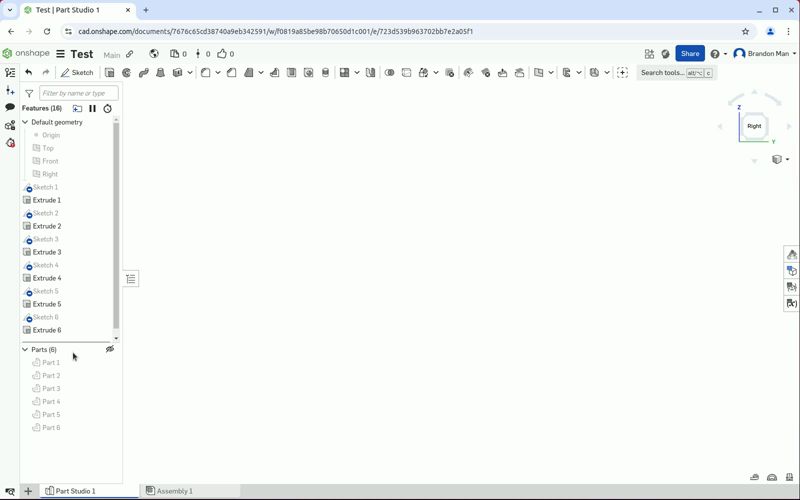
mouse_move(73, 352)
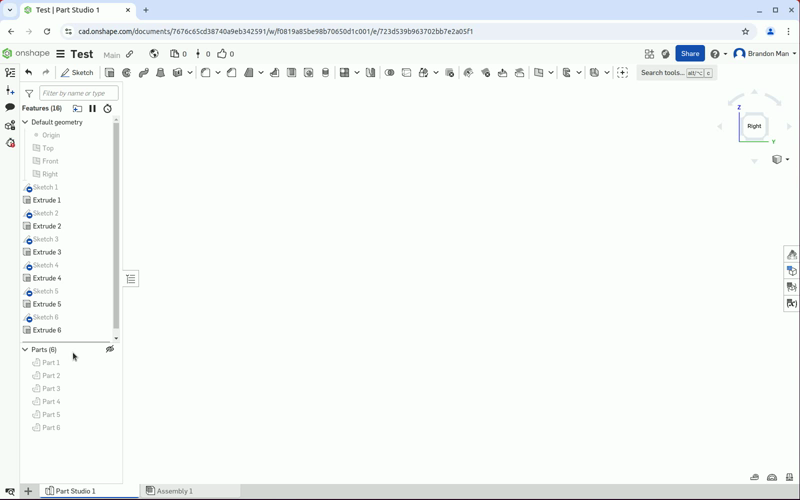
key(shift+y)
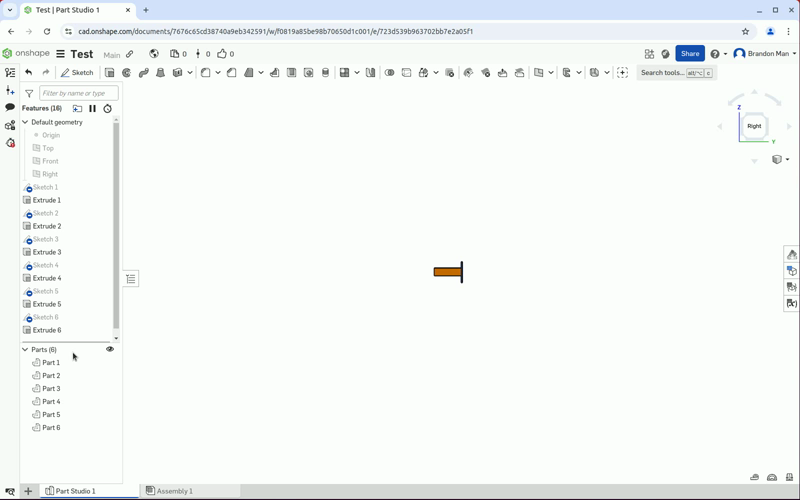
mouse_move(541, 75)
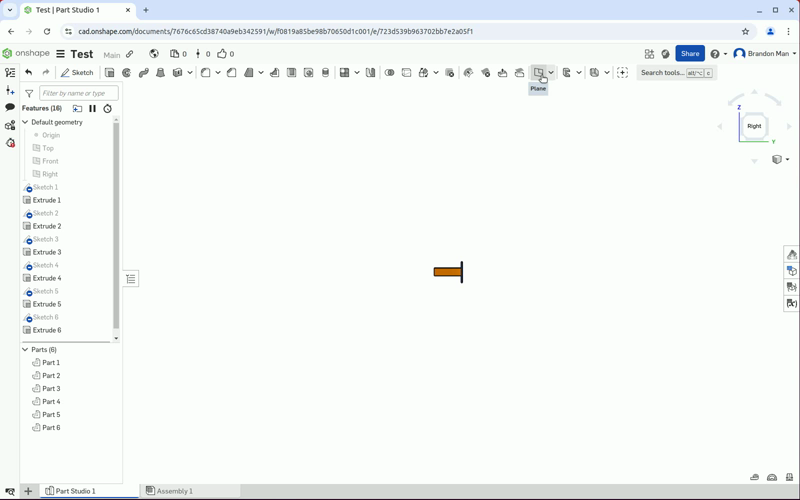
click(541, 75)
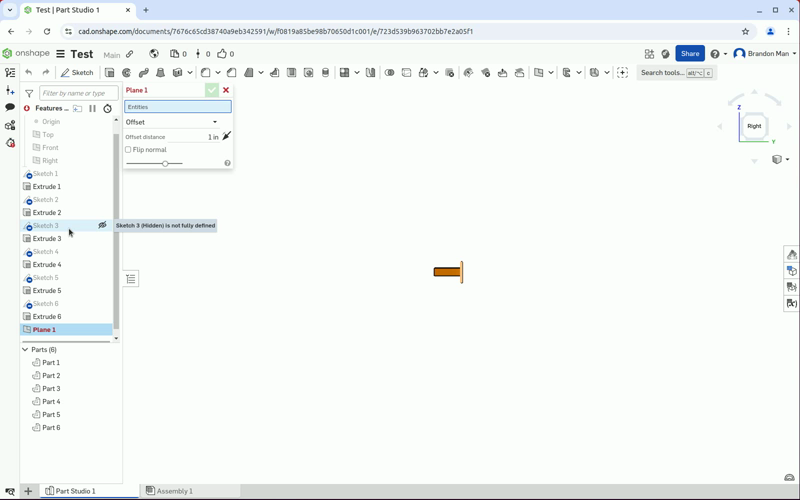
scroll(3)
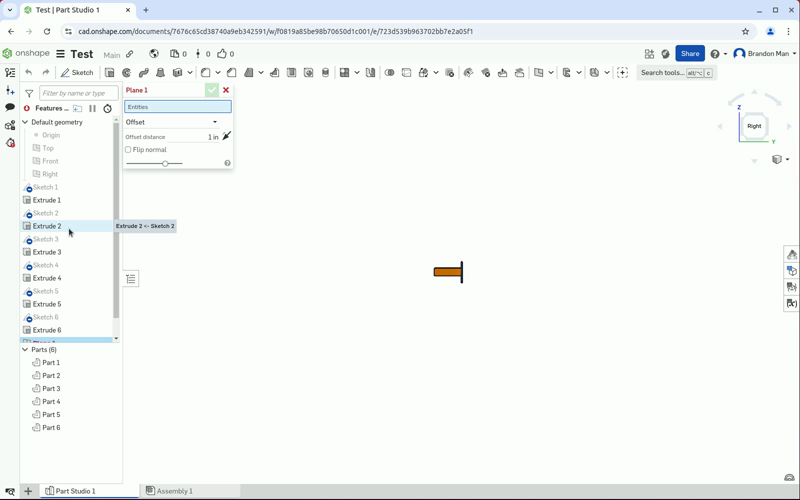
mouse_move(69, 176)
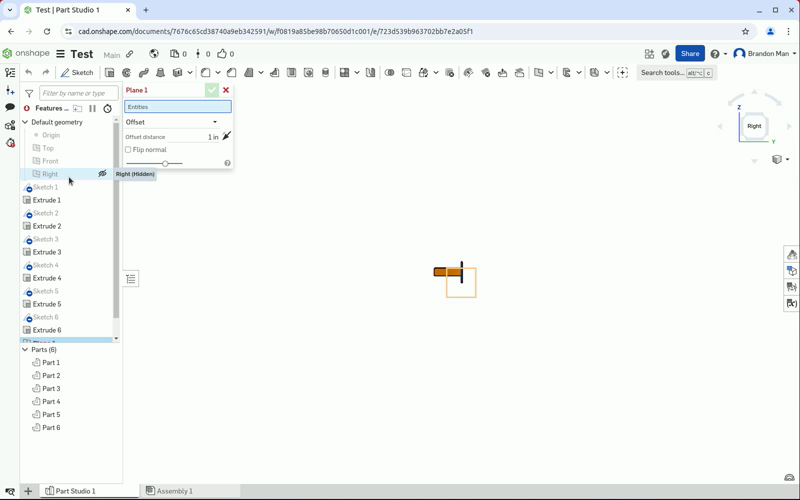
click(69, 176)
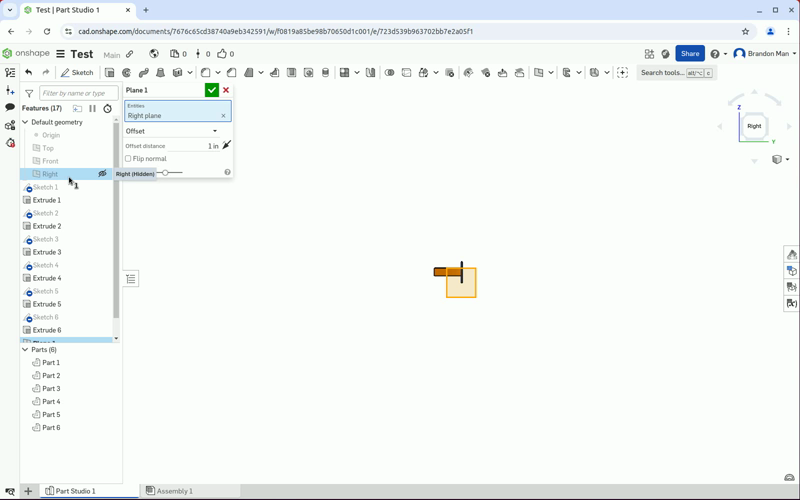
key(tab, 2)
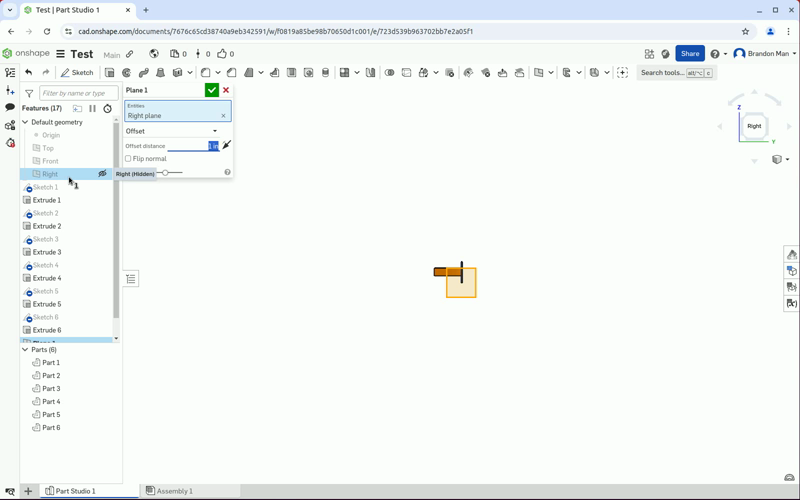
text(0.709)
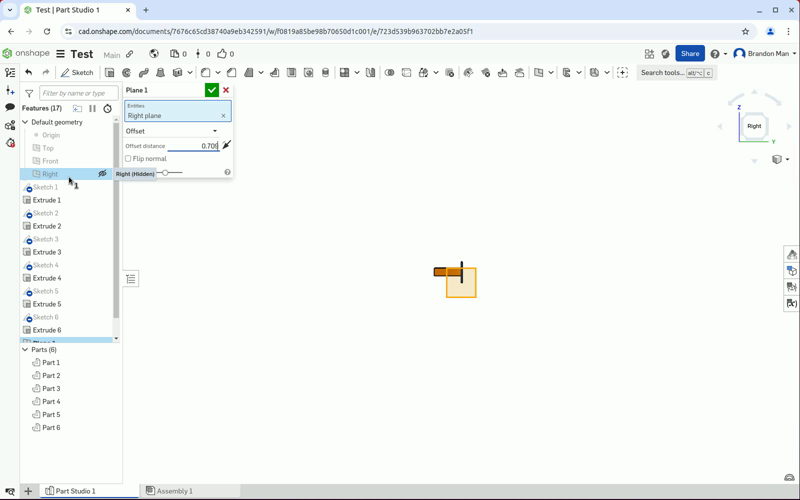
key(enter, 2)
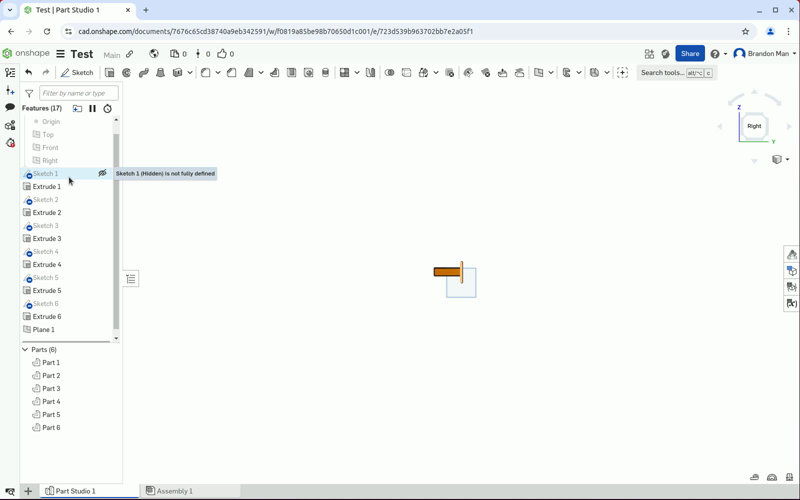
key(shift+s)
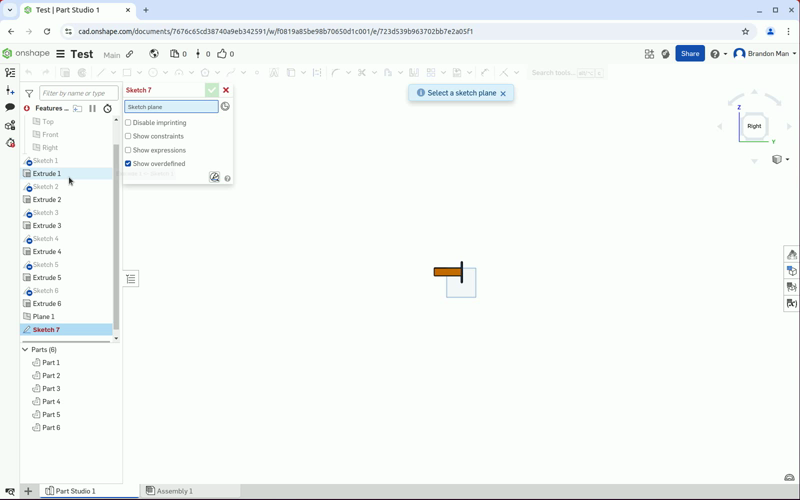
mouse_move(69, 319)
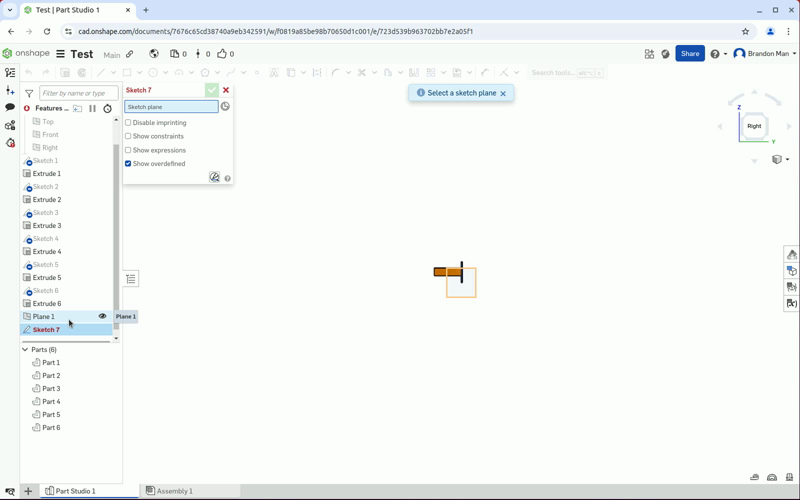
click(69, 319)
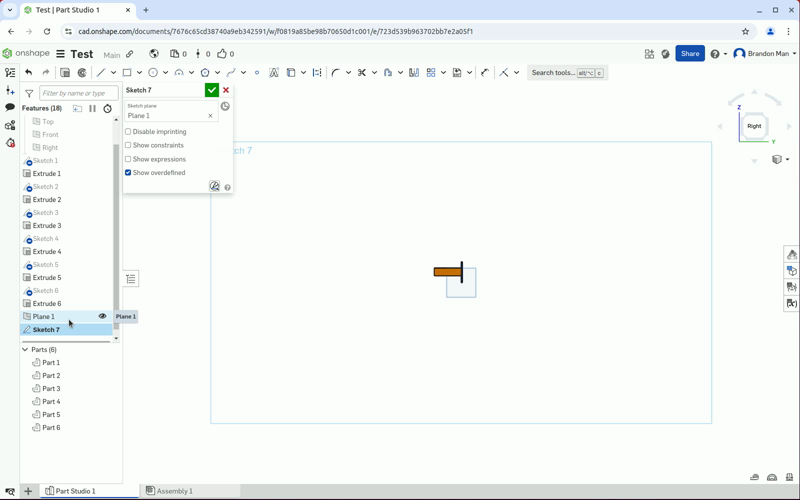
mouse_move(73, 352)
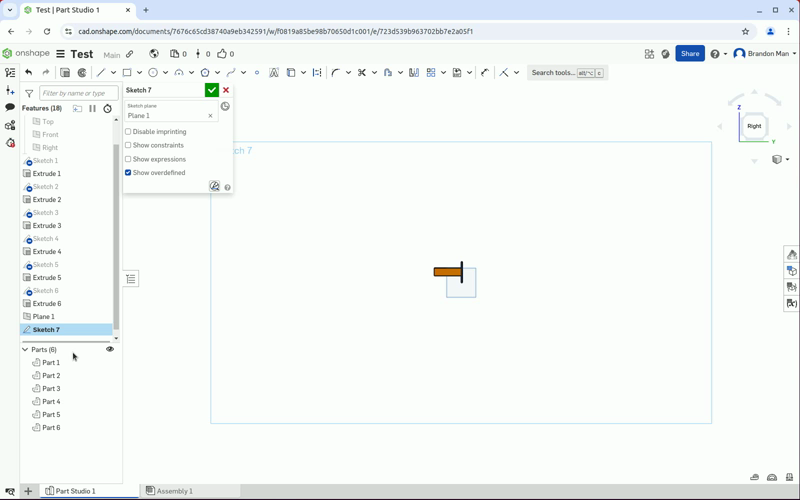
key(y)
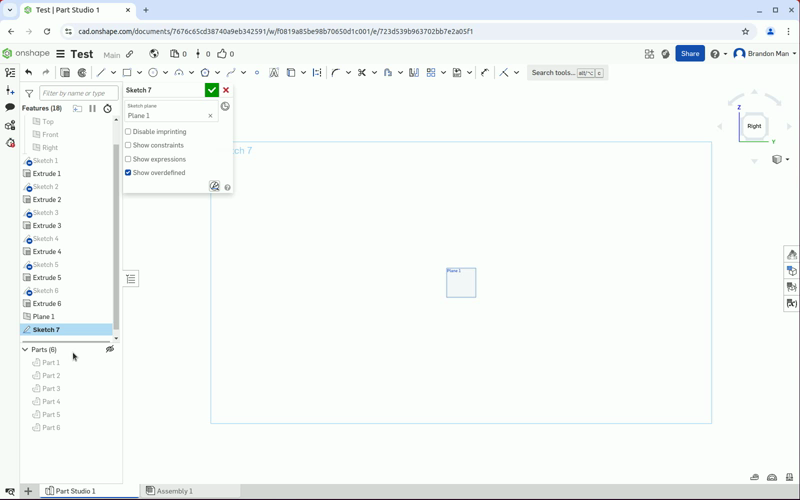
key(l)
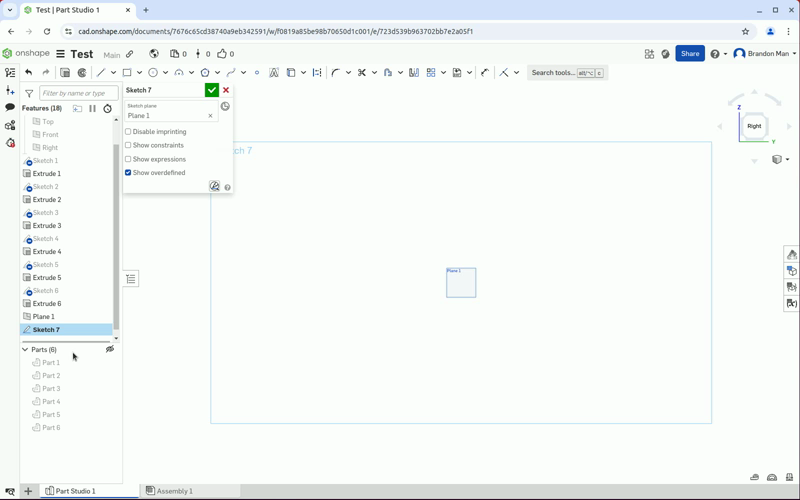
key_down(shift)
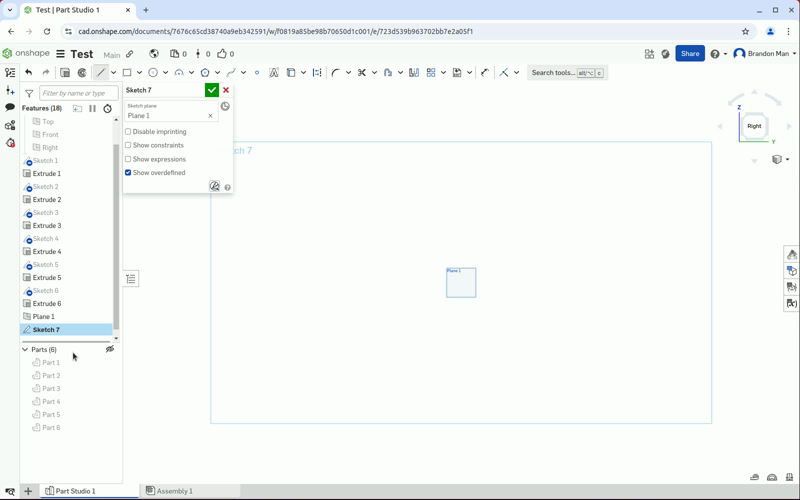
mouse_move(426, 275)
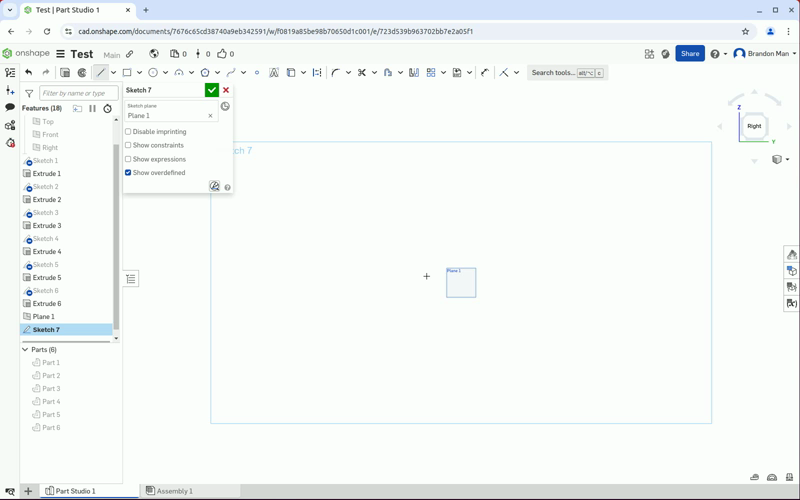
click(426, 275)
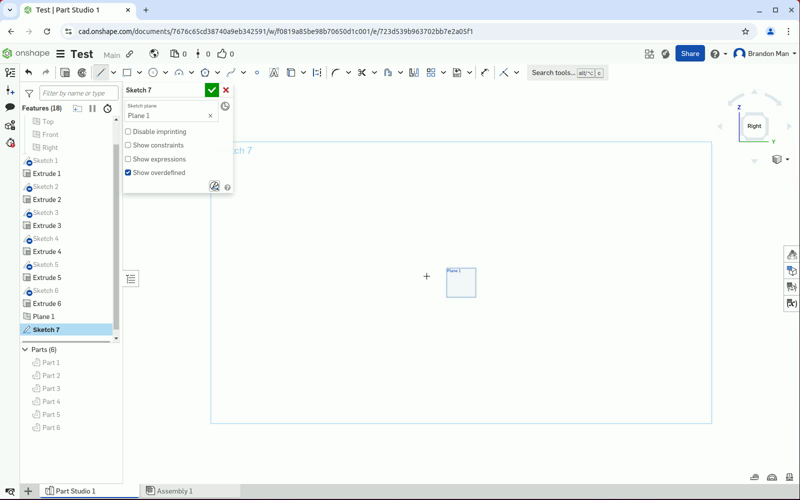
key_up(shift)
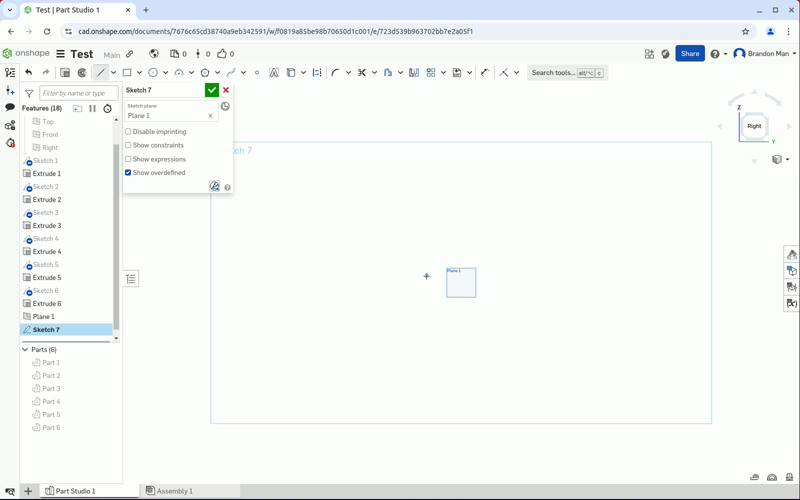
key_down(shift)
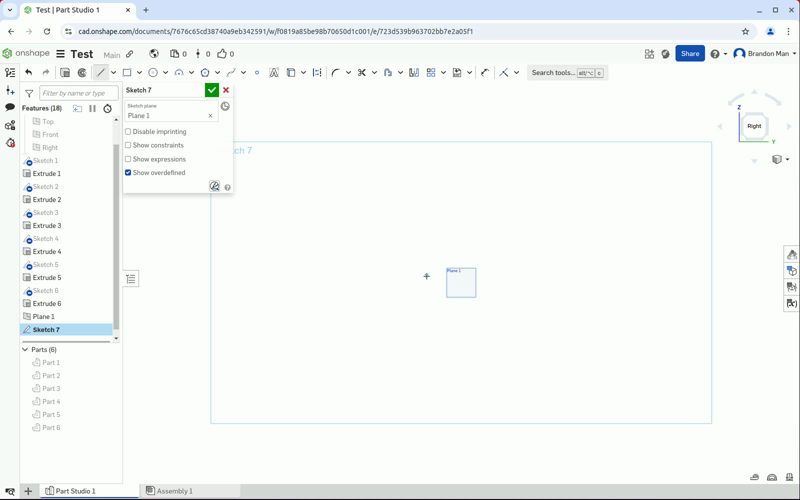
mouse_move(456, 275)
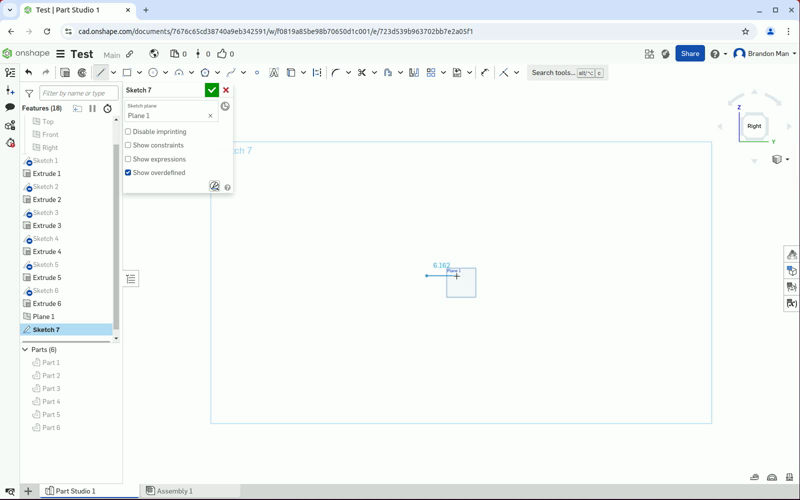
mouse_move(434, 275)
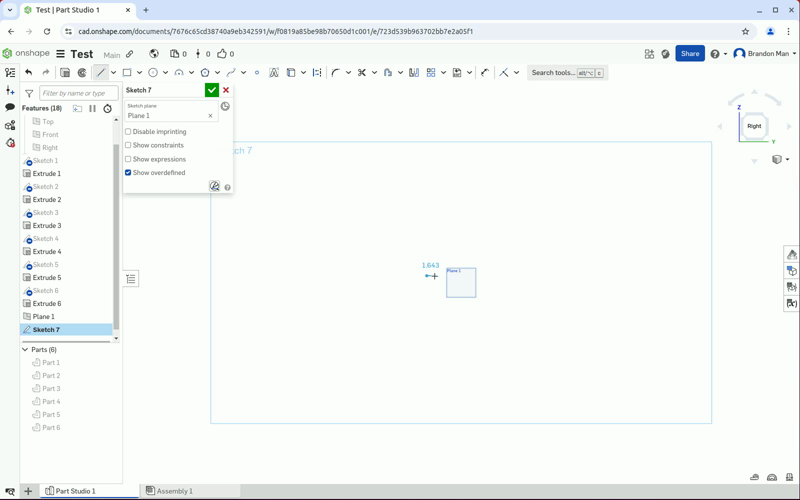
click(434, 275)
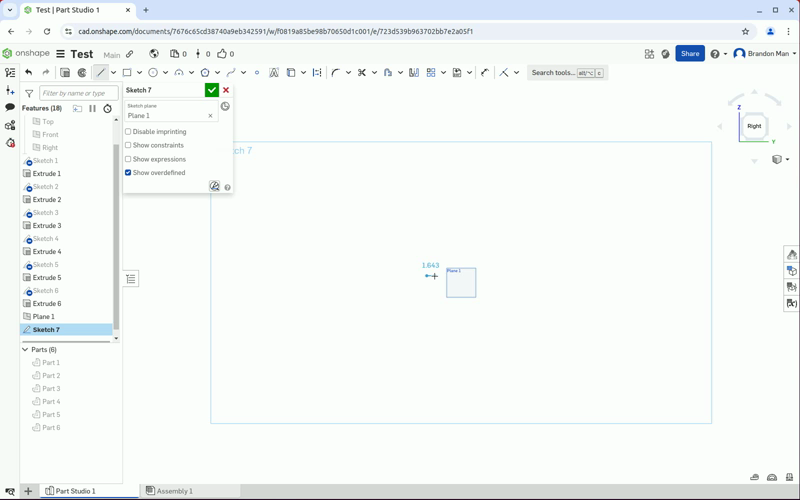
key_up(shift)
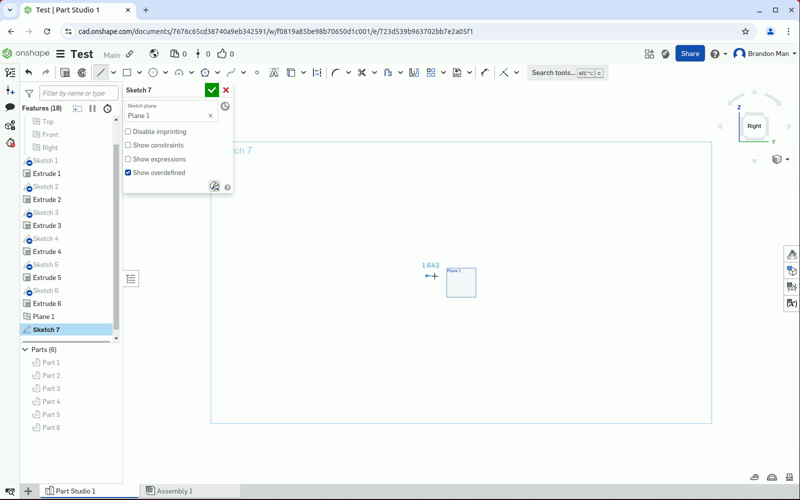
key_down(shift)
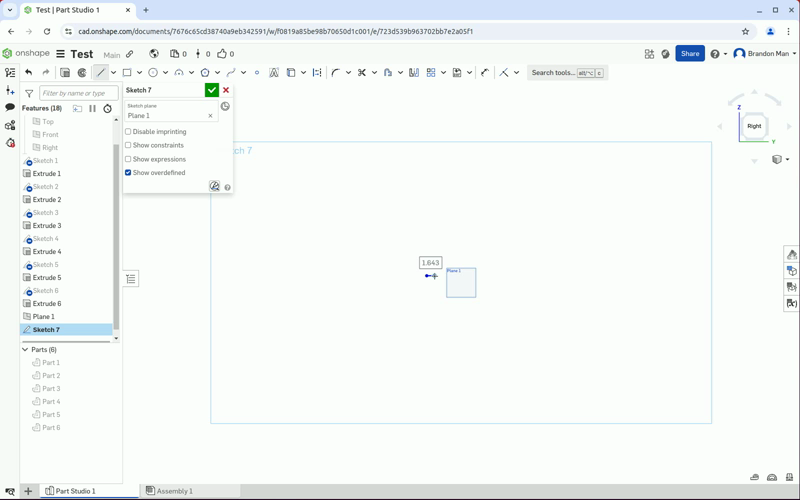
mouse_move(464, 275)
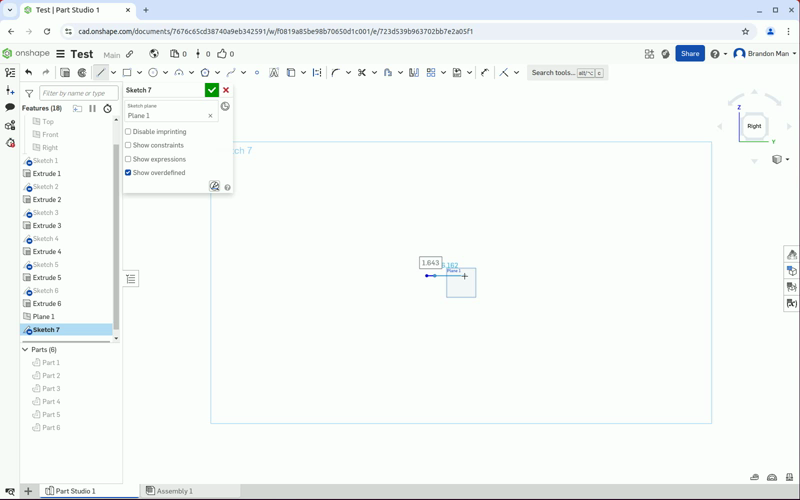
mouse_move(434, 268)
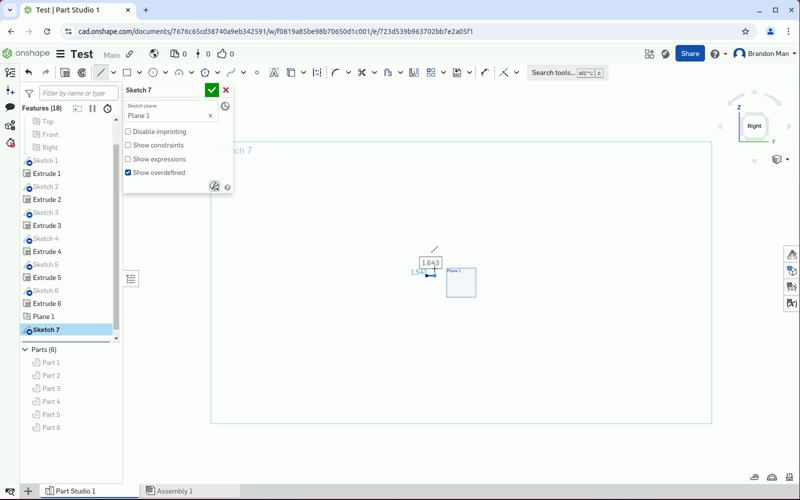
scroll(6)
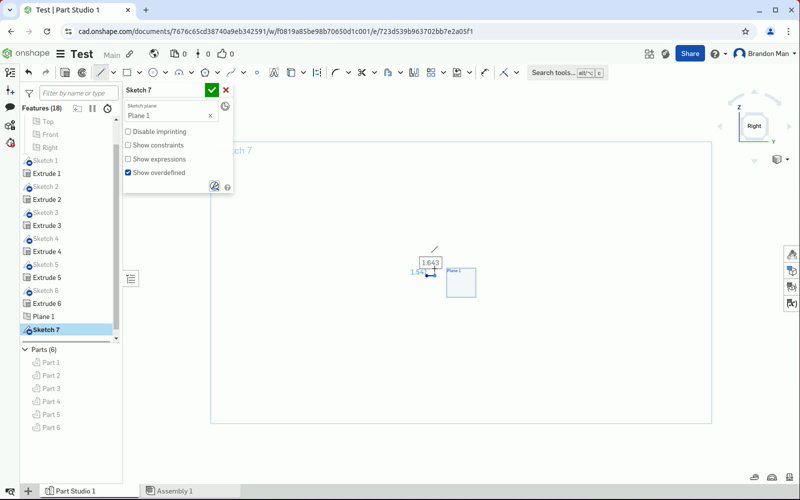
scroll(6)
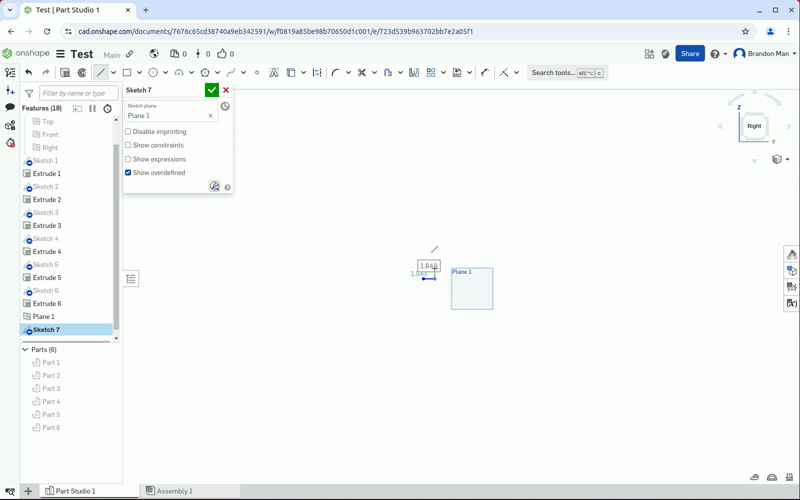
scroll(6)
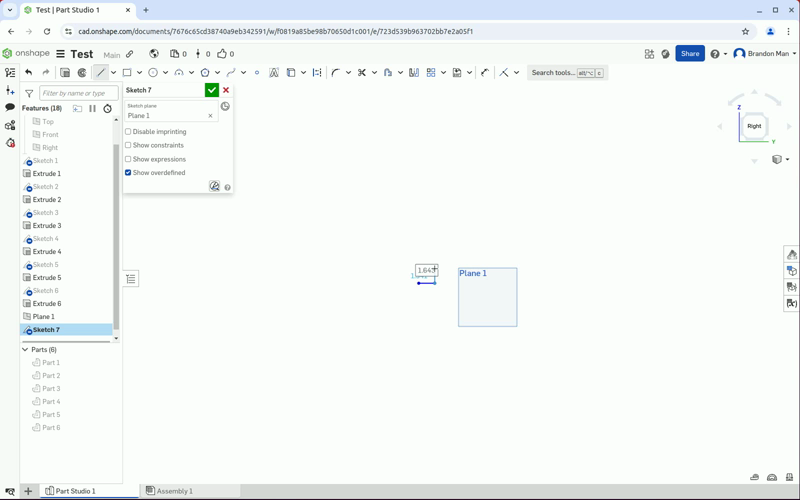
scroll(6)
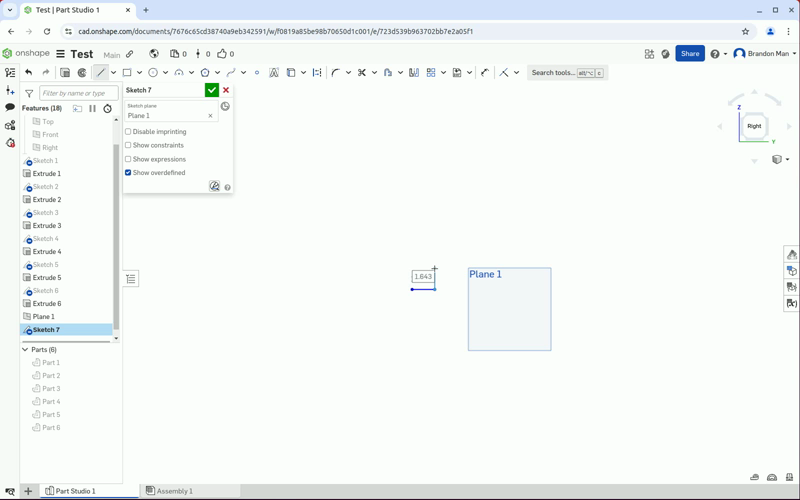
scroll(6)
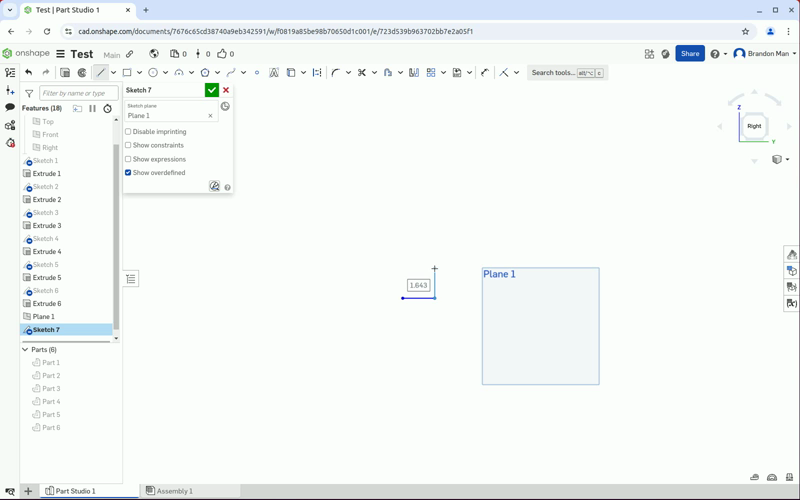
scroll(6)
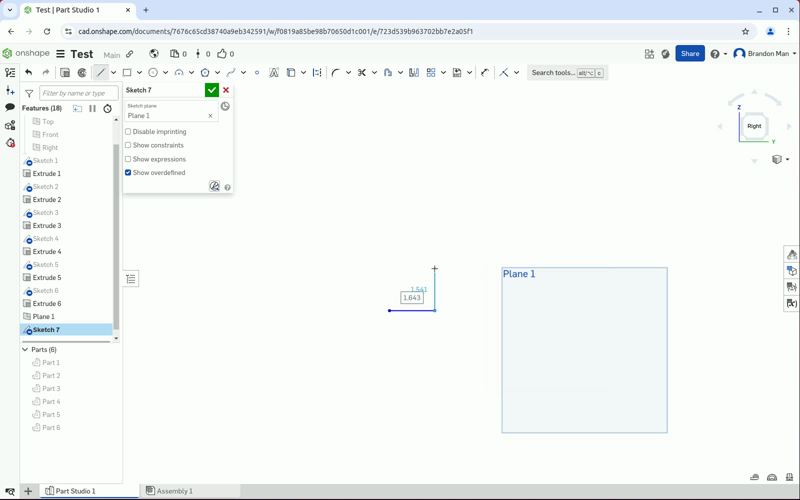
scroll(6)
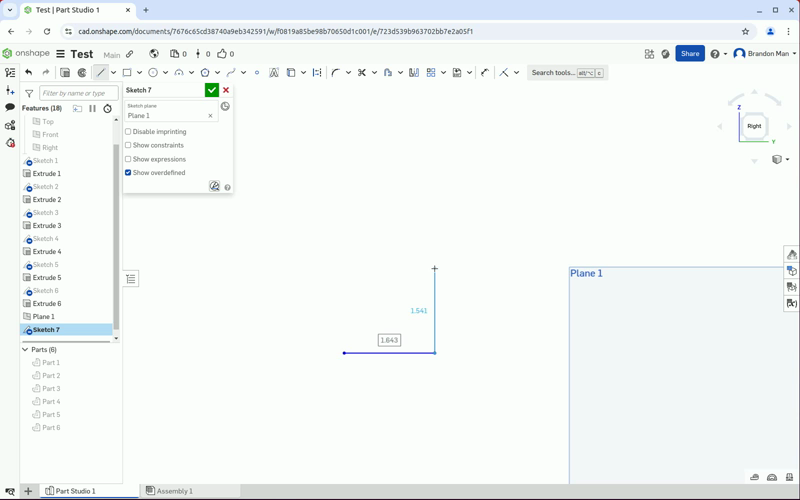
click(434, 268)
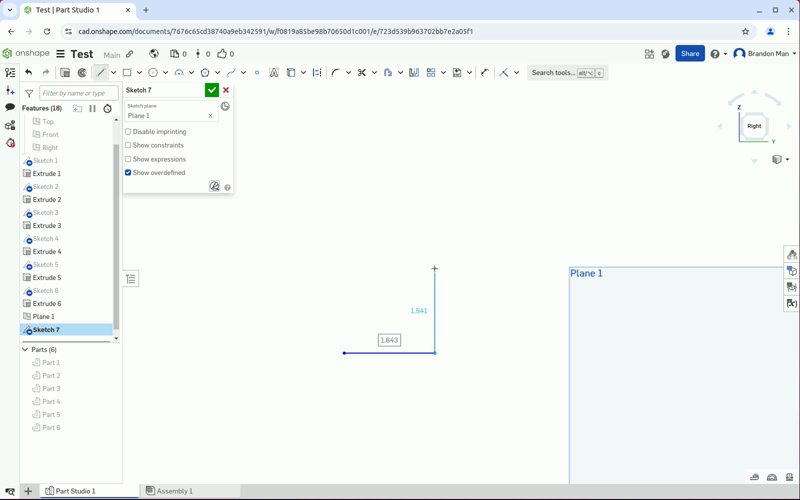
scroll(-6)
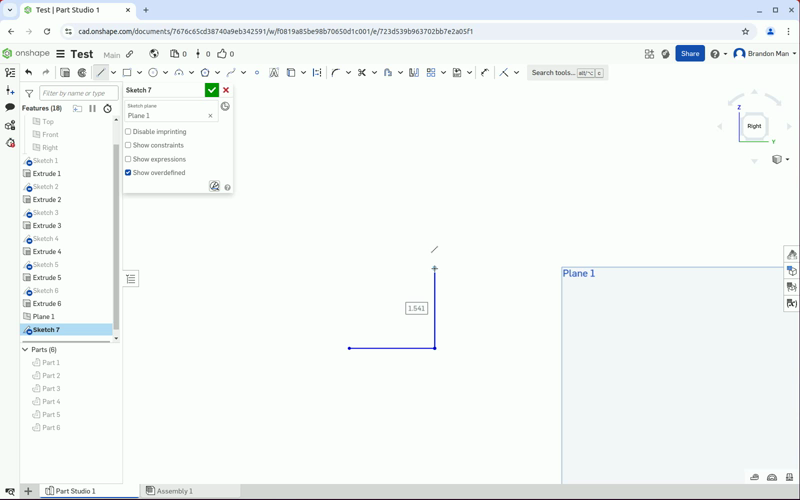
scroll(-6)
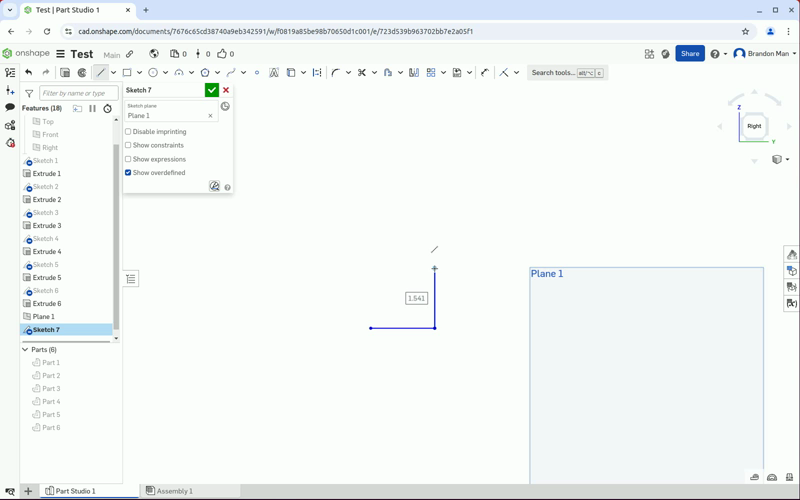
scroll(-6)
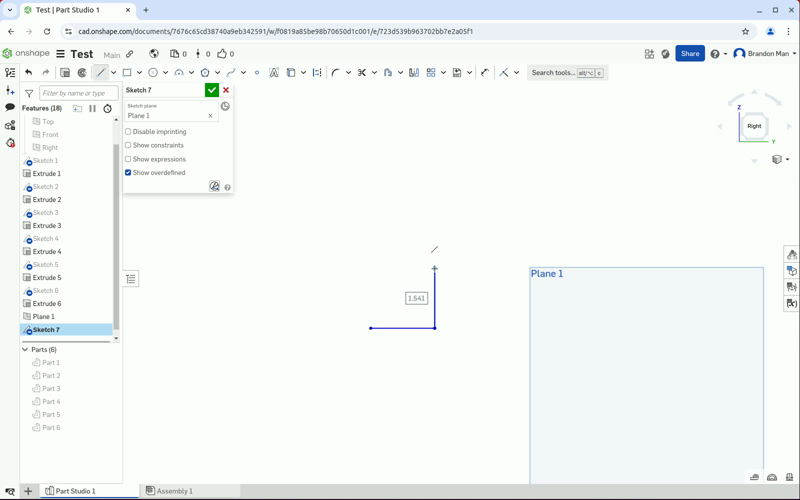
scroll(-6)
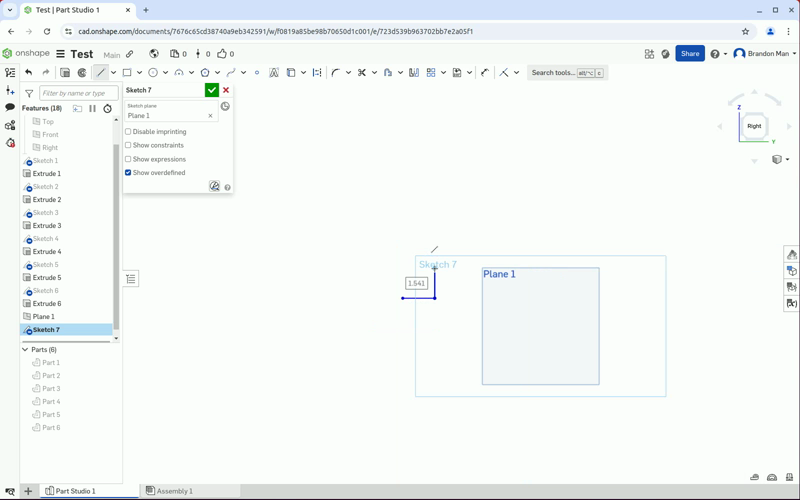
scroll(-6)
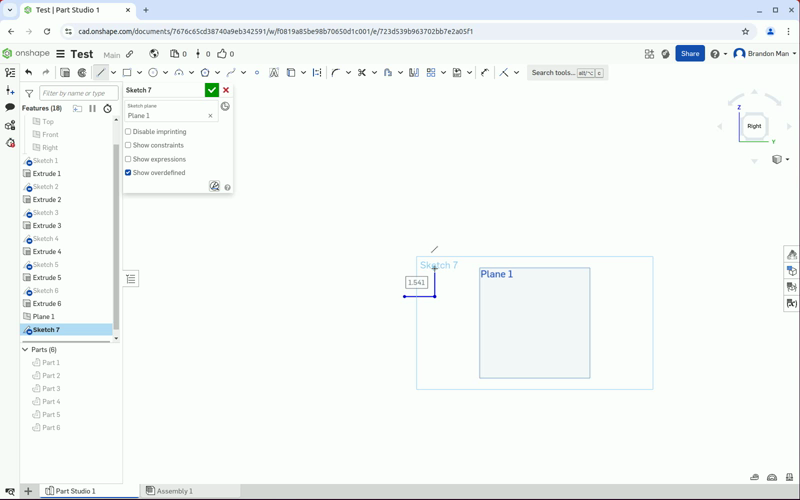
scroll(-6)
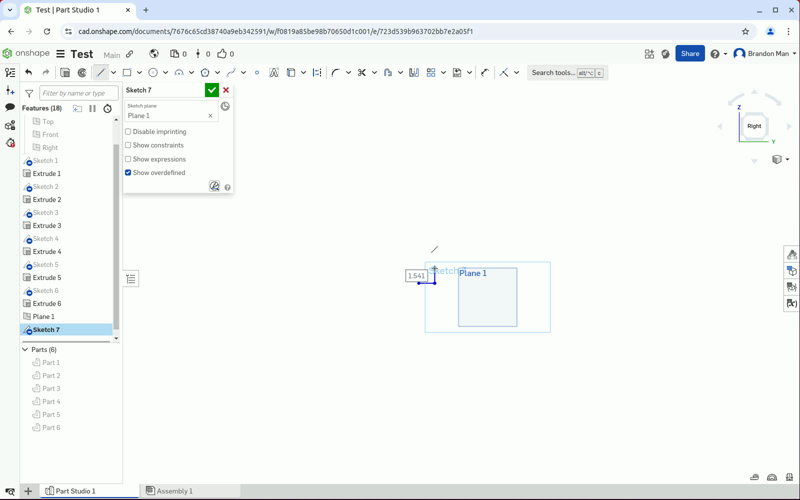
scroll(-6)
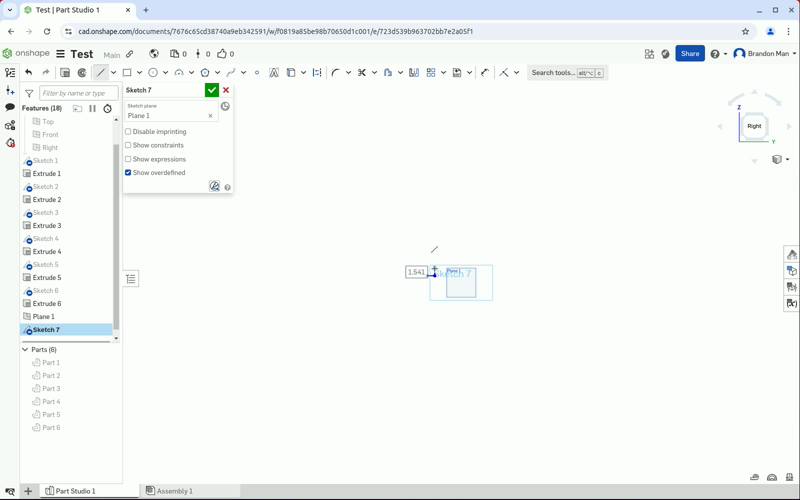
key_up(shift)
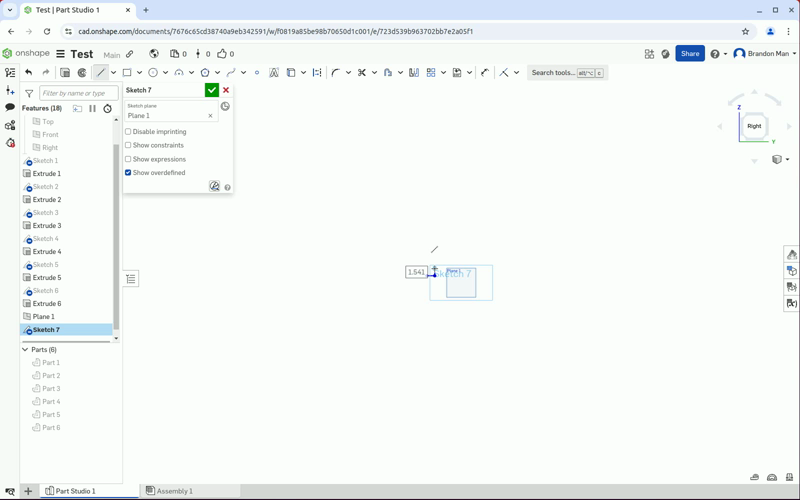
key_down(shift)
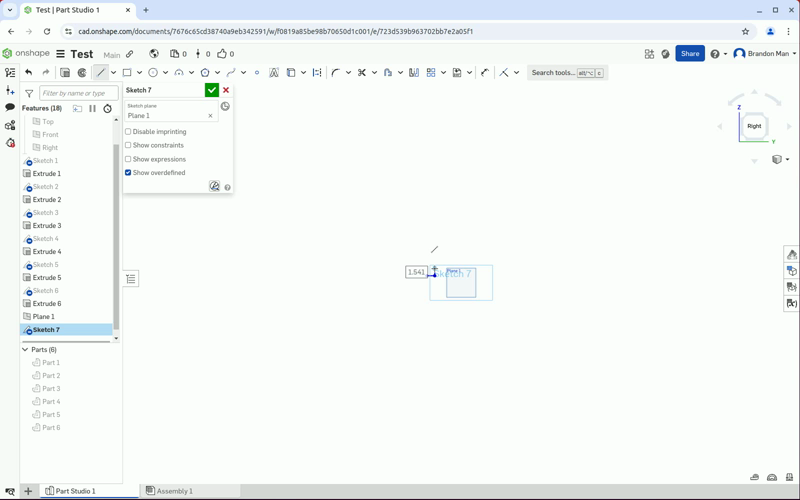
mouse_move(464, 268)
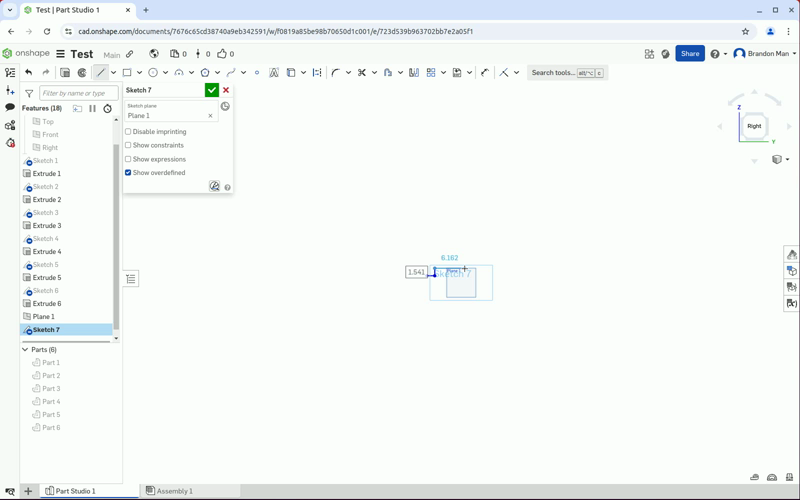
mouse_move(426, 268)
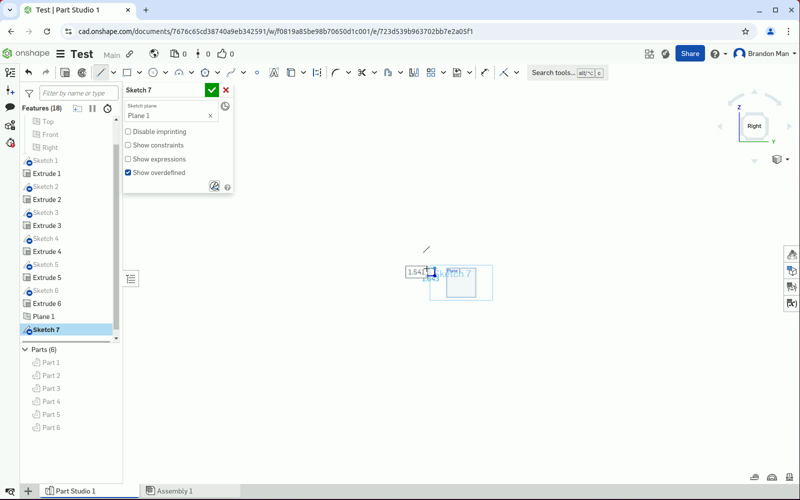
click(426, 268)
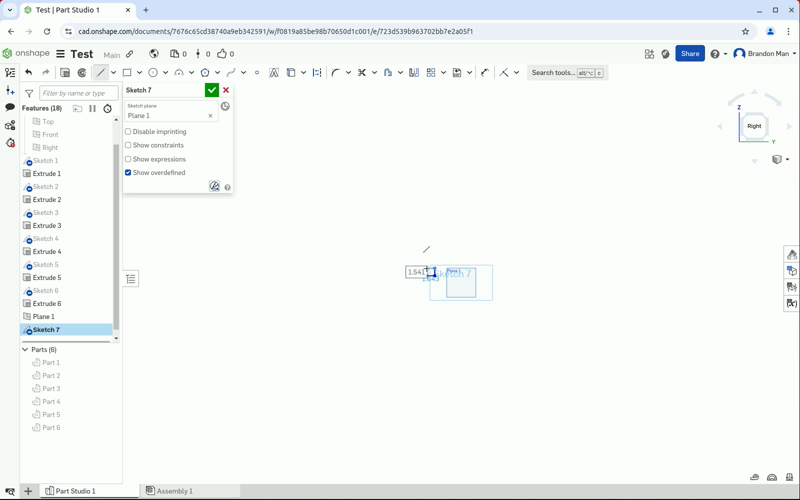
key_up(shift)
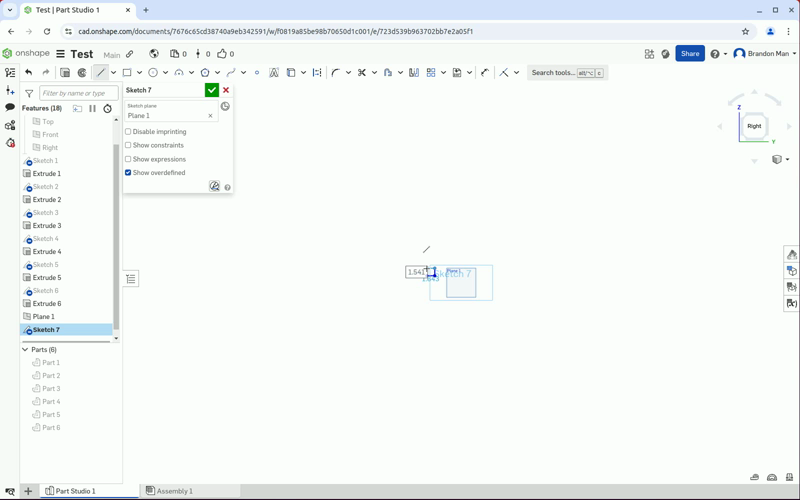
mouse_move(456, 268)
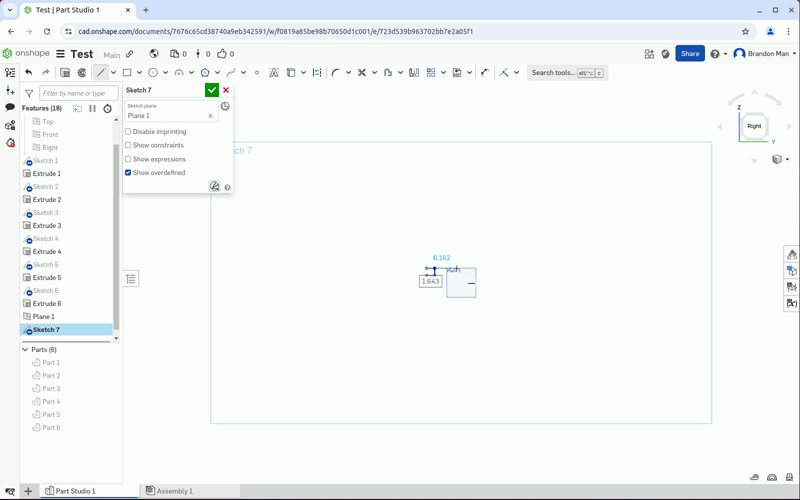
key_down(shift)
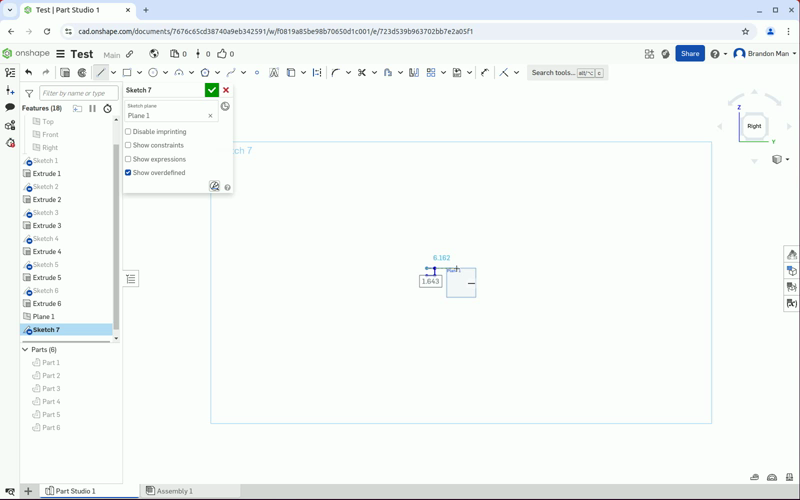
mouse_move(426, 275)
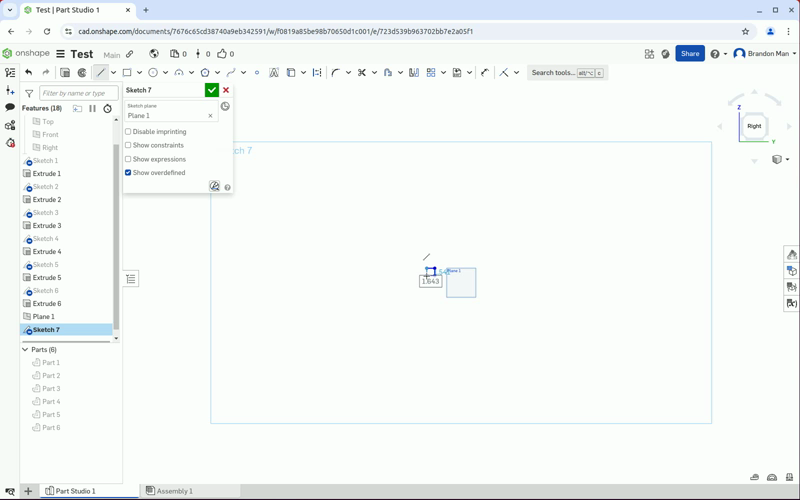
scroll(6)
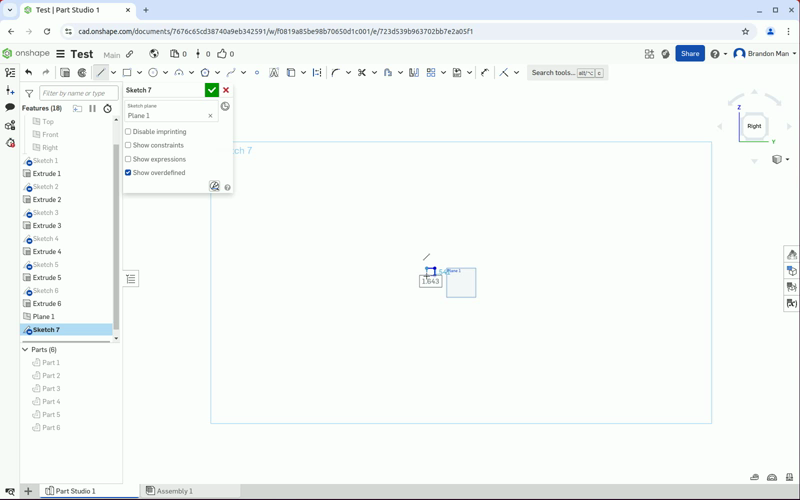
scroll(6)
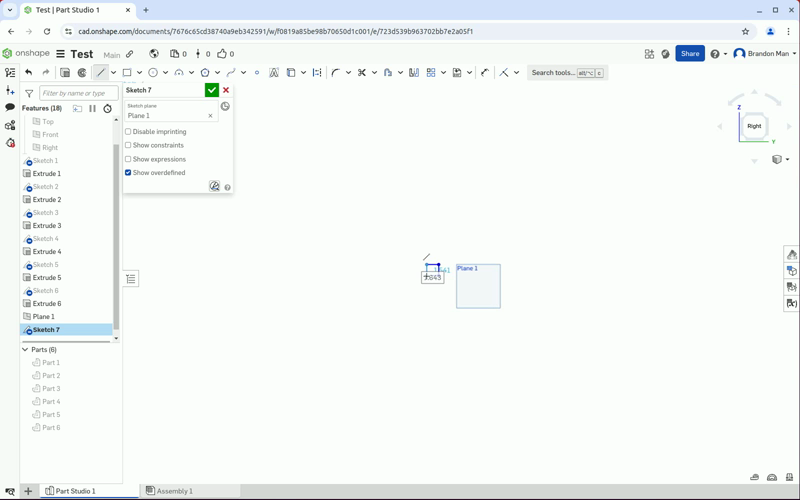
scroll(6)
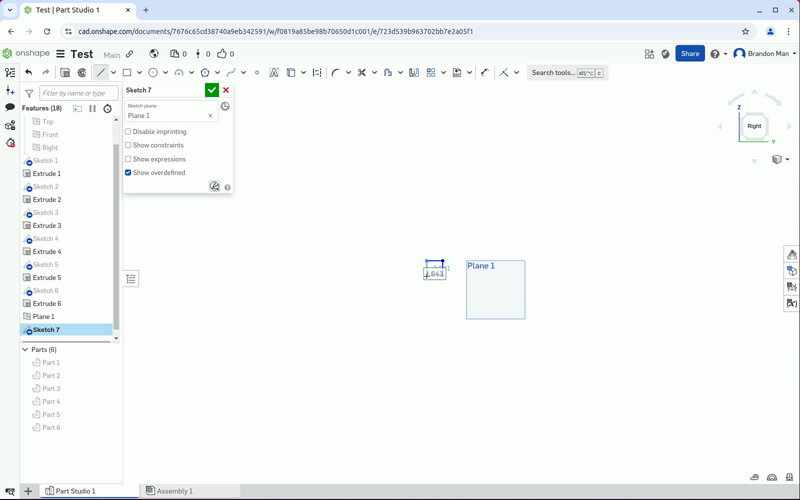
scroll(6)
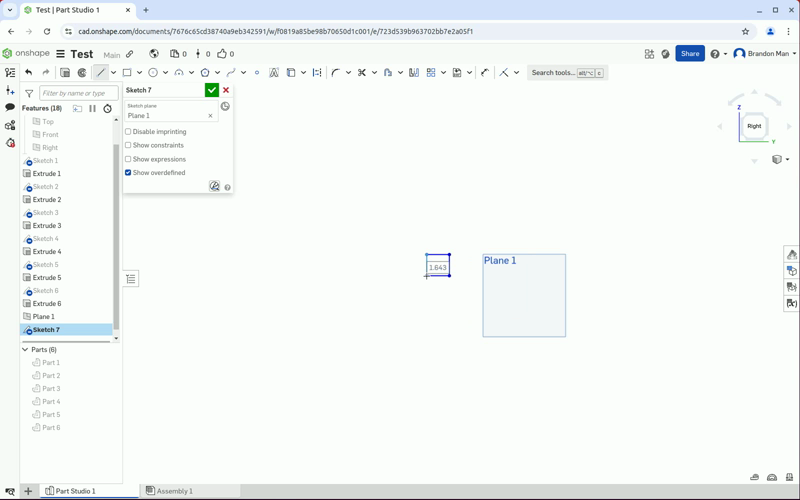
scroll(6)
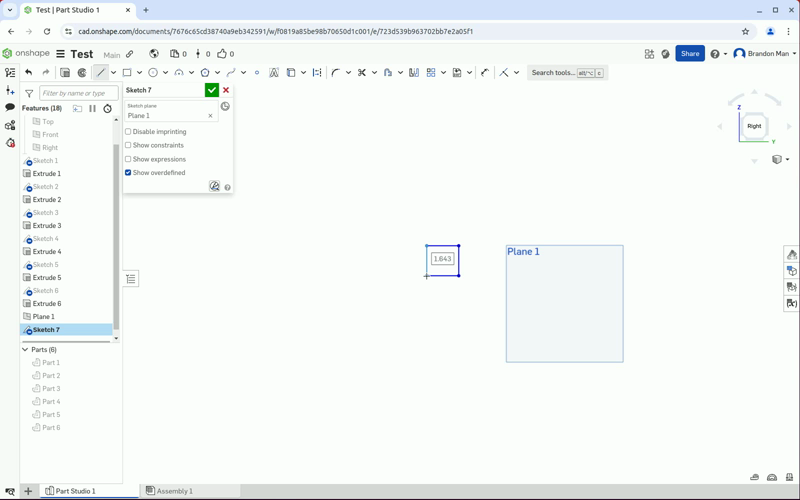
scroll(6)
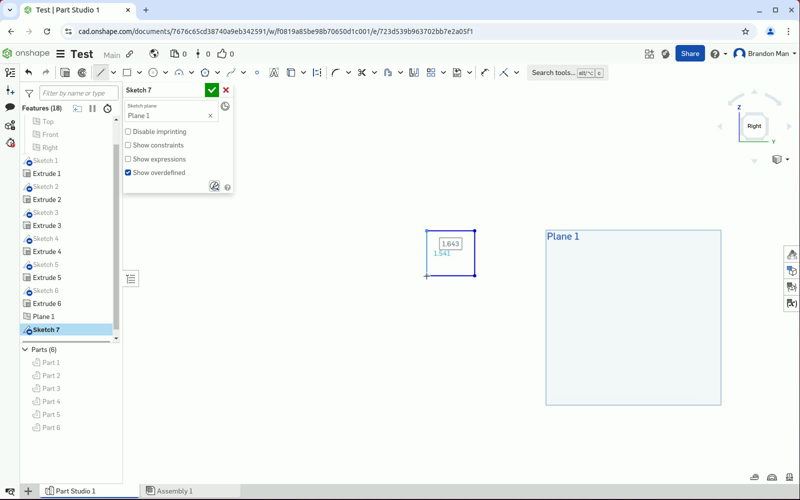
scroll(6)
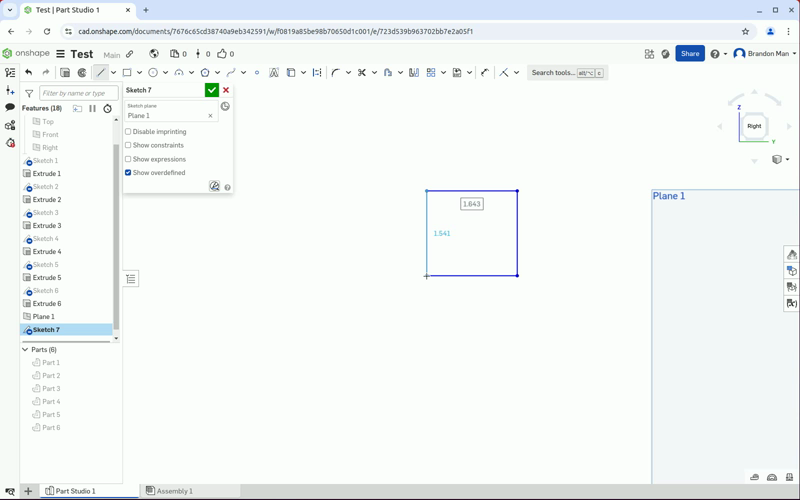
key_up(shift)
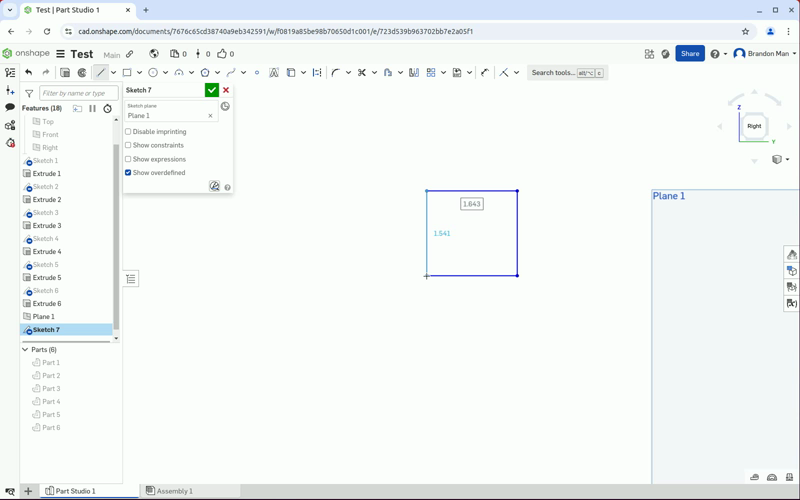
click(426, 275)
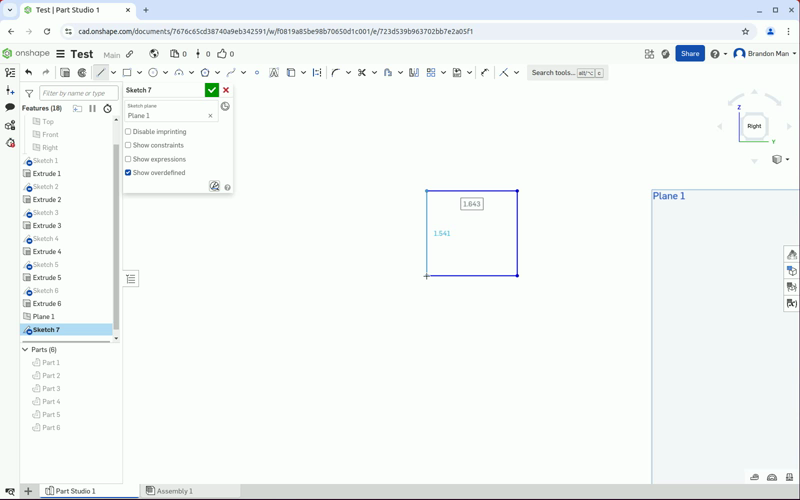
scroll(-6)
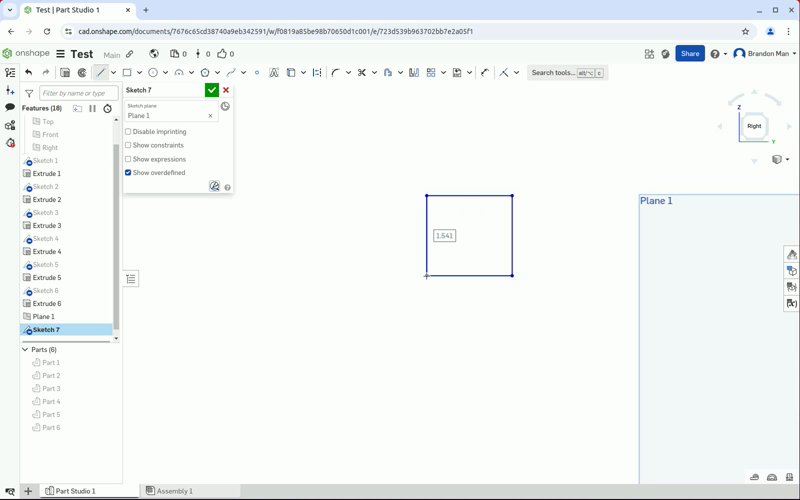
scroll(-6)
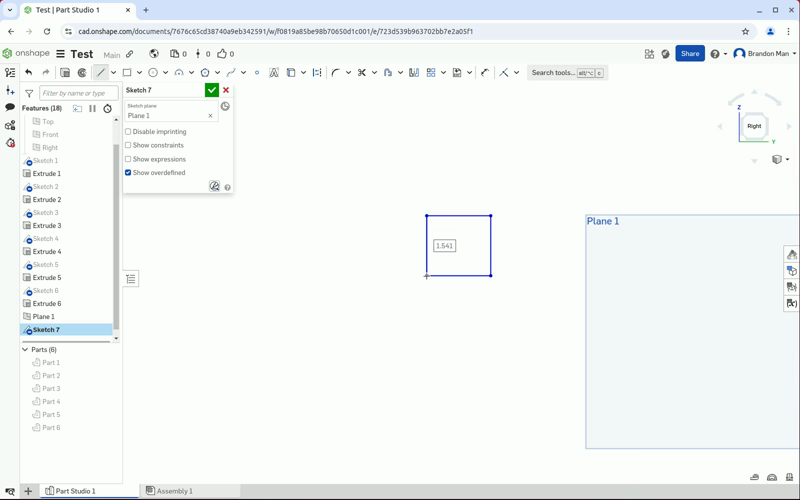
scroll(-6)
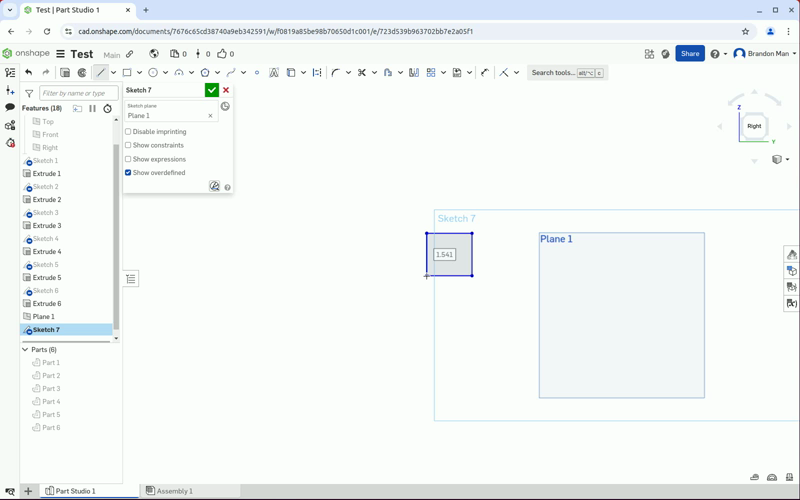
scroll(-6)
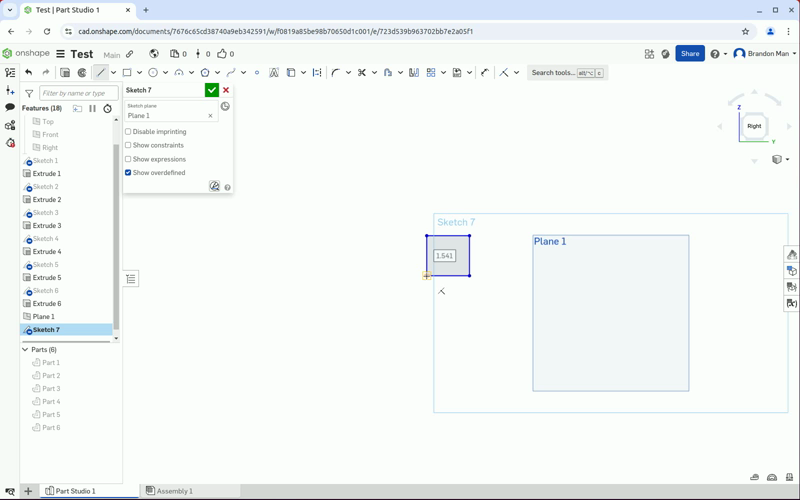
scroll(-6)
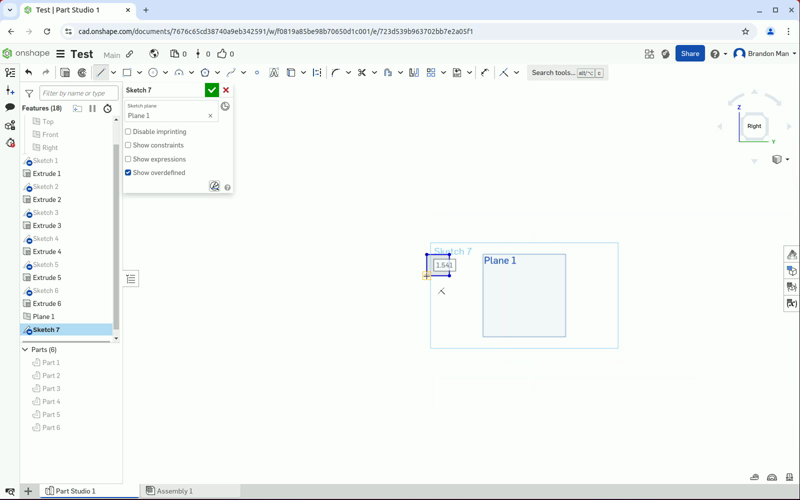
scroll(-6)
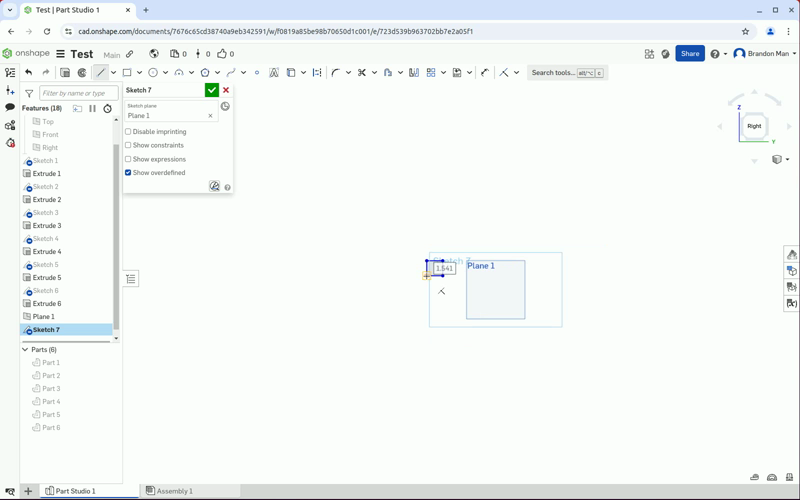
scroll(-6)
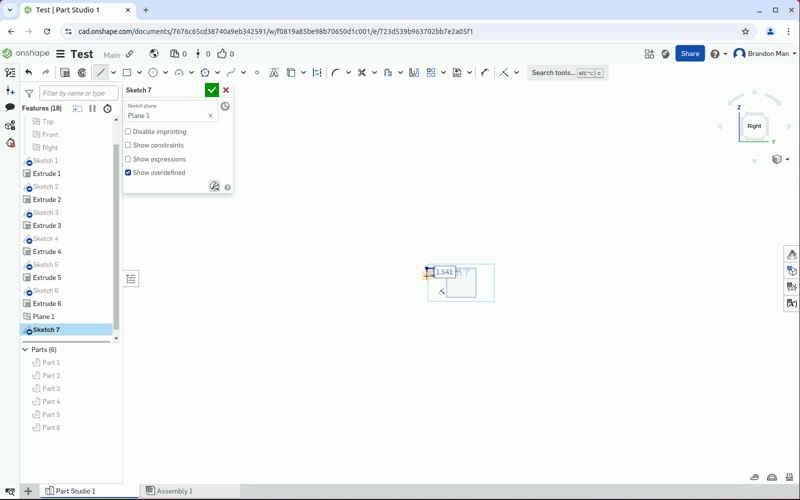
key(esc)
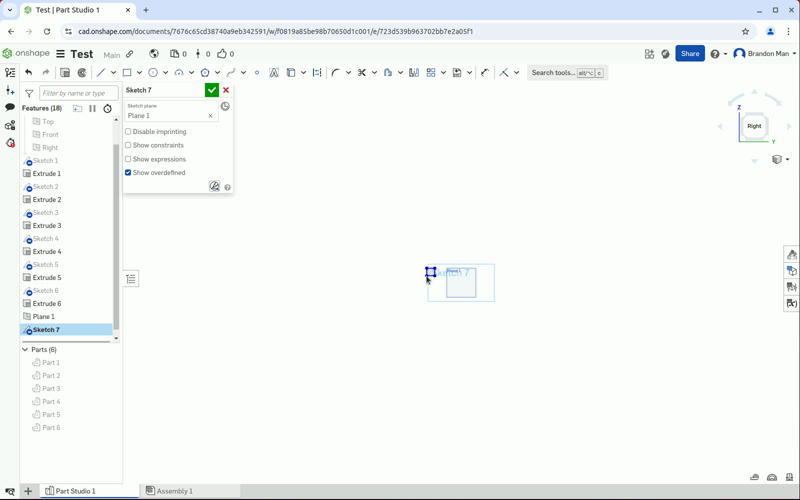
mouse_move(432, 275)
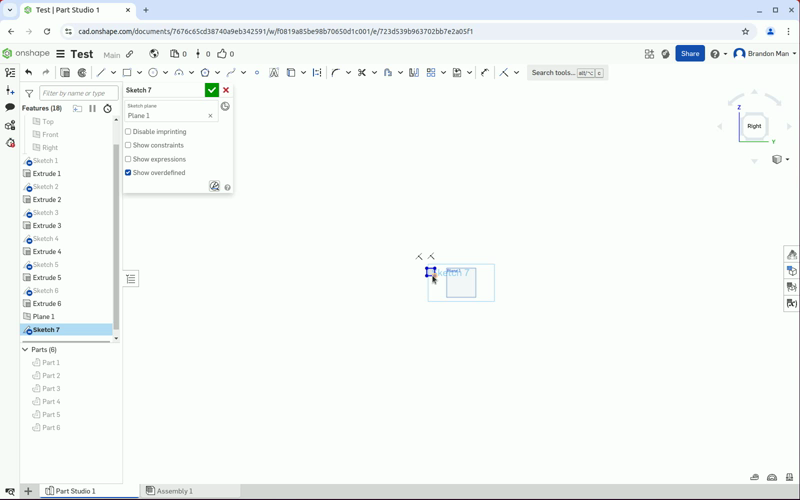
scroll(6)
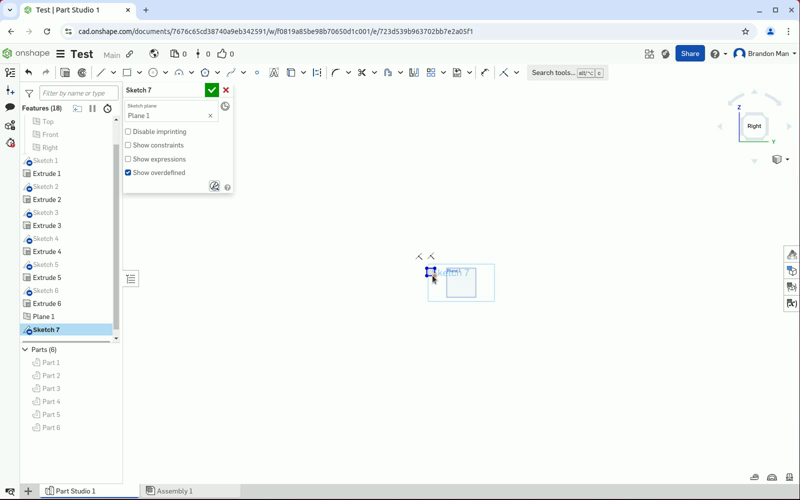
scroll(6)
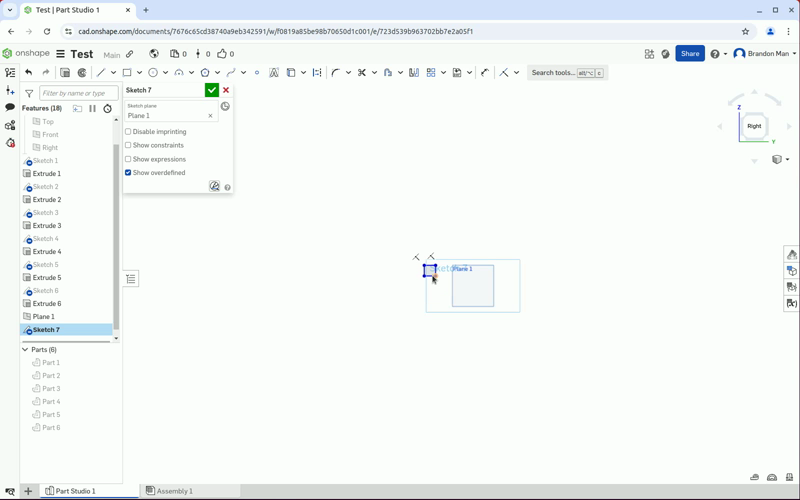
scroll(6)
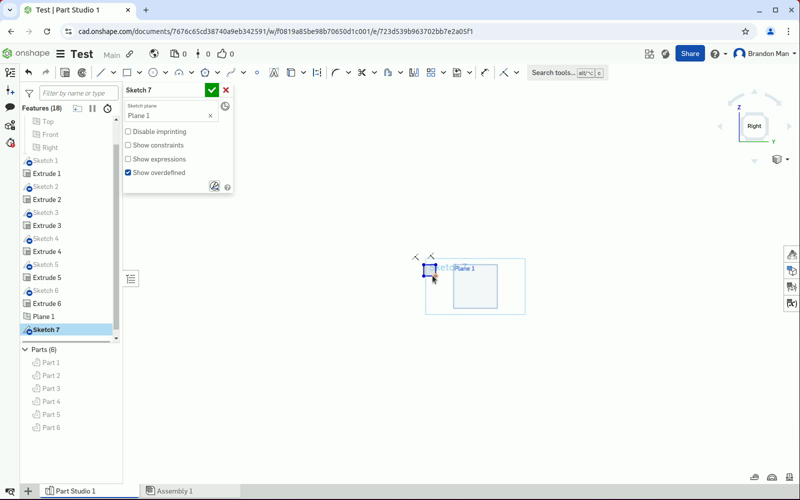
scroll(6)
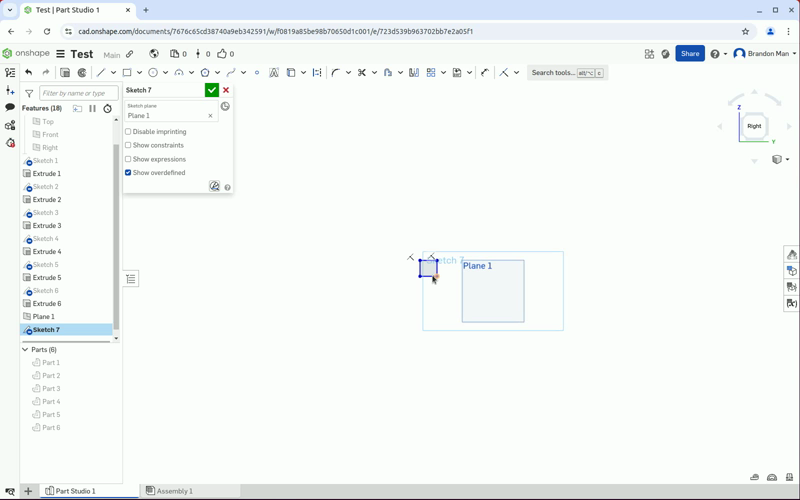
scroll(6)
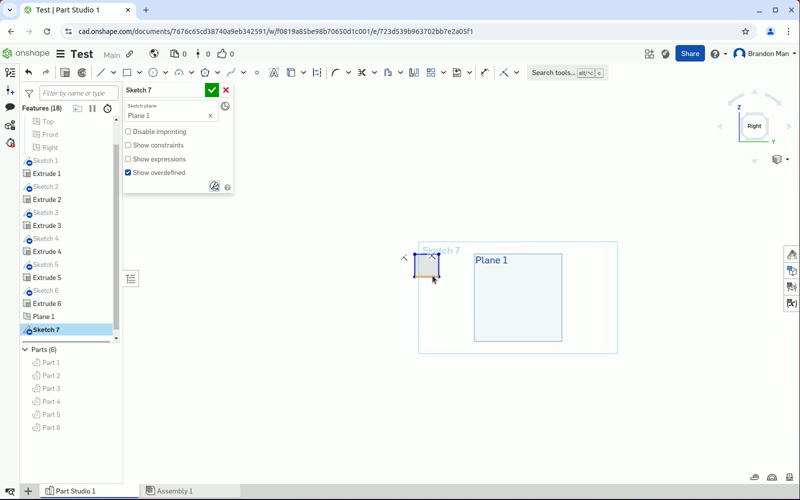
scroll(6)
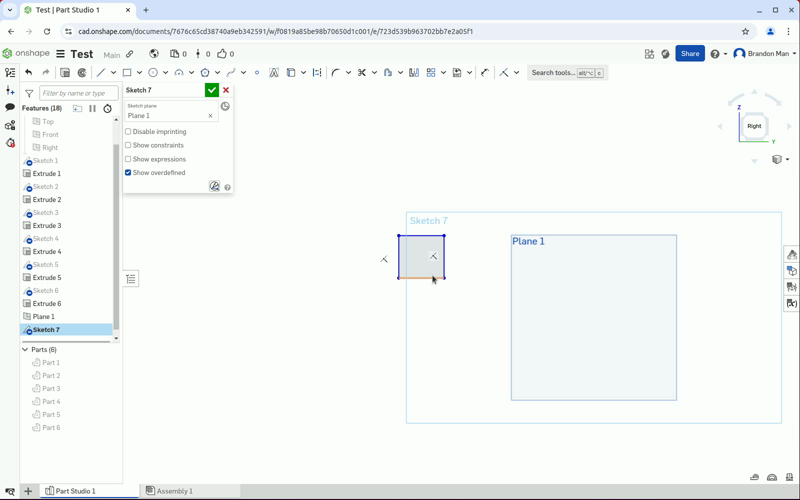
scroll(6)
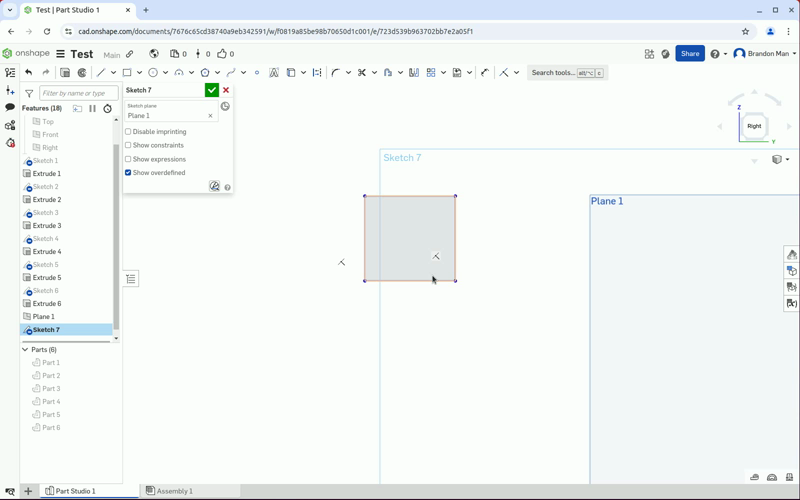
click(432, 275)
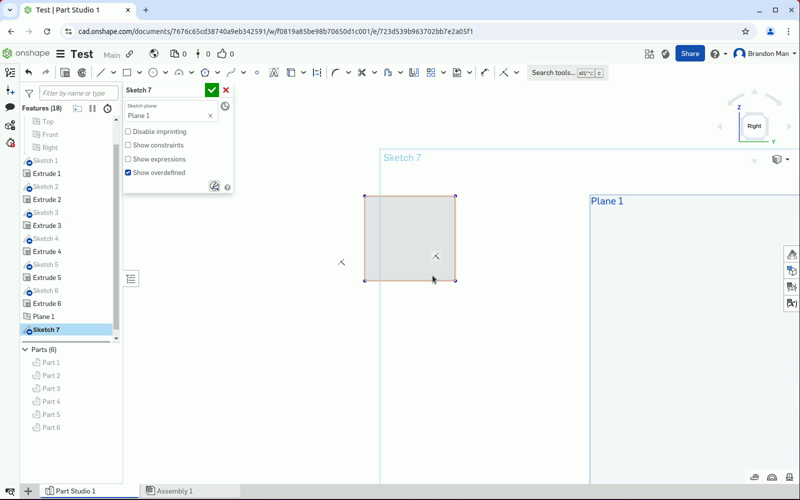
scroll(-6)
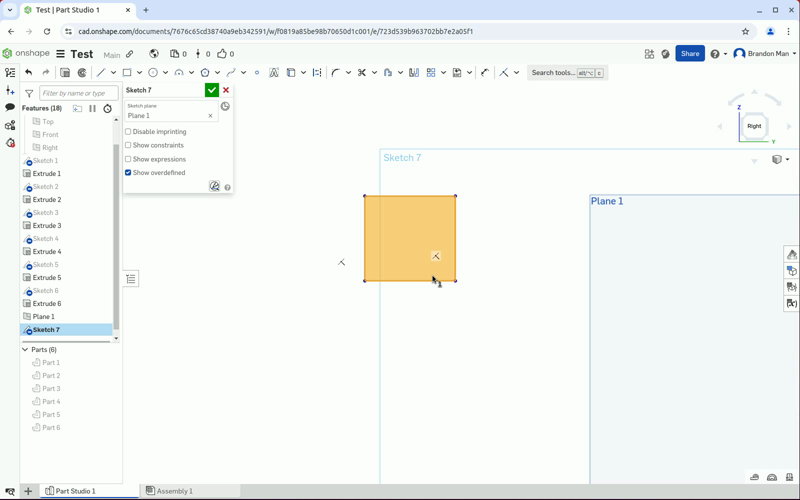
scroll(-6)
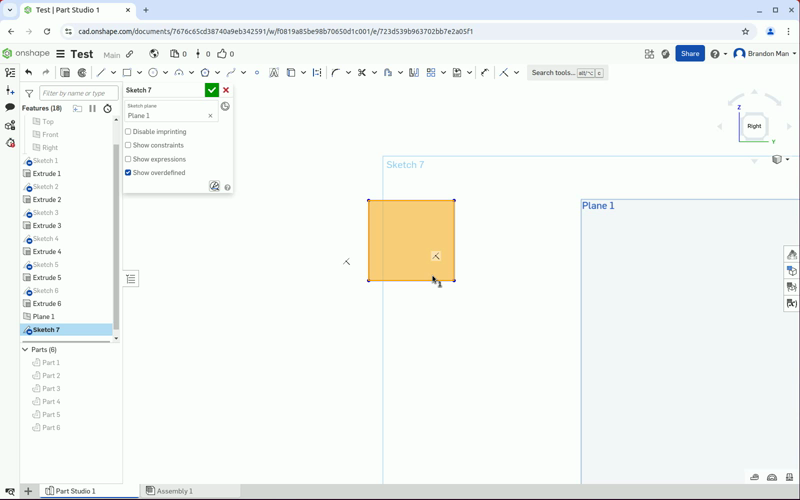
scroll(-6)
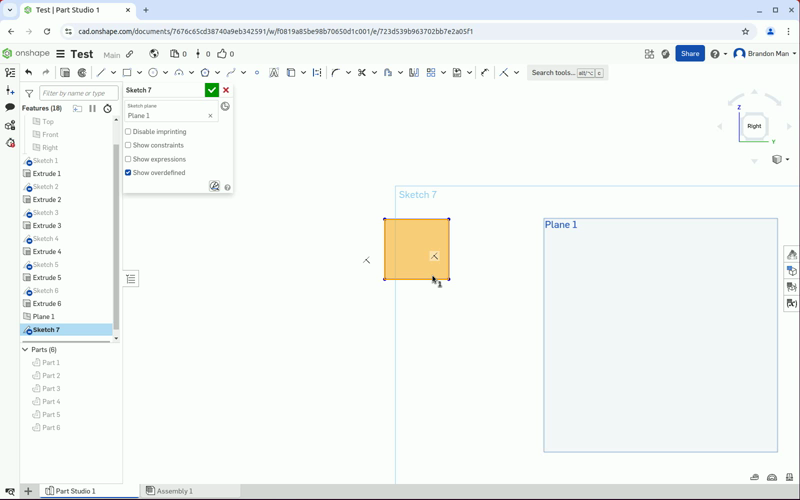
scroll(-6)
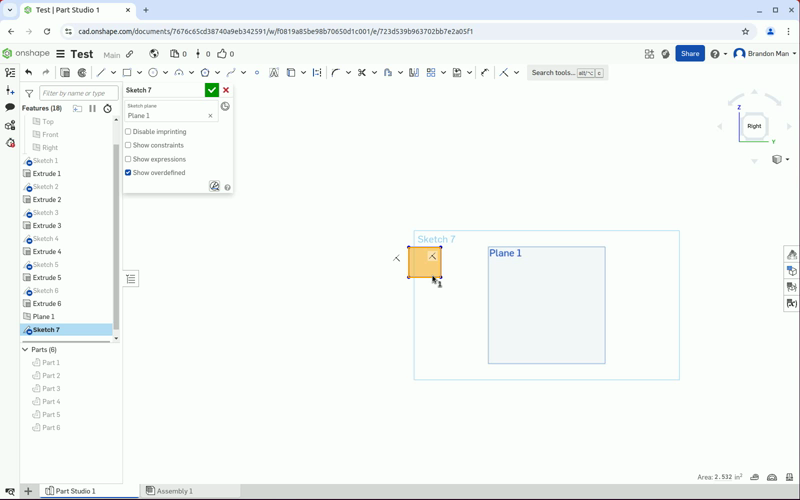
scroll(-6)
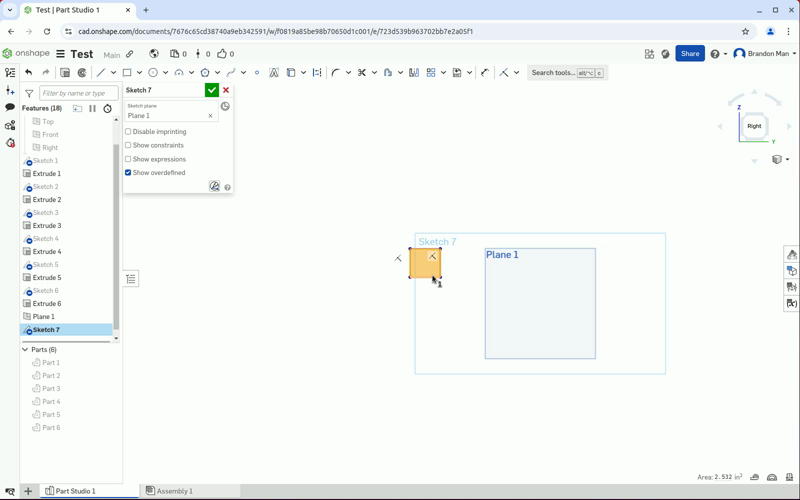
scroll(-6)
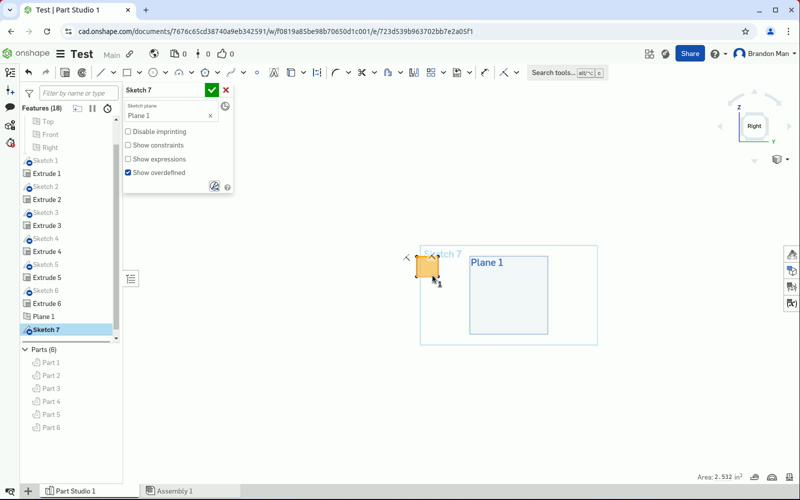
scroll(-6)
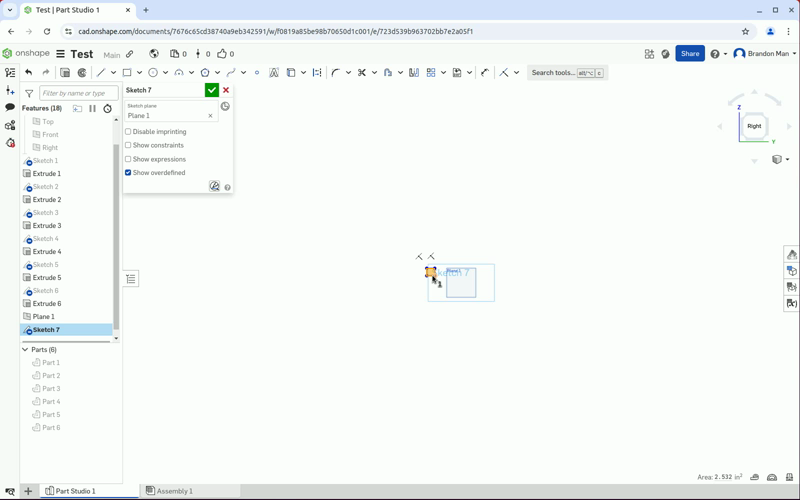
mouse_move(73, 352)
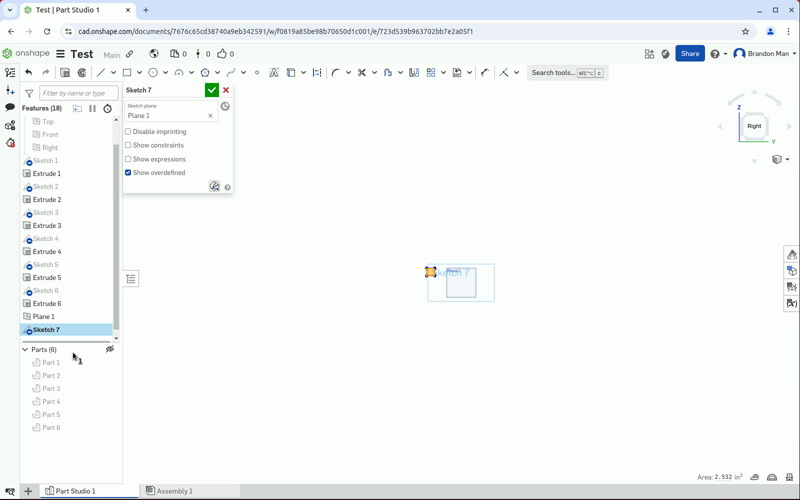
key(shift+y)
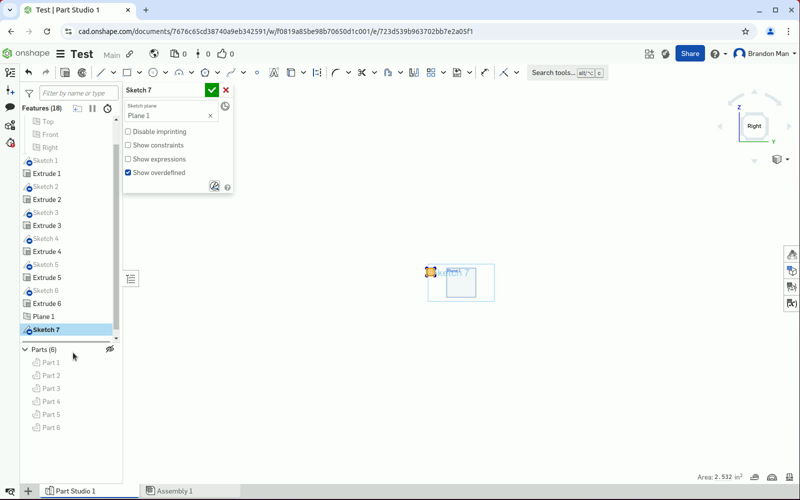
key(shift+e)
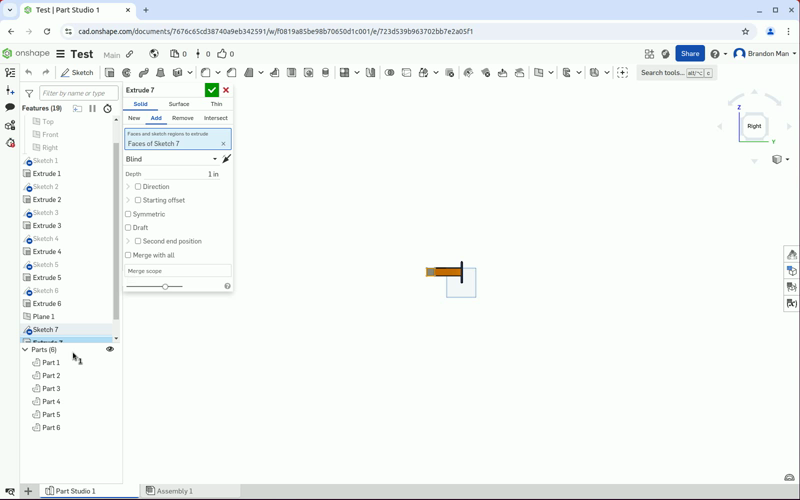
mouse_move(143, 106)
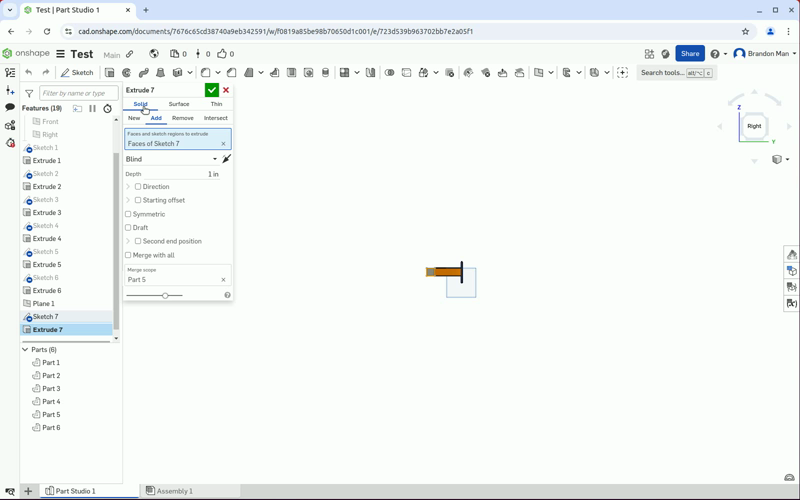
click(143, 106)
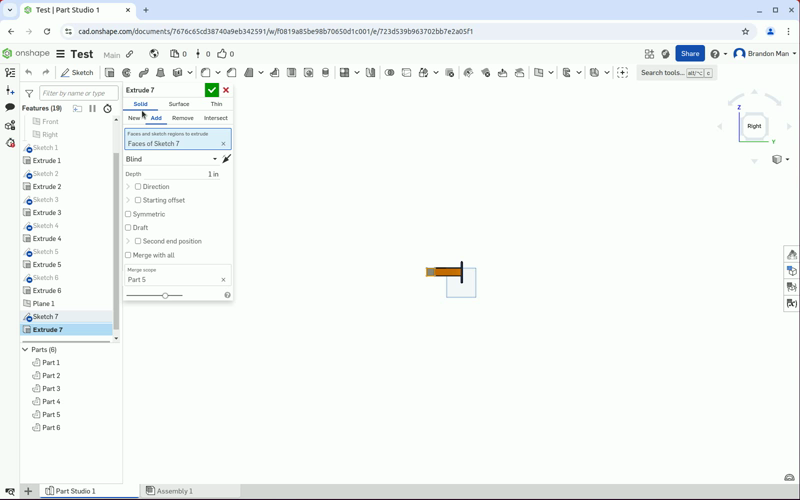
mouse_move(137, 120)
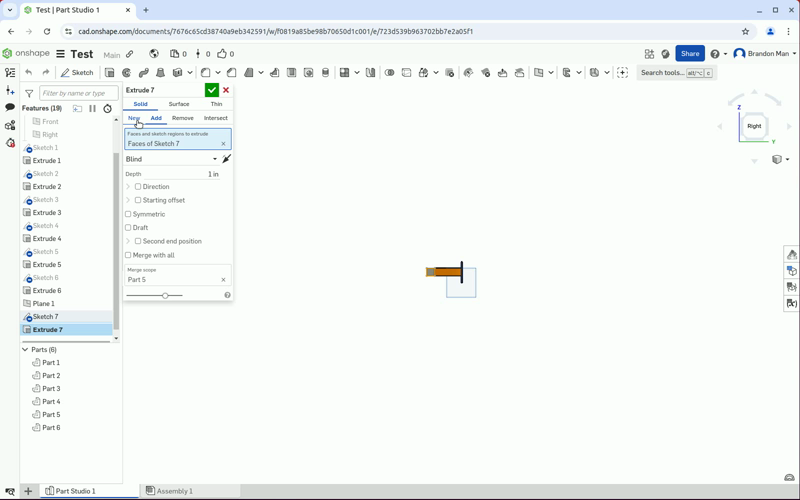
click(137, 120)
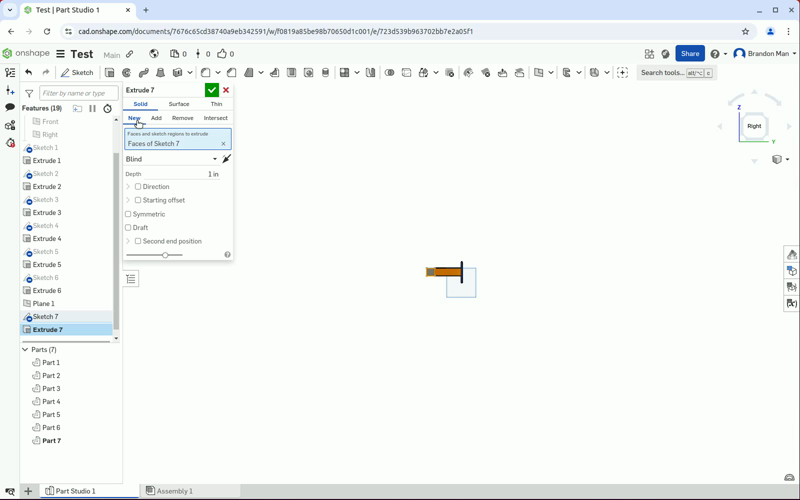
key(tab, 4)
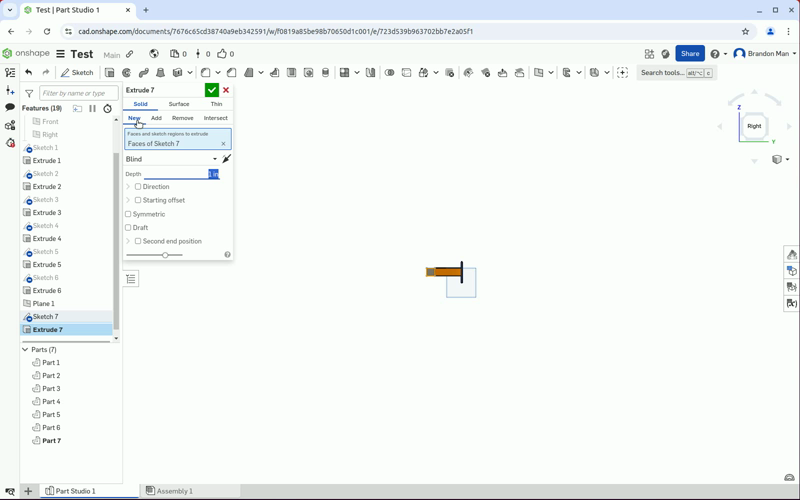
text(20.942)
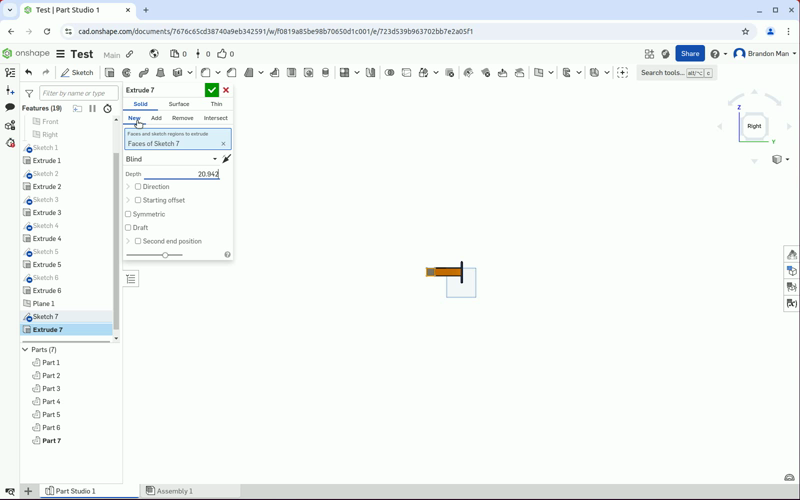
key(tab, 3)
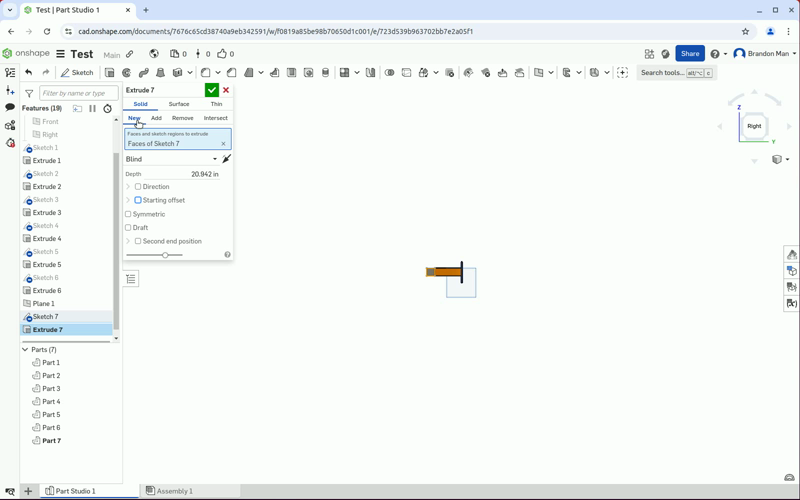
key(tab, 2)
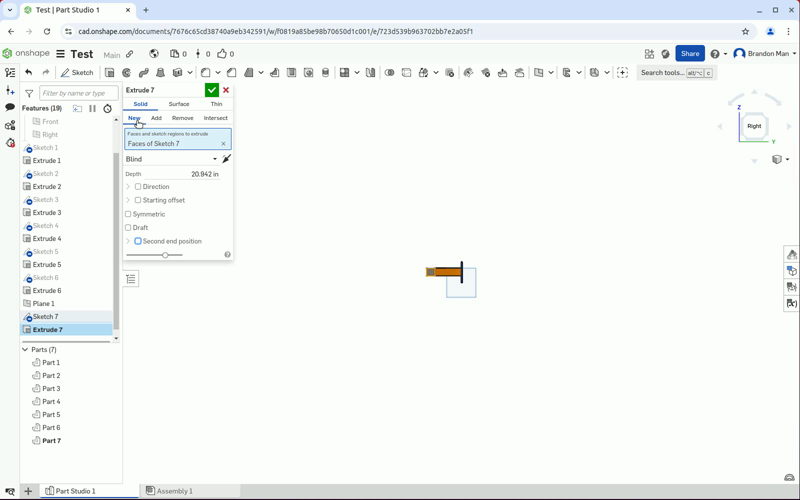
key(space)
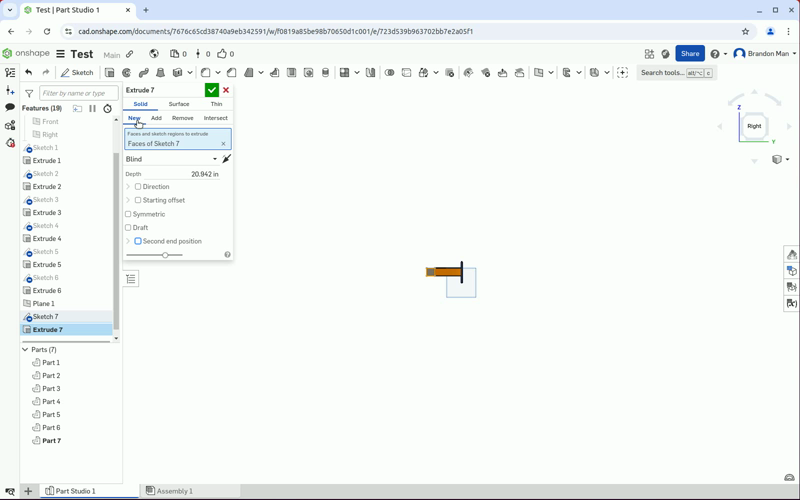
key(tab, 3)
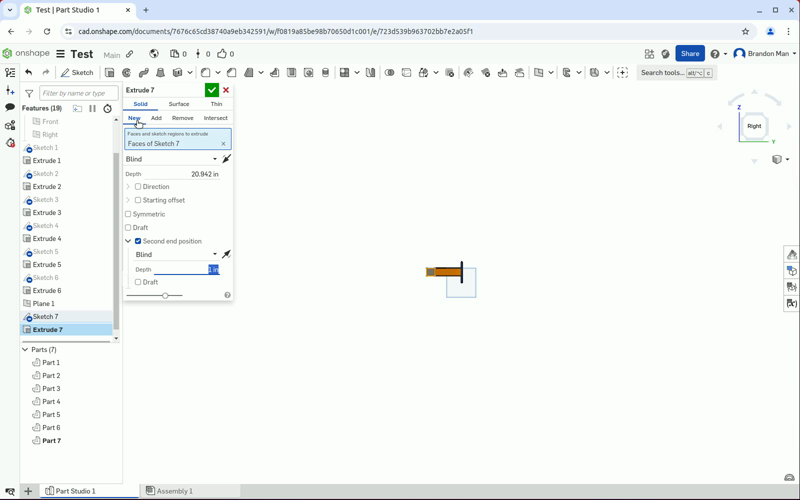
text(22.386)
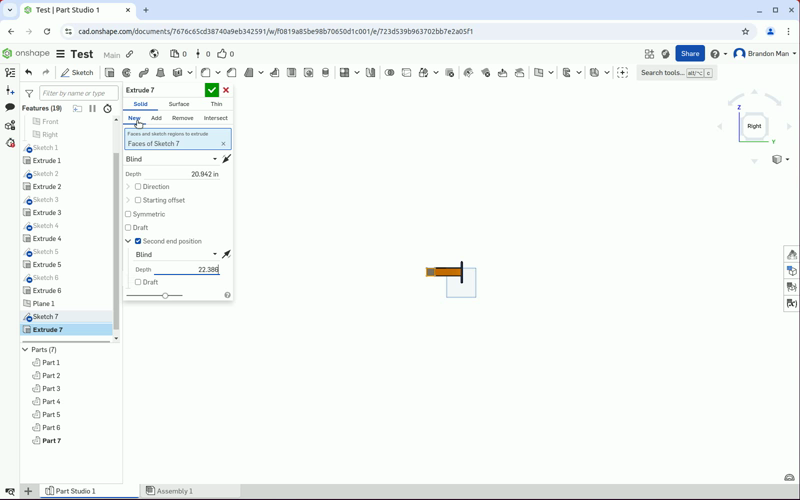
key(enter)
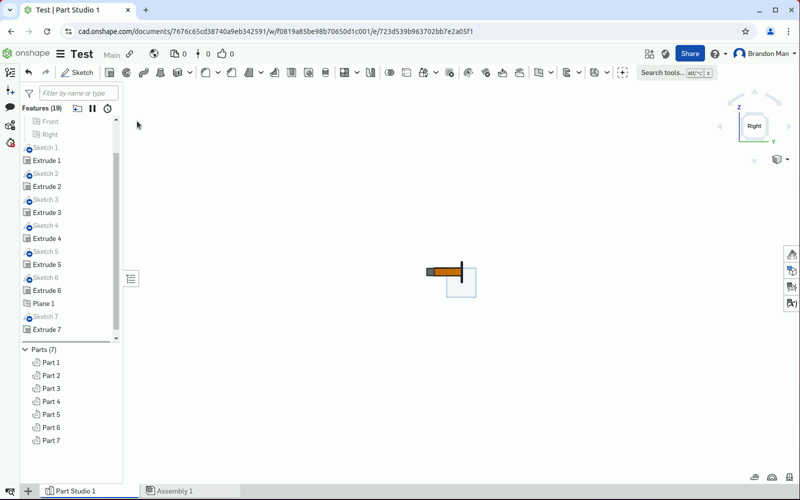
key(shift+h)
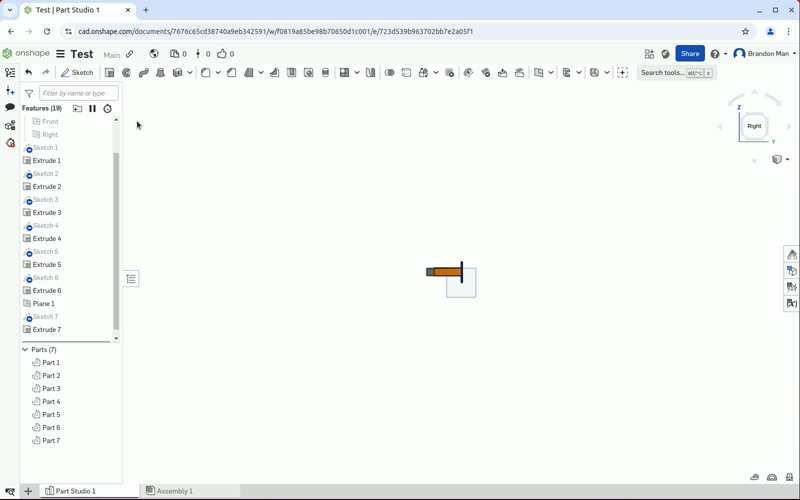
key(shift+h)
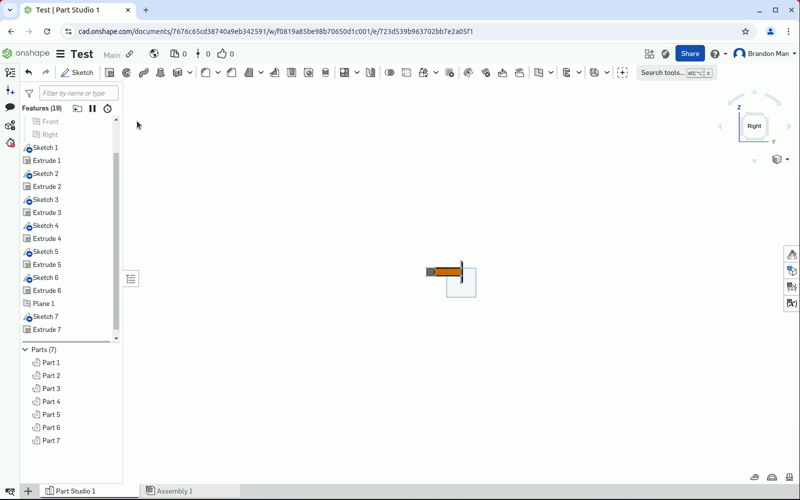
key(shift+7)
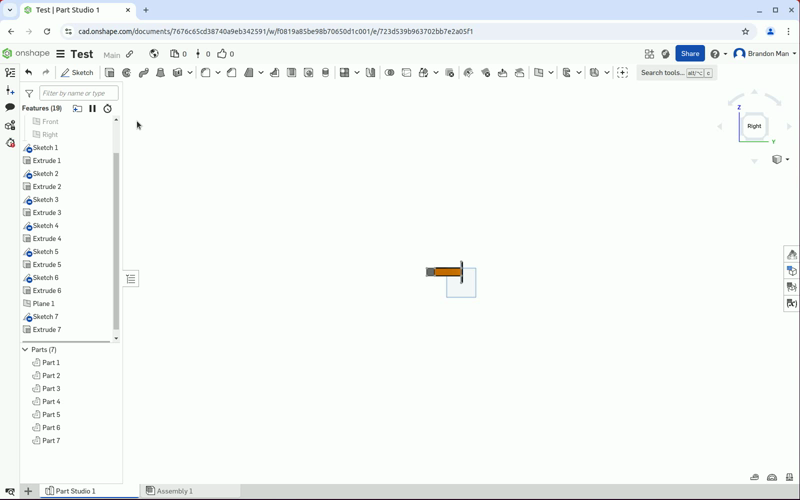
key(right, 2)
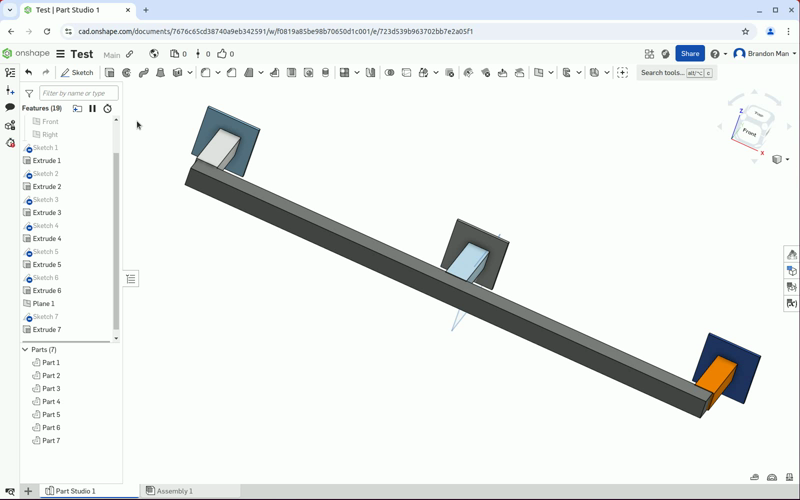
key(down, 2)
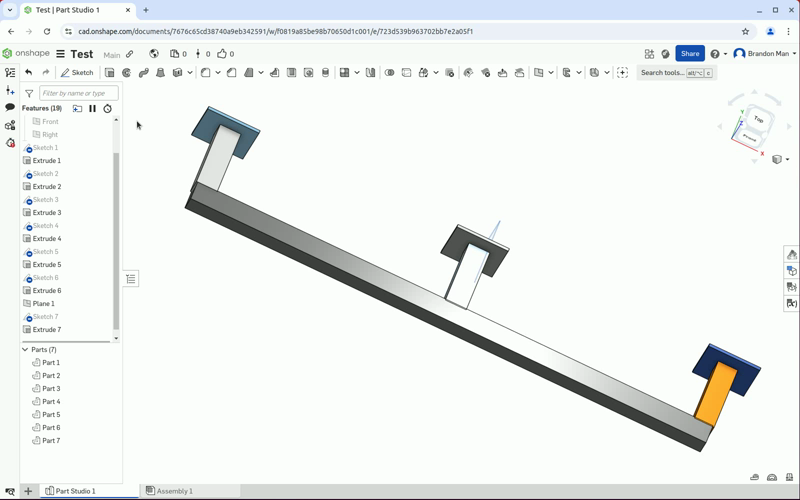
key(up, 2)
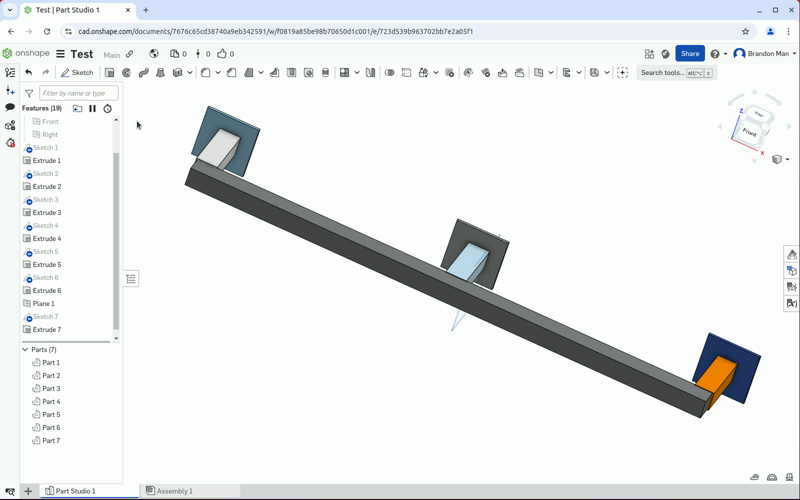
key(left, 2)
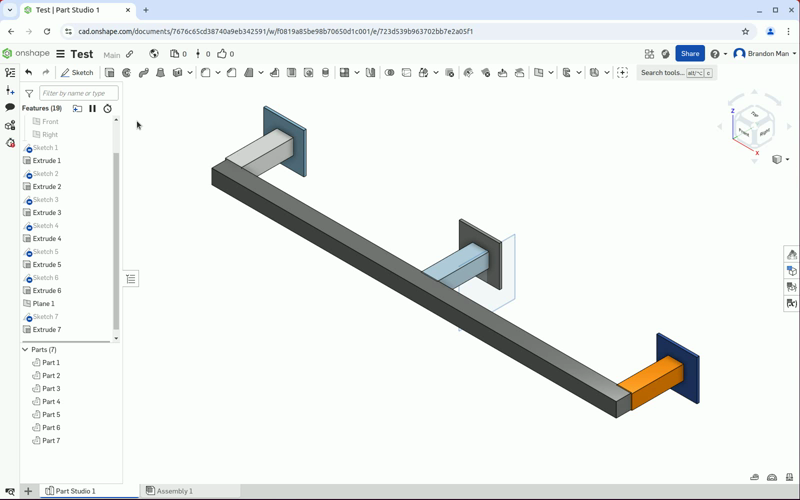
mouse_move(69, 150)
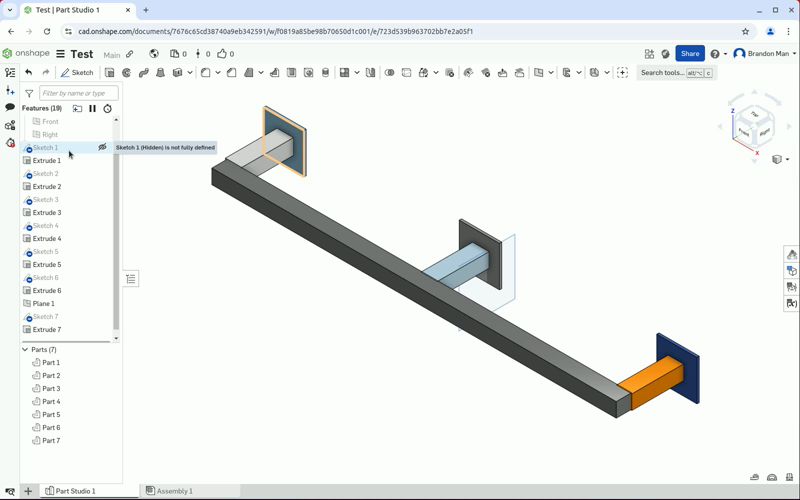
click(69, 150)